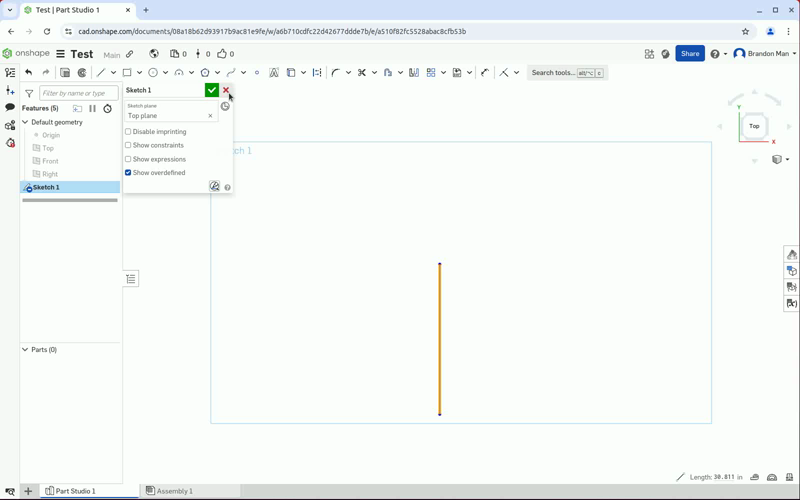
key(shift+h)
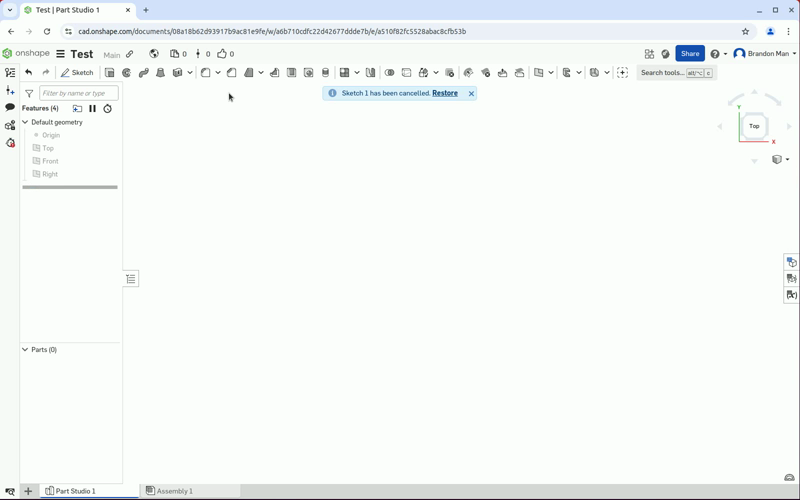
mouse_move(73, 352)
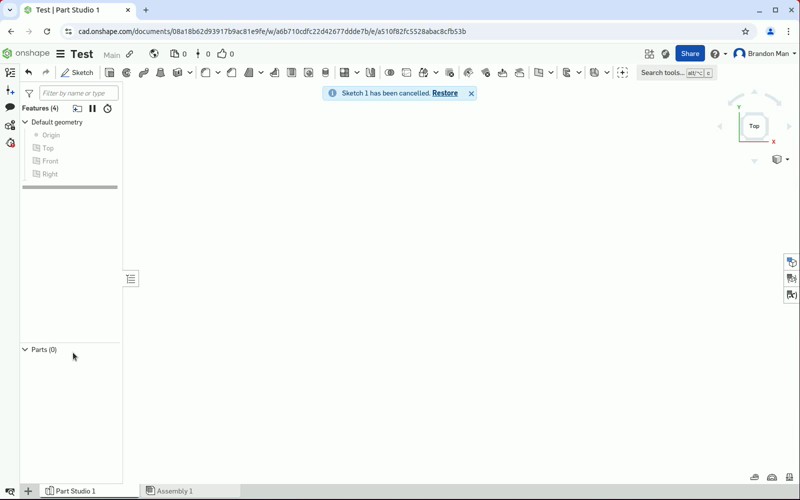
key(y)
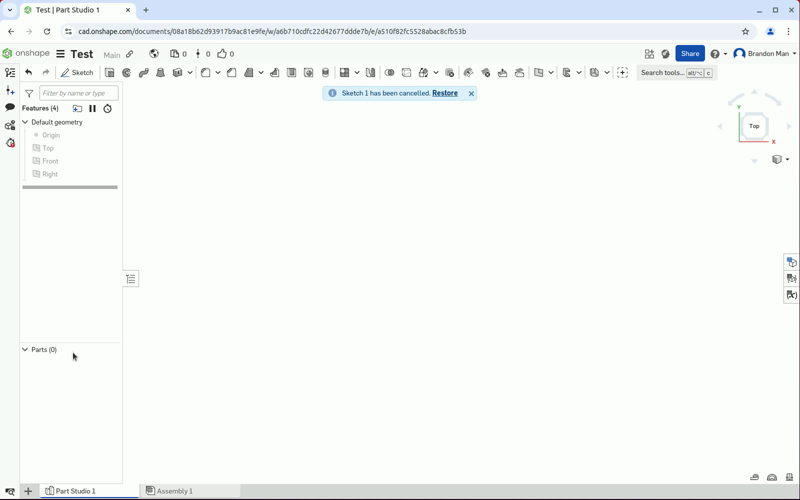
key(shift+p)
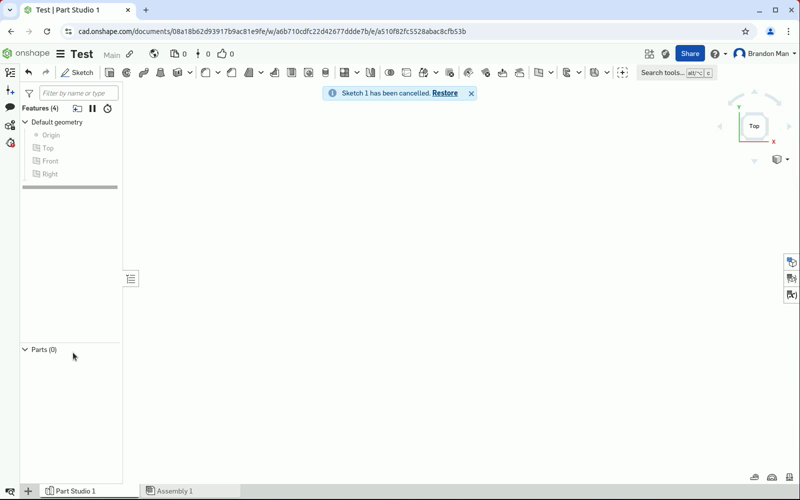
key(space)
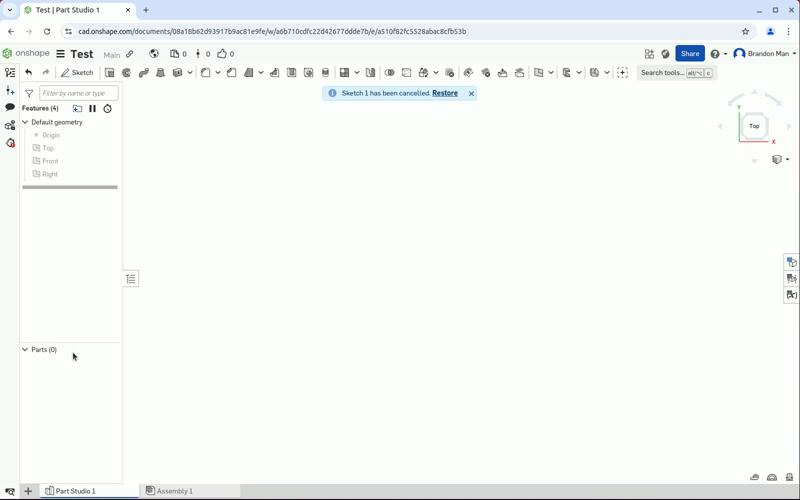
key_down(shift)
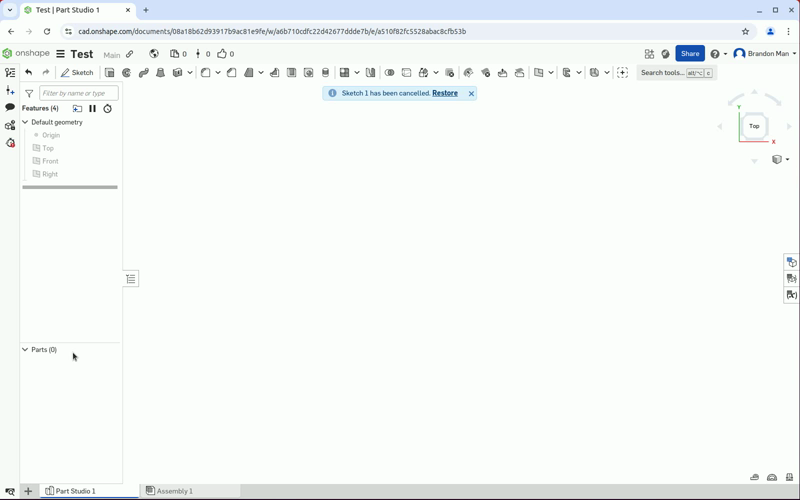
key(up)
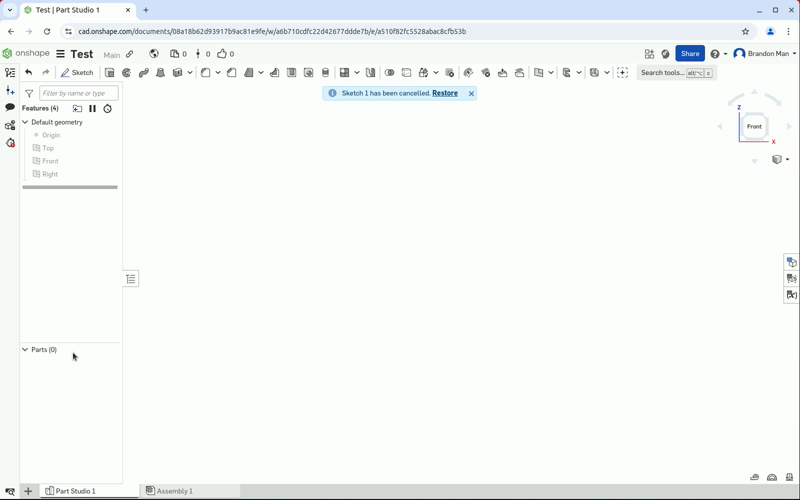
key_up(shift)
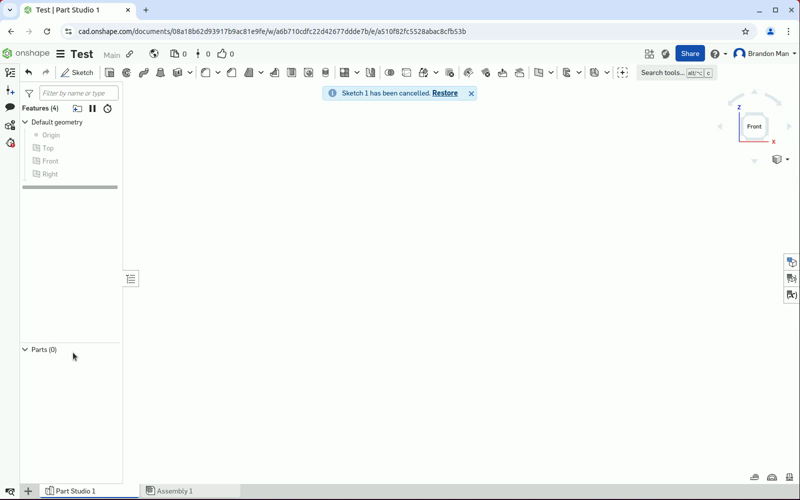
mouse_move(73, 352)
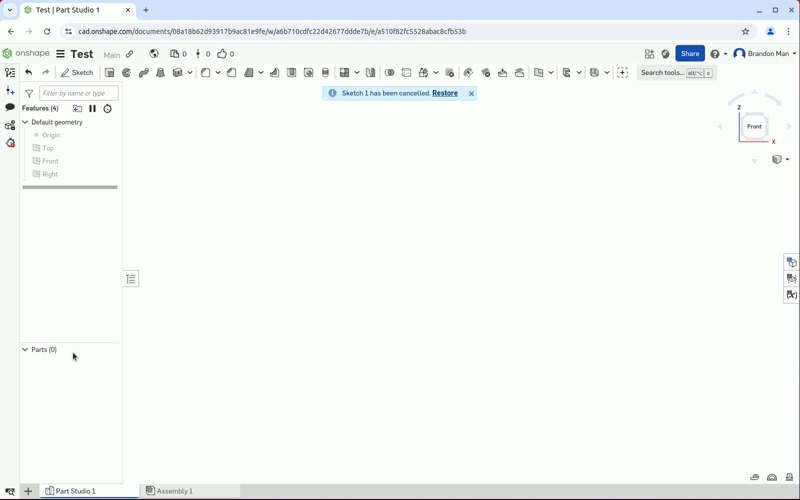
key(shift+y)
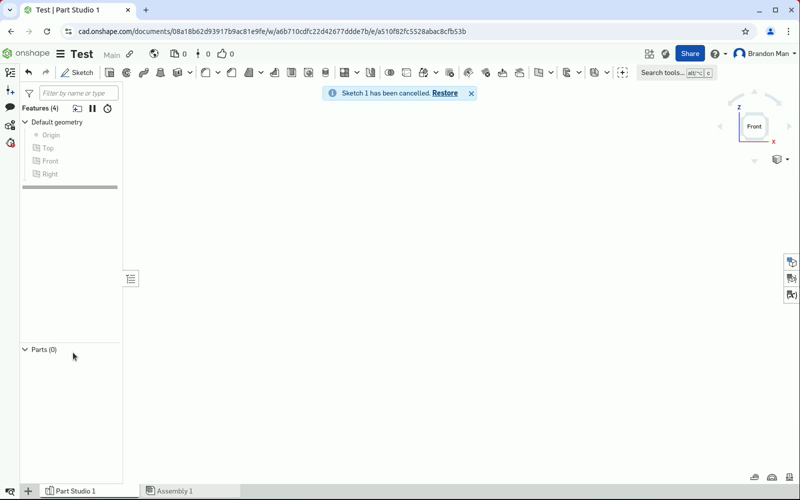
key(shift+s)
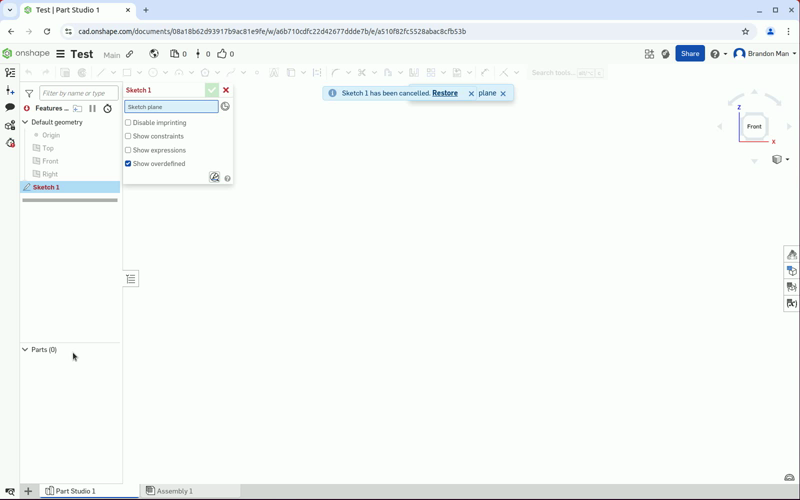
mouse_move(73, 163)
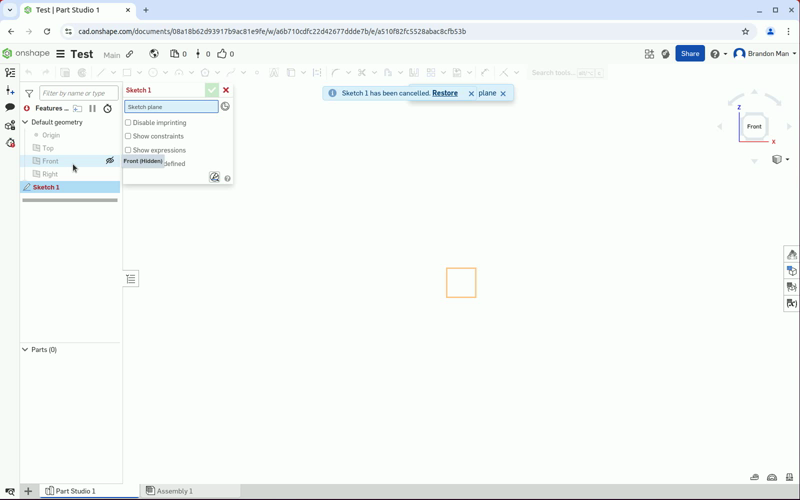
click(73, 163)
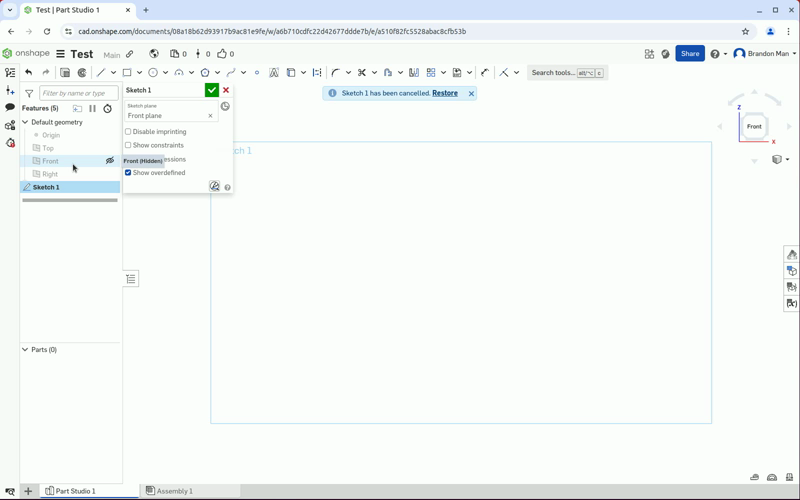
mouse_move(73, 352)
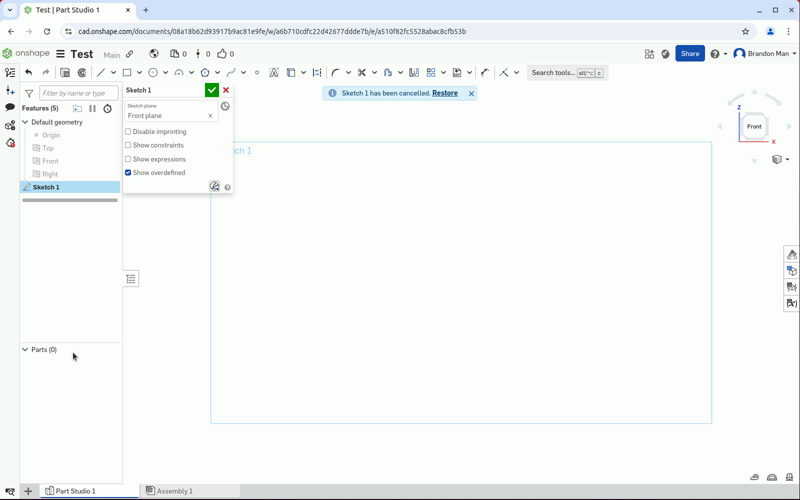
key(y)
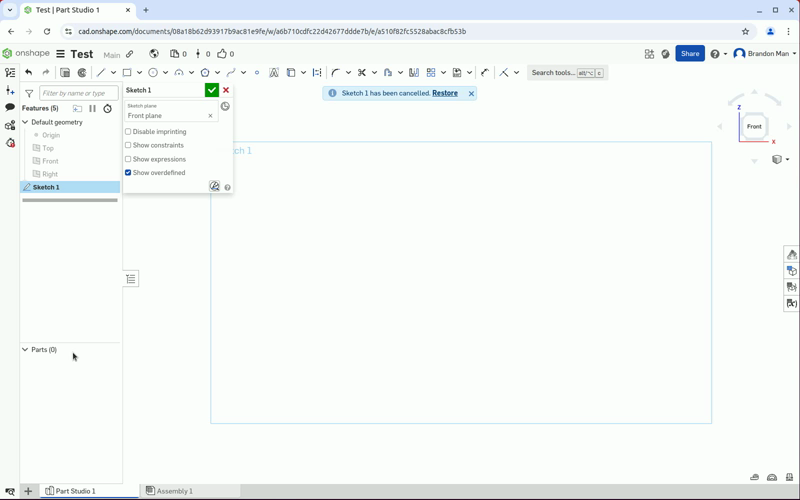
key(l)
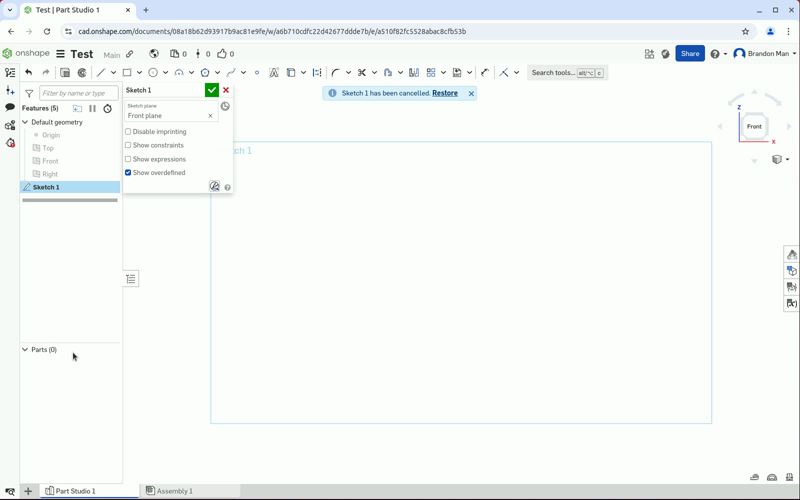
key_down(shift)
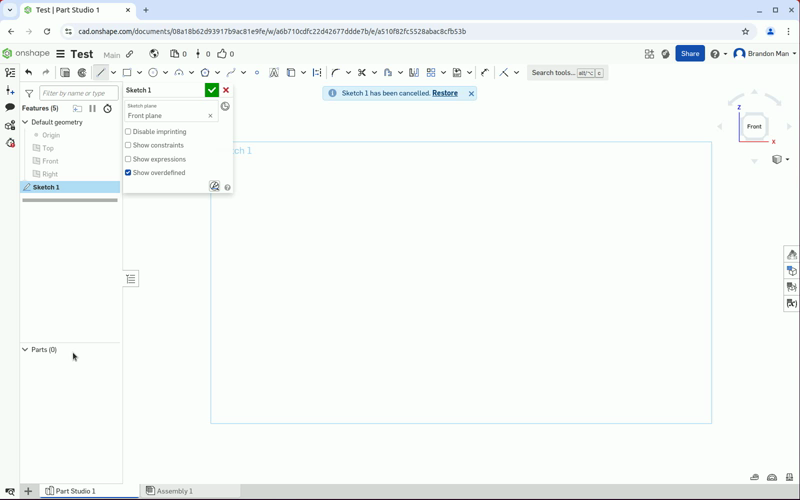
mouse_move(433, 282)
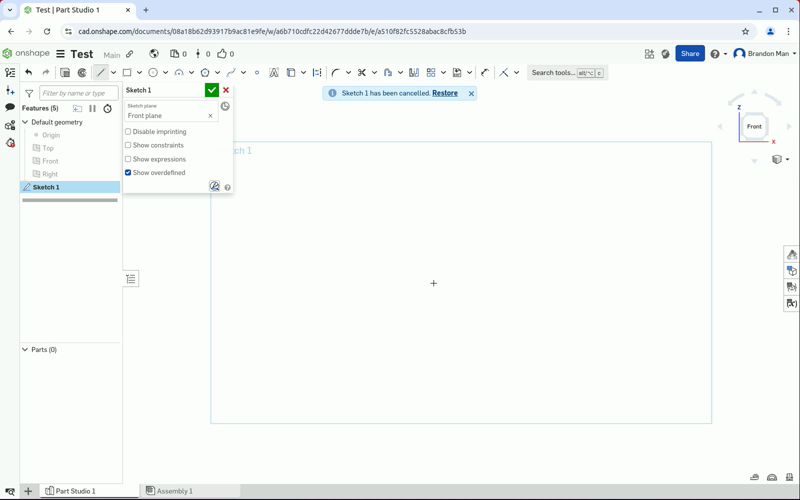
click(433, 282)
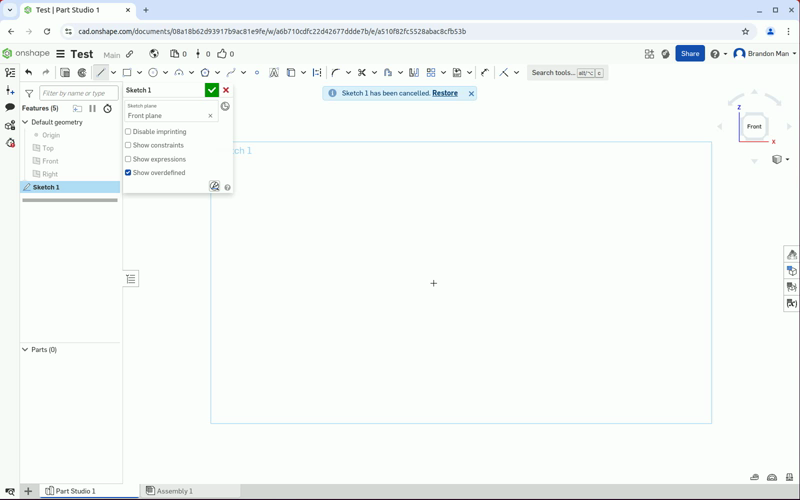
key_up(shift)
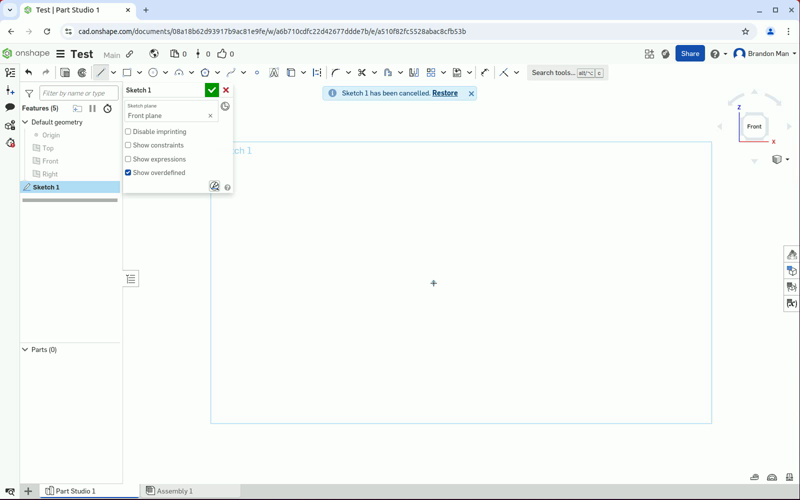
key_down(shift)
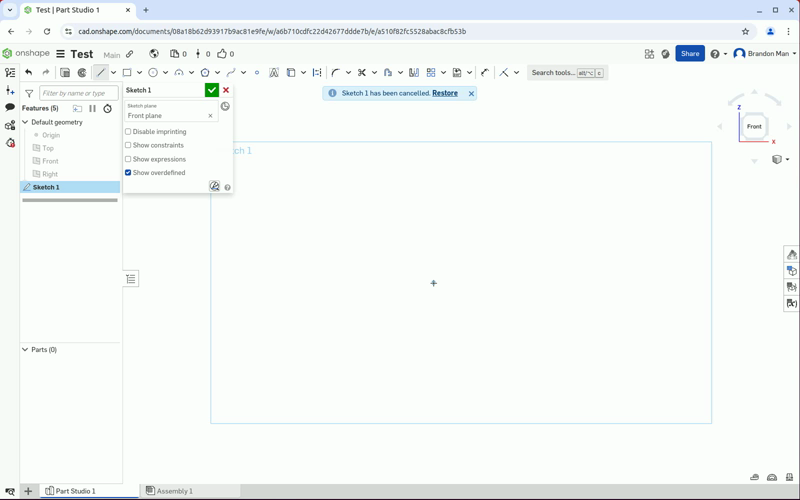
mouse_move(463, 282)
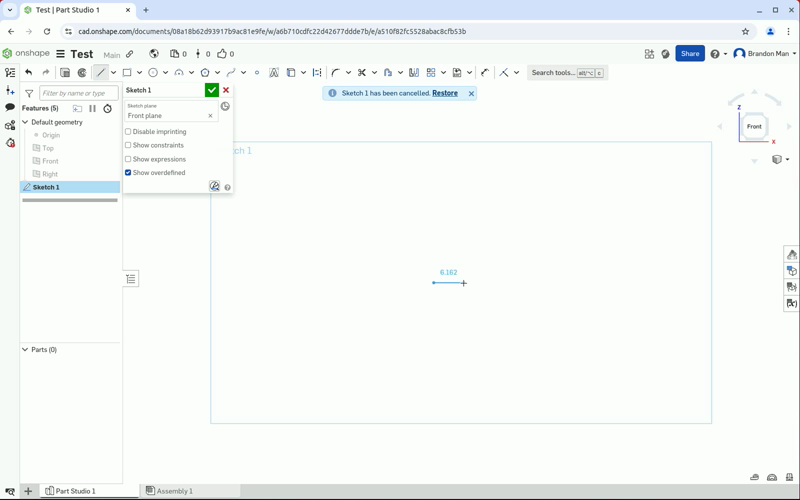
mouse_move(490, 282)
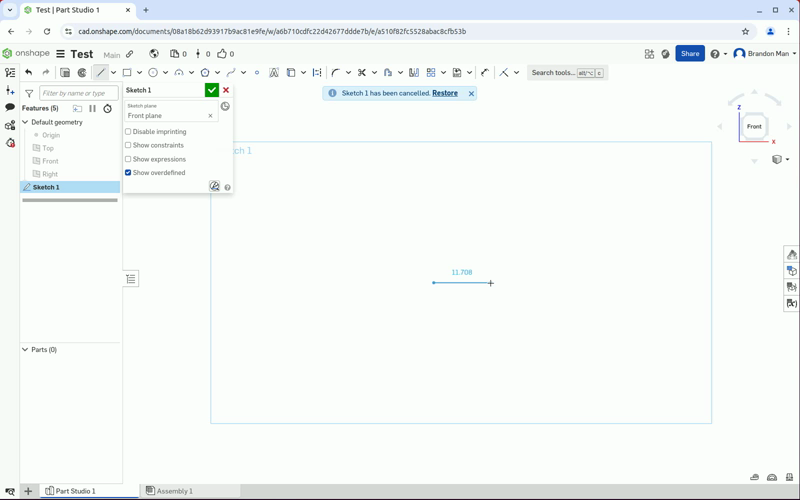
click(490, 282)
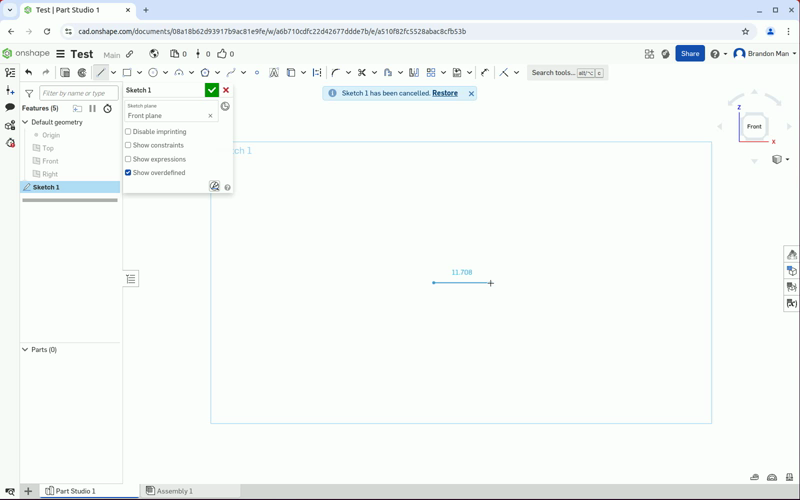
key_up(shift)
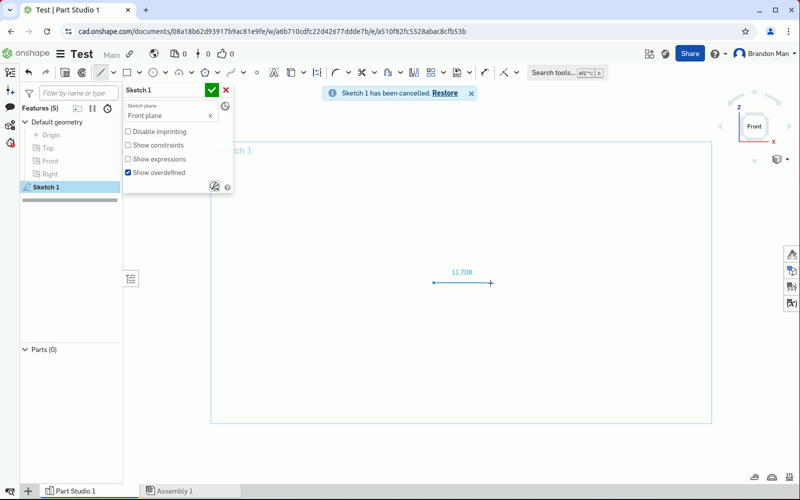
key_down(shift)
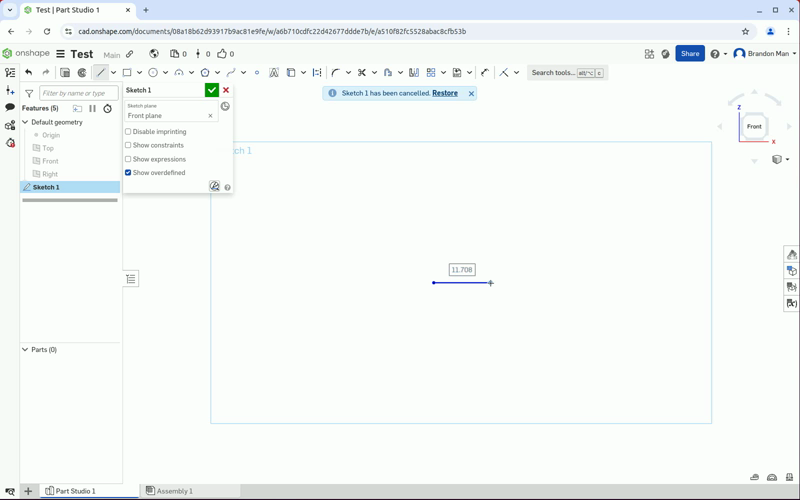
mouse_move(520, 282)
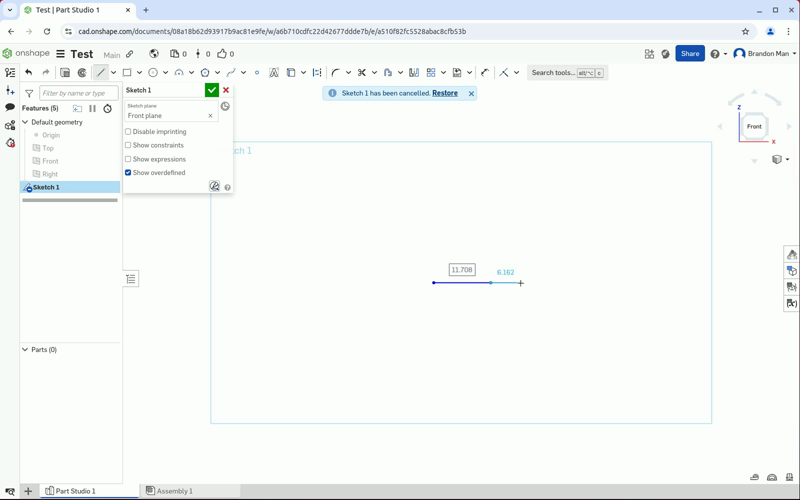
mouse_move(490, 279)
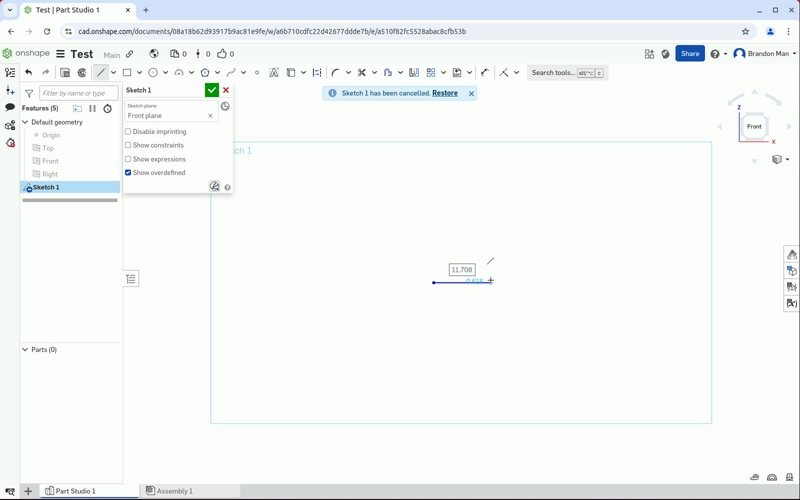
scroll(6)
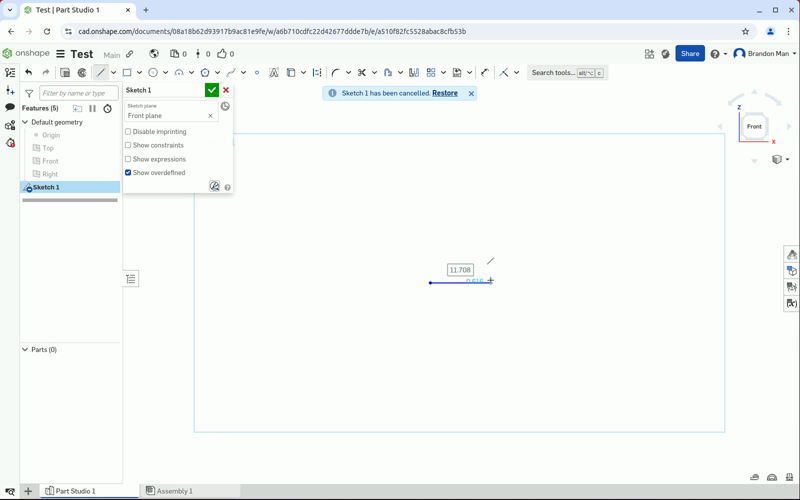
scroll(6)
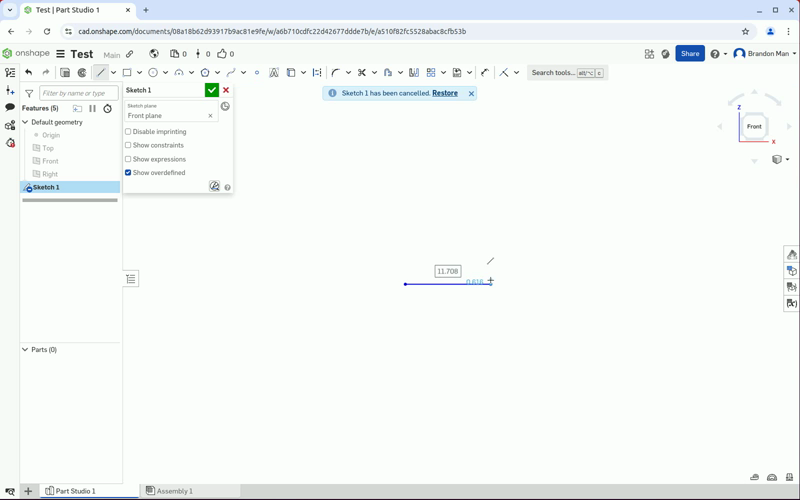
scroll(6)
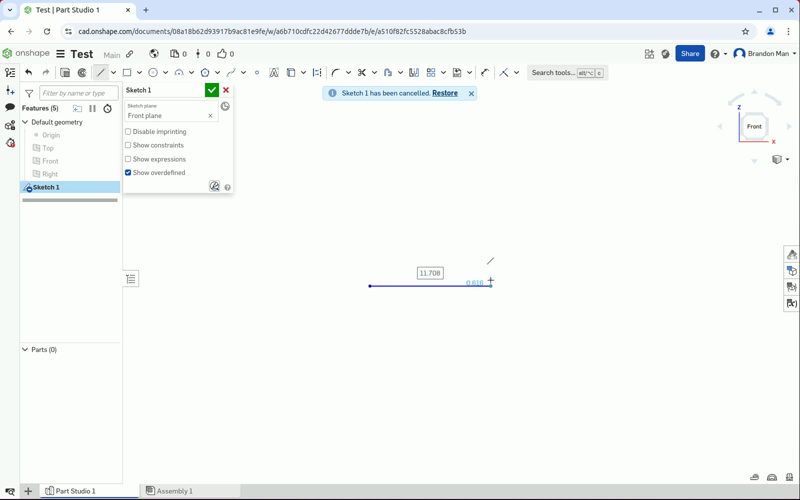
scroll(6)
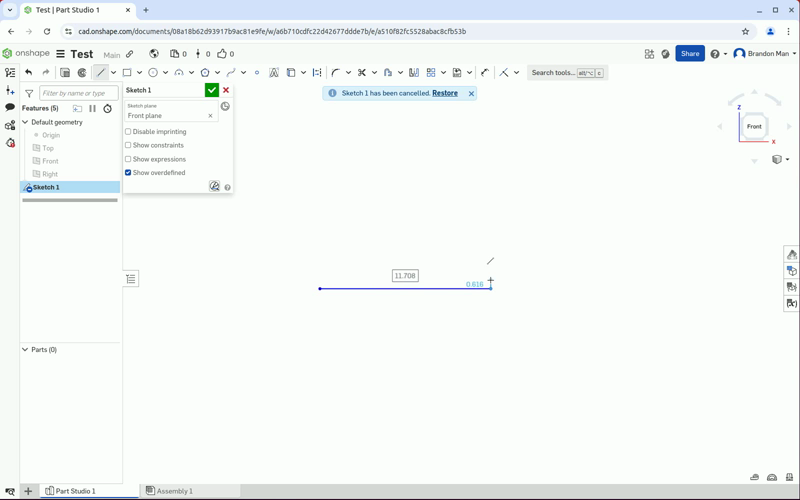
scroll(6)
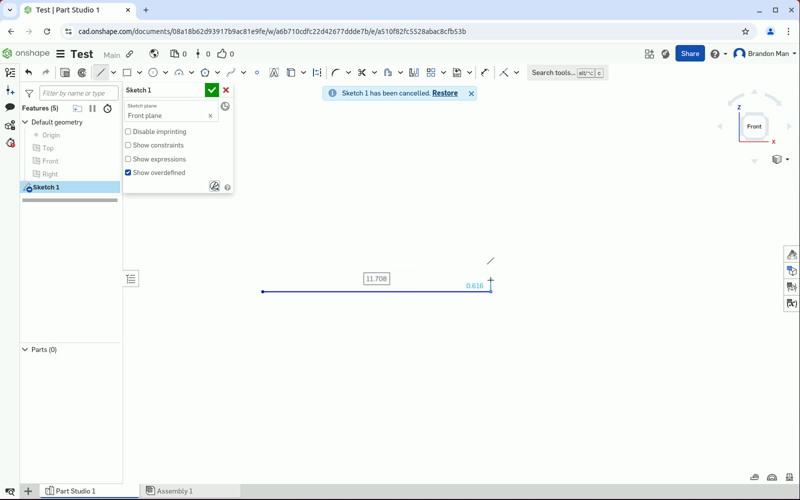
scroll(6)
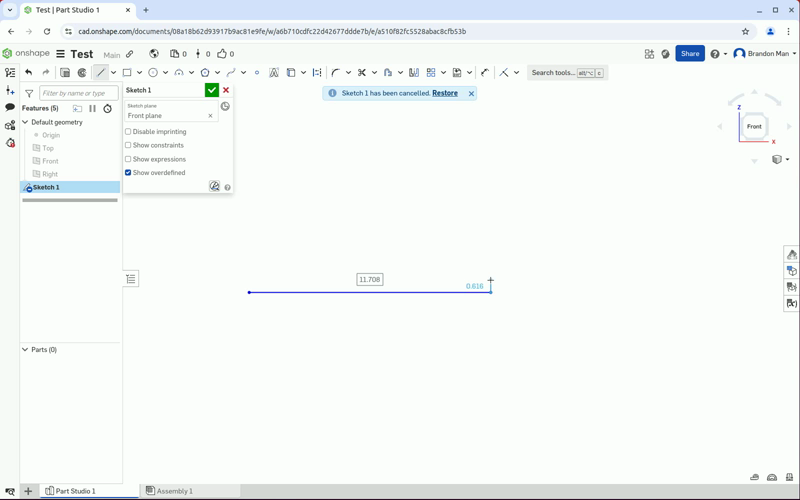
scroll(6)
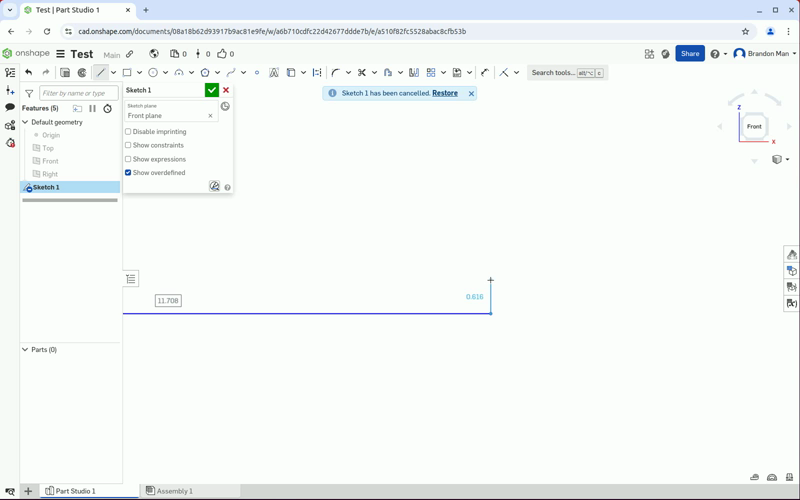
click(490, 279)
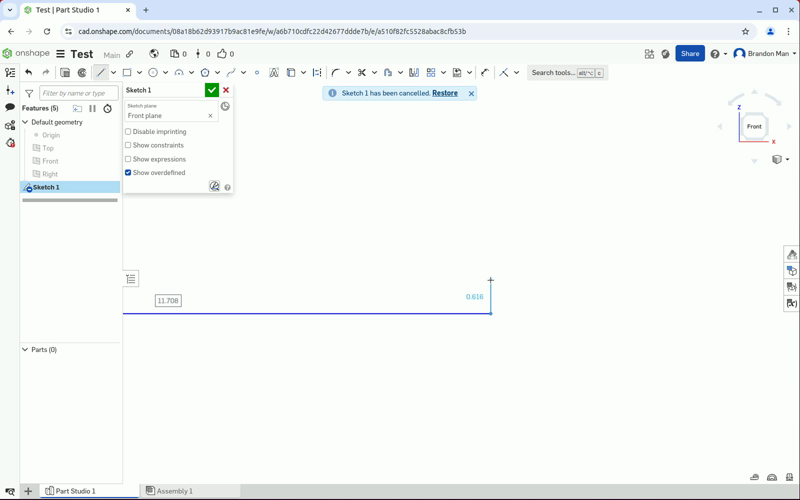
scroll(-6)
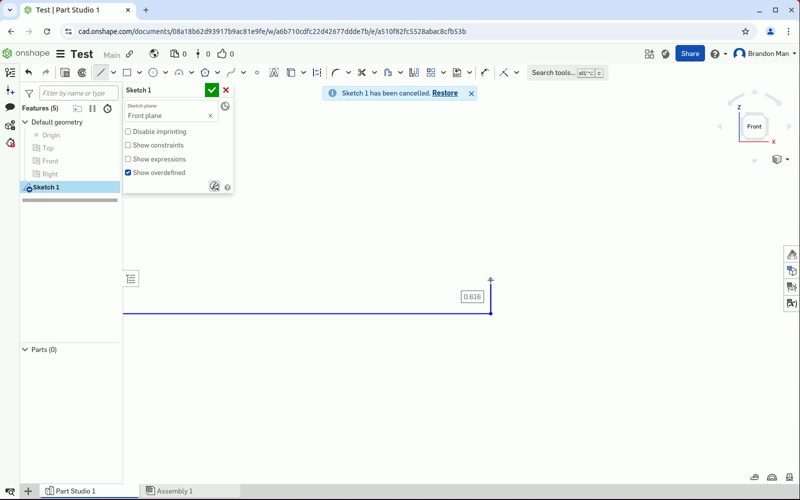
scroll(-6)
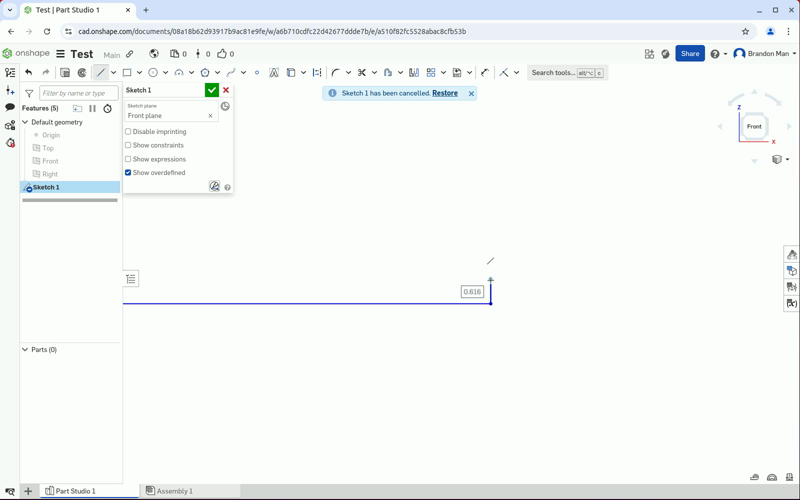
scroll(-6)
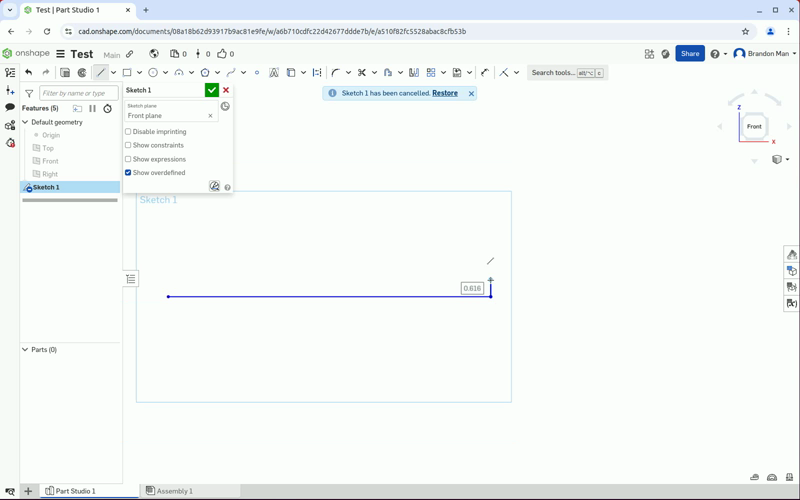
scroll(-6)
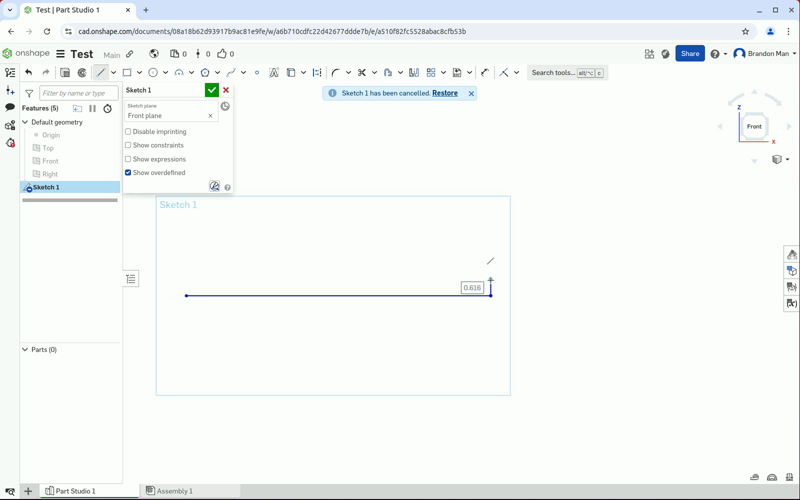
scroll(-6)
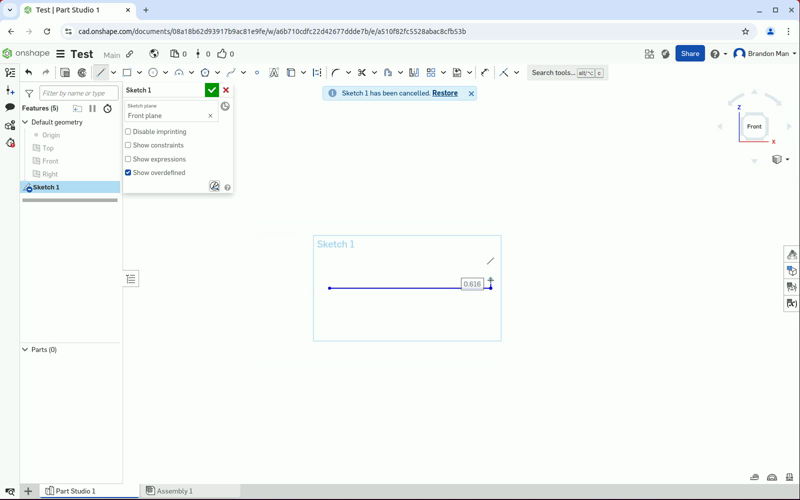
scroll(-6)
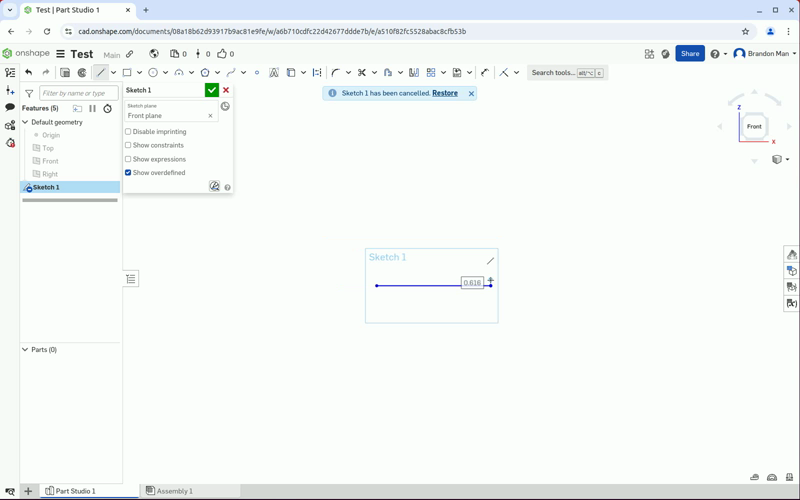
scroll(-6)
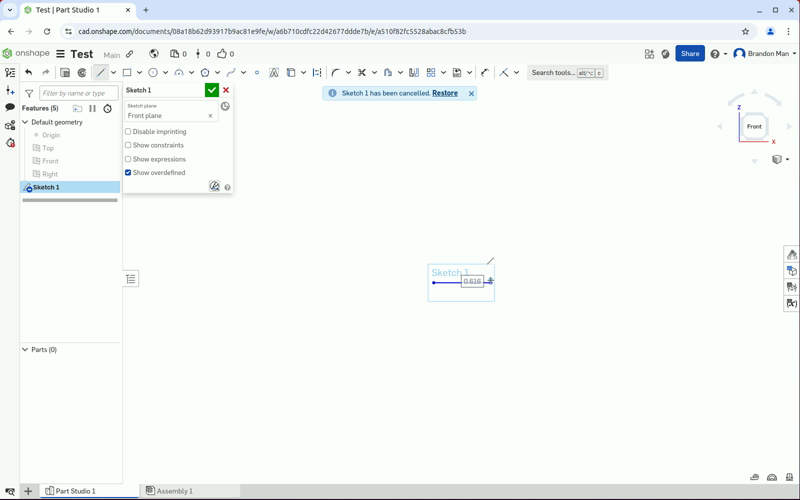
key_up(shift)
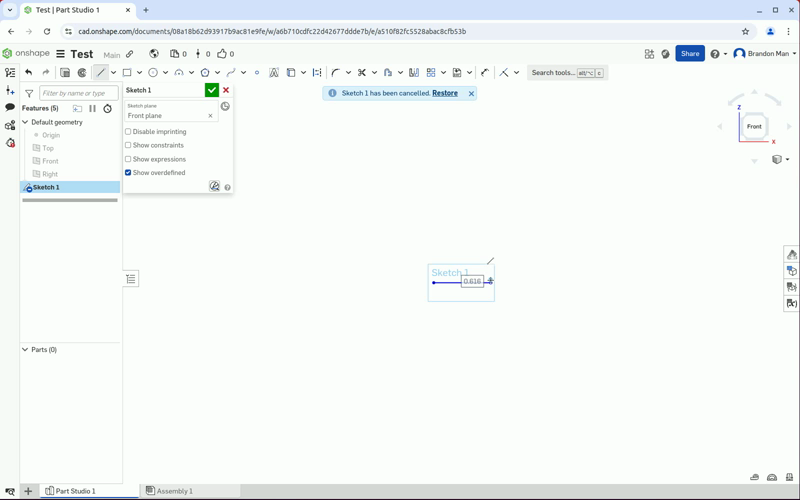
key_down(shift)
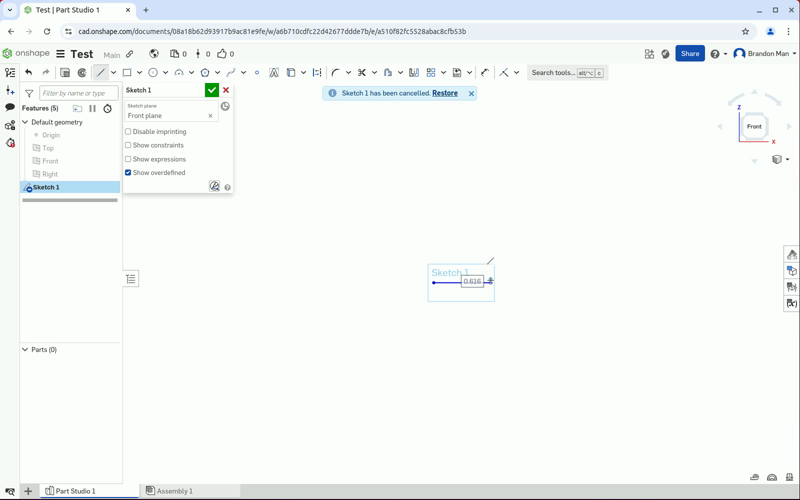
mouse_move(520, 279)
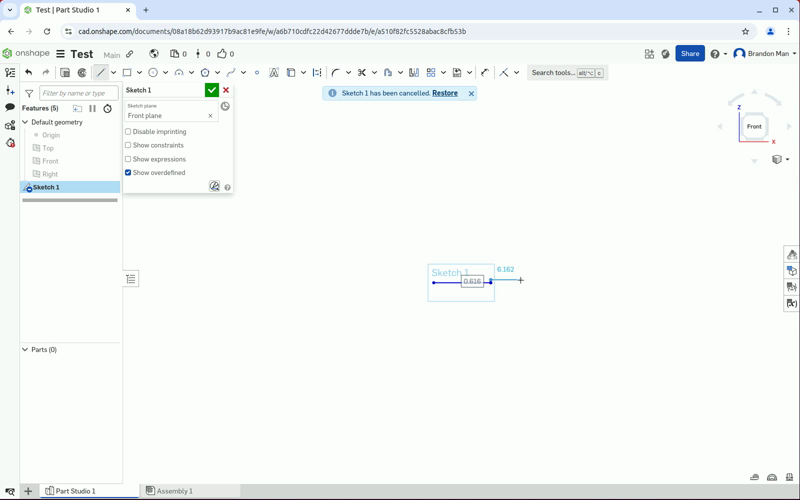
mouse_move(463, 230)
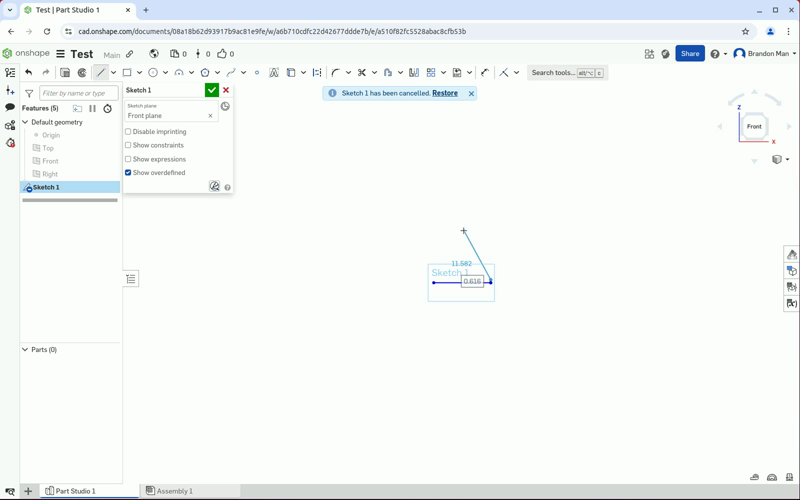
click(463, 230)
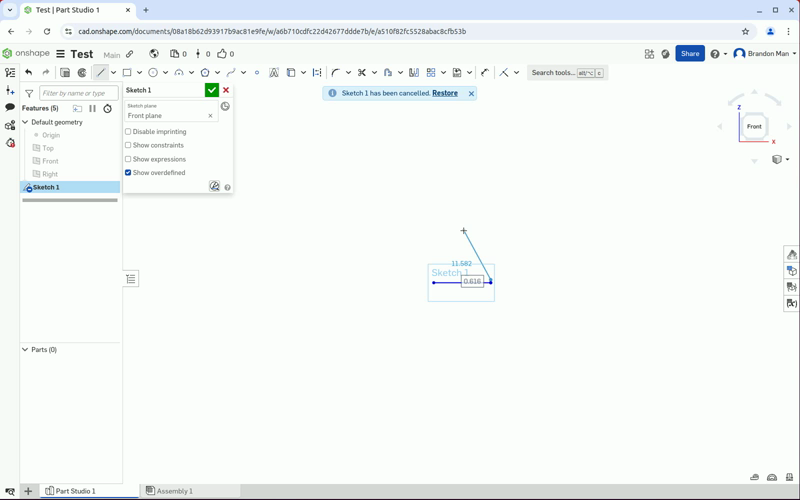
key_up(shift)
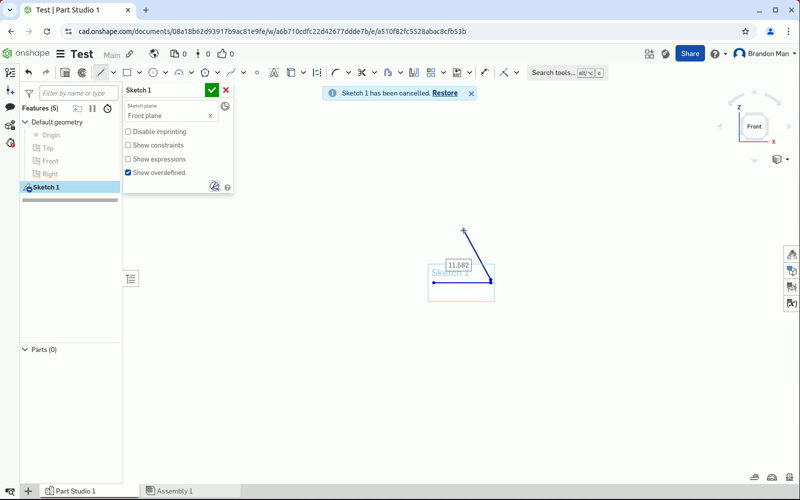
key_down(shift)
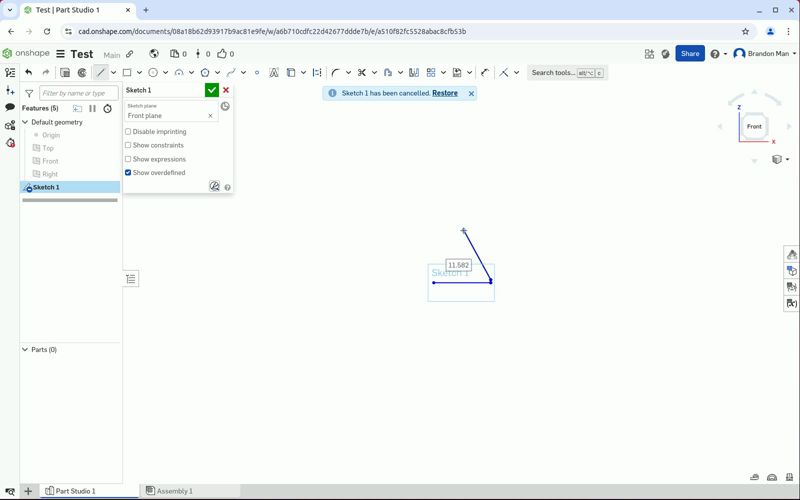
mouse_move(493, 230)
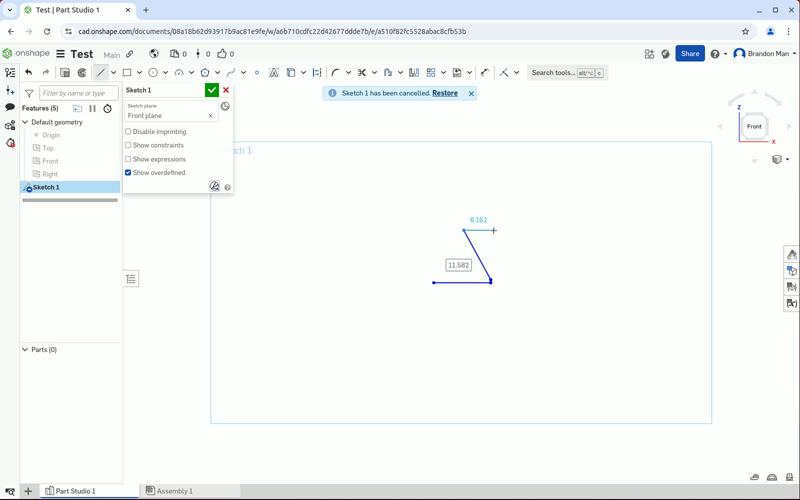
mouse_move(463, 226)
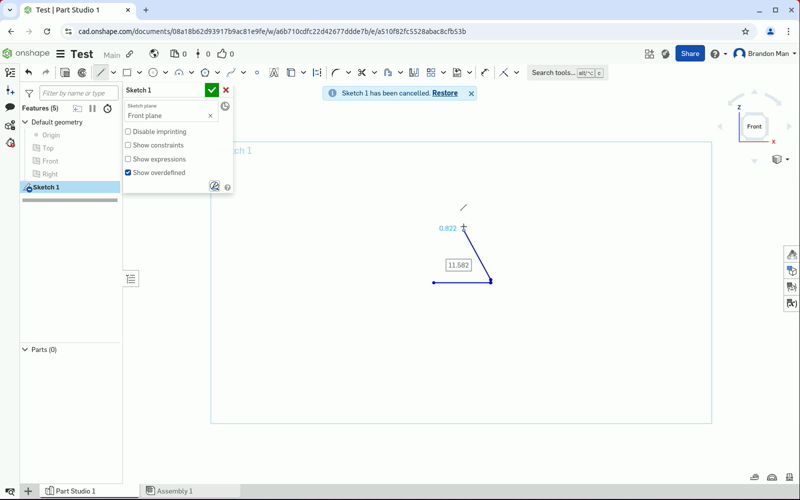
scroll(6)
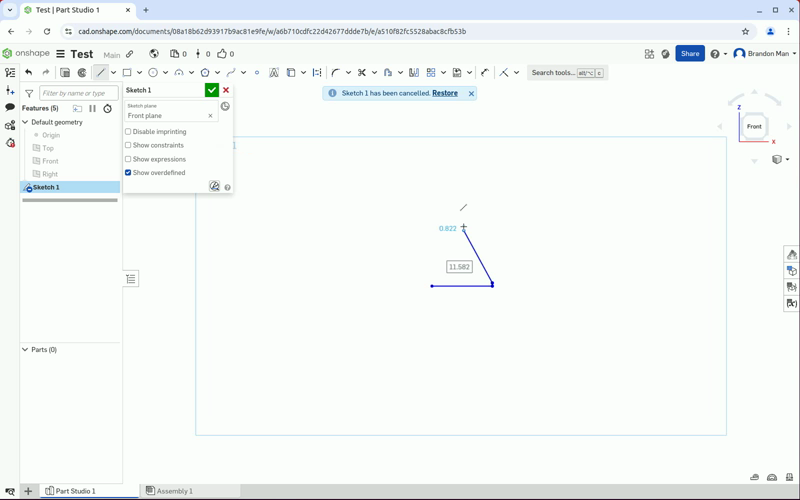
scroll(6)
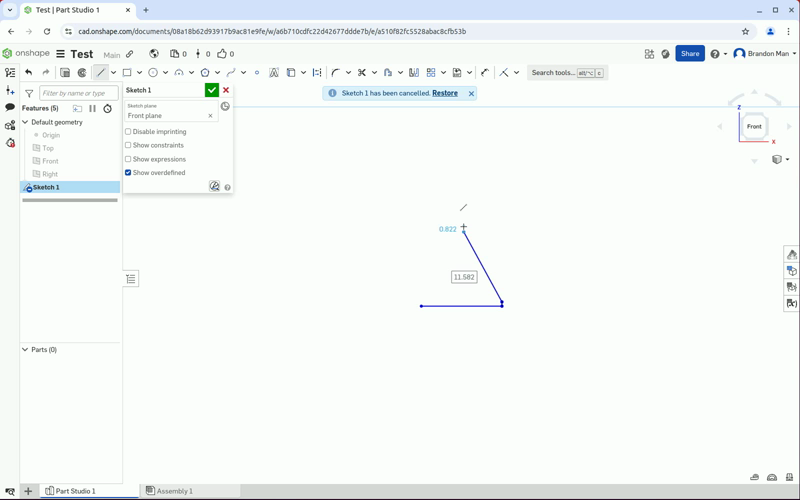
scroll(6)
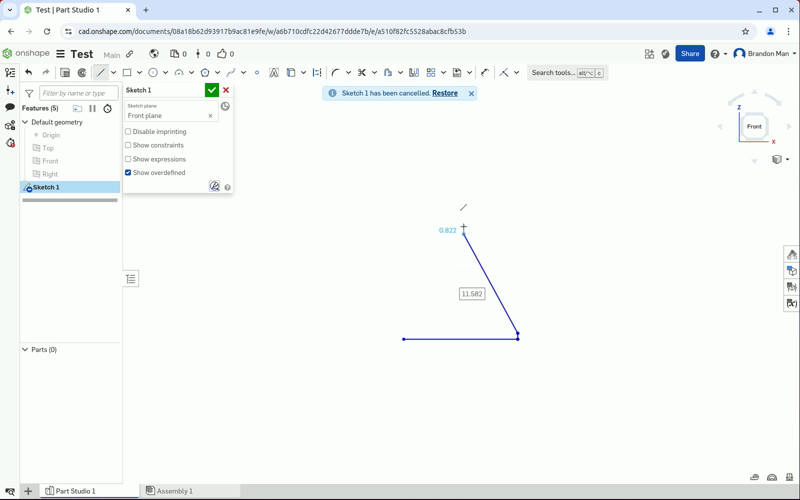
scroll(6)
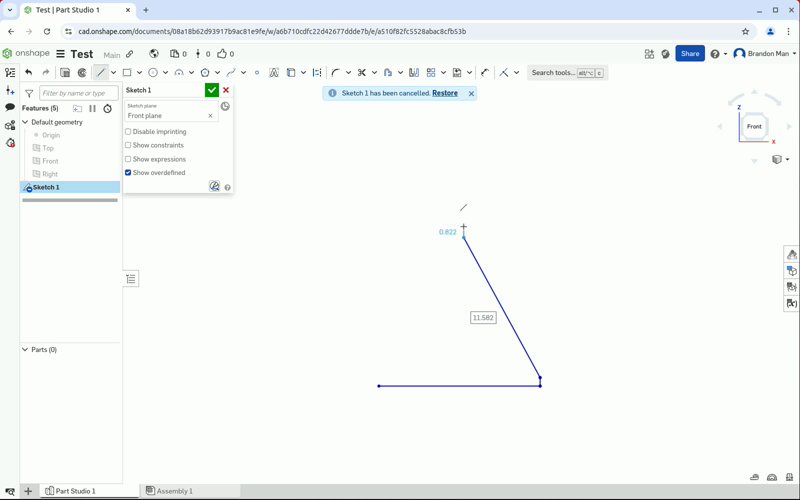
scroll(6)
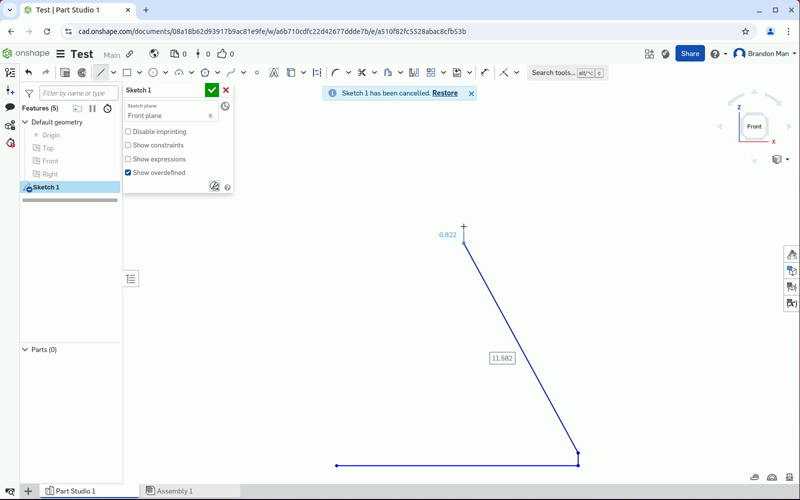
scroll(6)
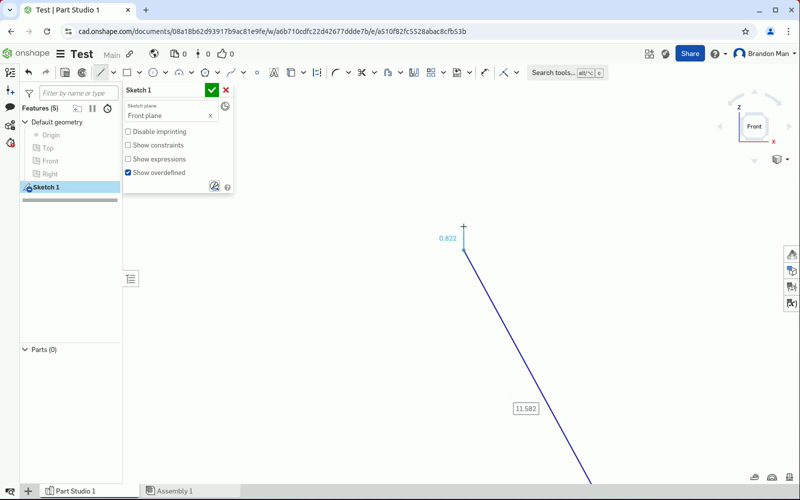
scroll(6)
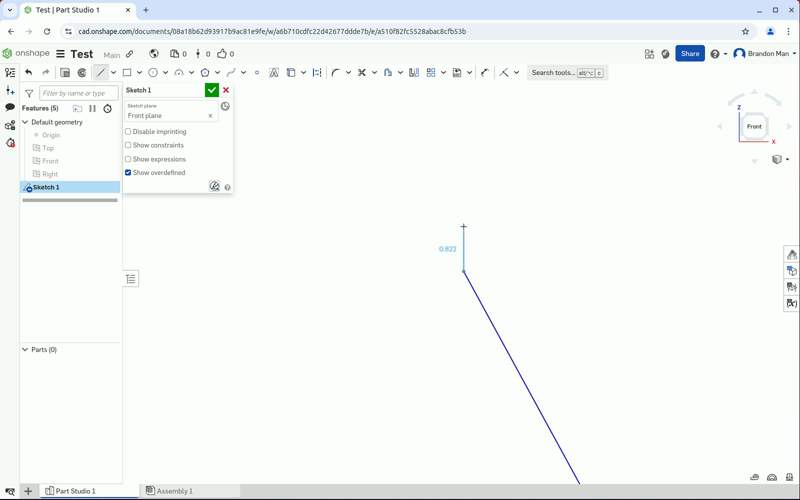
click(463, 226)
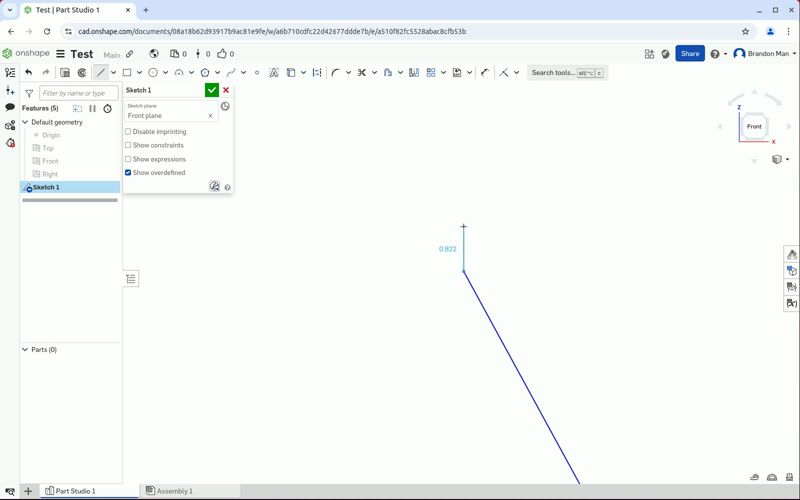
scroll(-6)
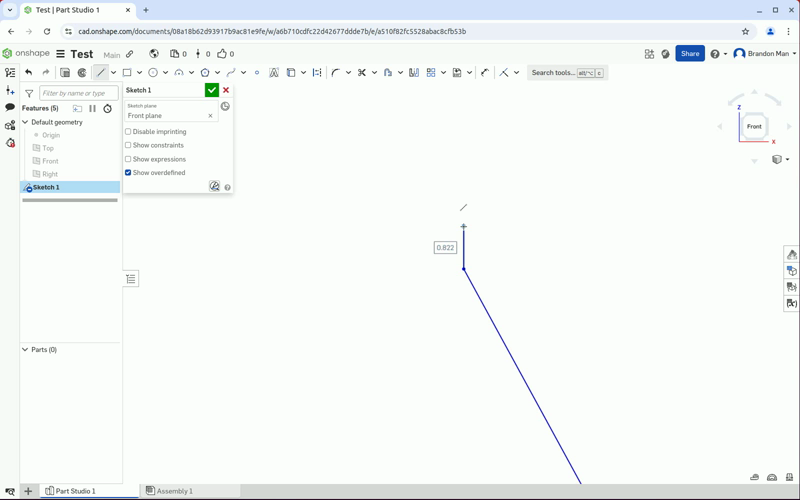
scroll(-6)
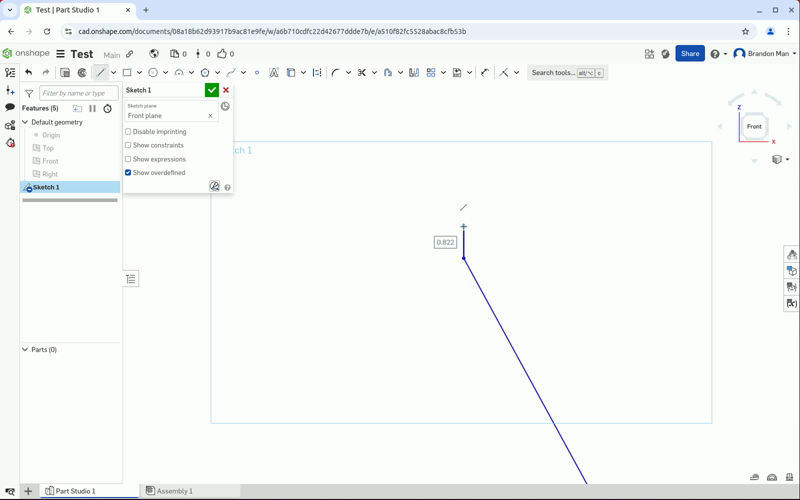
scroll(-6)
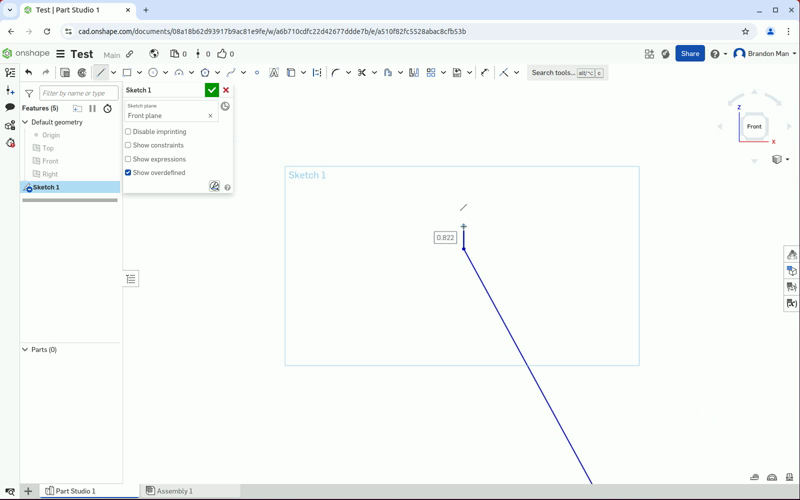
scroll(-6)
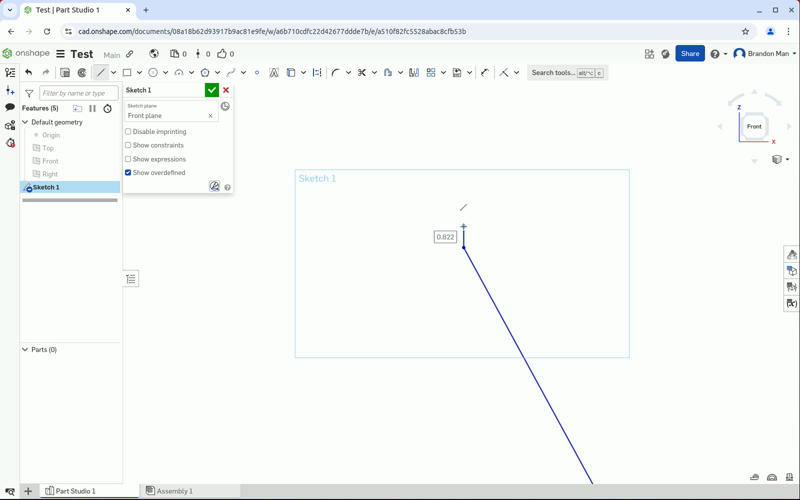
scroll(-6)
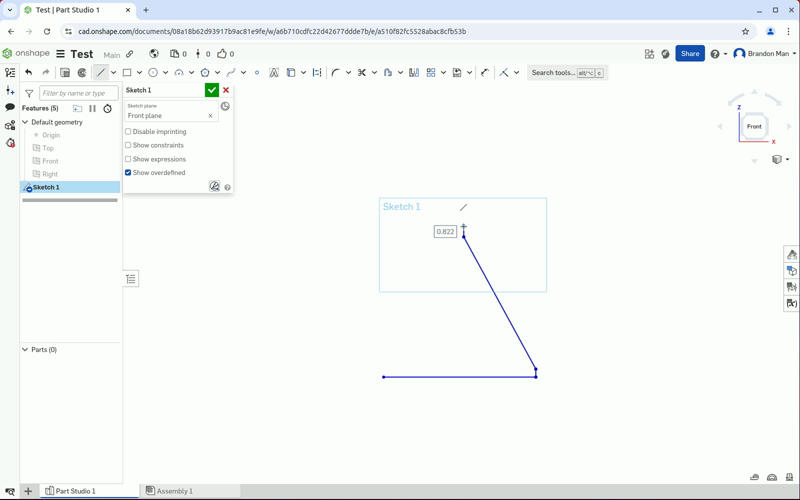
scroll(-6)
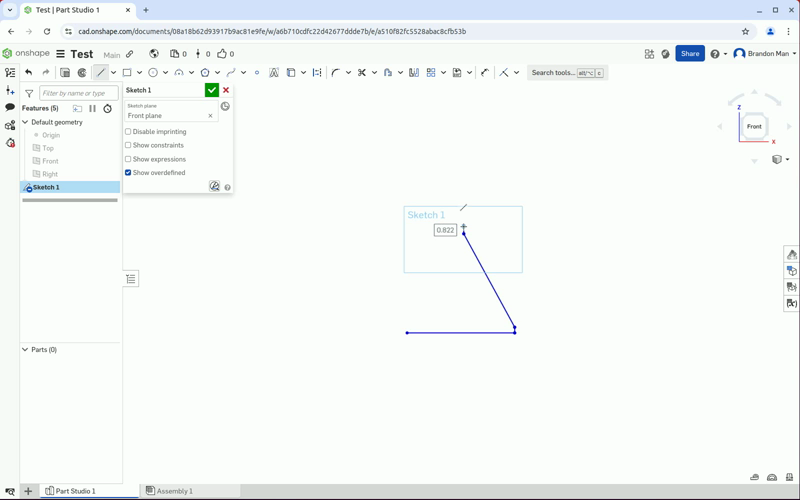
scroll(-6)
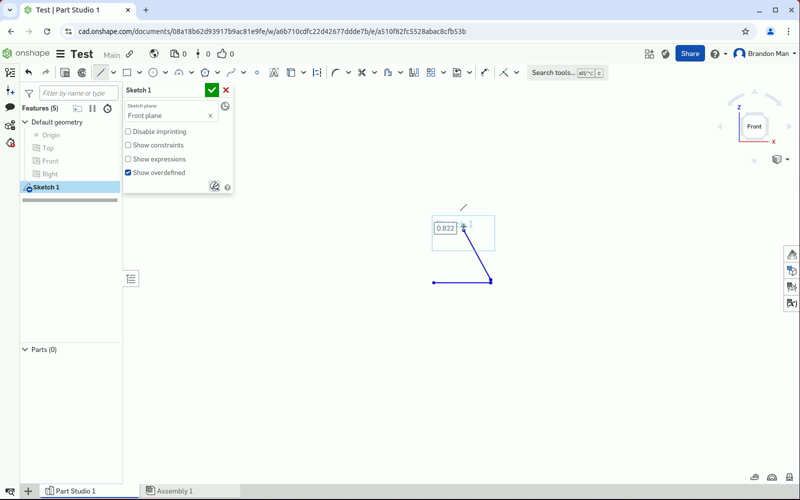
key_up(shift)
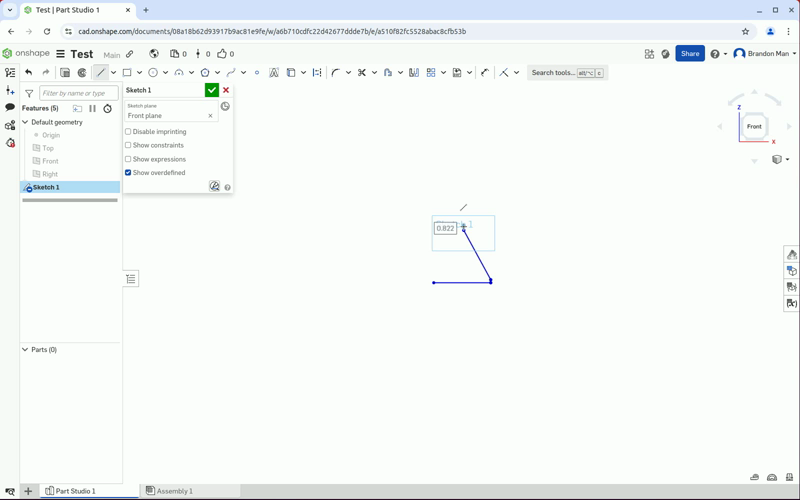
key_down(shift)
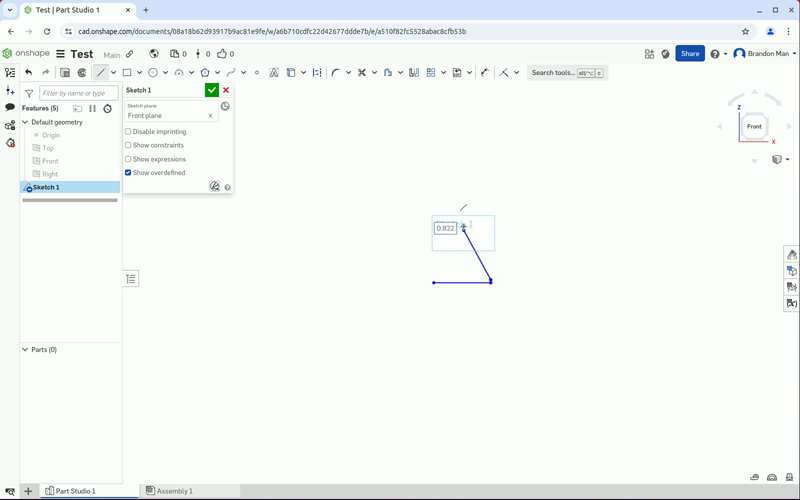
mouse_move(493, 226)
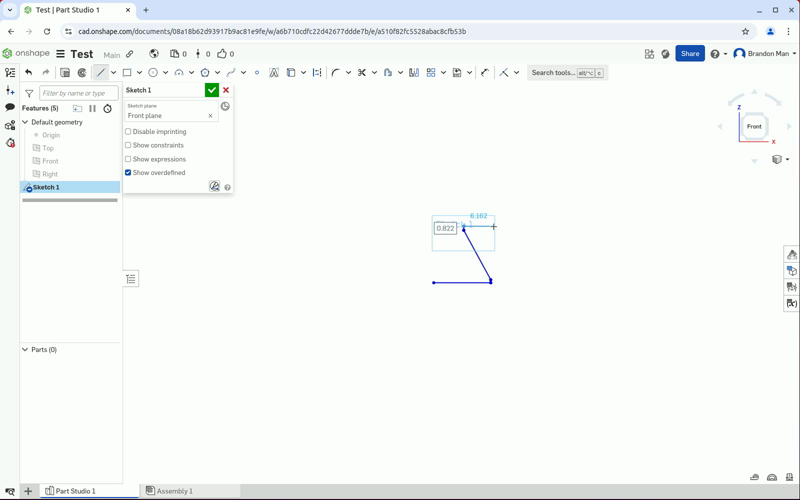
mouse_move(460, 226)
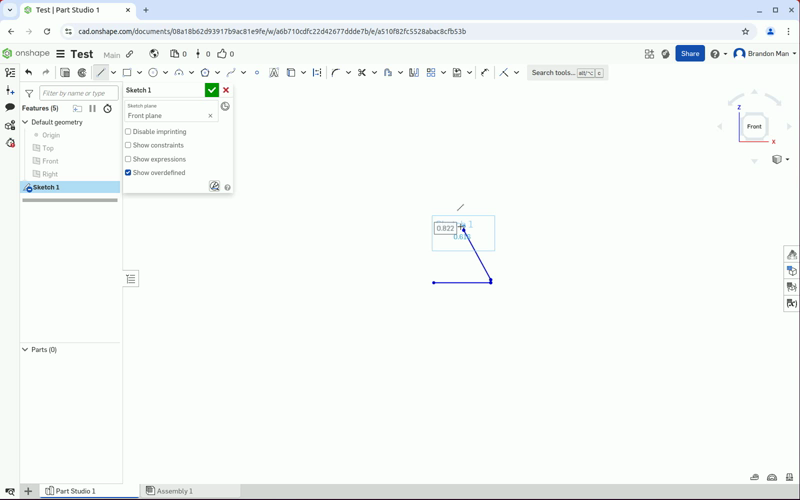
scroll(6)
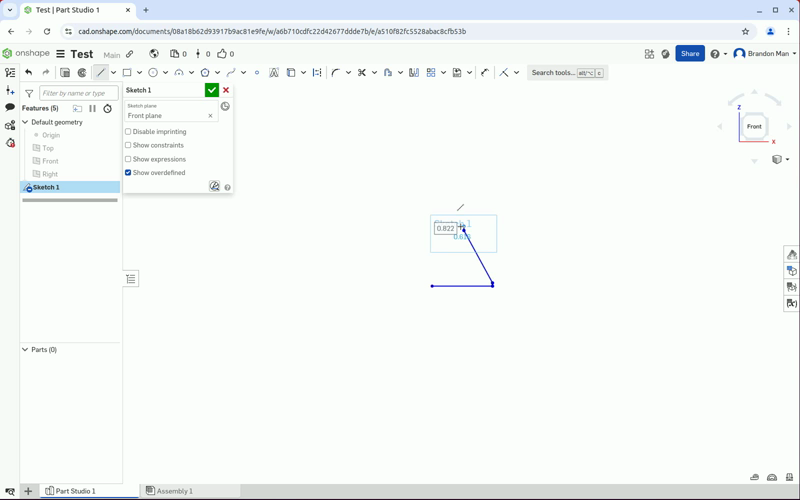
scroll(6)
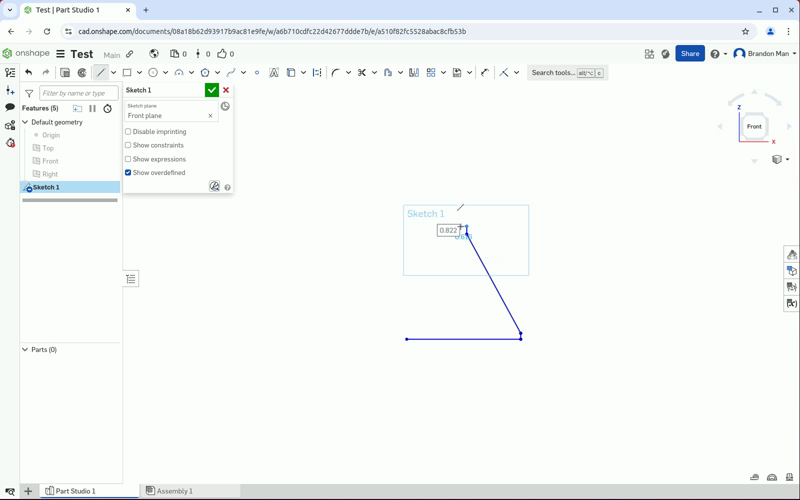
scroll(6)
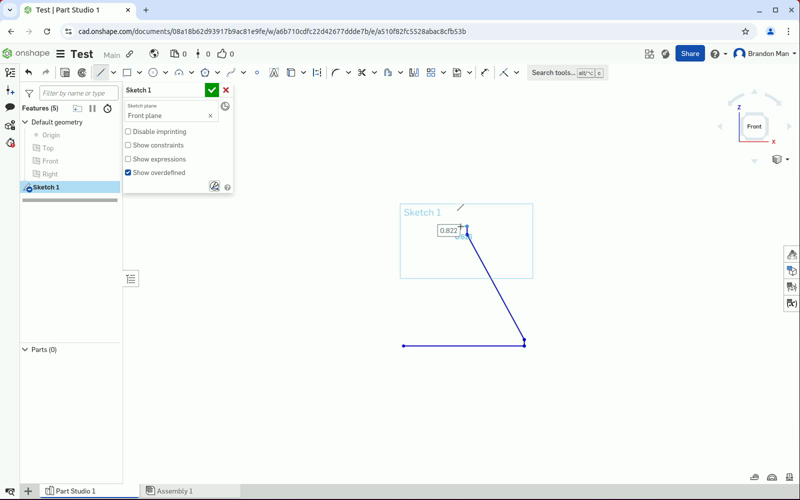
scroll(6)
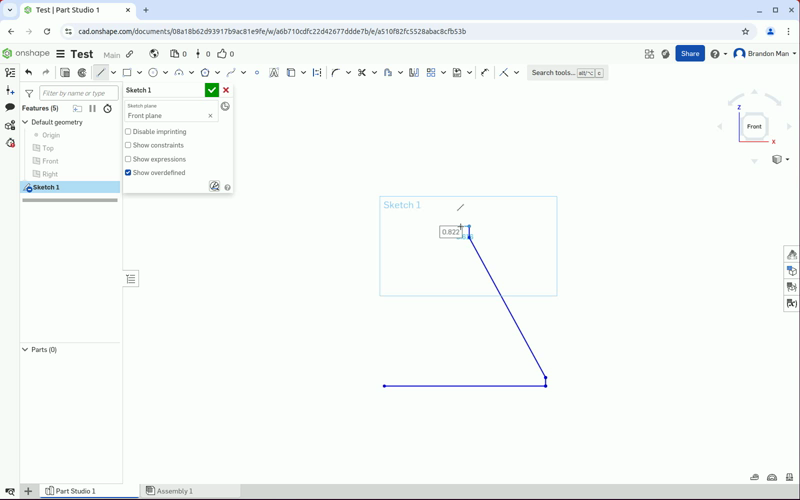
scroll(6)
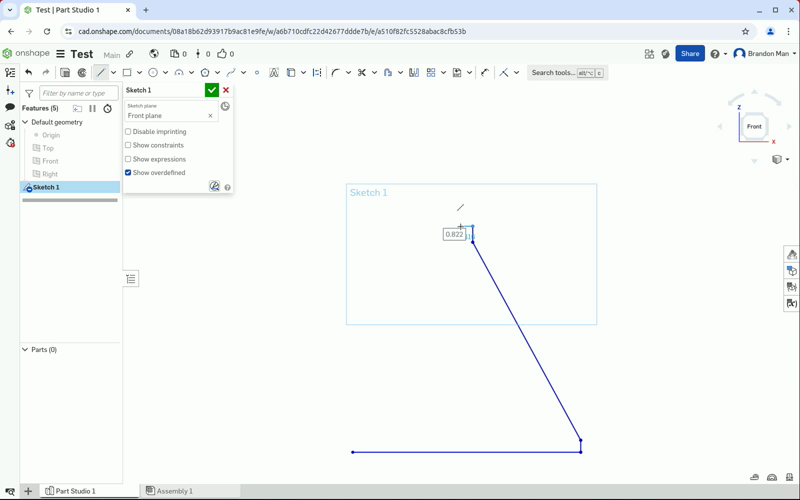
scroll(6)
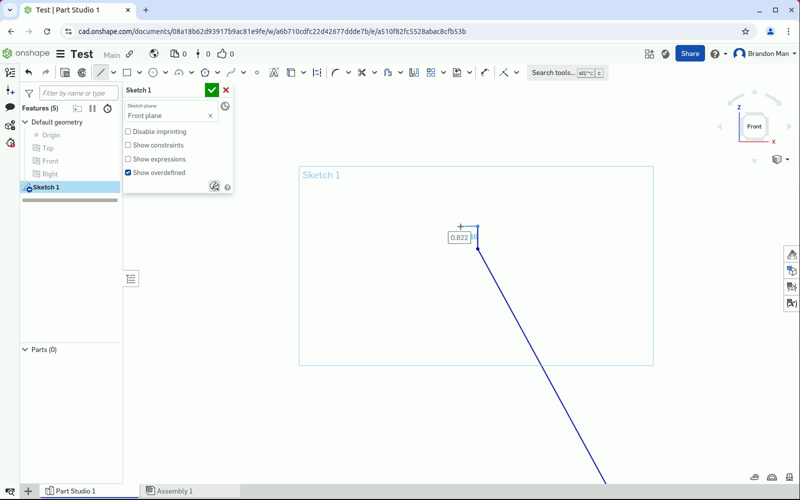
scroll(6)
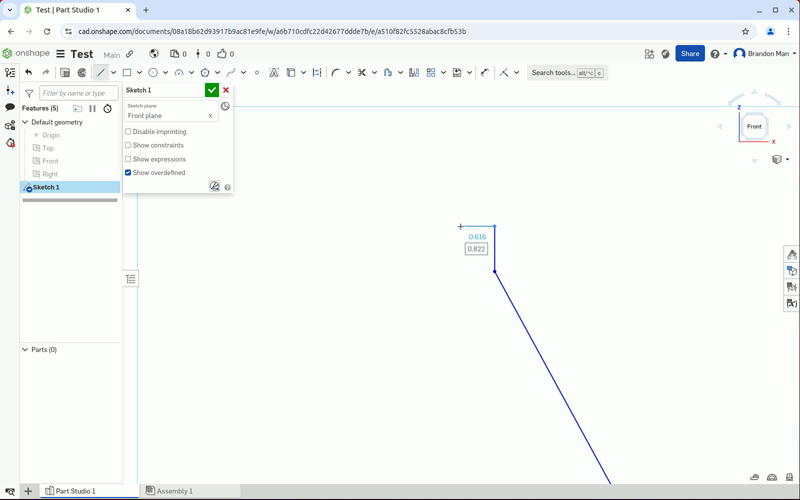
click(460, 226)
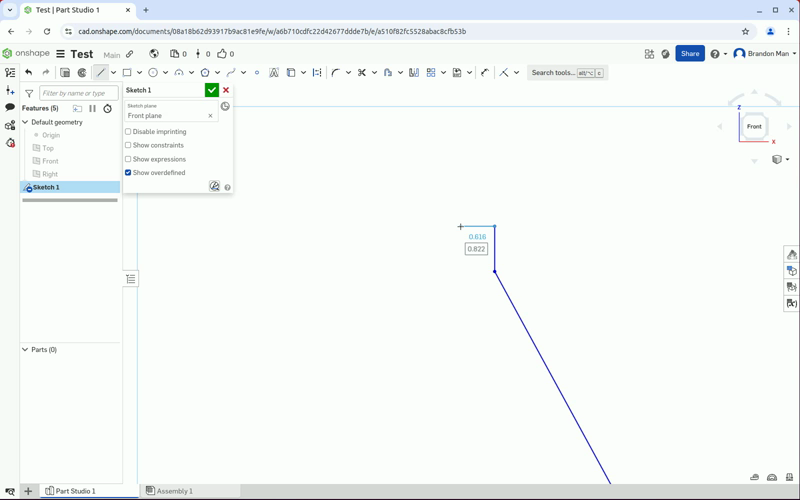
scroll(-6)
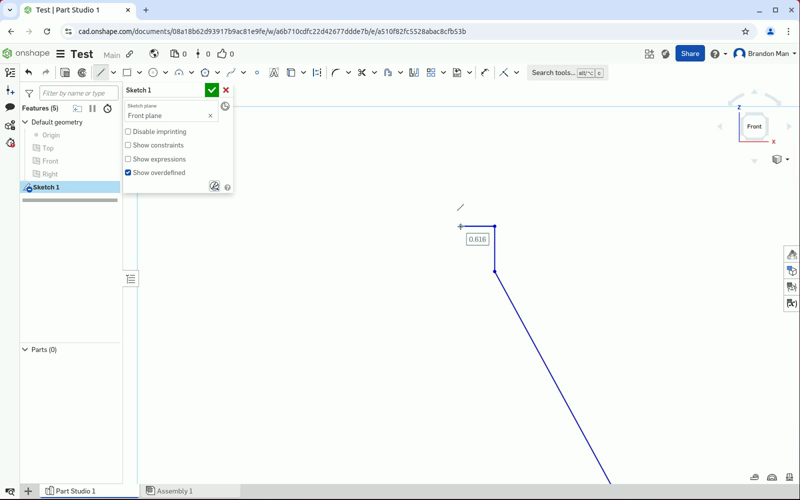
scroll(-6)
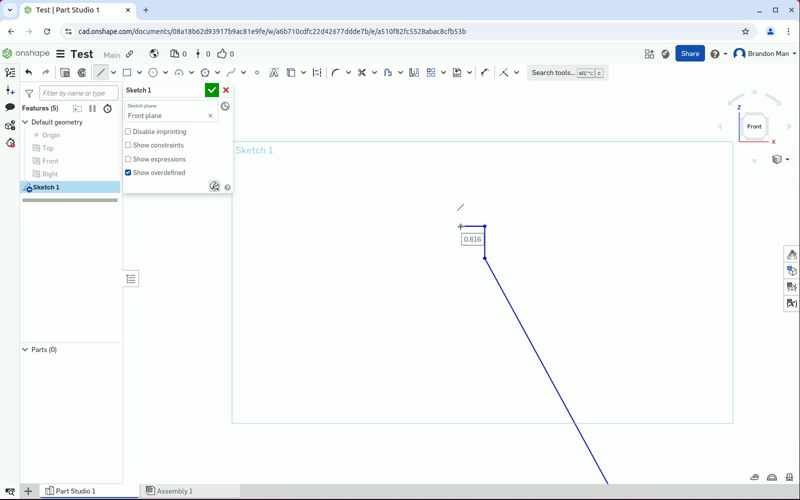
scroll(-6)
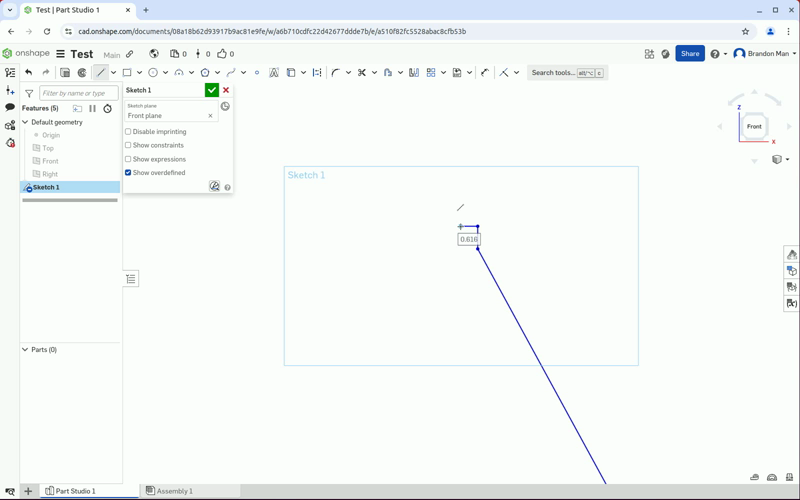
scroll(-6)
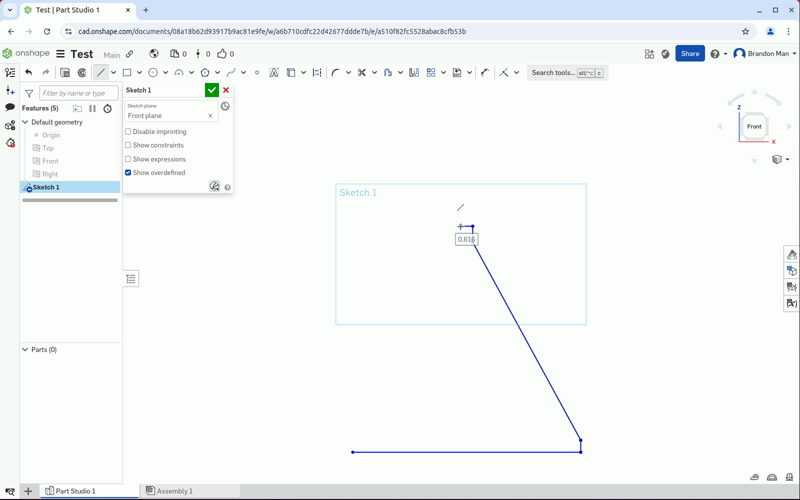
scroll(-6)
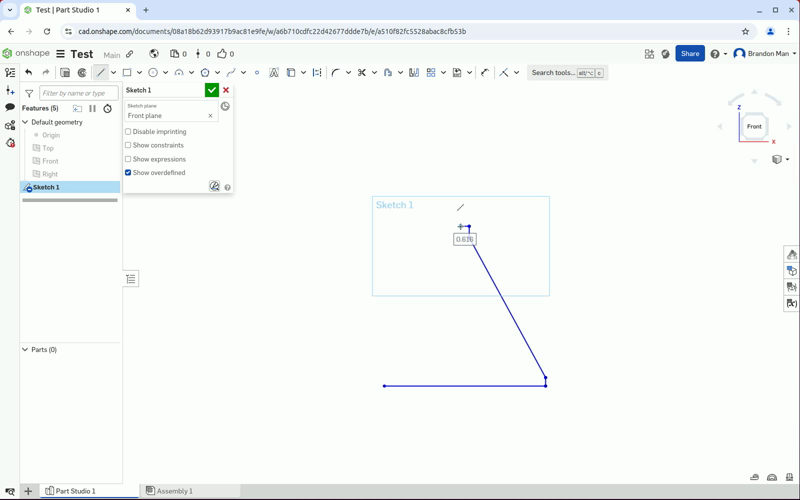
scroll(-6)
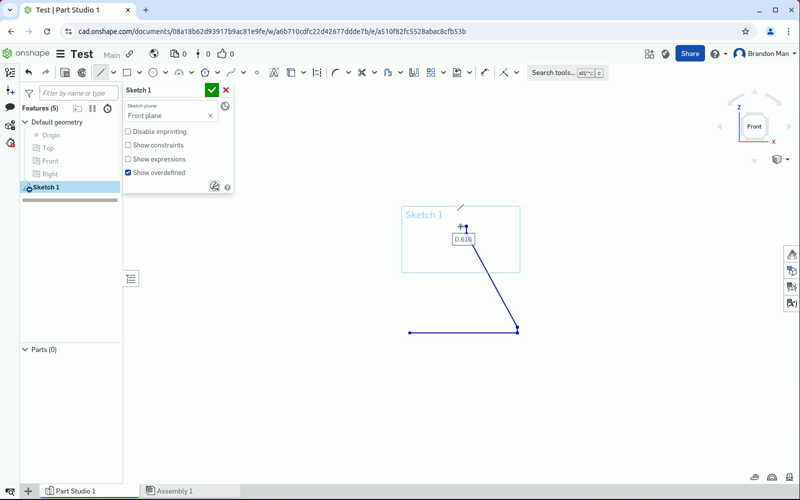
scroll(-6)
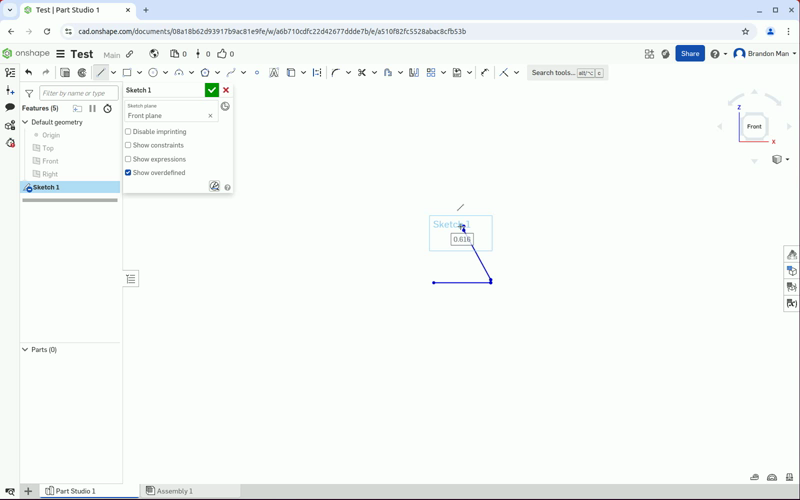
key_up(shift)
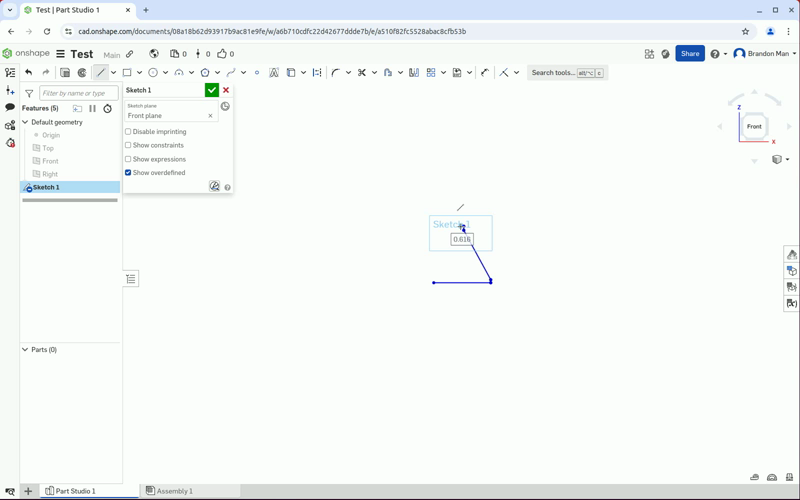
key_down(shift)
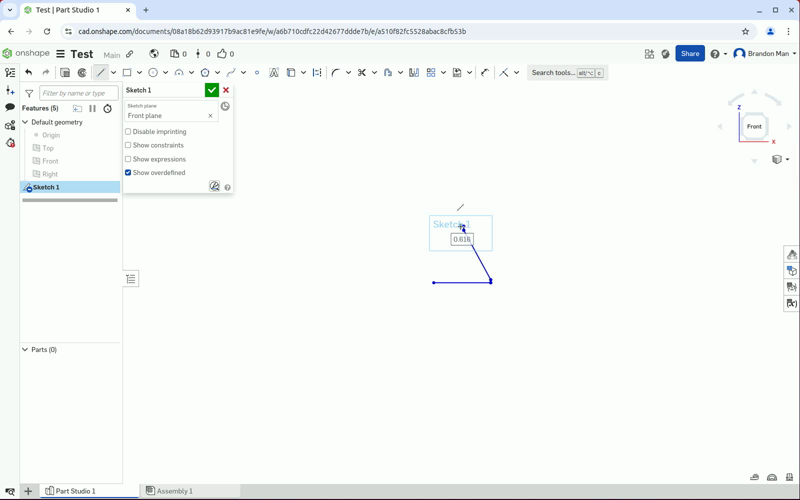
mouse_move(490, 226)
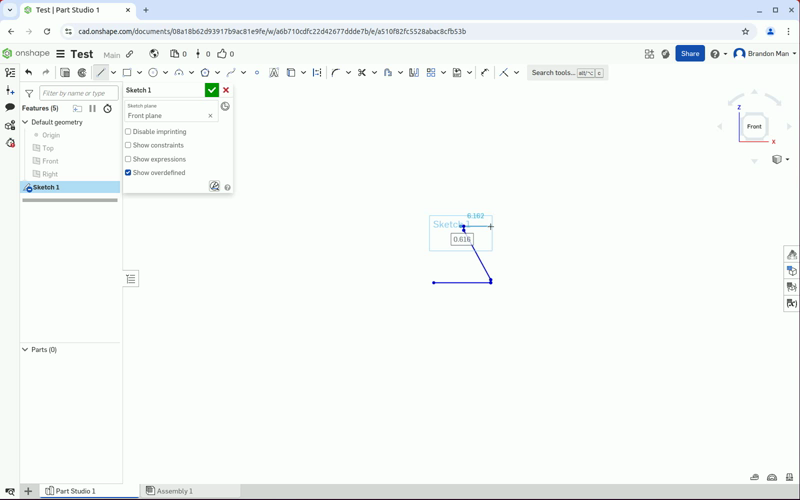
mouse_move(460, 230)
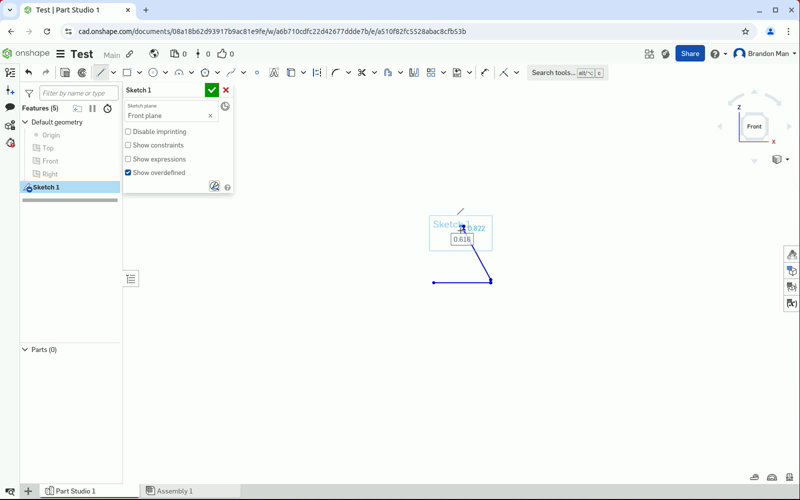
scroll(6)
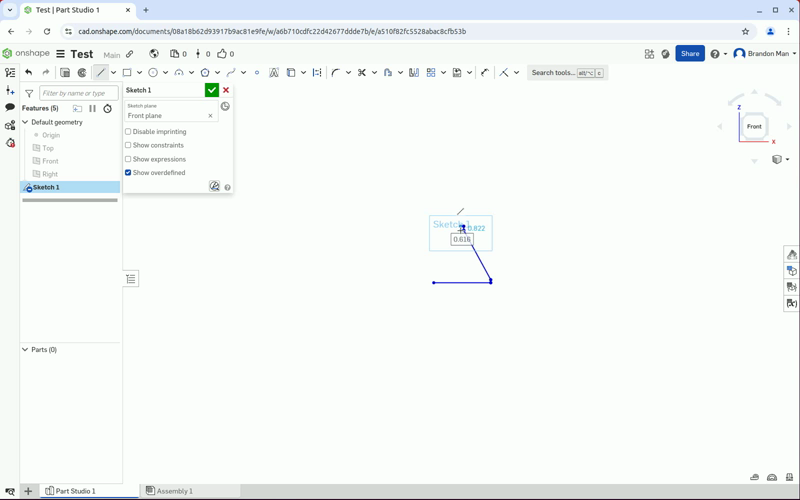
scroll(6)
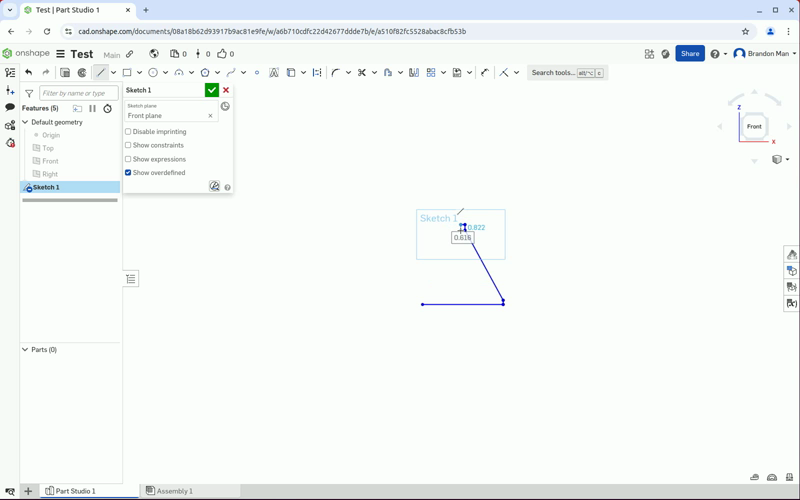
scroll(6)
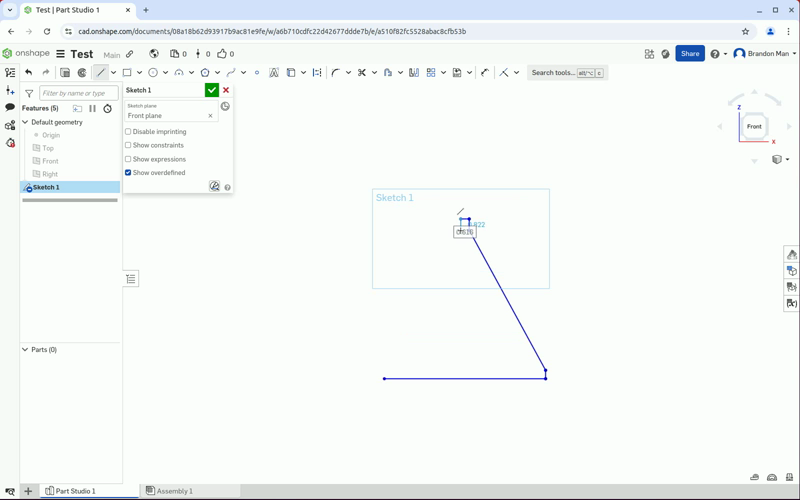
scroll(6)
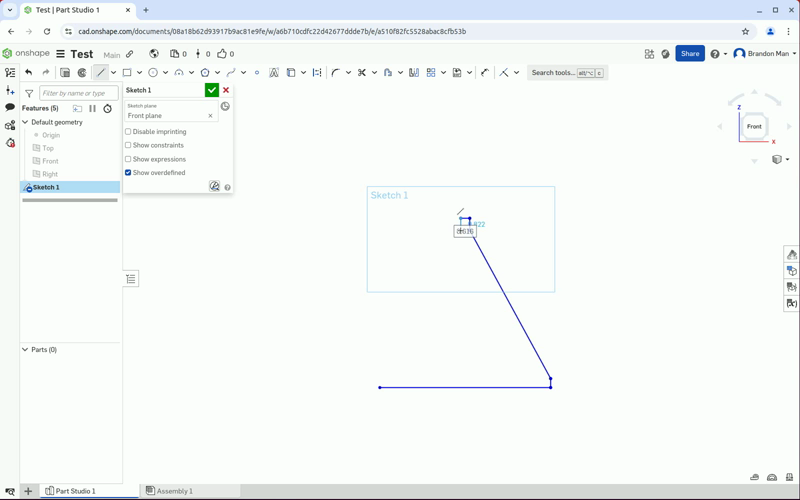
scroll(6)
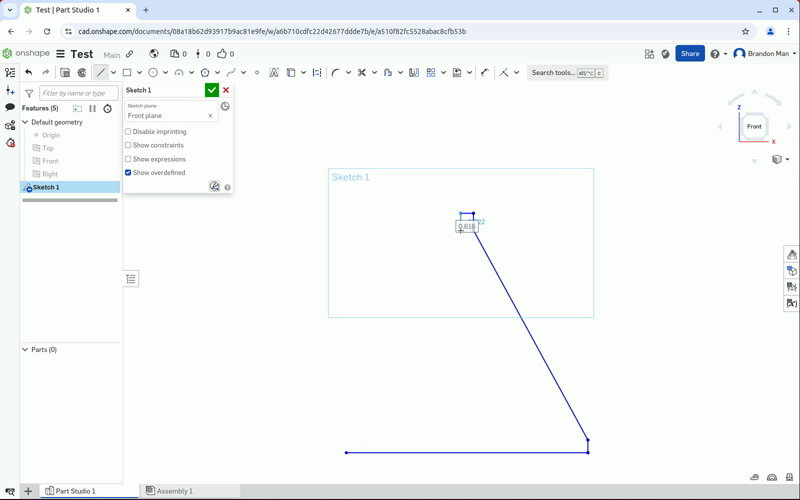
scroll(6)
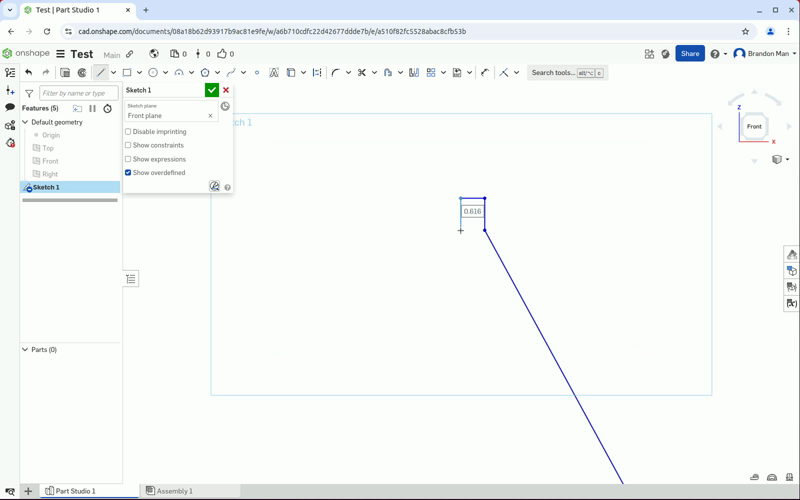
scroll(6)
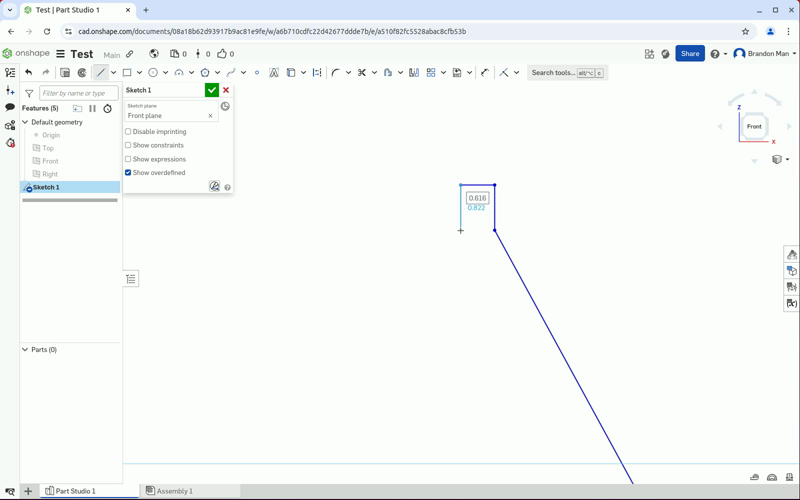
click(460, 230)
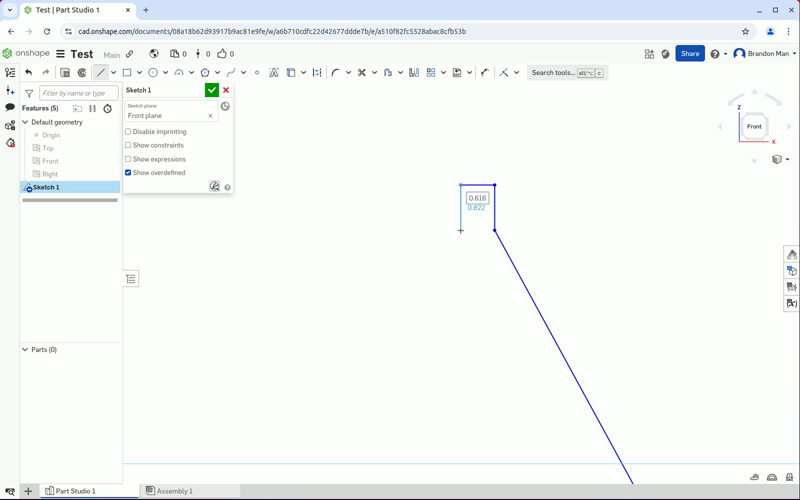
scroll(-6)
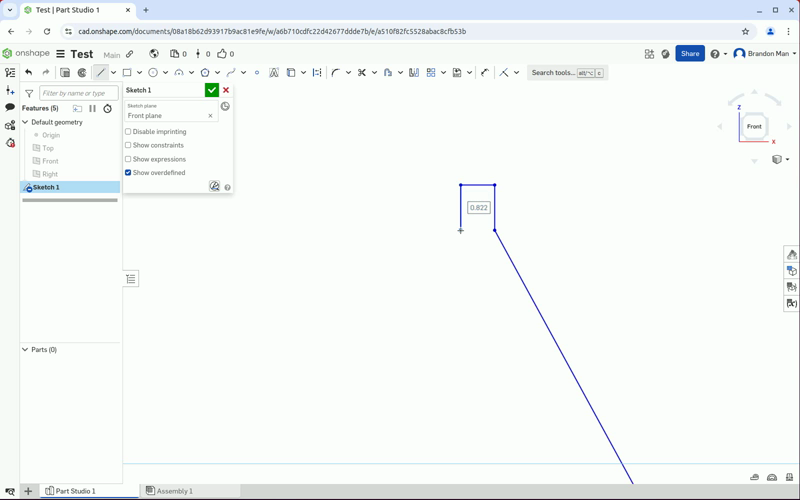
scroll(-6)
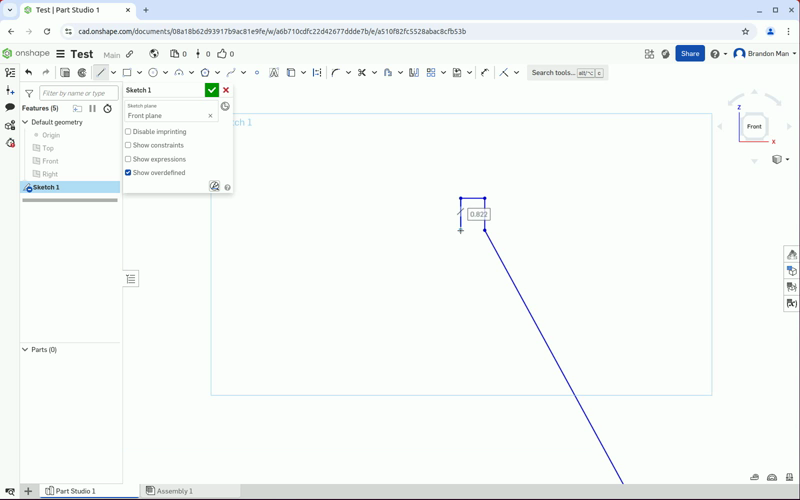
scroll(-6)
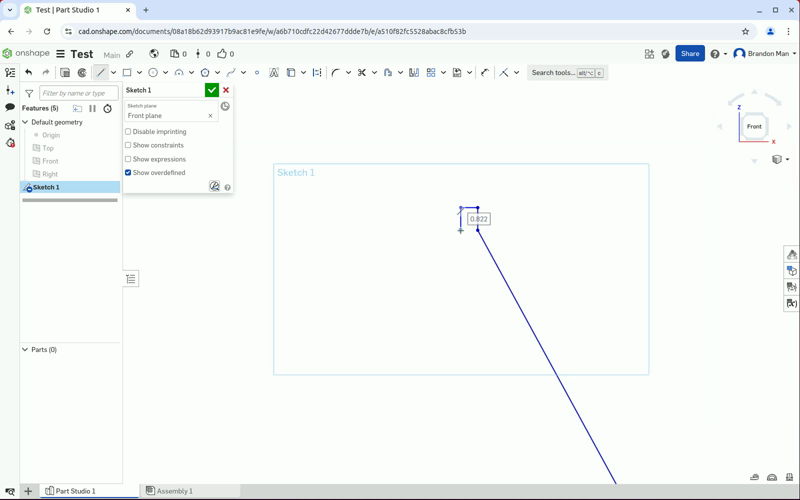
scroll(-6)
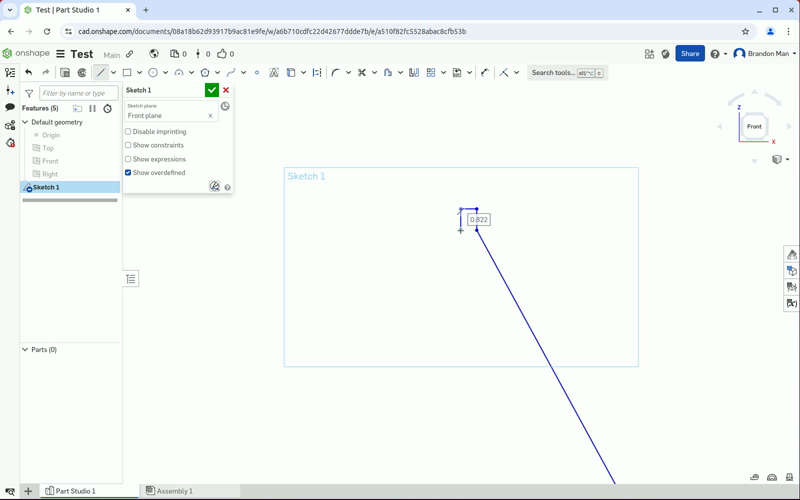
scroll(-6)
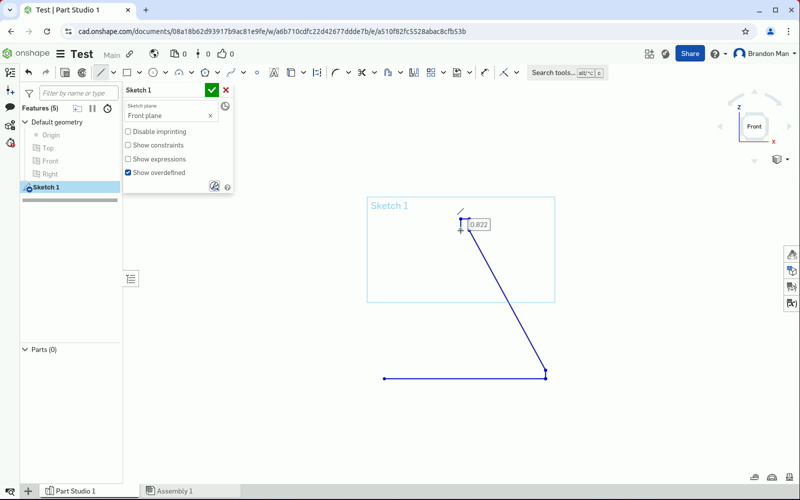
scroll(-6)
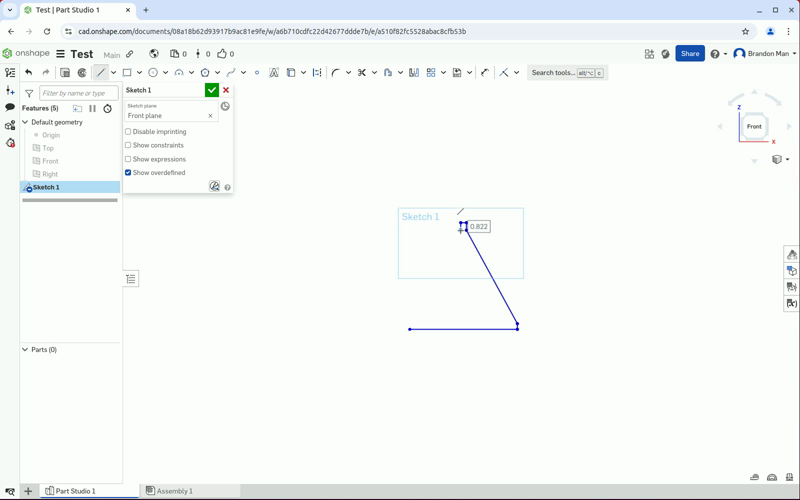
scroll(-6)
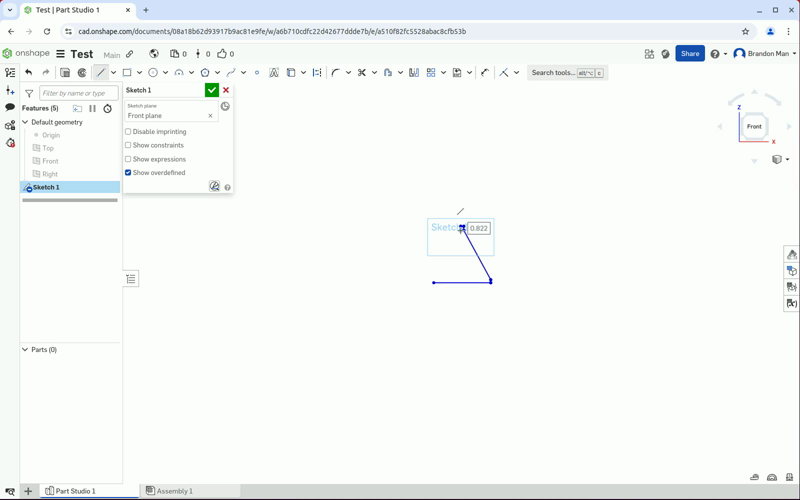
key_up(shift)
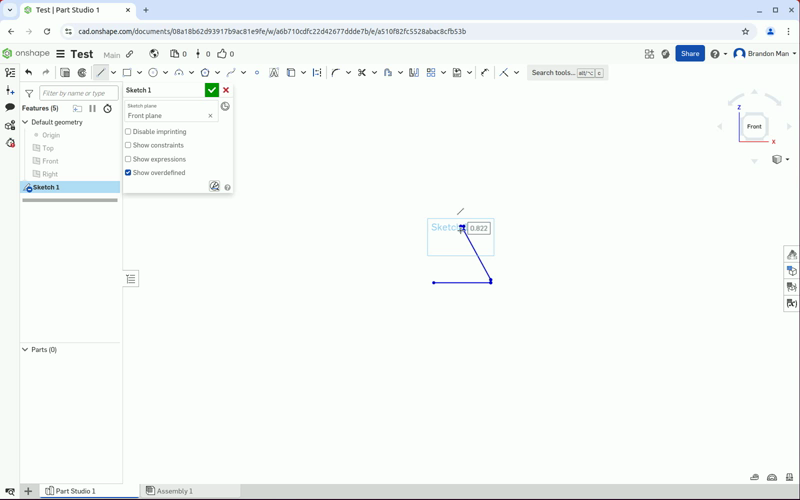
key_down(shift)
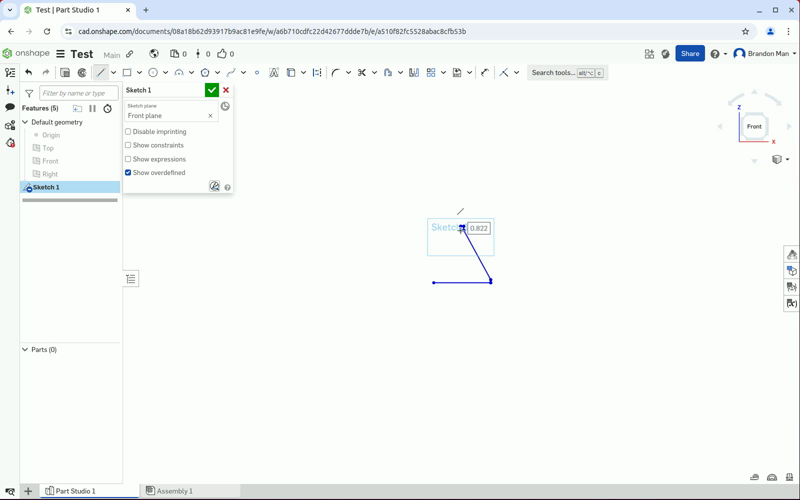
mouse_move(490, 230)
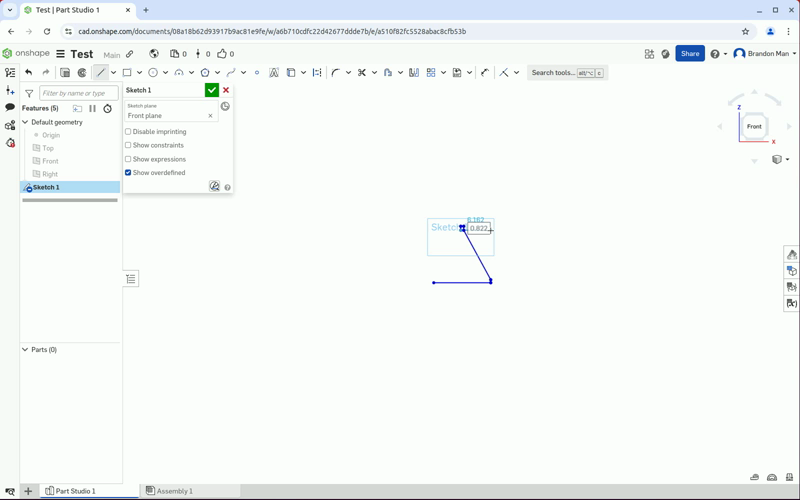
mouse_move(433, 279)
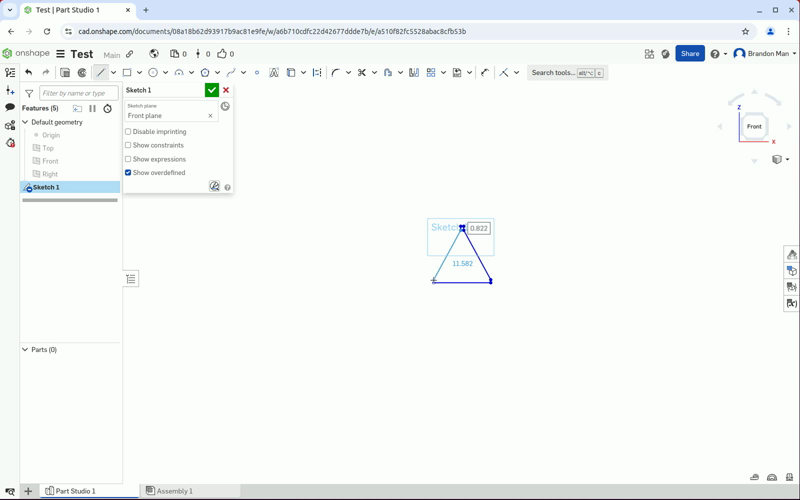
scroll(6)
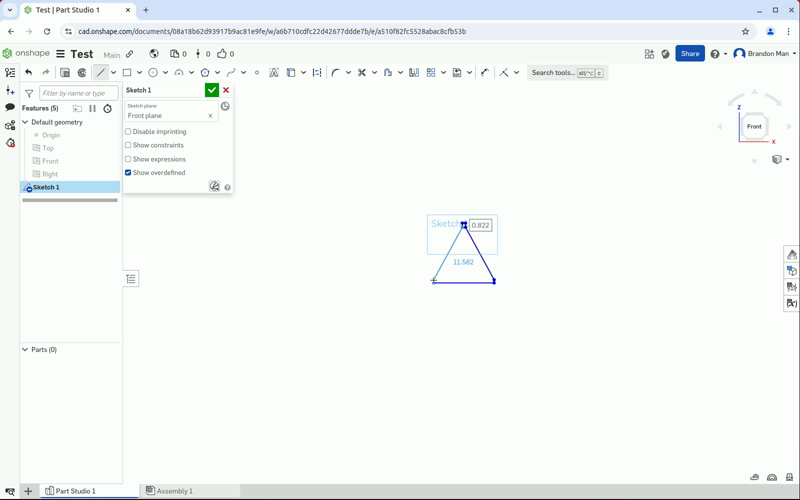
scroll(6)
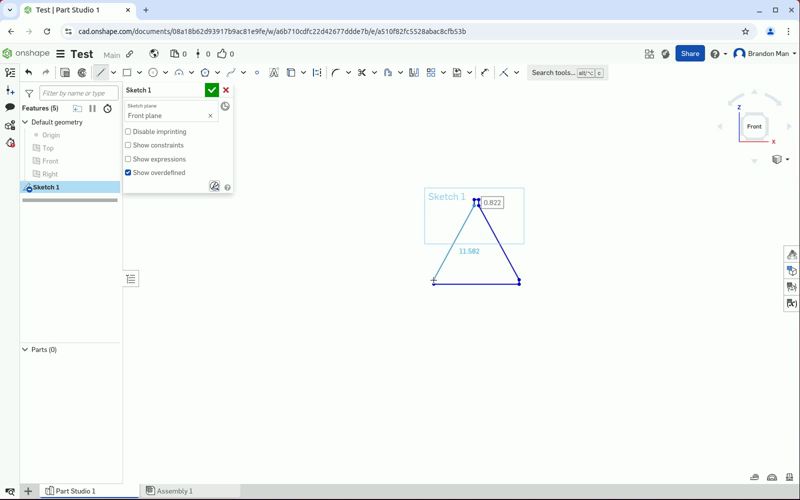
scroll(6)
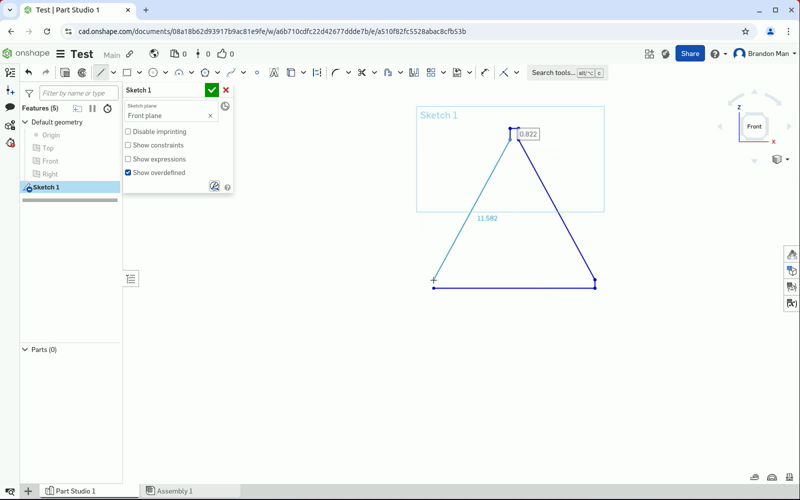
scroll(6)
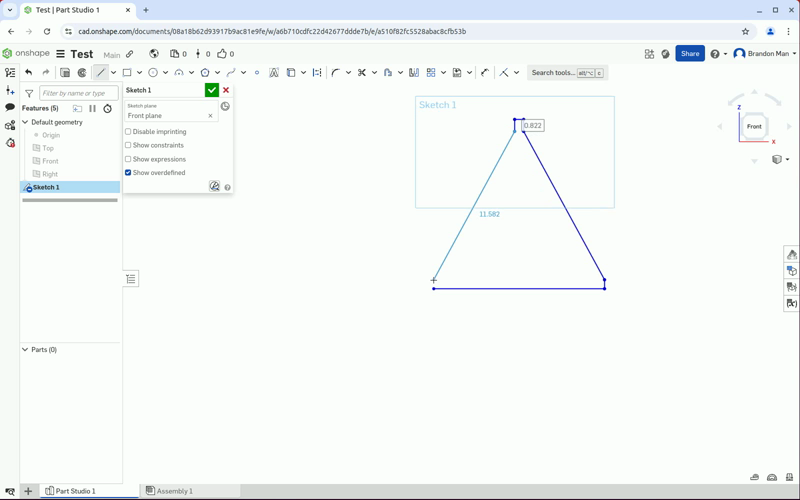
scroll(6)
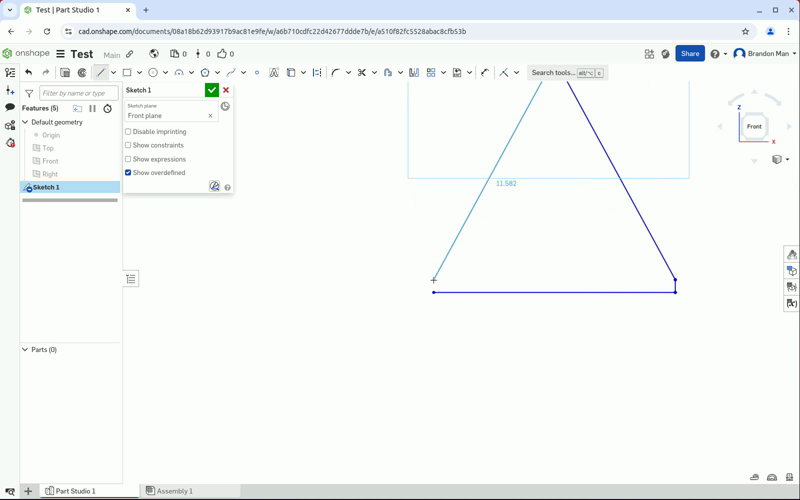
scroll(6)
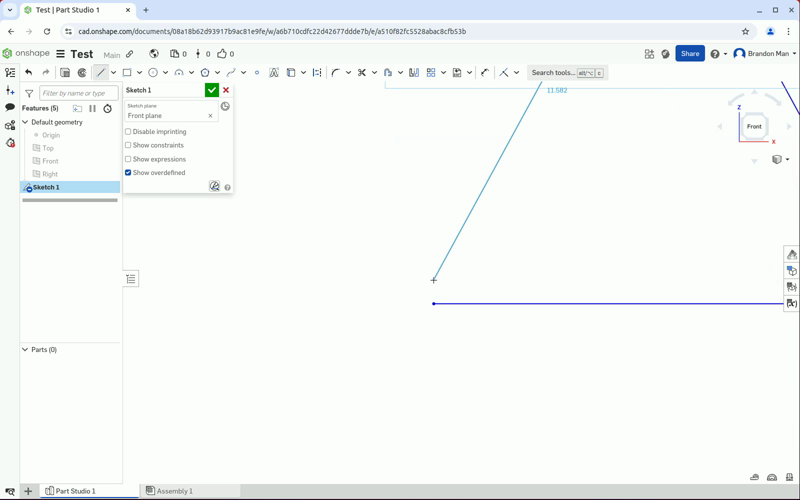
scroll(6)
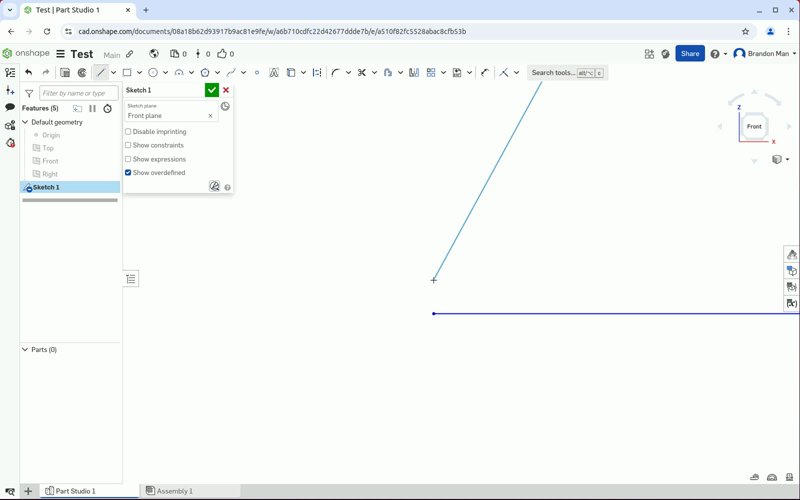
click(433, 279)
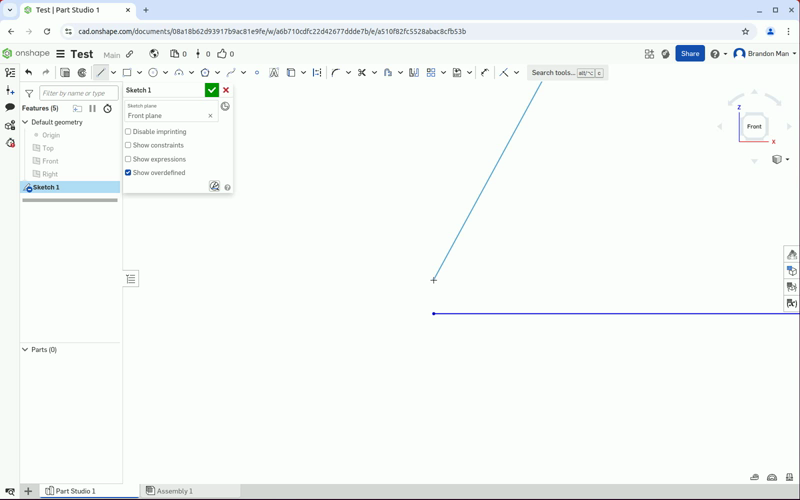
scroll(-6)
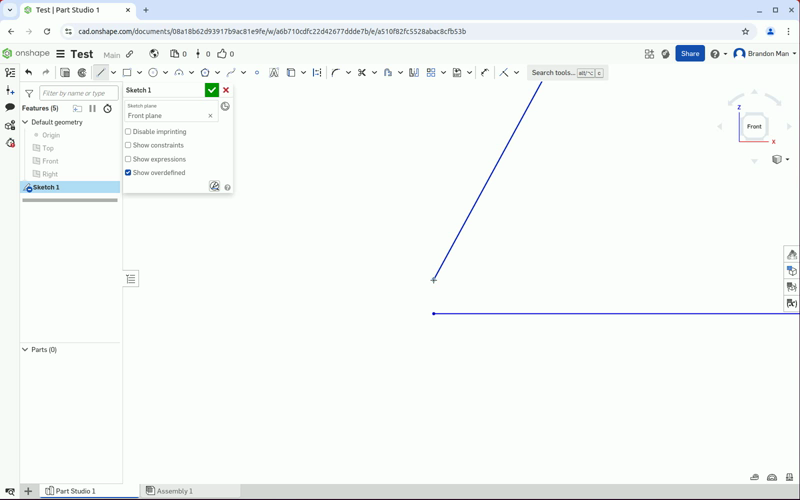
scroll(-6)
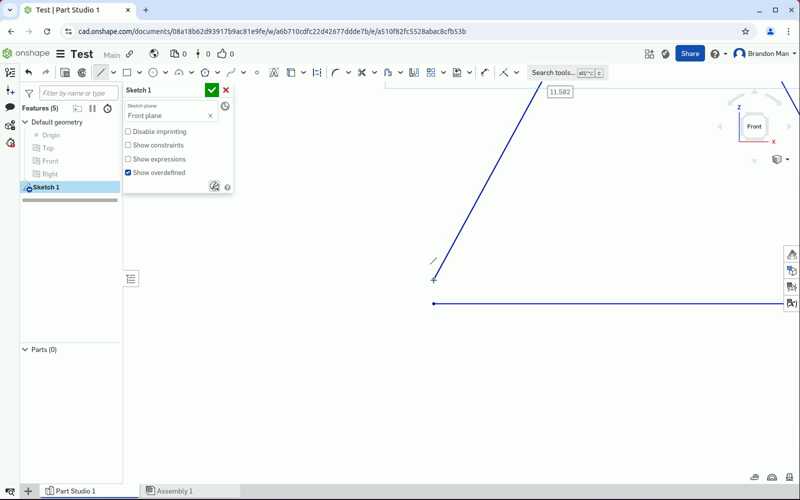
scroll(-6)
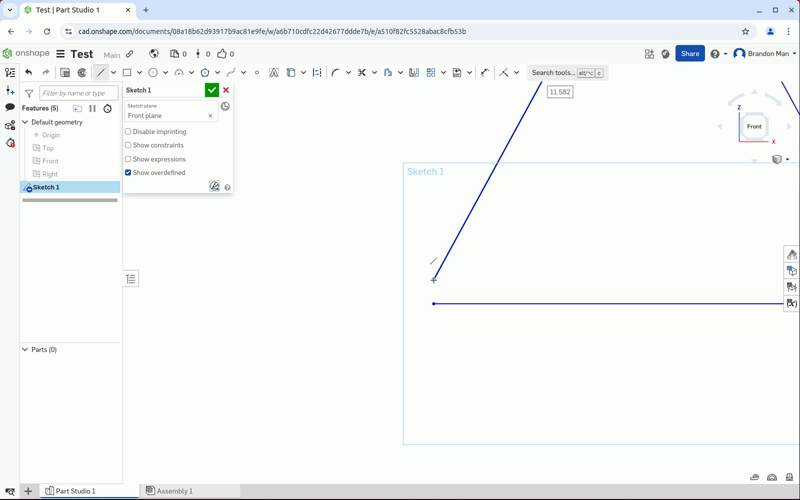
scroll(-6)
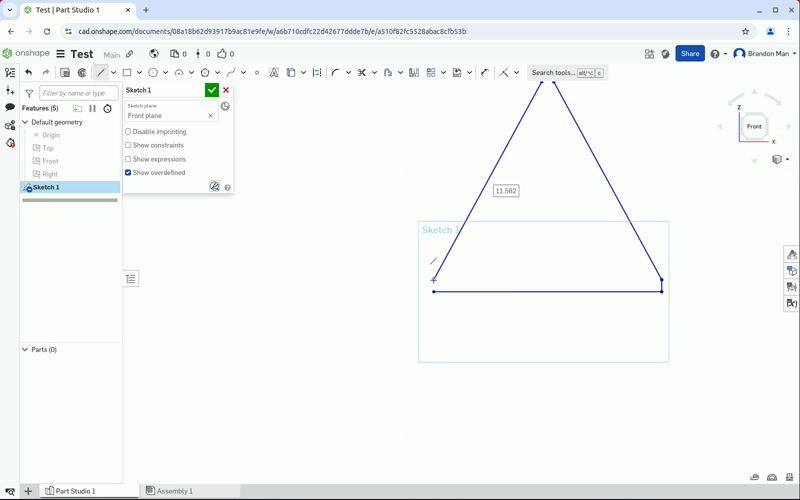
scroll(-6)
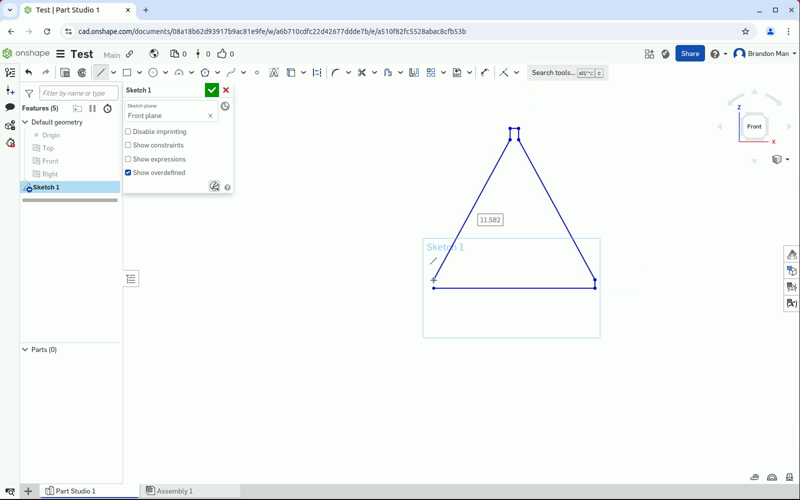
scroll(-6)
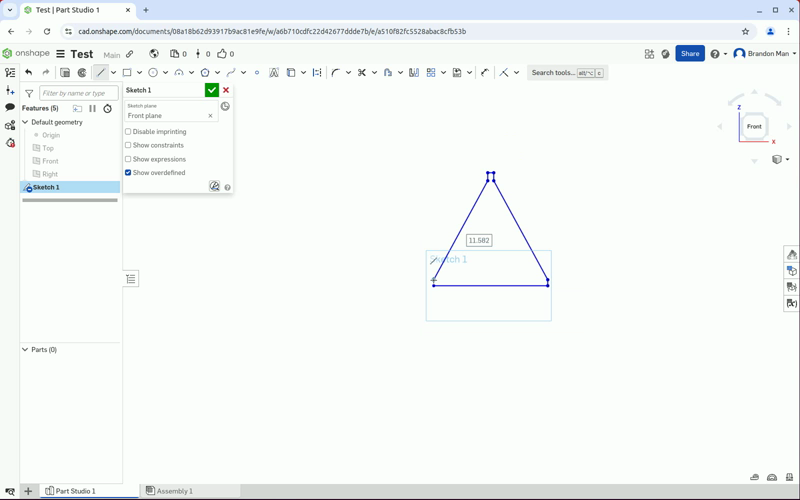
scroll(-6)
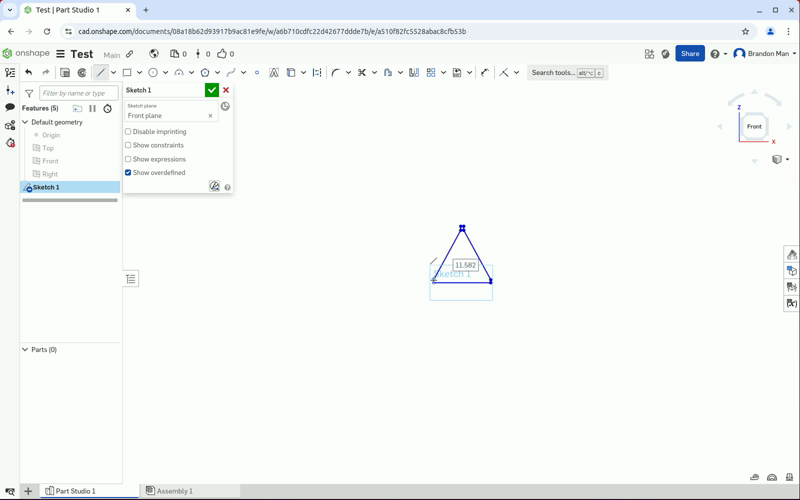
key_up(shift)
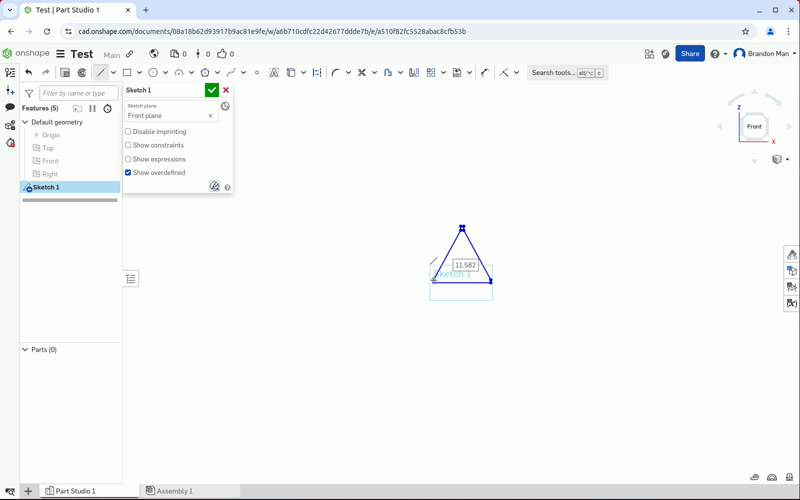
mouse_move(463, 279)
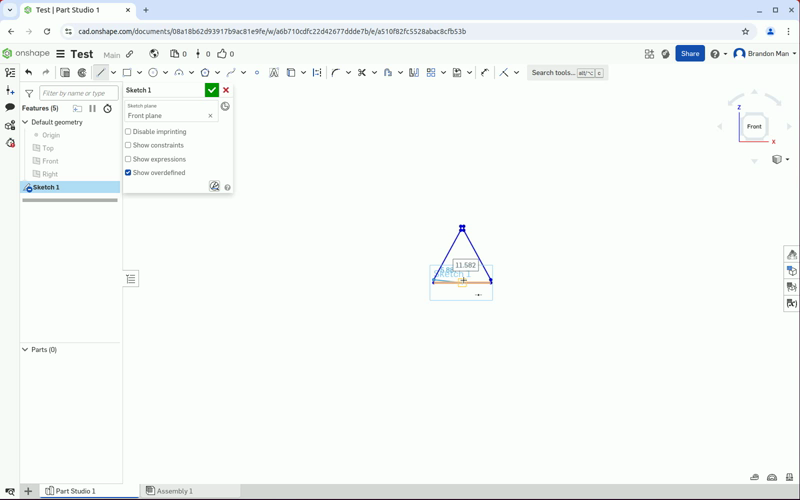
key_down(shift)
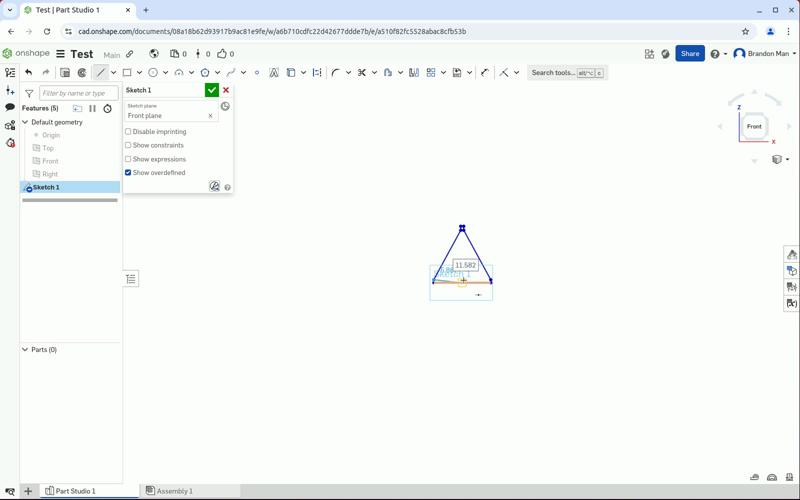
mouse_move(433, 282)
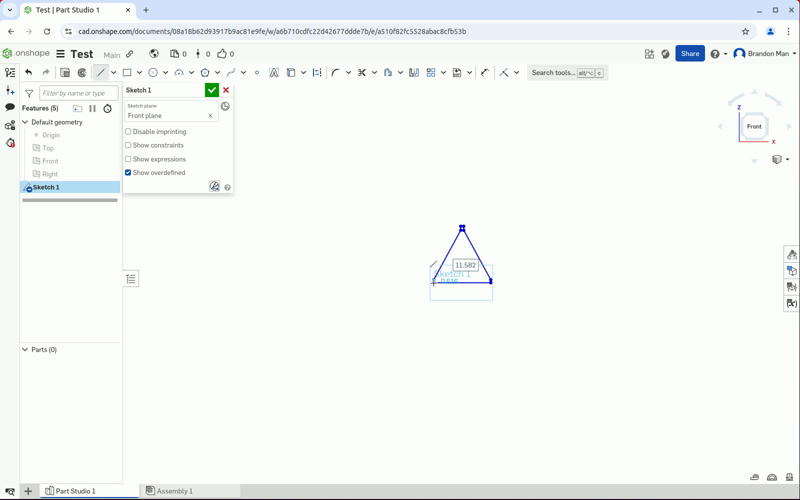
scroll(6)
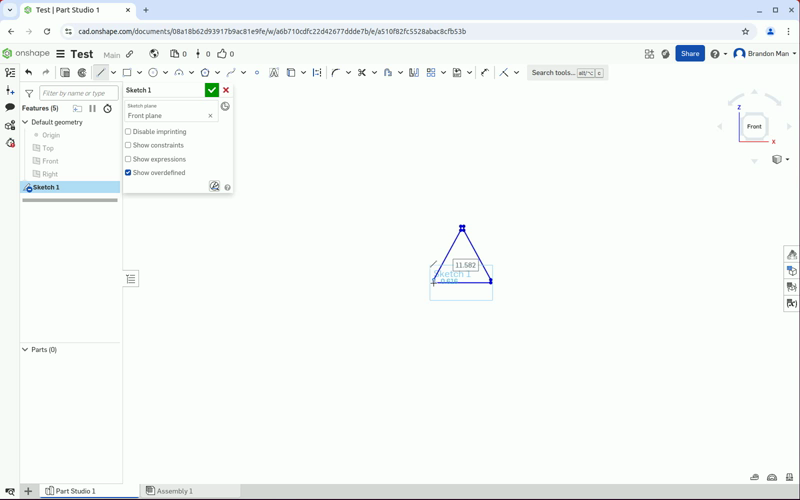
scroll(6)
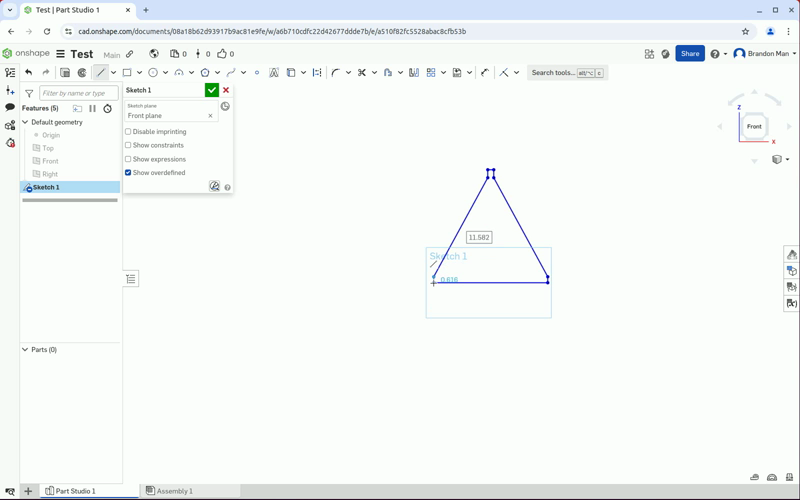
scroll(6)
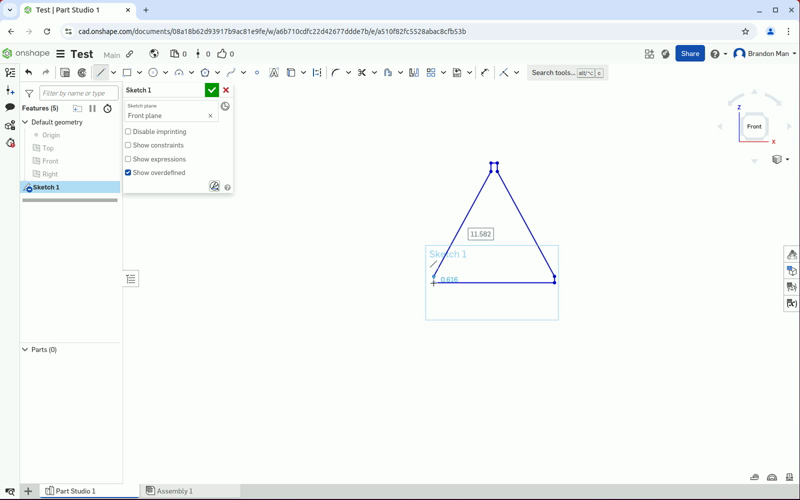
scroll(6)
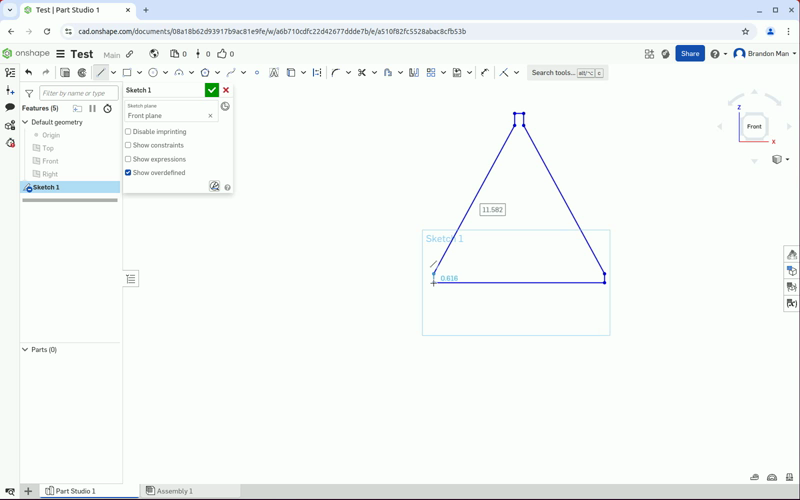
scroll(6)
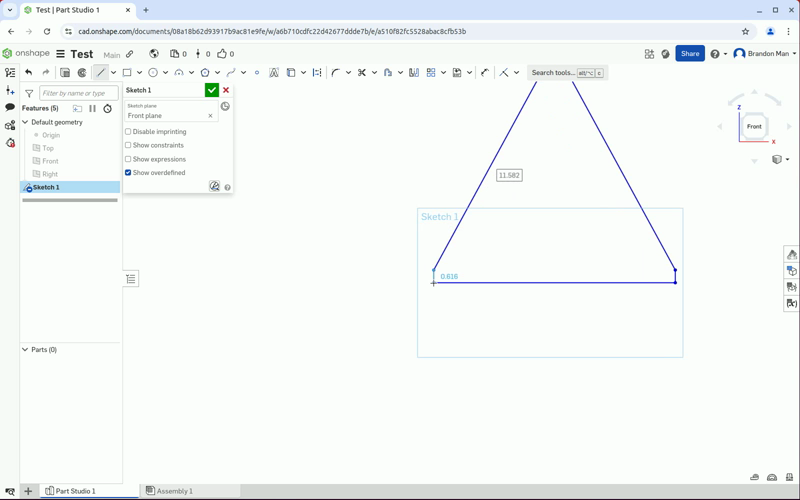
scroll(6)
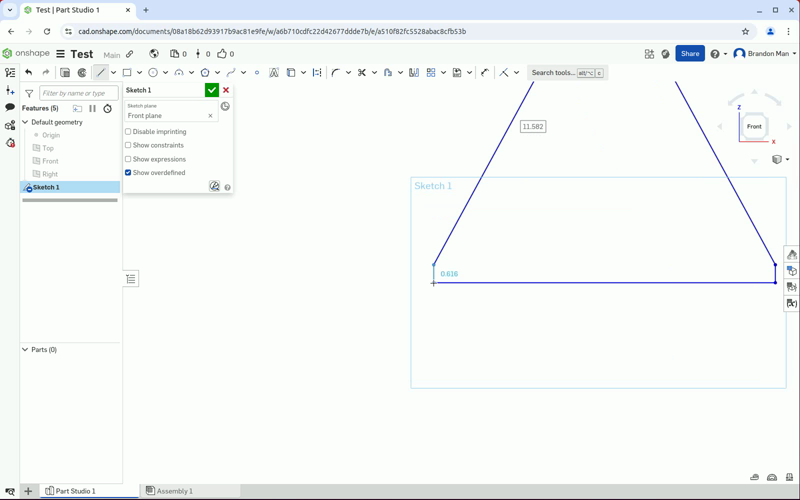
scroll(6)
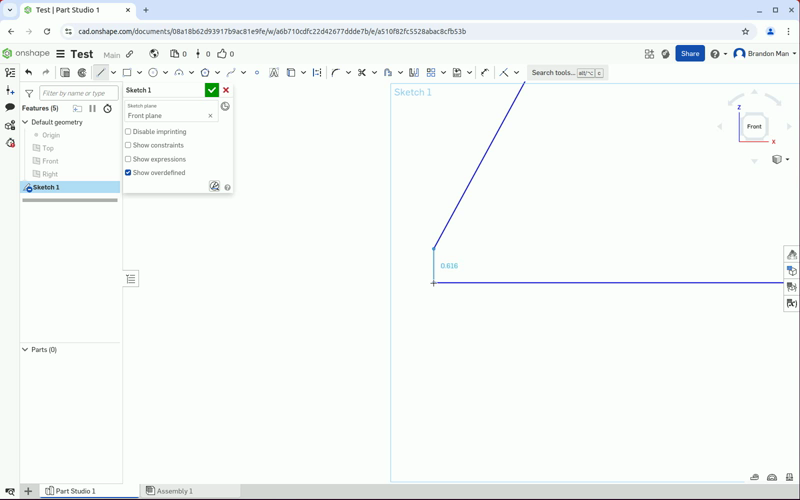
key_up(shift)
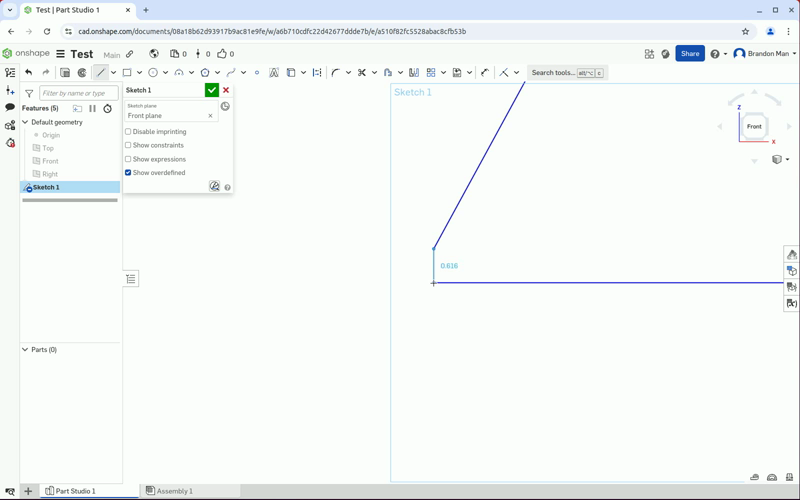
click(433, 282)
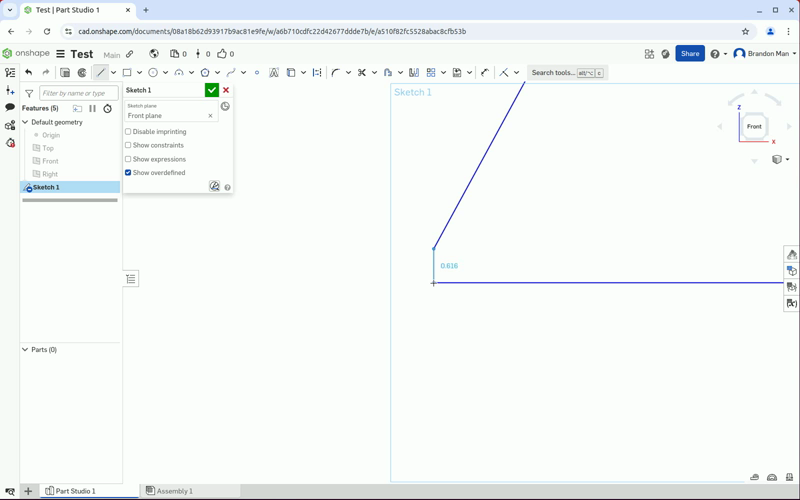
scroll(-6)
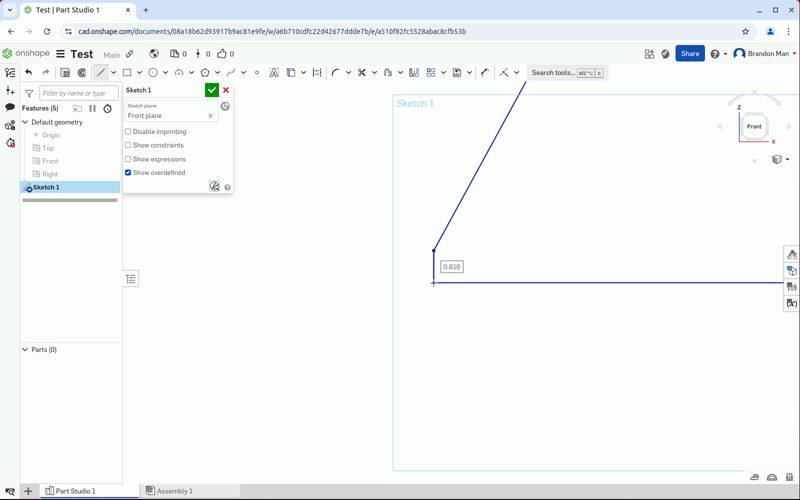
scroll(-6)
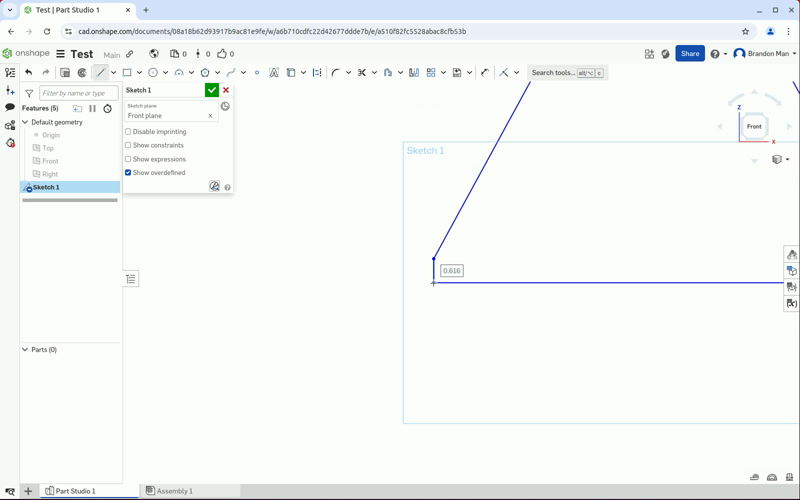
scroll(-6)
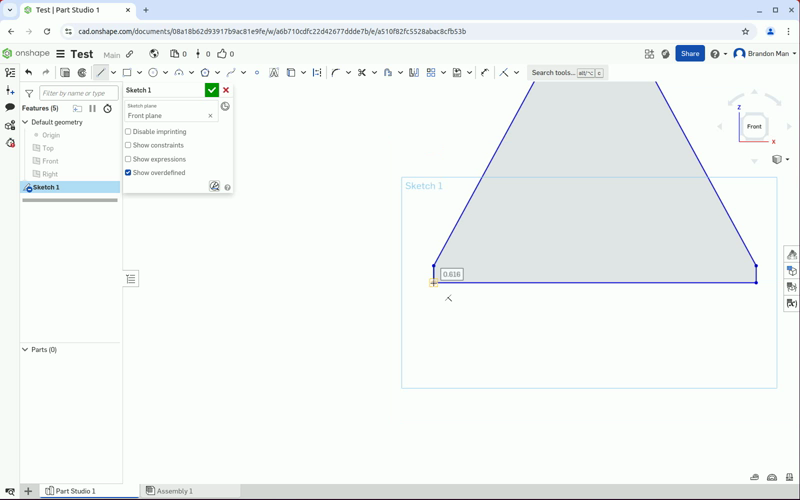
scroll(-6)
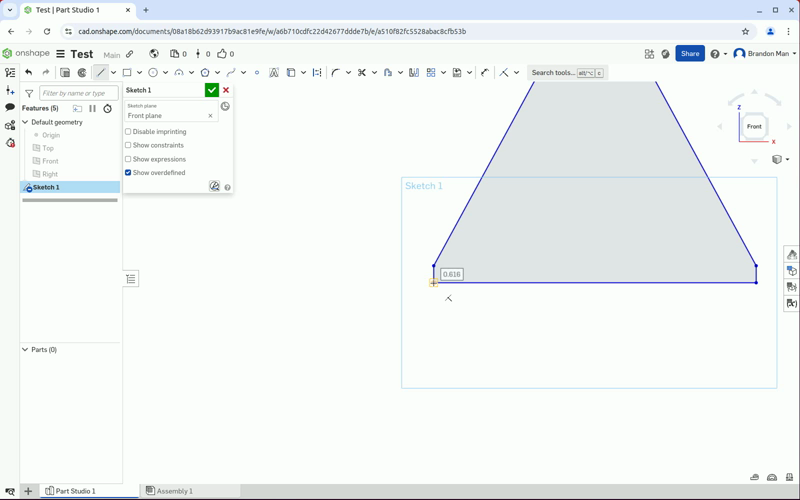
scroll(-6)
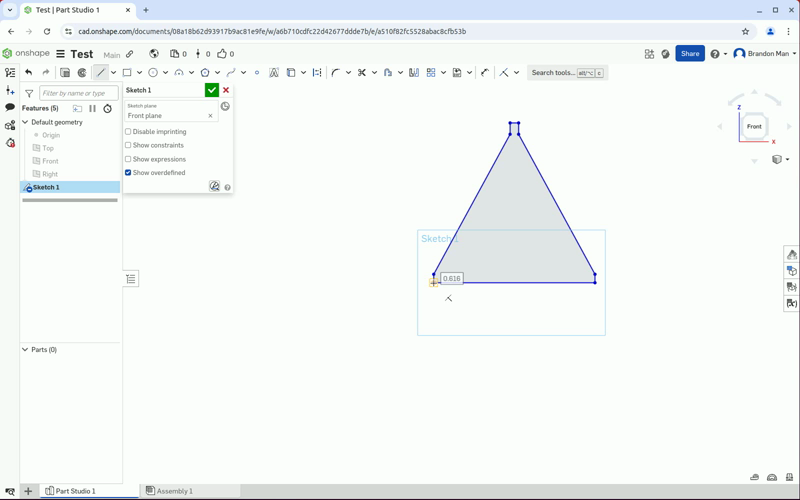
scroll(-6)
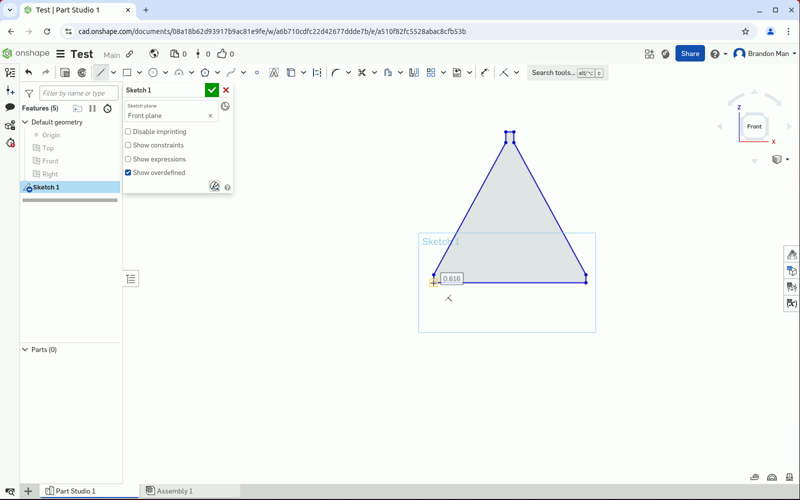
scroll(-6)
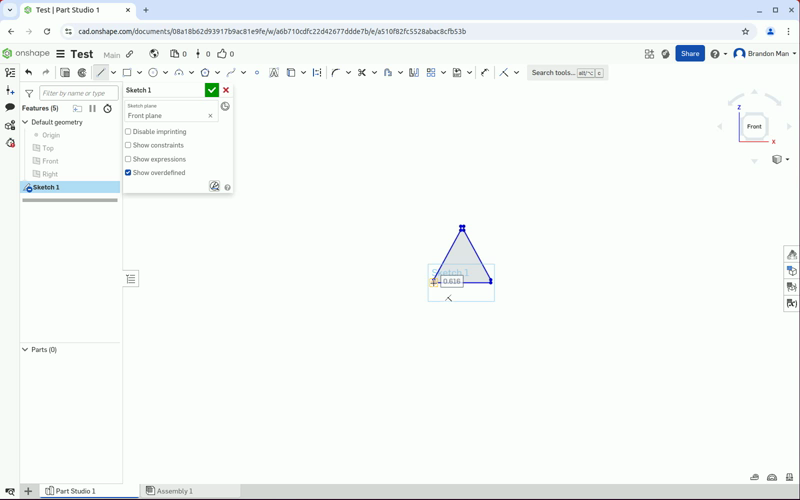
key(esc)
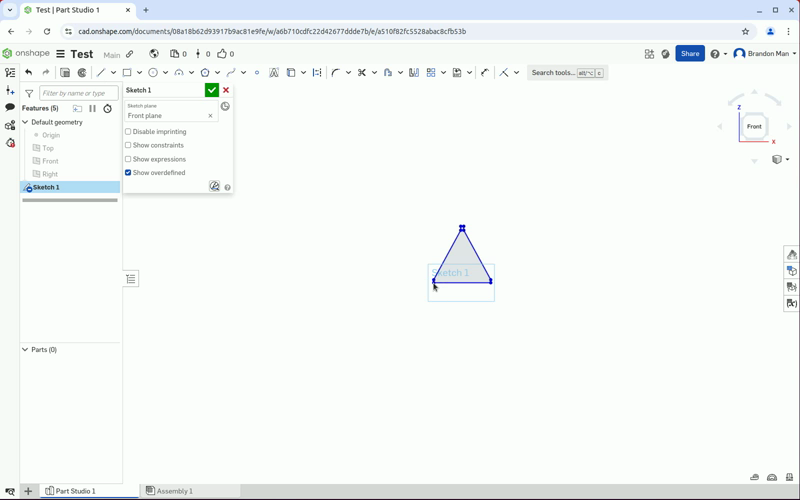
key(l)
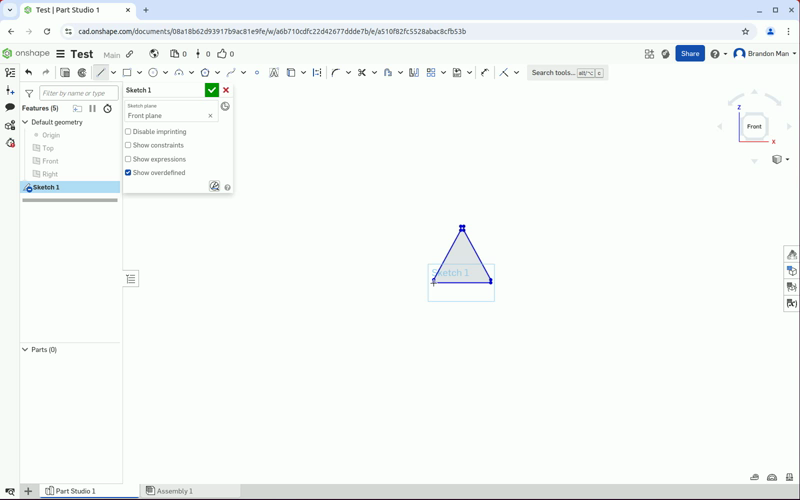
key_down(shift)
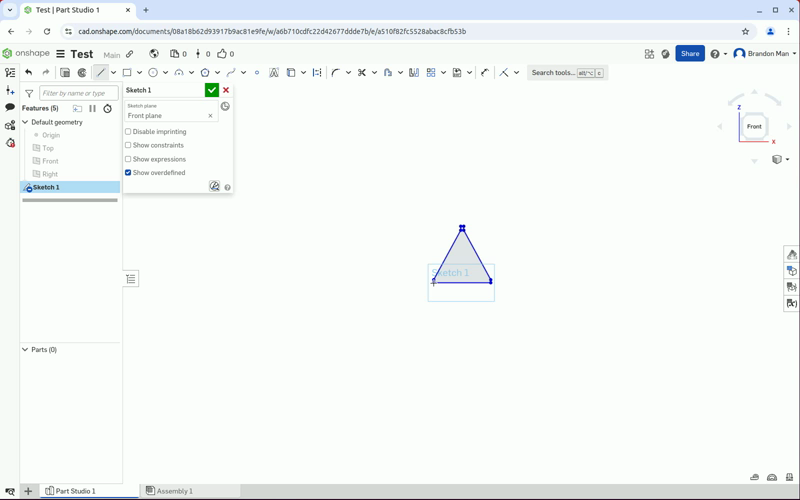
mouse_move(436, 279)
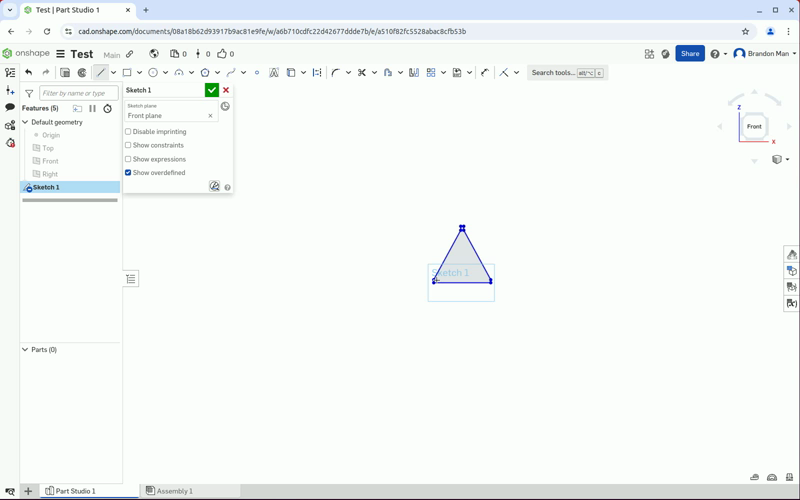
scroll(6)
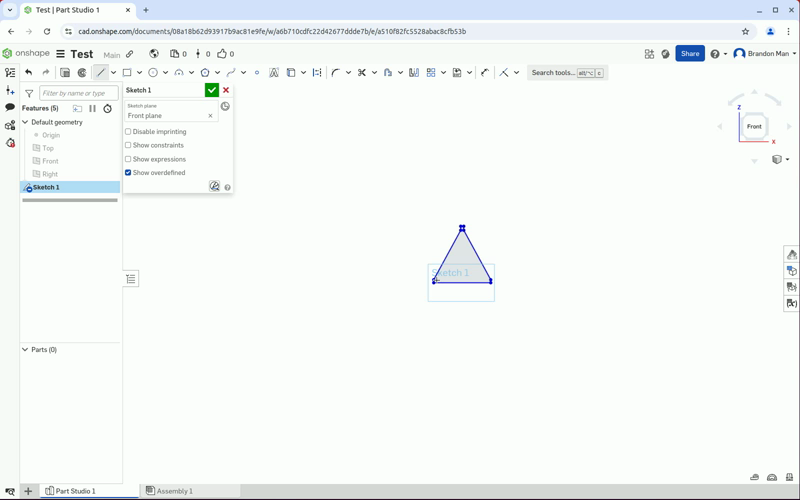
scroll(6)
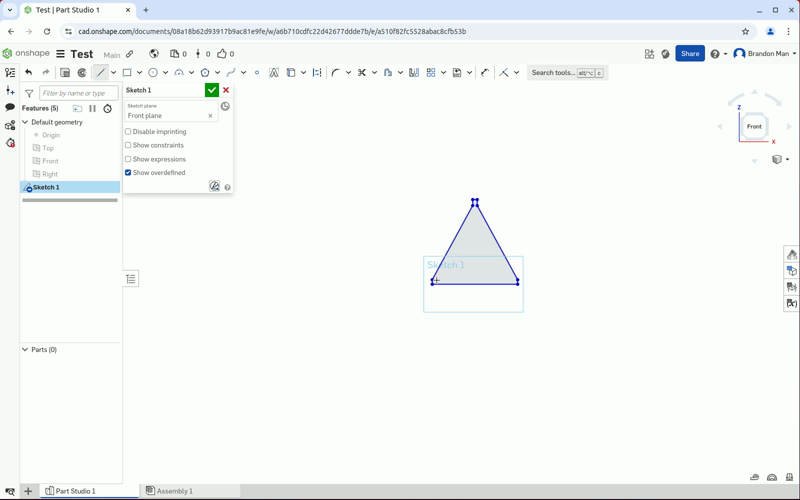
scroll(6)
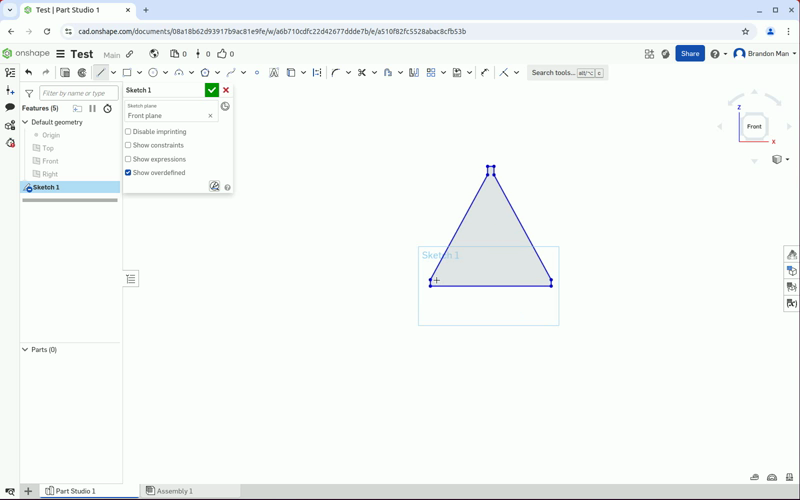
scroll(6)
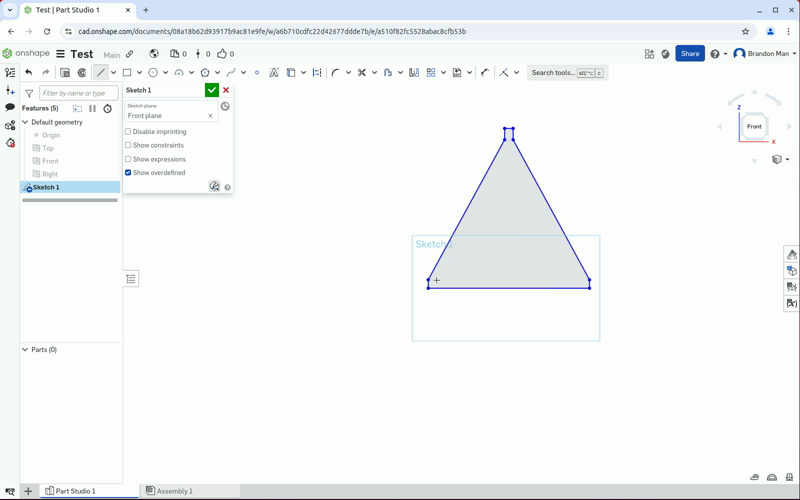
scroll(6)
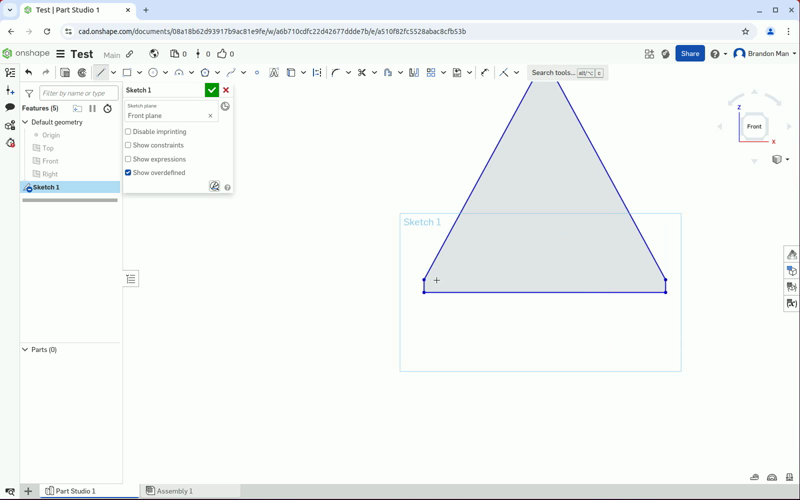
scroll(6)
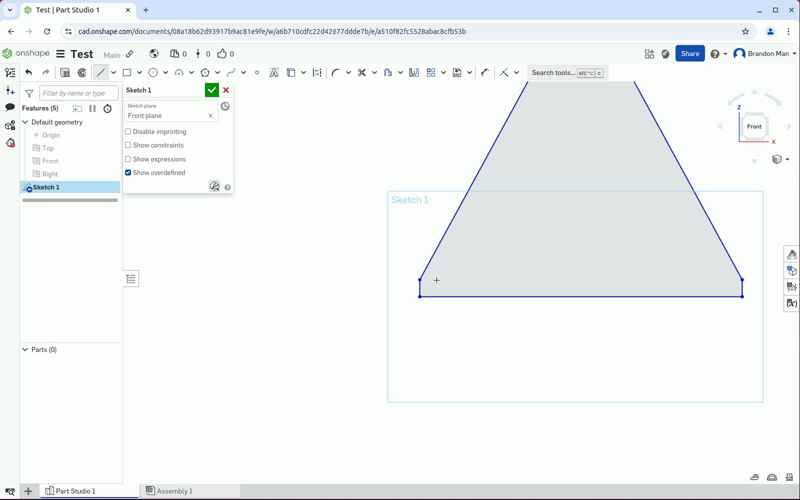
scroll(6)
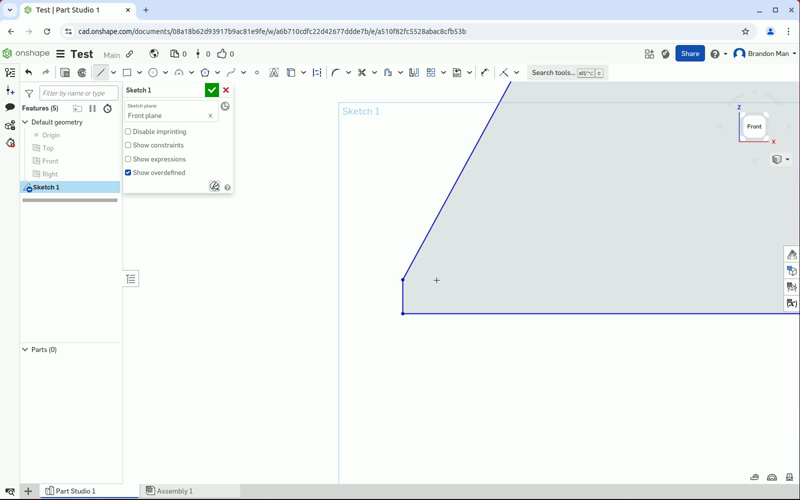
click(436, 279)
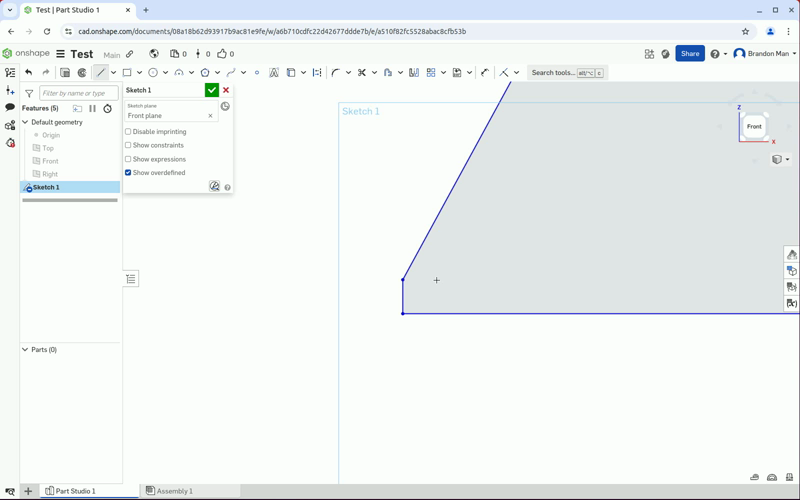
scroll(-6)
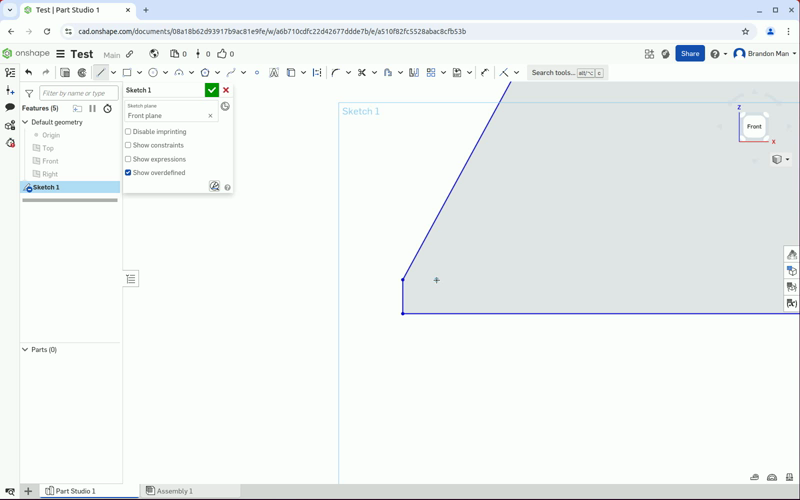
scroll(-6)
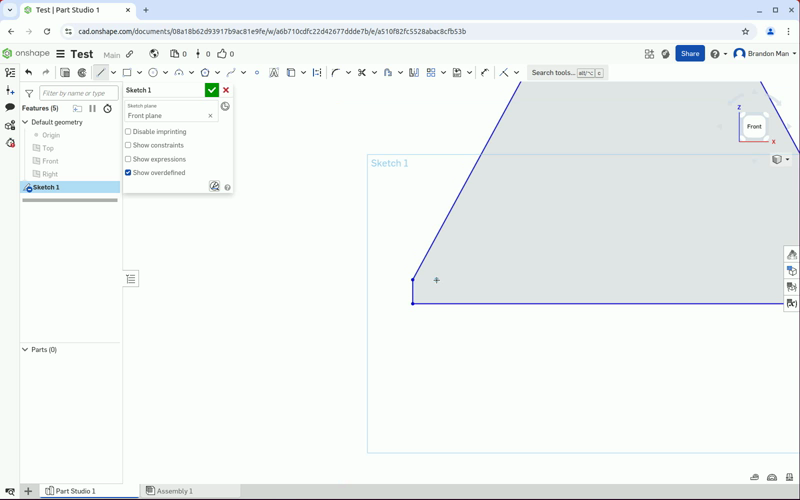
scroll(-6)
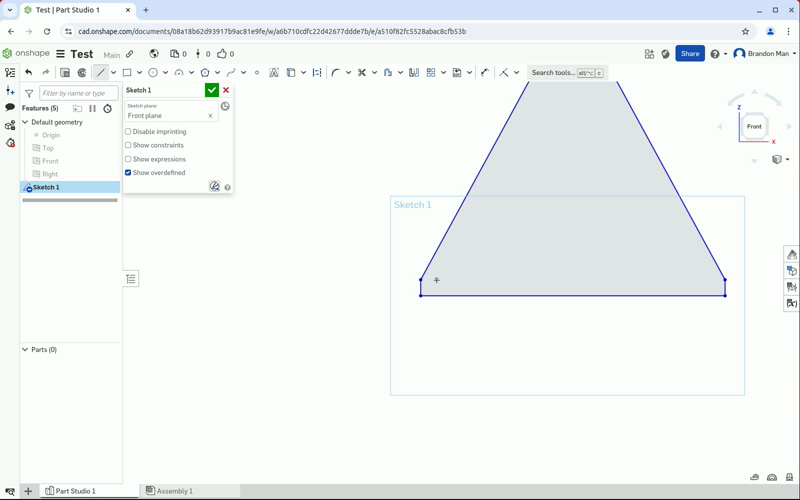
scroll(-6)
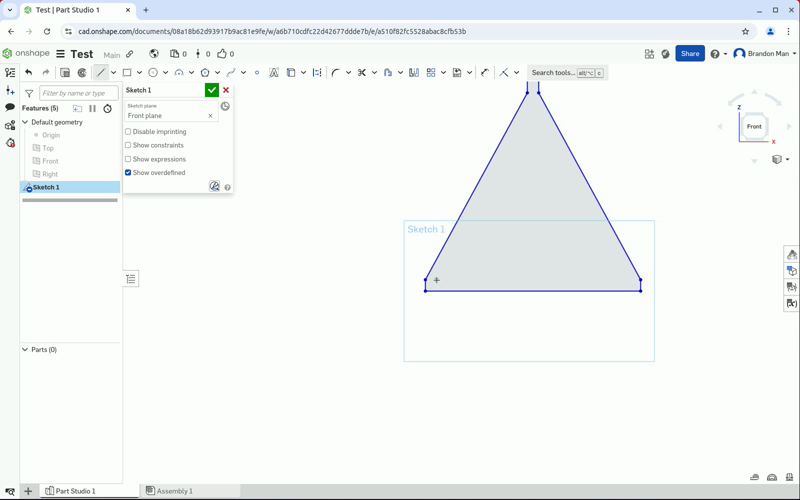
scroll(-6)
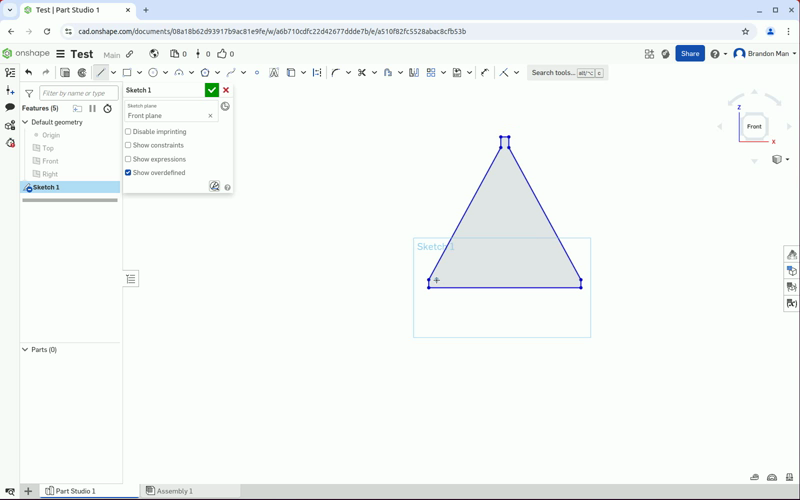
scroll(-6)
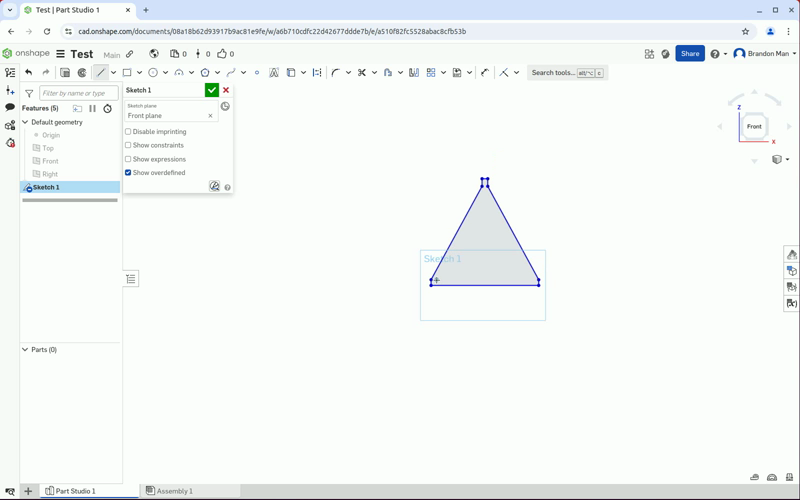
scroll(-6)
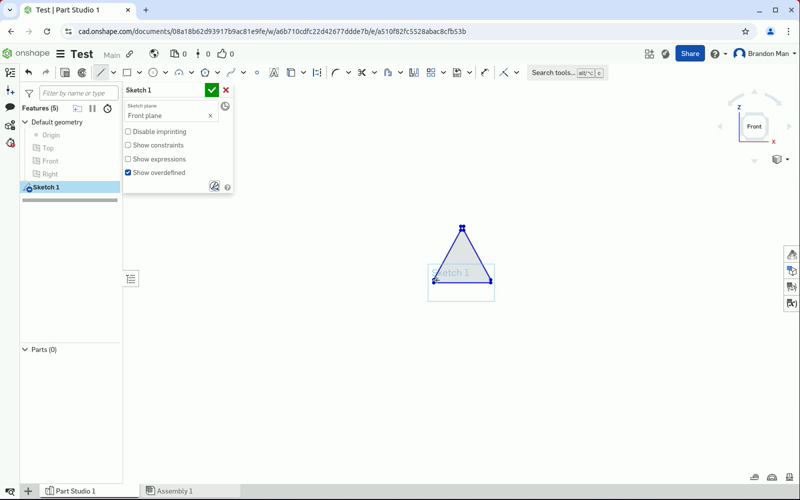
key_up(shift)
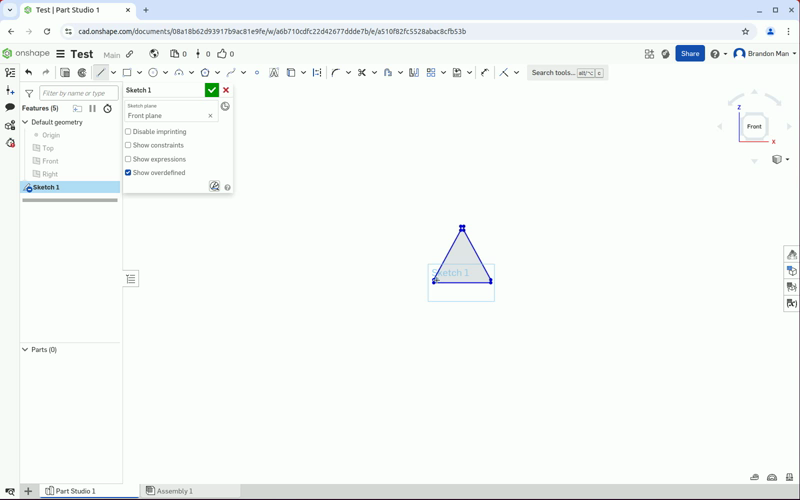
key_down(shift)
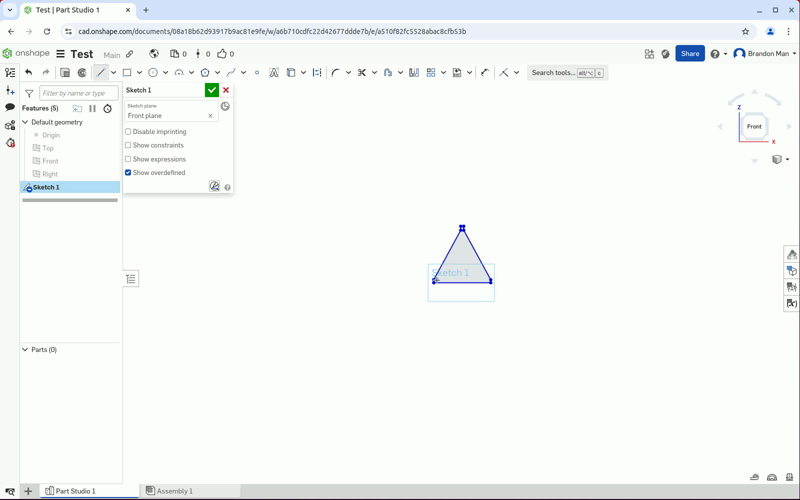
mouse_move(466, 279)
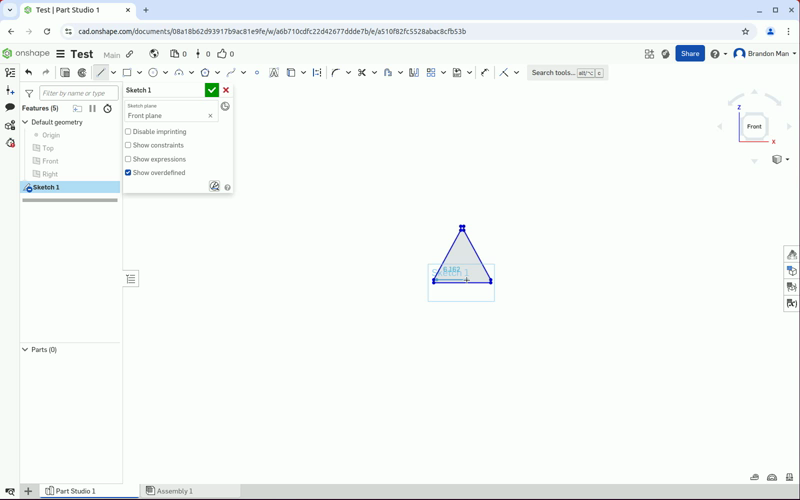
mouse_move(460, 279)
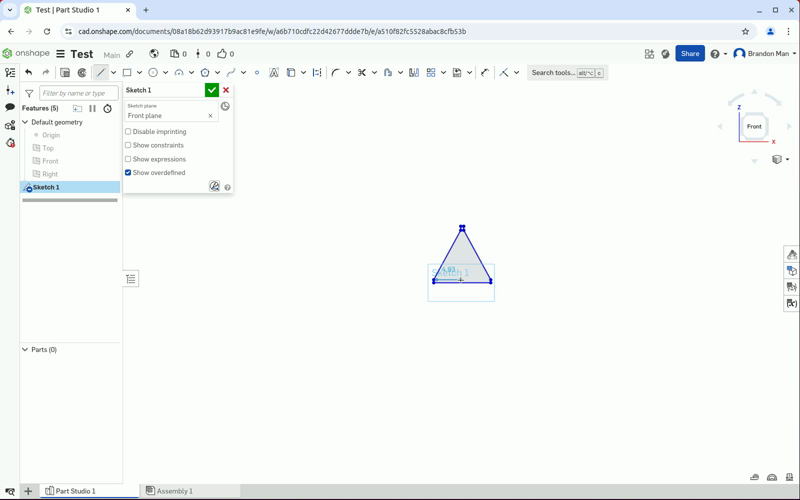
click(460, 279)
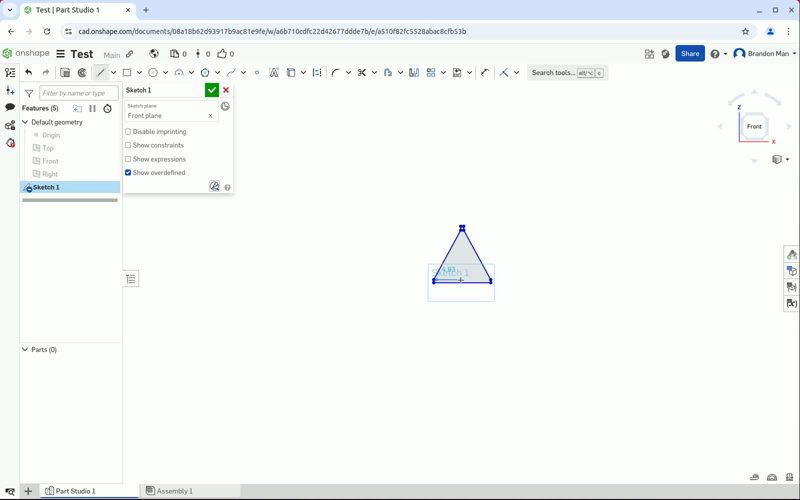
key_up(shift)
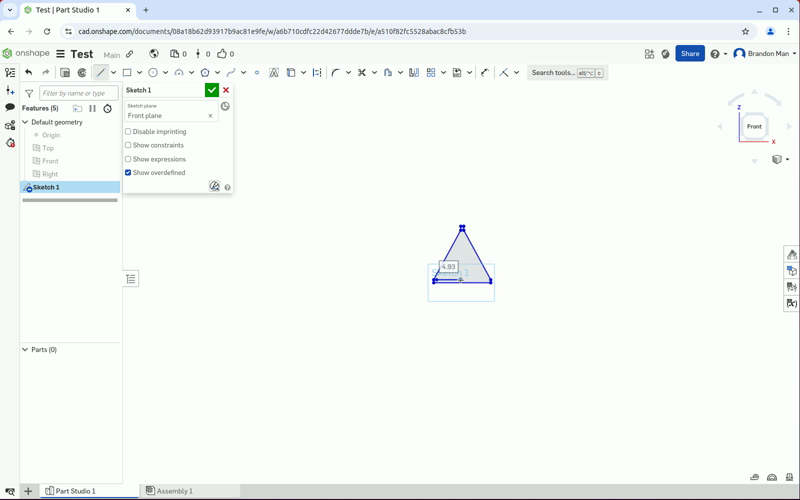
key_down(shift)
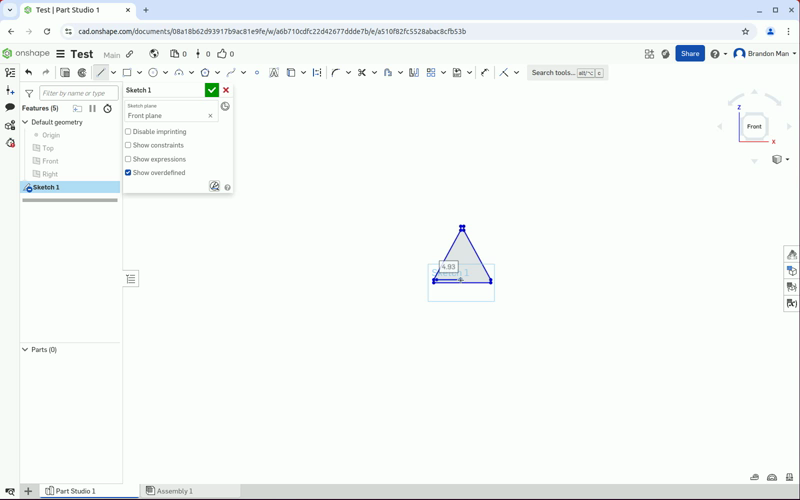
mouse_move(490, 279)
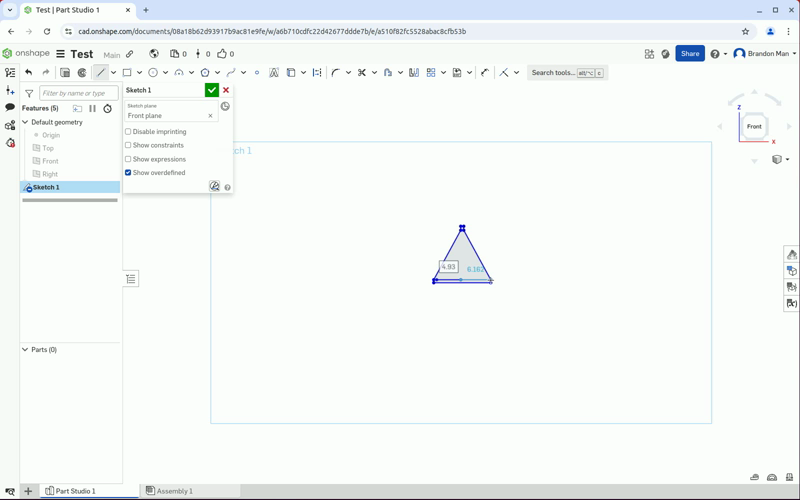
mouse_move(460, 236)
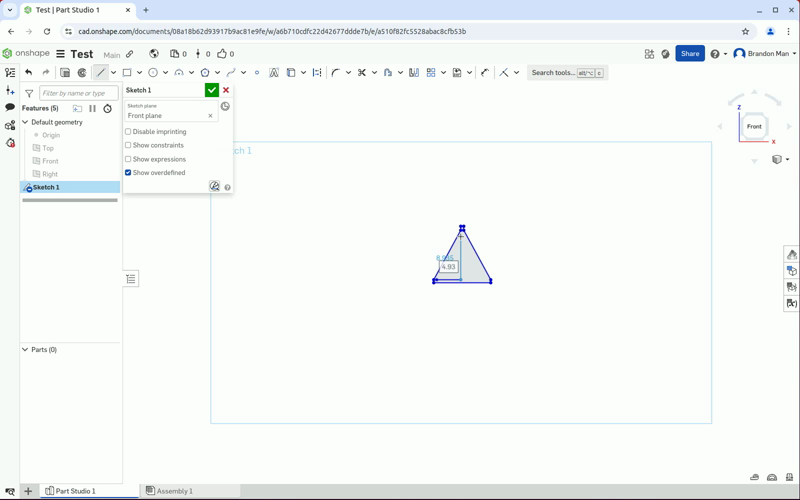
click(460, 236)
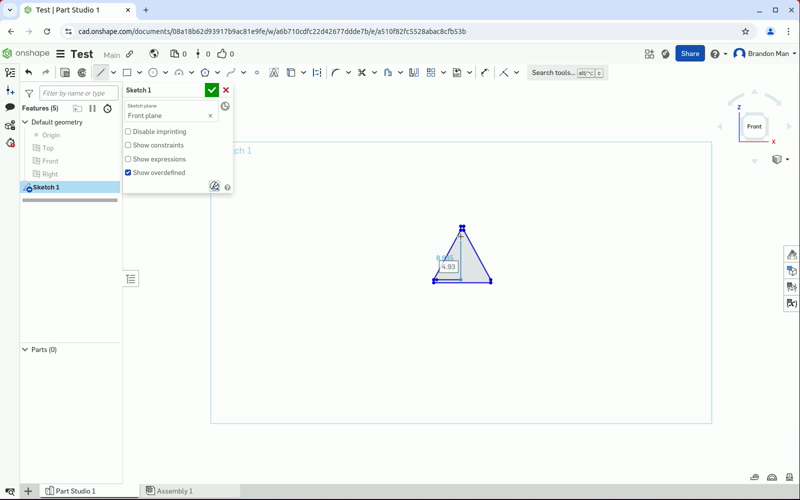
key_up(shift)
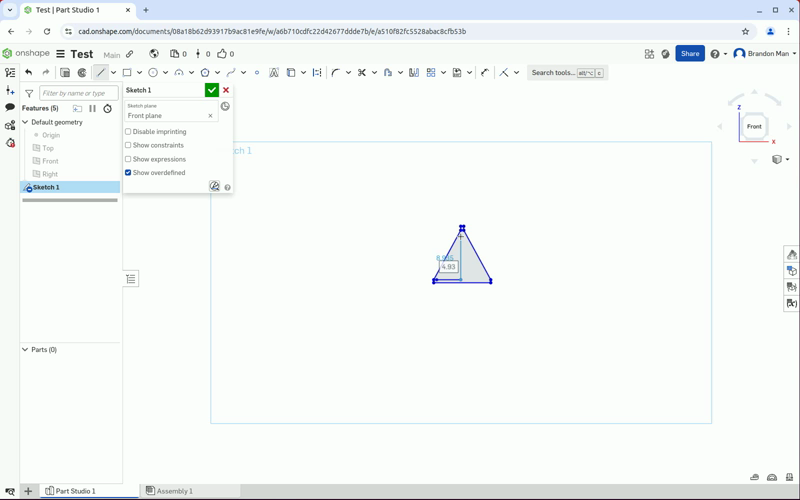
mouse_move(490, 236)
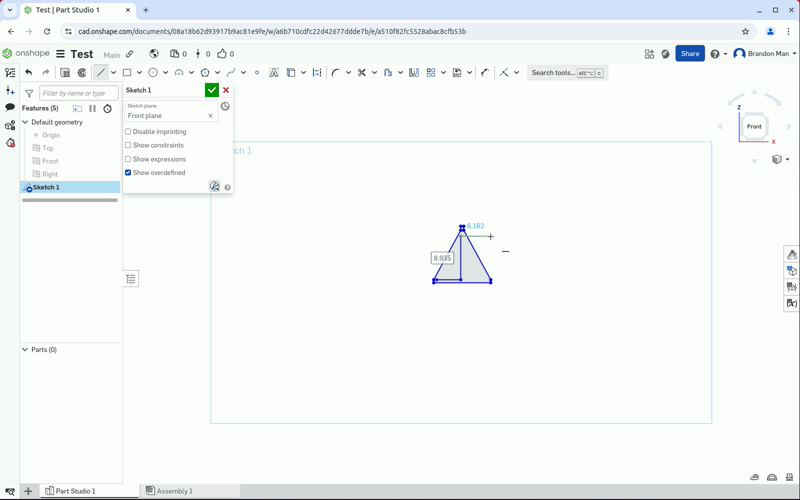
key_down(shift)
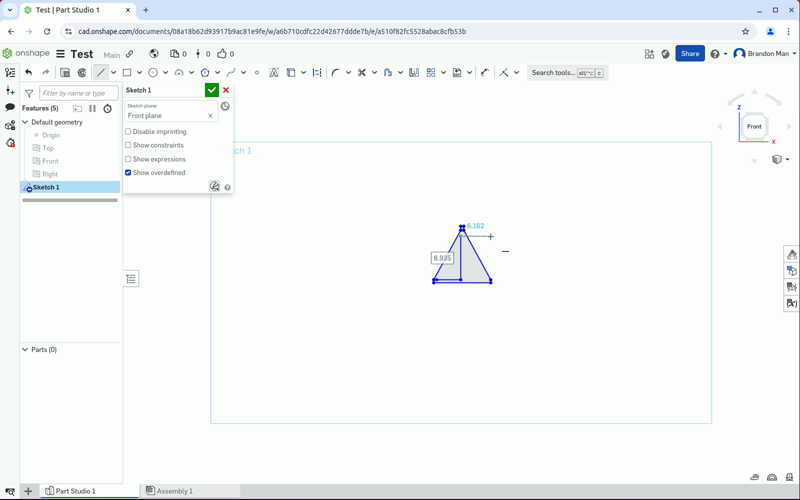
mouse_move(436, 279)
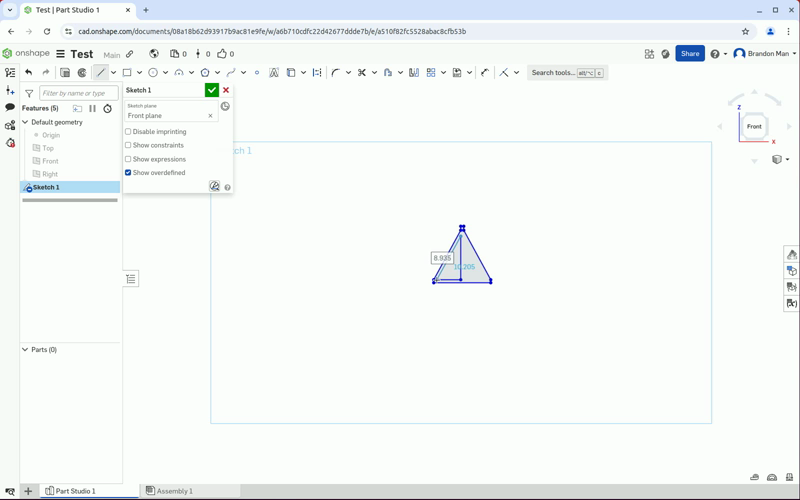
scroll(6)
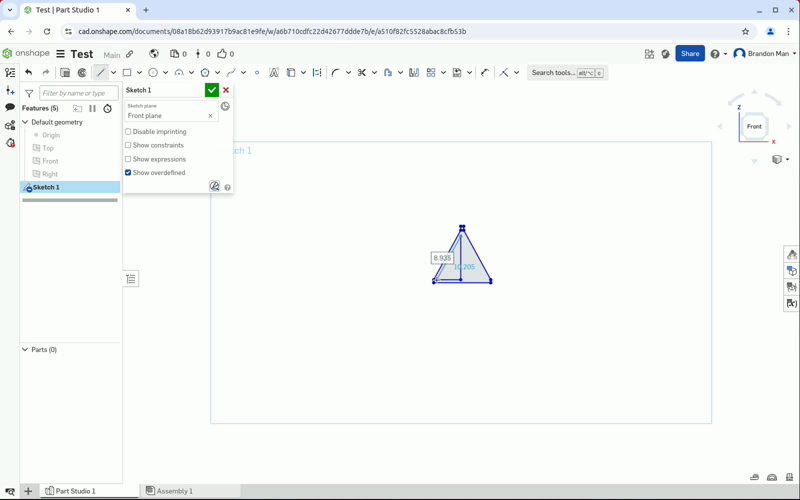
scroll(6)
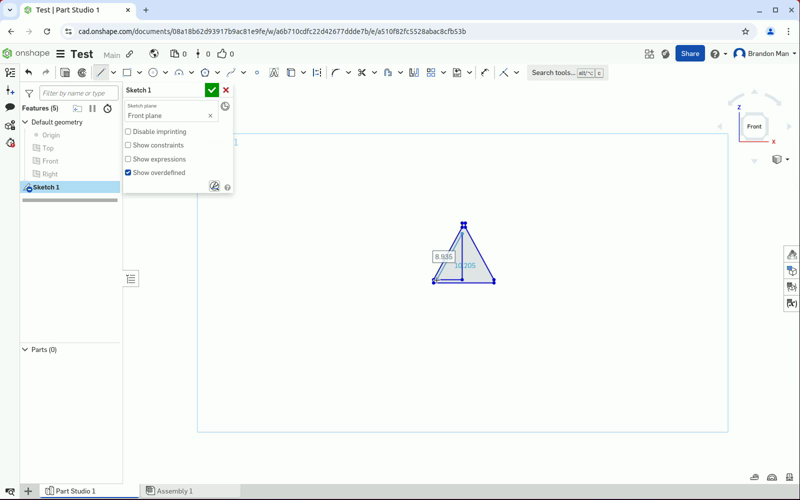
scroll(6)
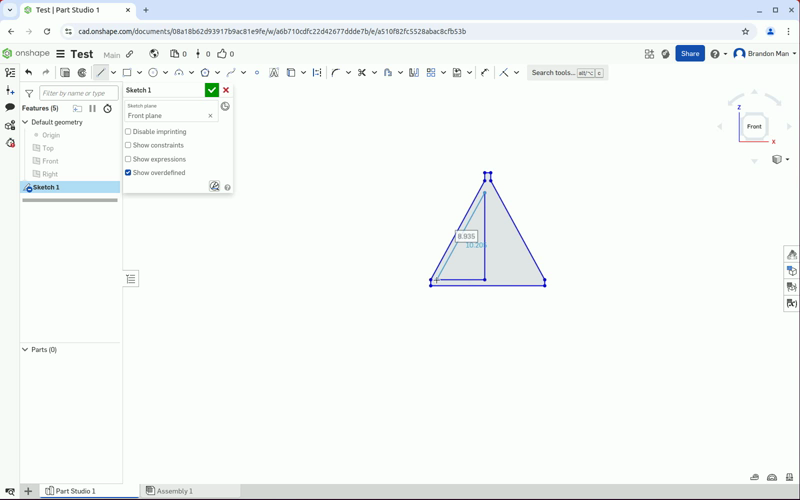
scroll(6)
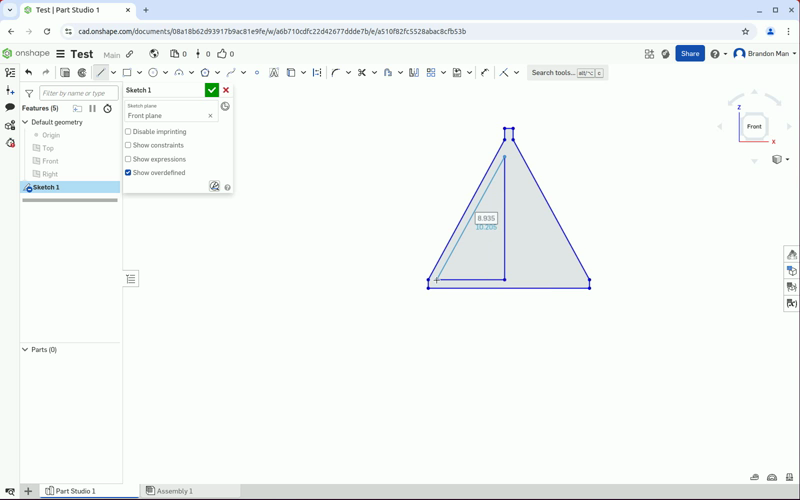
scroll(6)
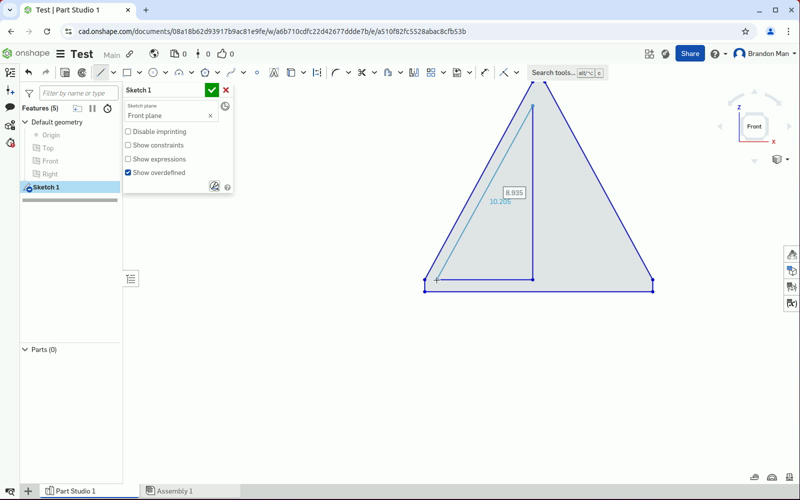
scroll(6)
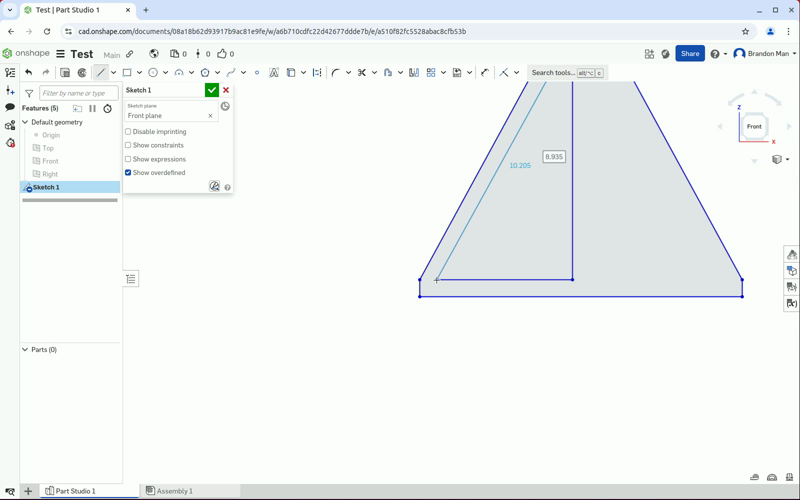
scroll(6)
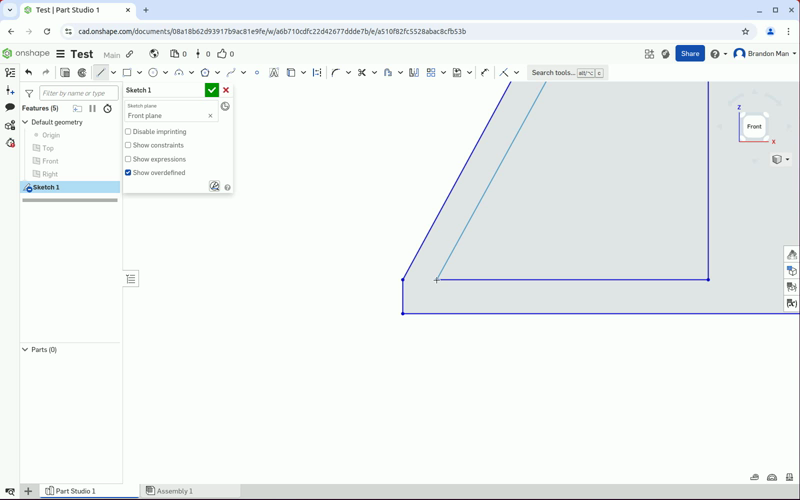
key_up(shift)
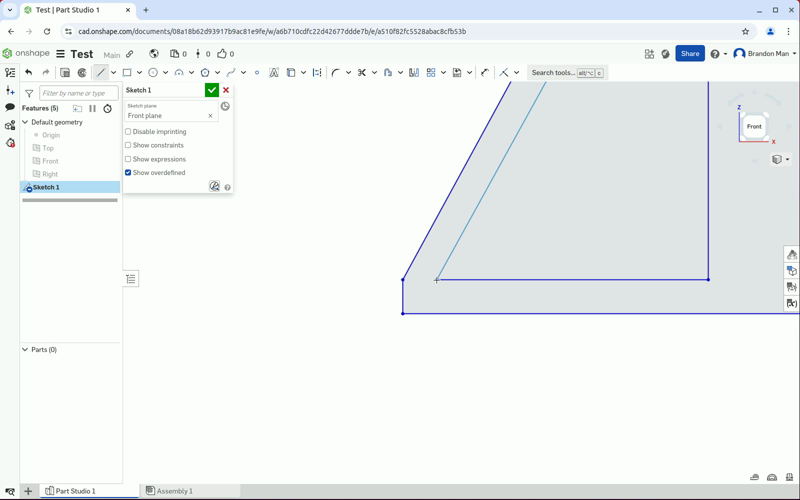
click(436, 279)
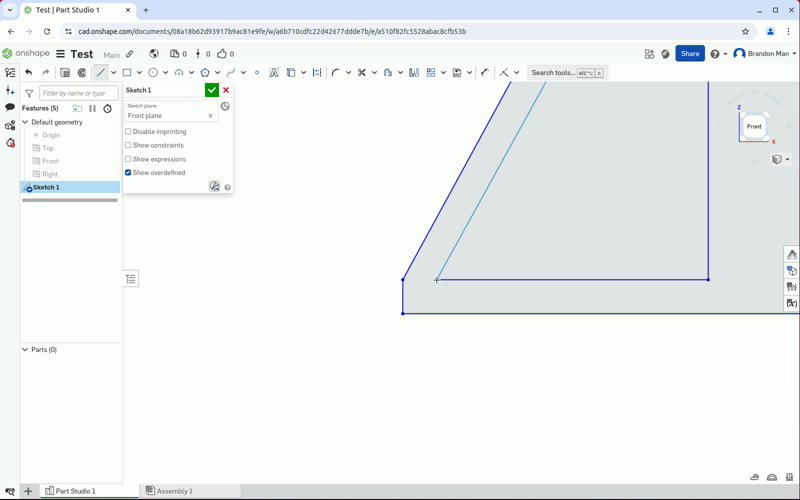
scroll(-6)
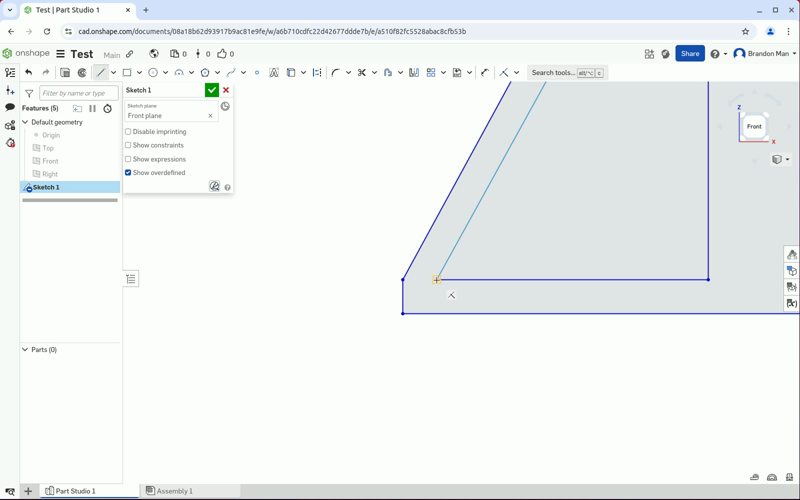
scroll(-6)
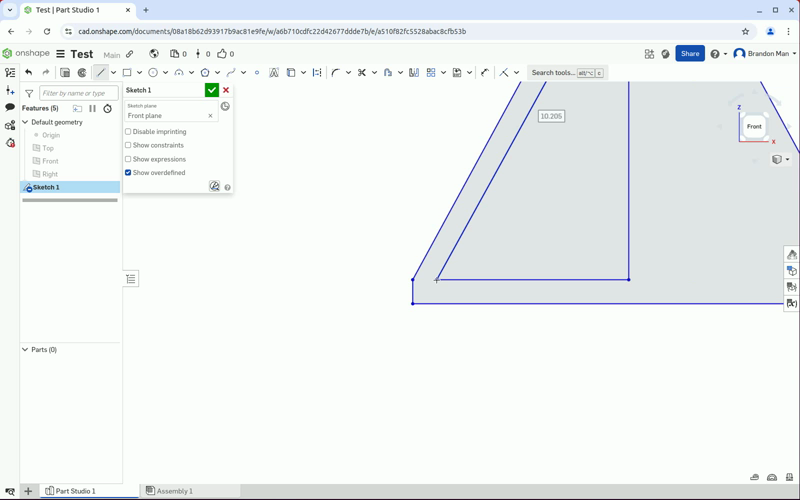
scroll(-6)
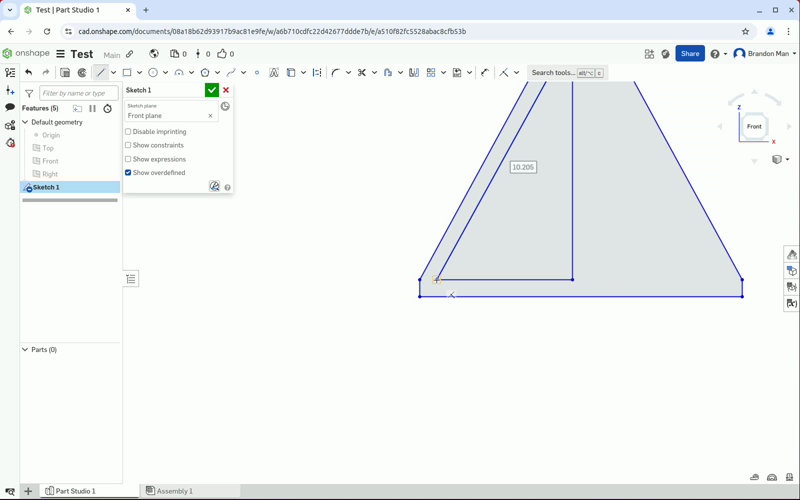
scroll(-6)
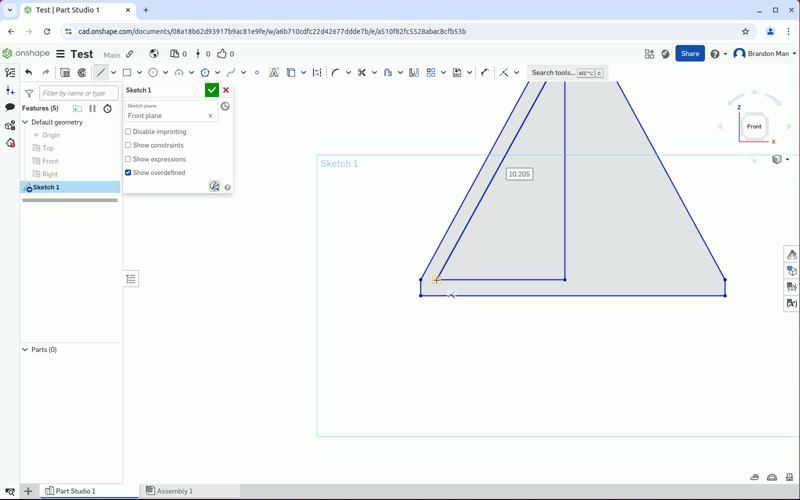
scroll(-6)
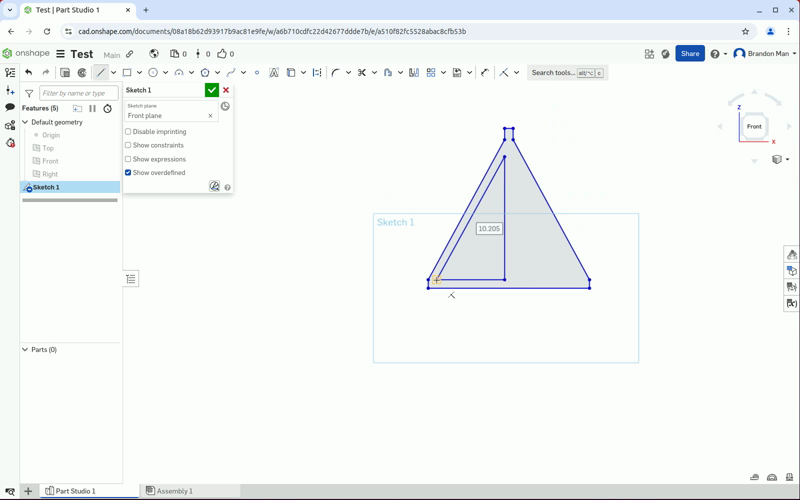
scroll(-6)
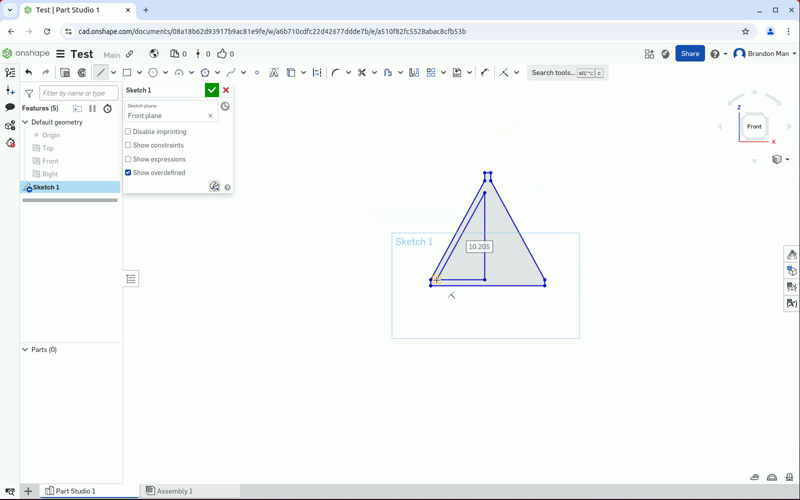
scroll(-6)
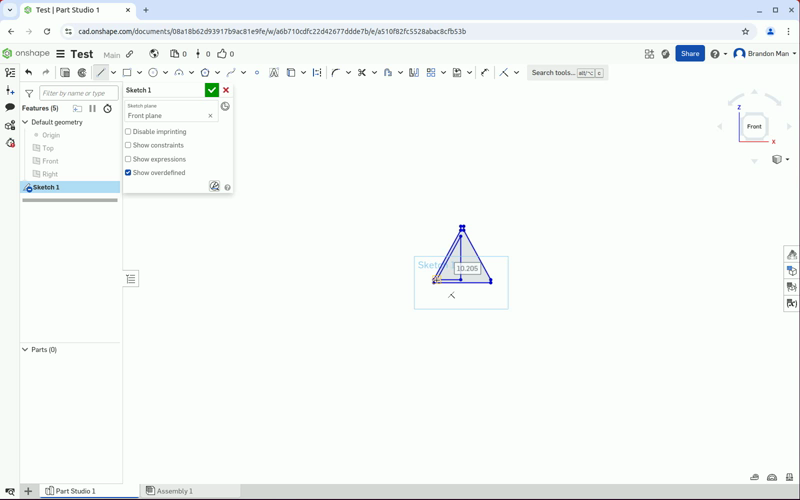
key(esc)
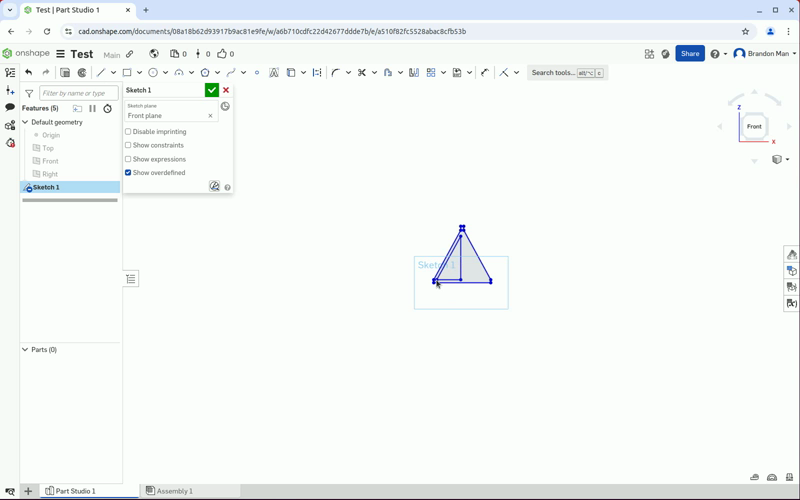
key(l)
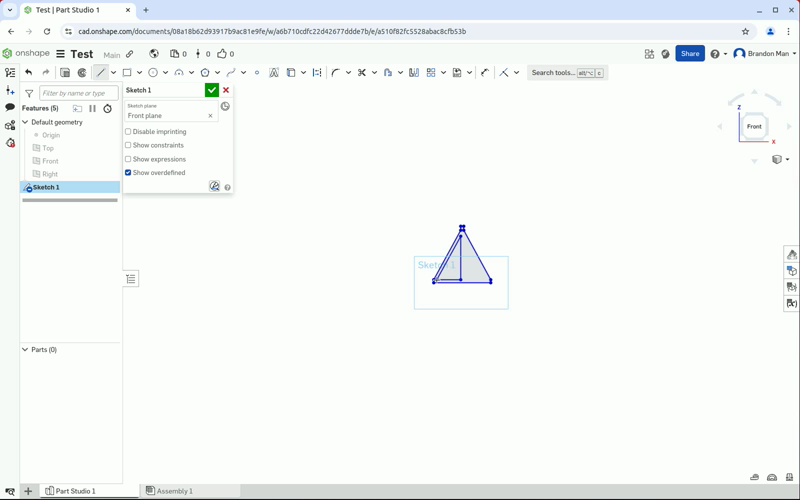
key_down(shift)
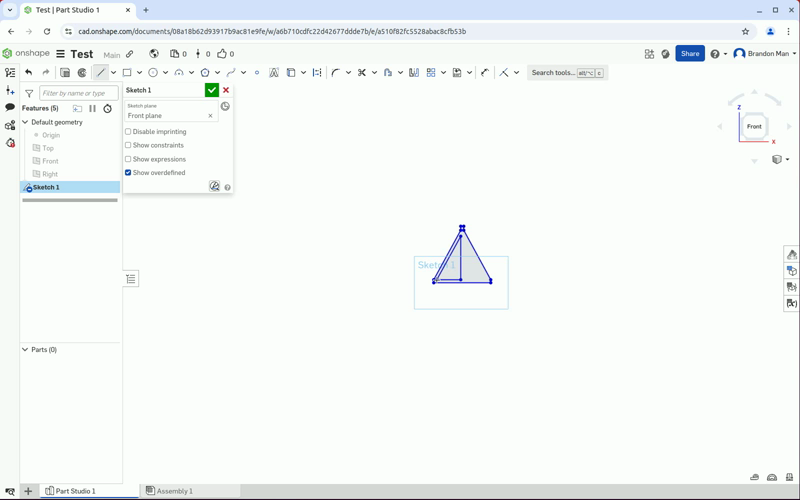
mouse_move(463, 279)
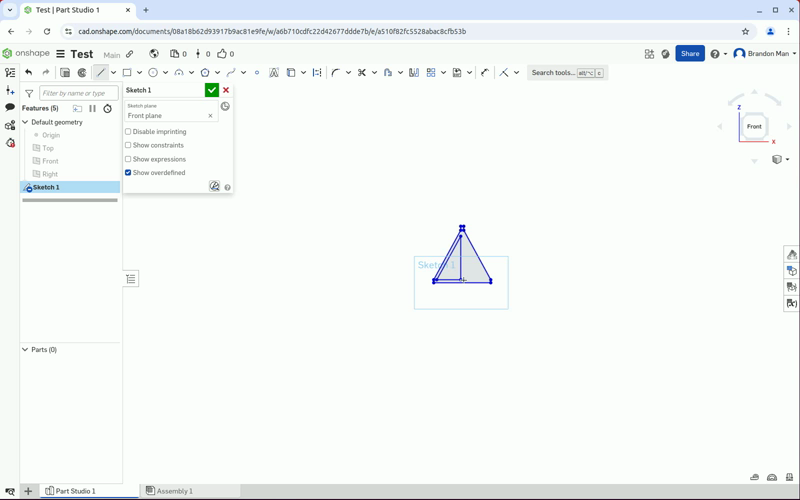
scroll(6)
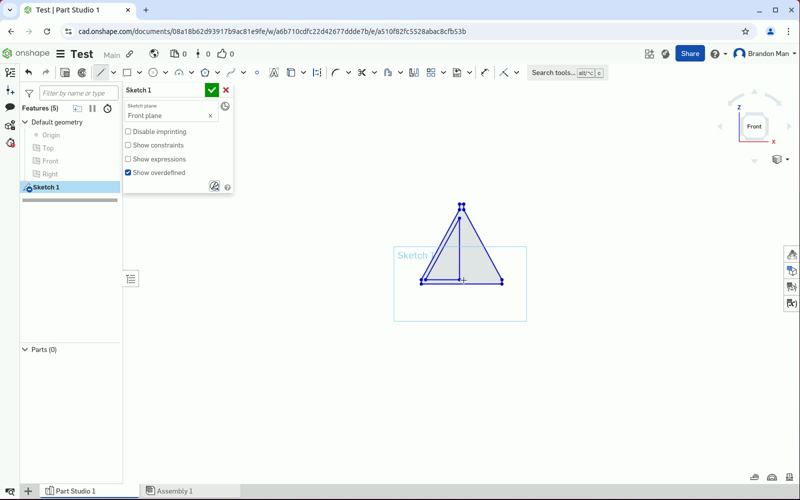
scroll(6)
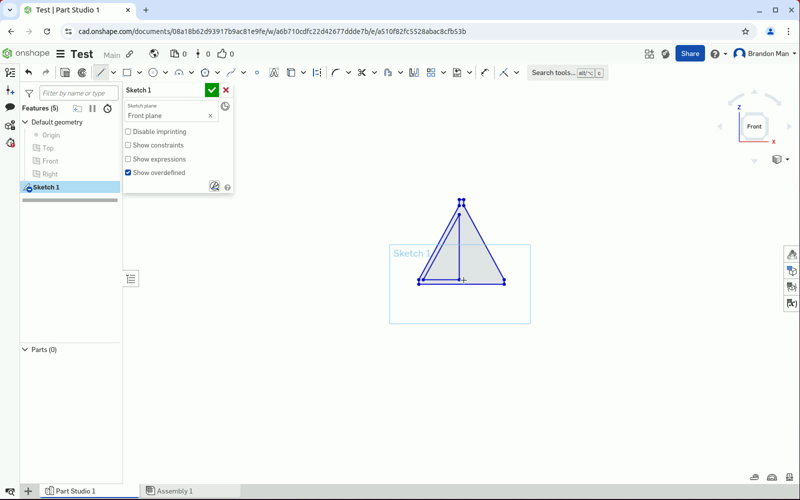
scroll(6)
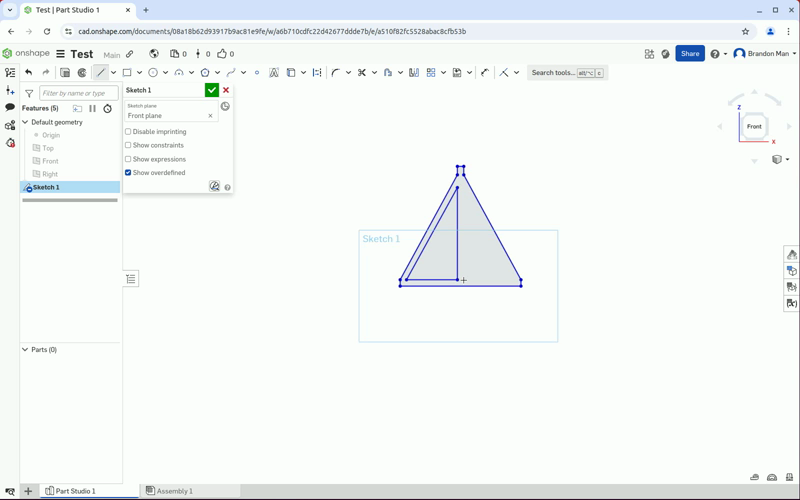
scroll(6)
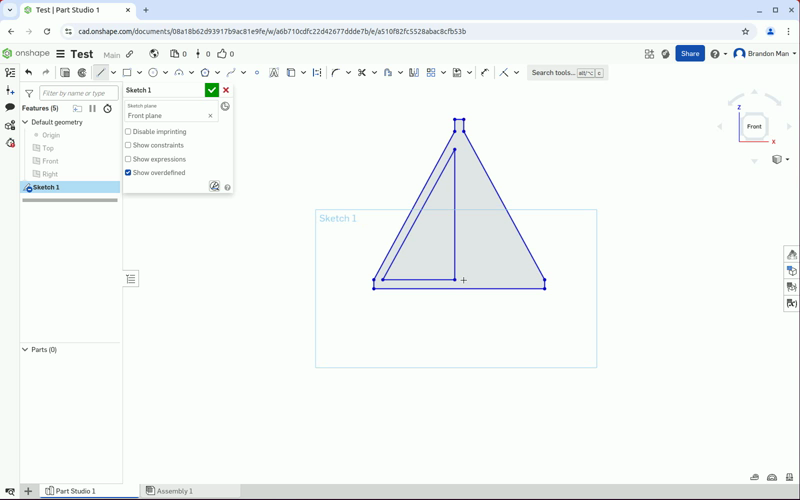
scroll(6)
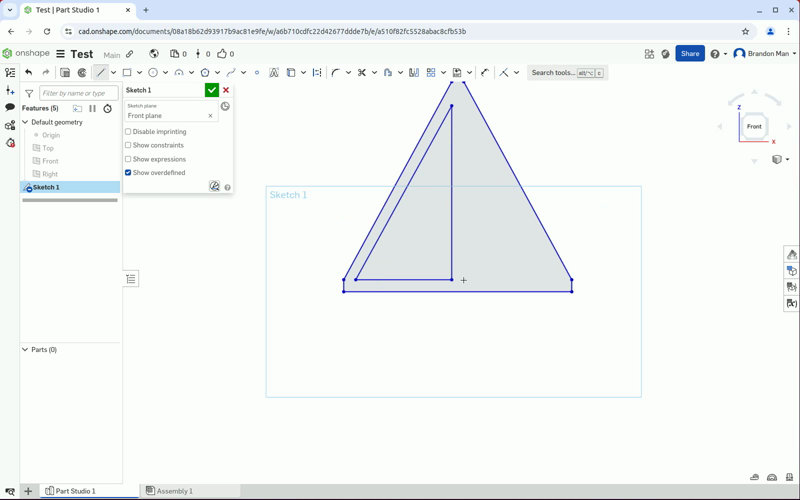
scroll(6)
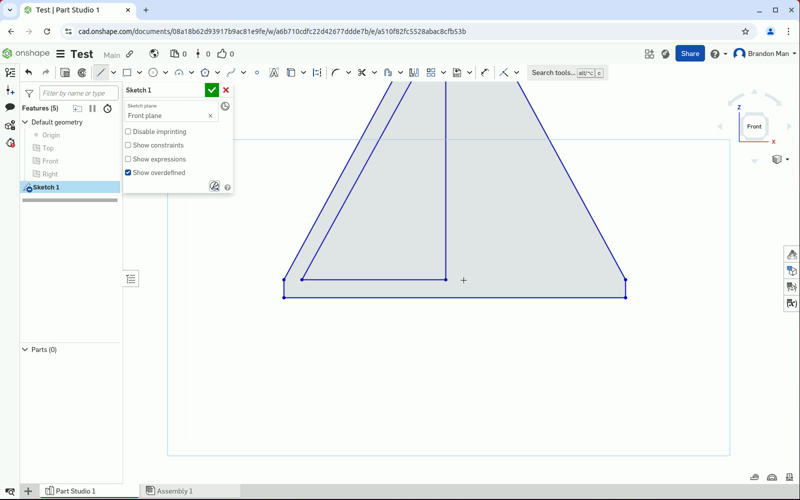
scroll(6)
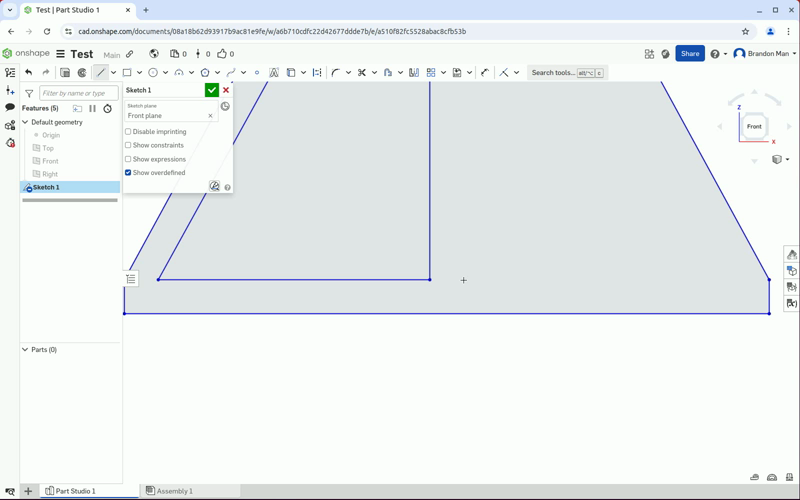
click(463, 279)
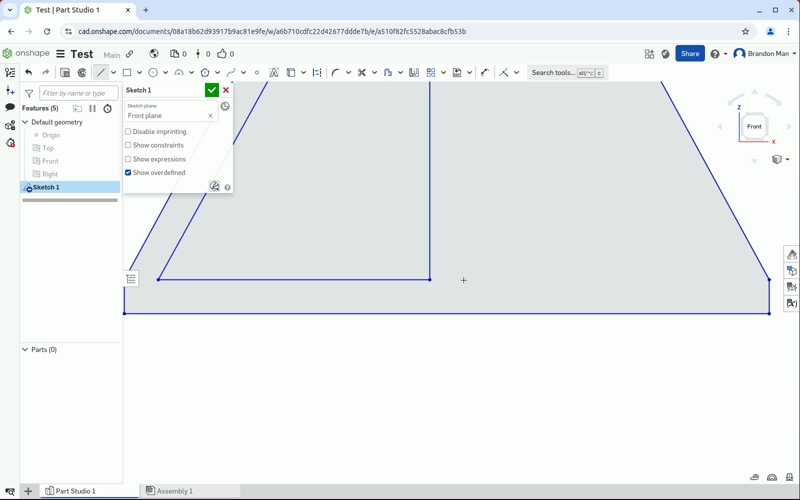
scroll(-6)
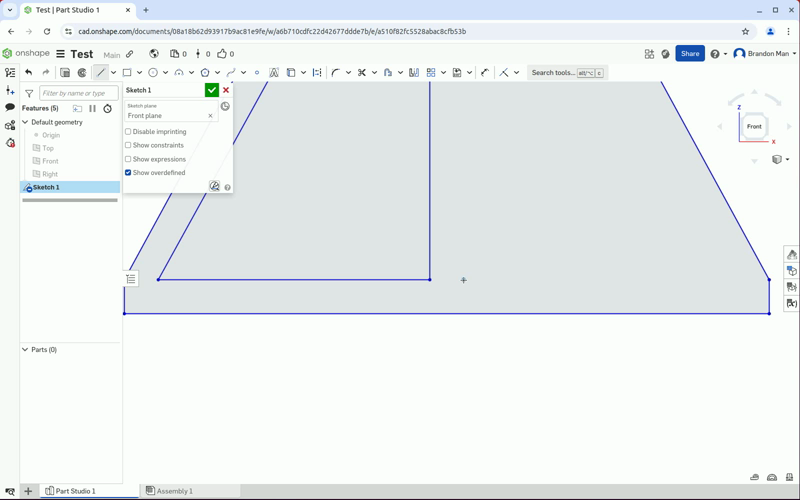
scroll(-6)
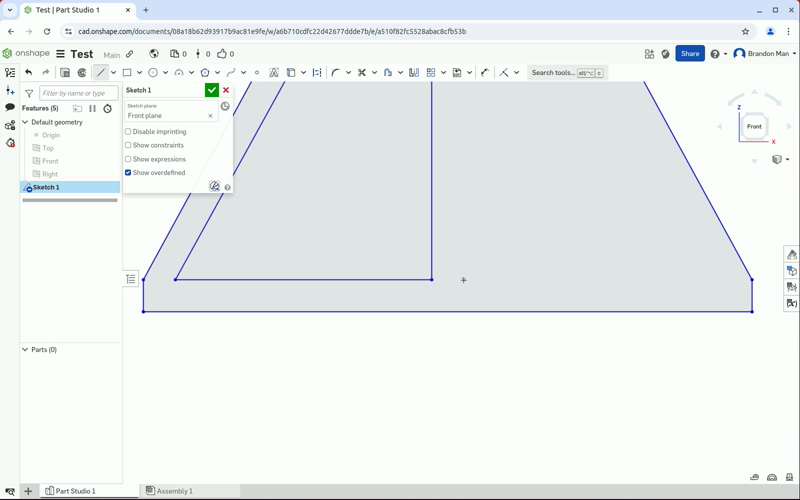
scroll(-6)
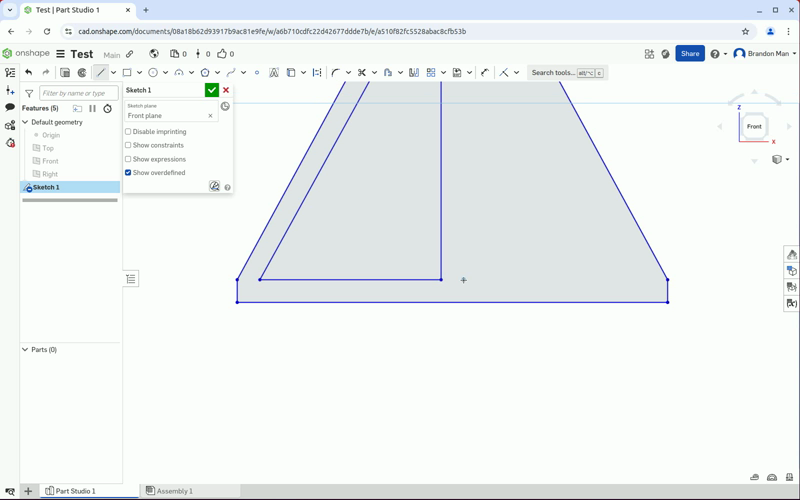
scroll(-6)
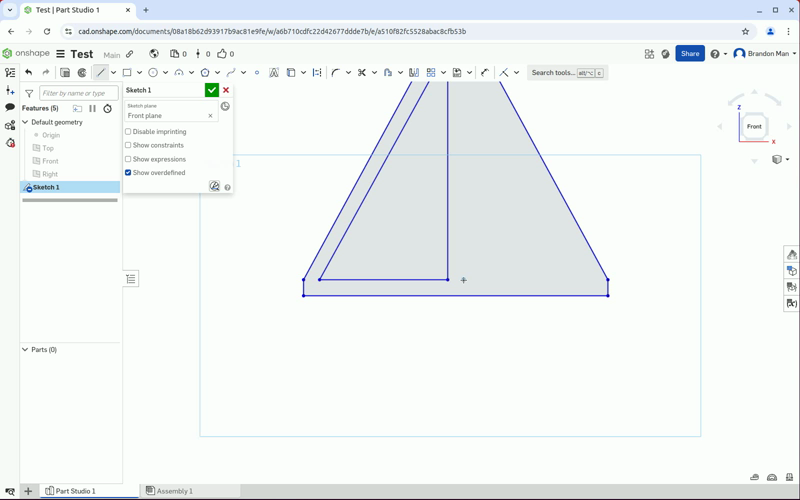
scroll(-6)
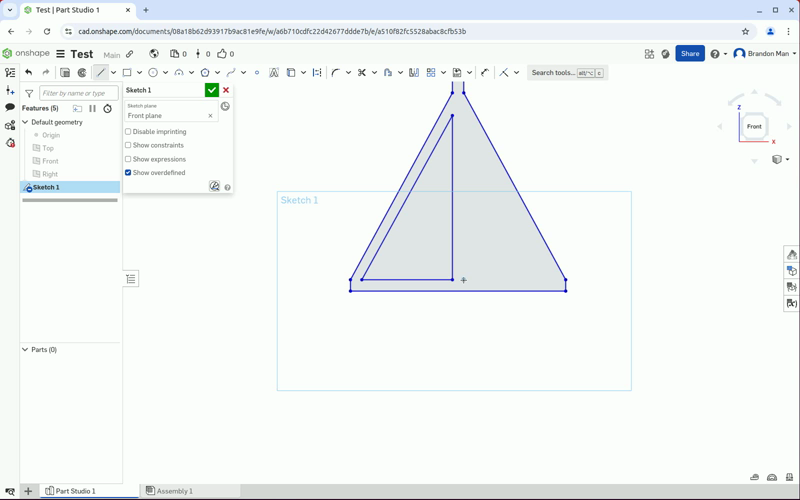
scroll(-6)
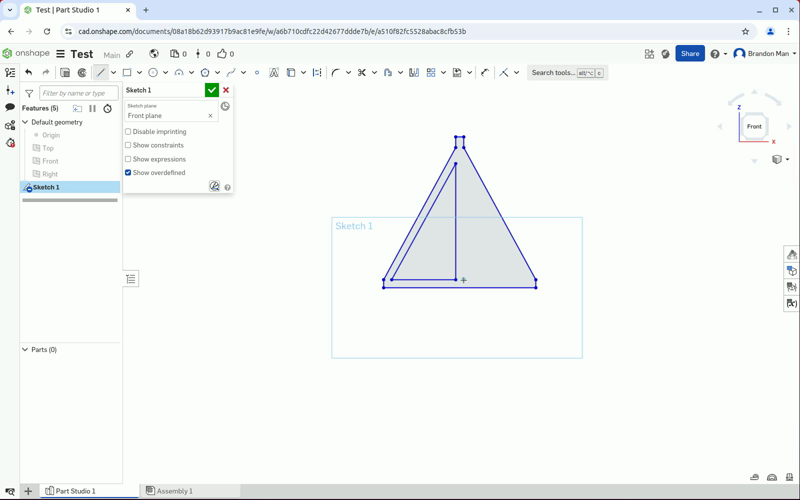
scroll(-6)
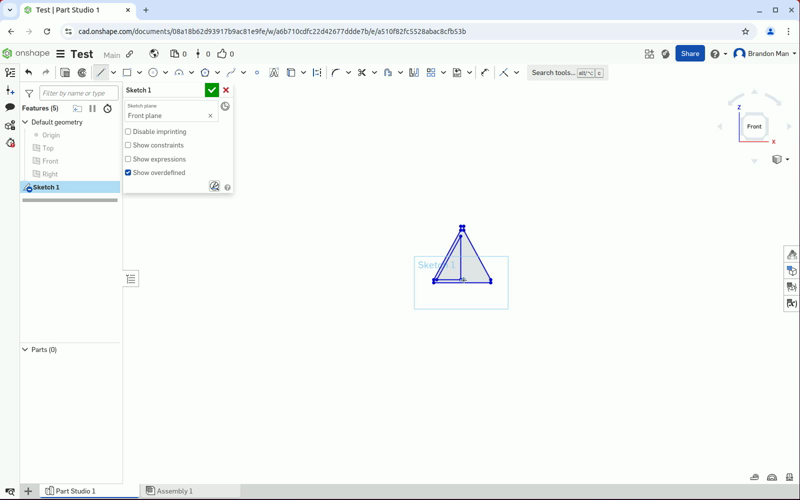
key_up(shift)
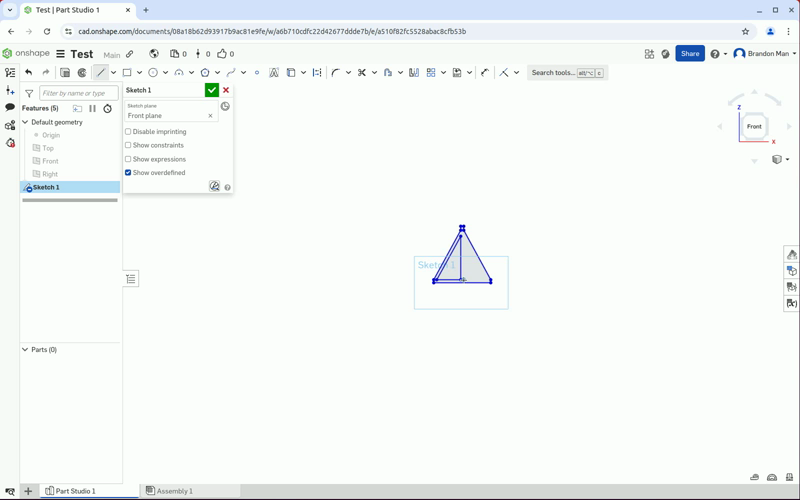
key_down(shift)
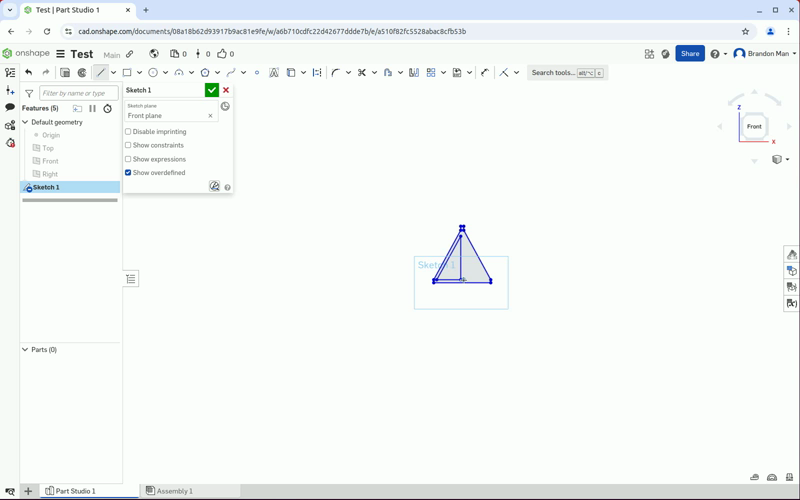
mouse_move(493, 279)
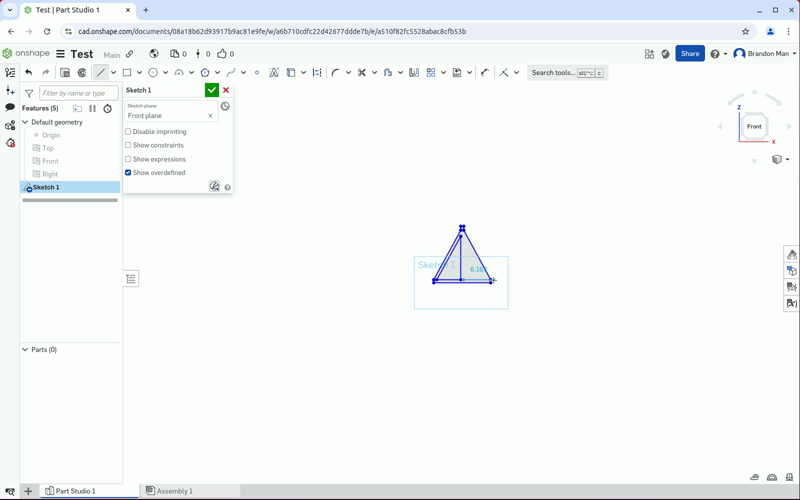
mouse_move(487, 279)
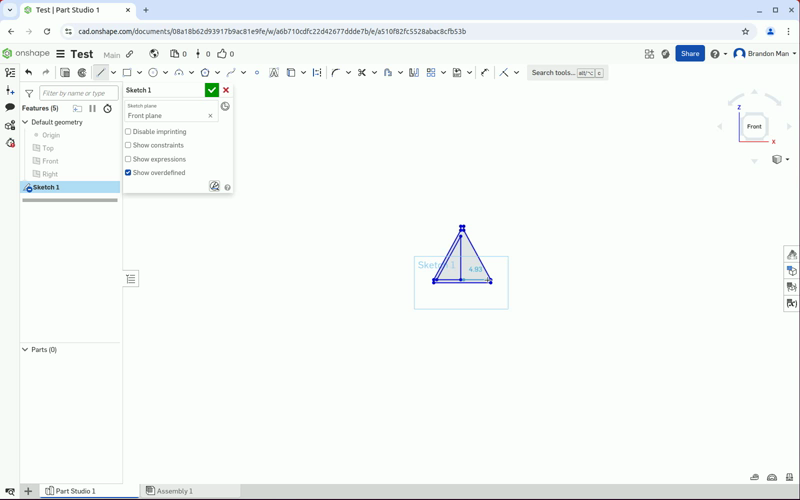
scroll(6)
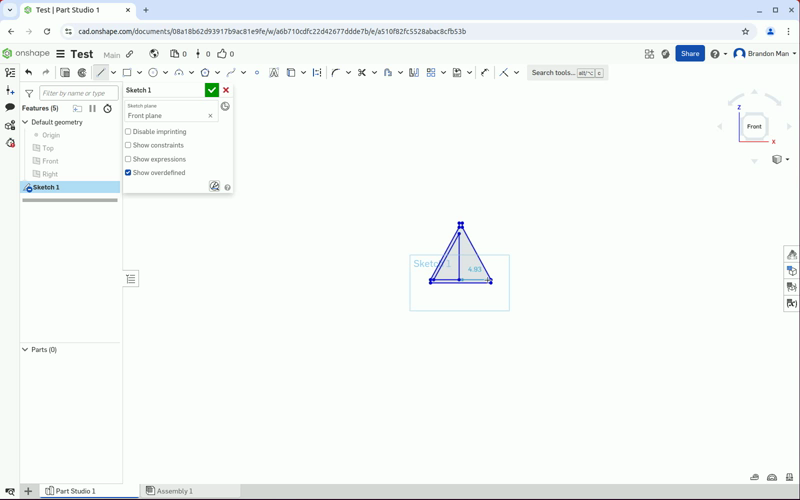
scroll(6)
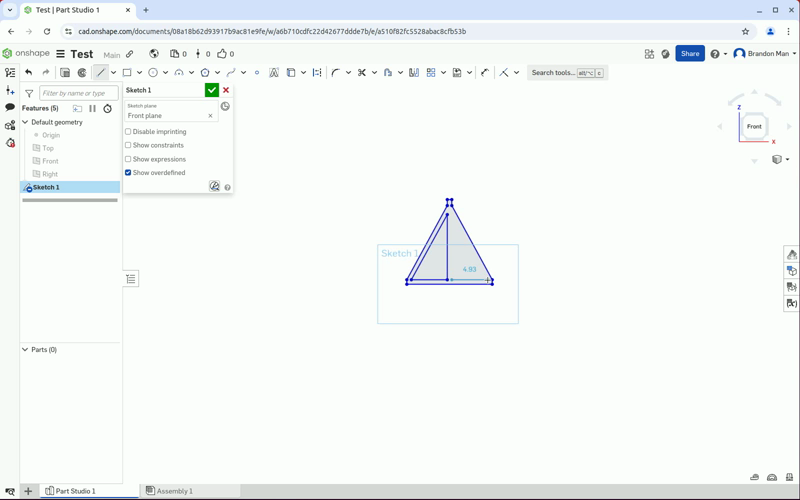
scroll(6)
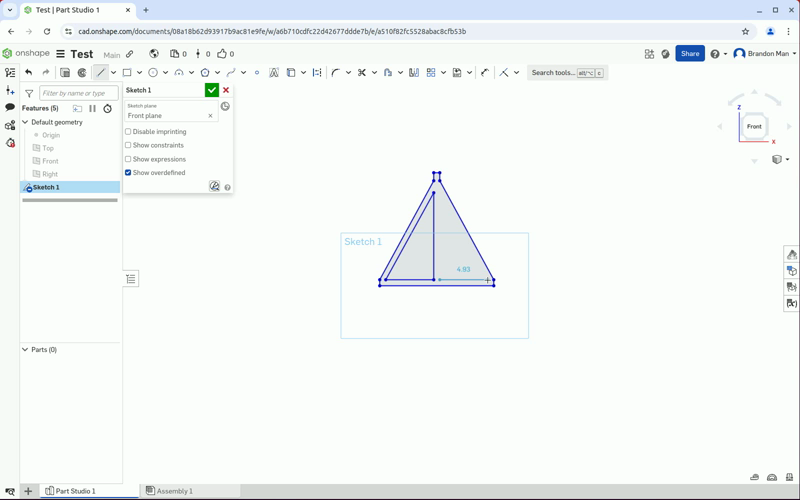
scroll(6)
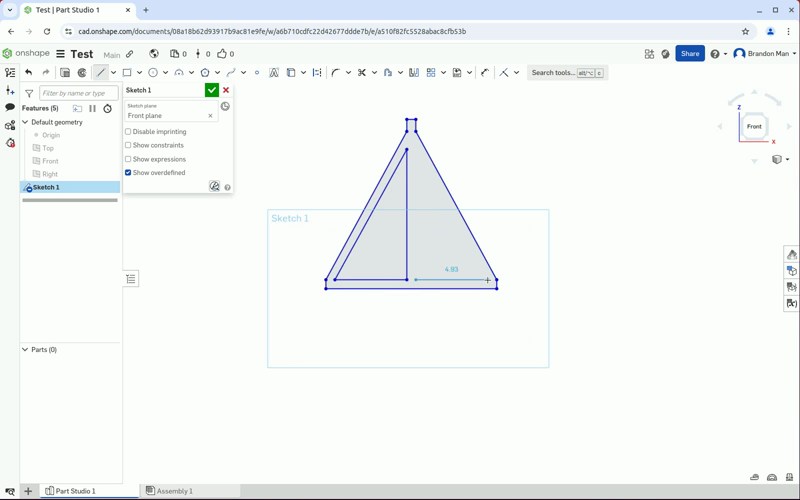
scroll(6)
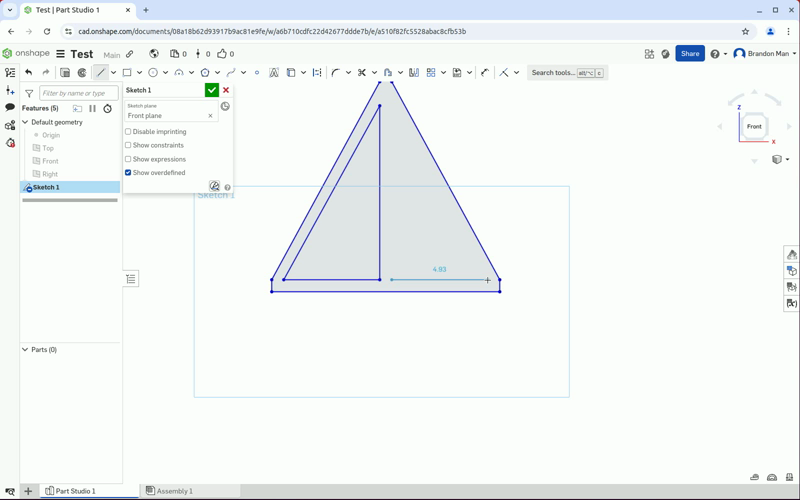
scroll(6)
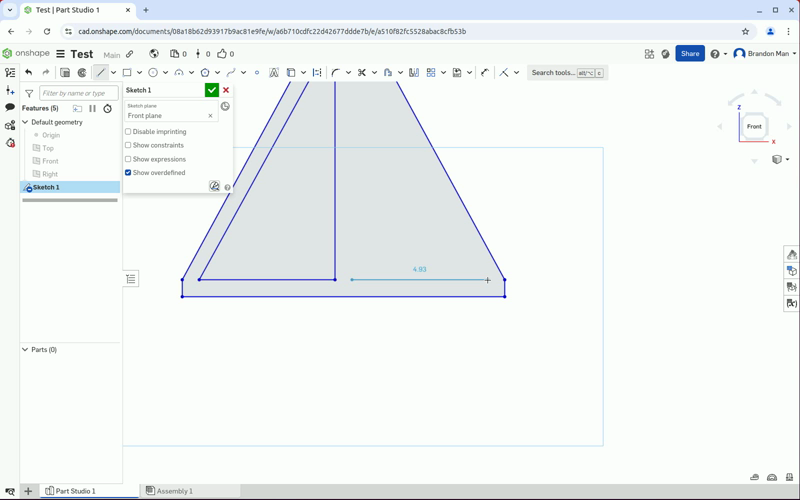
scroll(6)
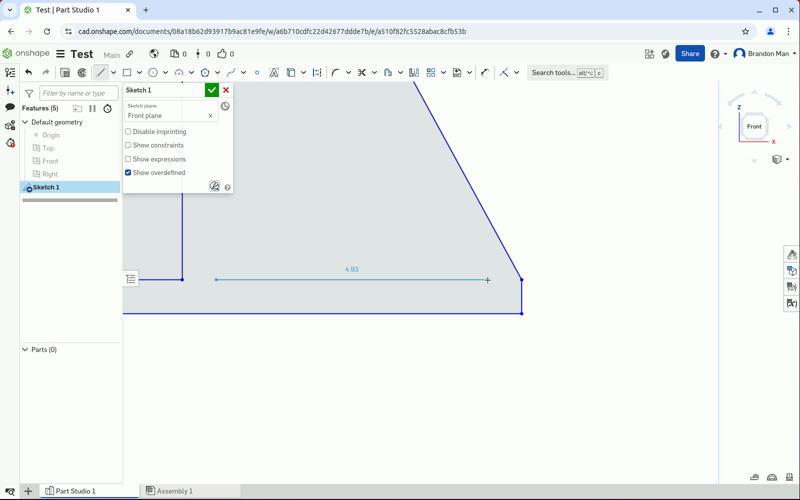
click(487, 279)
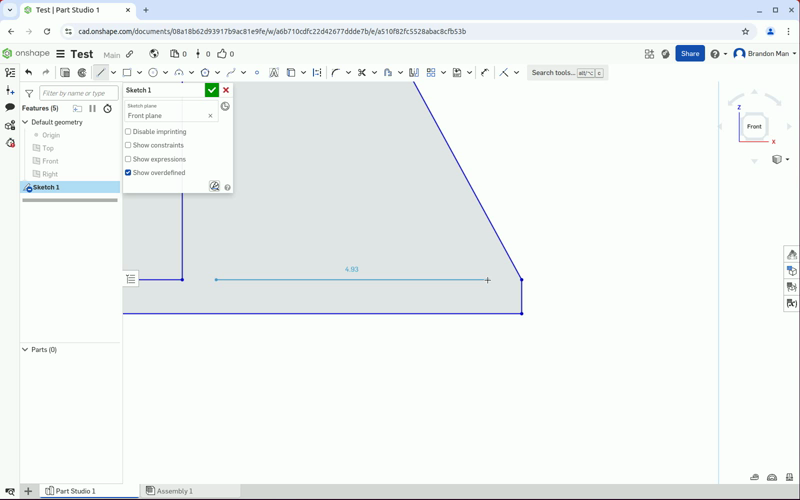
scroll(-6)
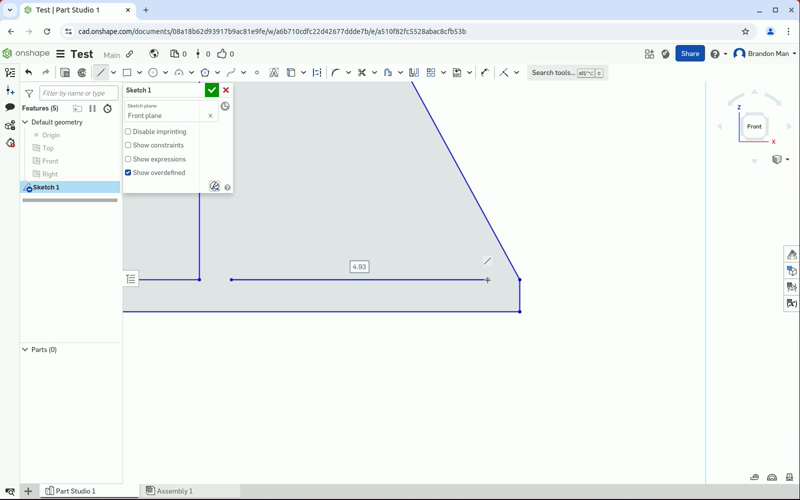
scroll(-6)
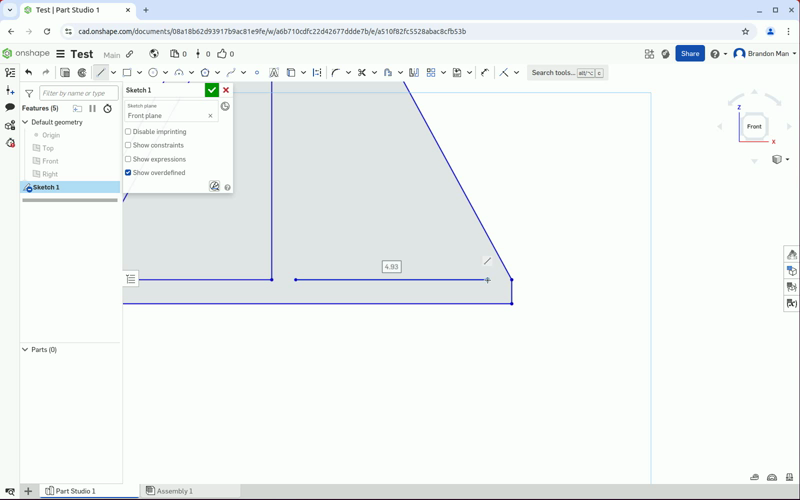
scroll(-6)
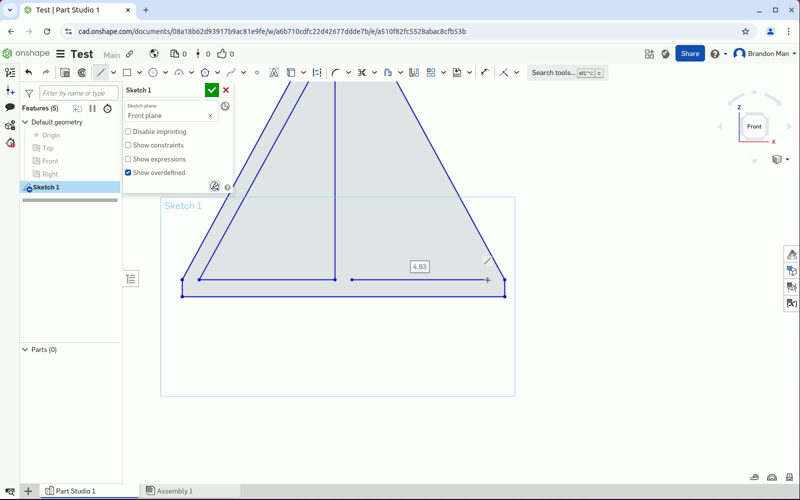
scroll(-6)
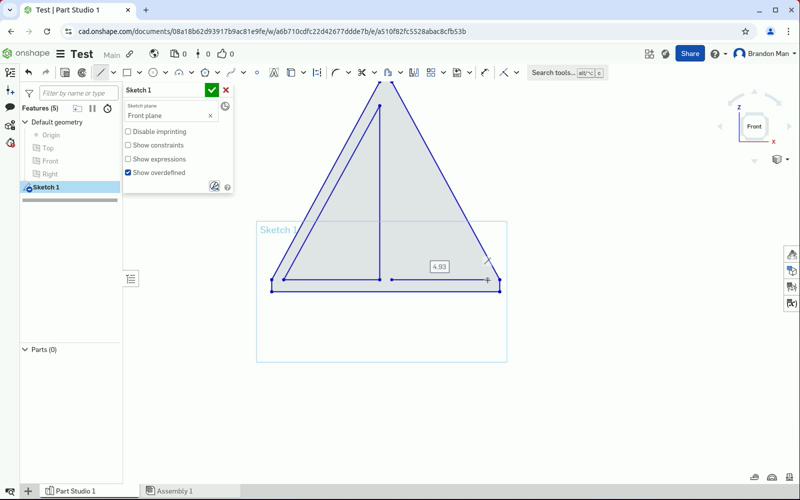
scroll(-6)
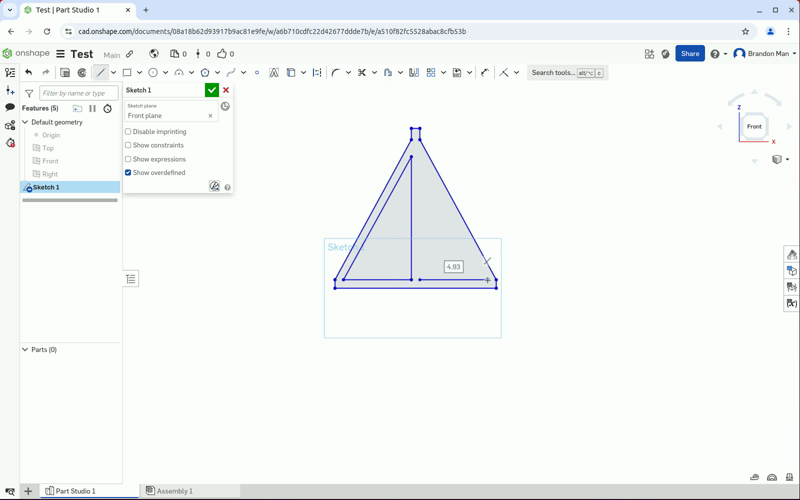
scroll(-6)
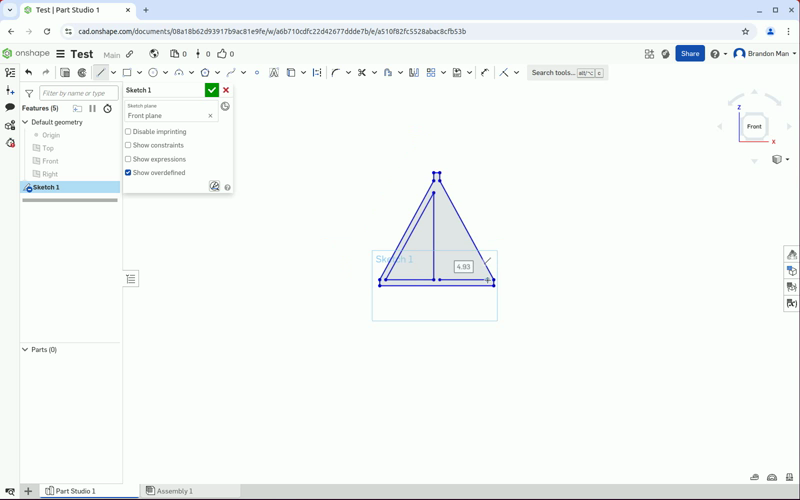
scroll(-6)
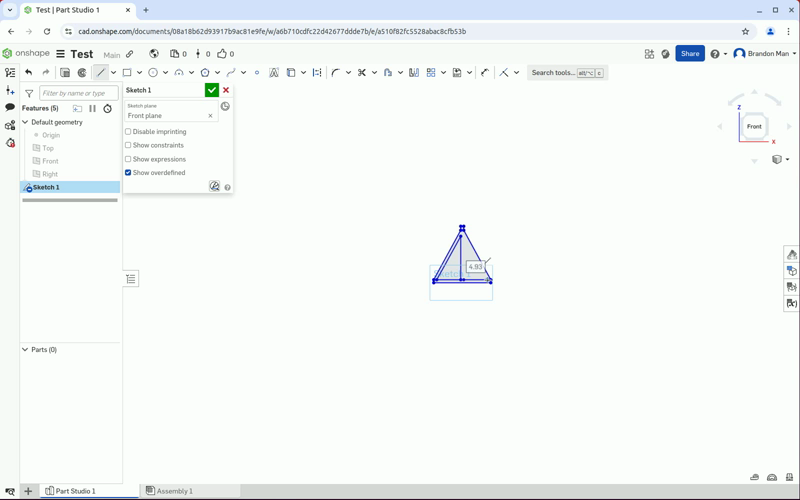
key_up(shift)
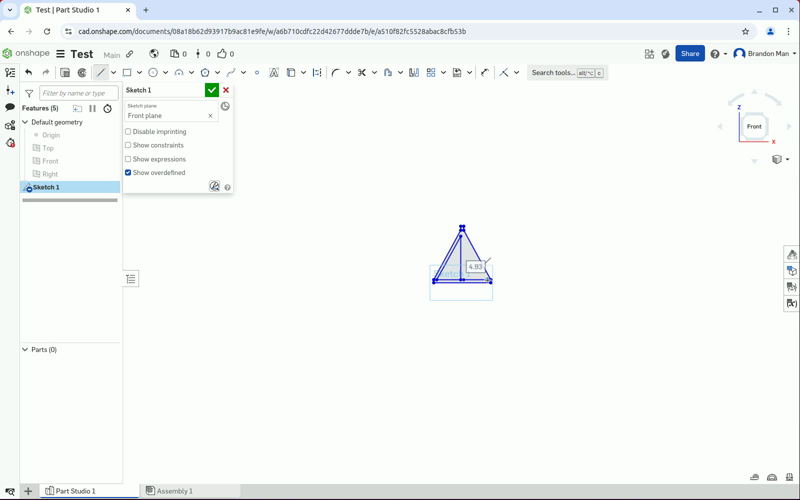
key_down(shift)
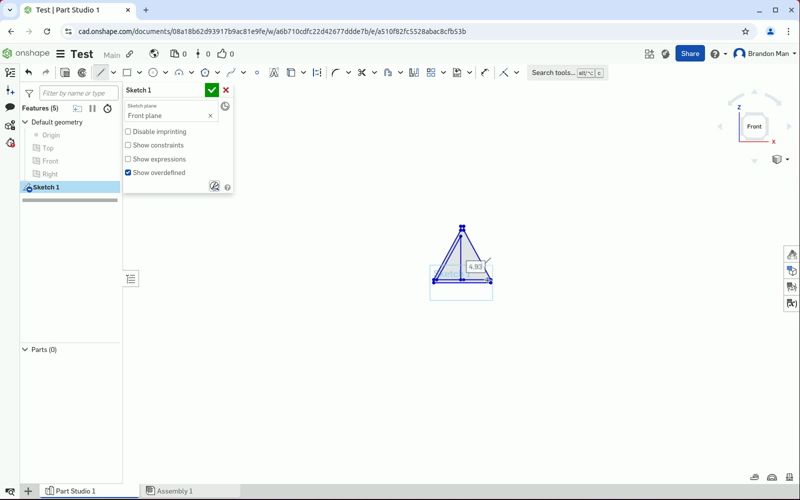
mouse_move(517, 279)
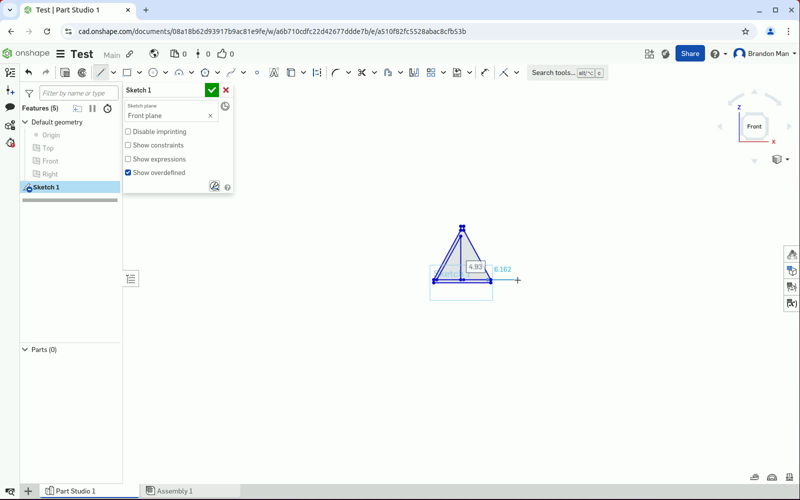
mouse_move(463, 236)
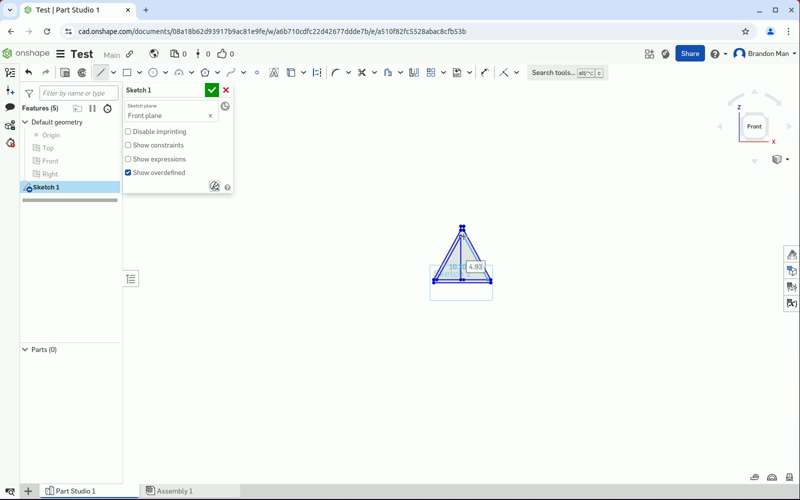
scroll(6)
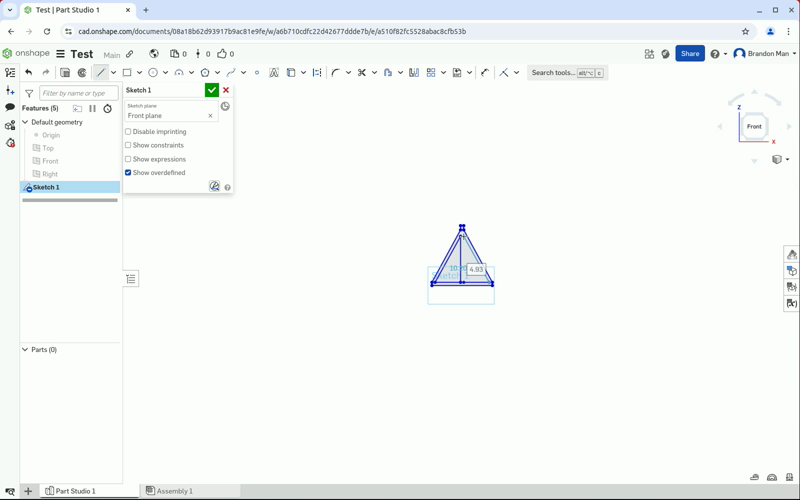
scroll(6)
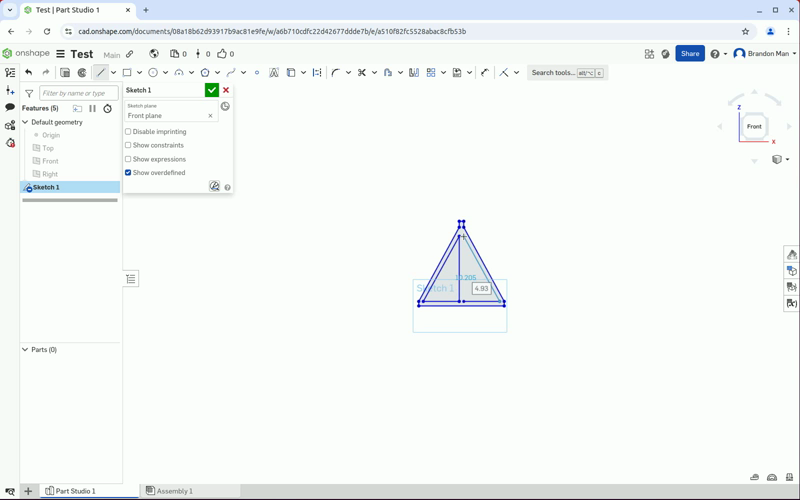
scroll(6)
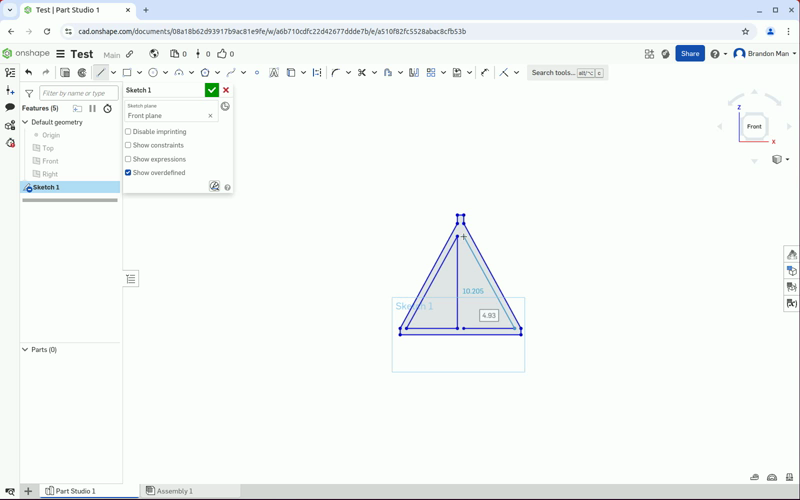
scroll(6)
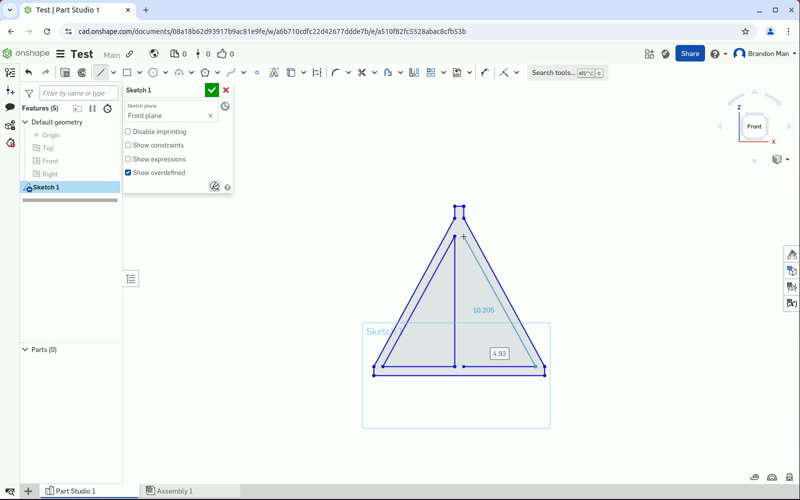
scroll(6)
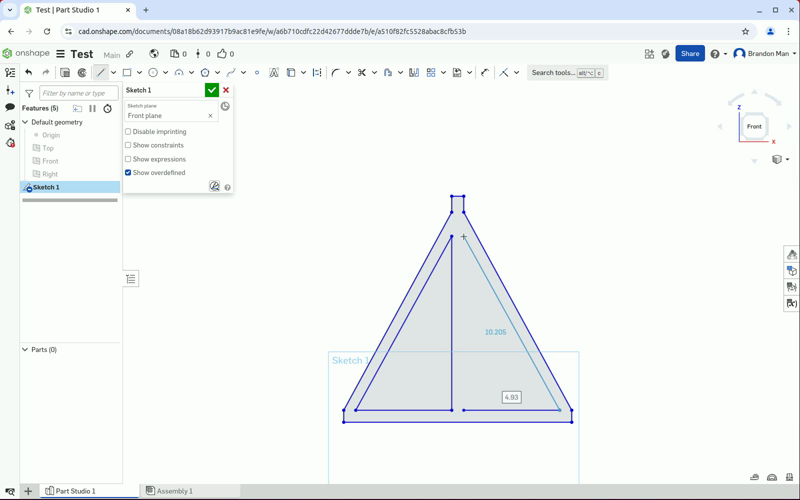
scroll(6)
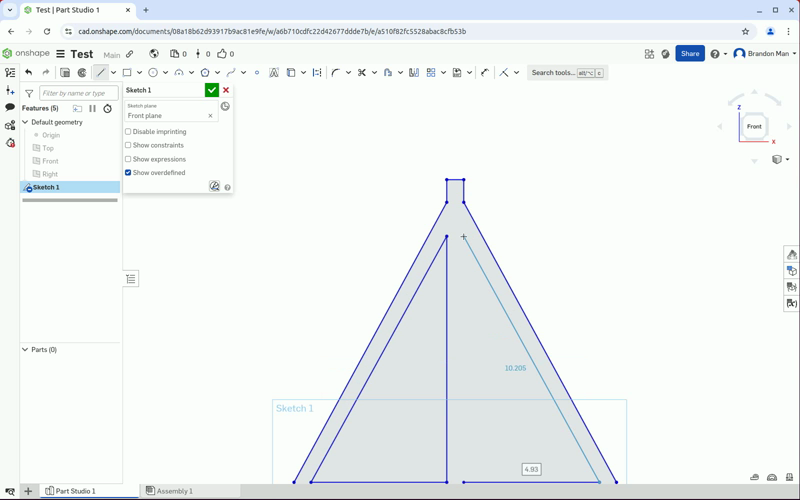
scroll(6)
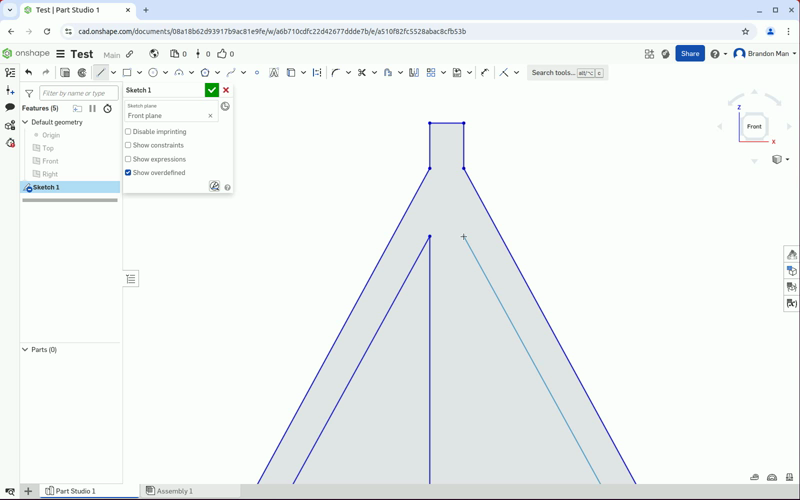
click(463, 236)
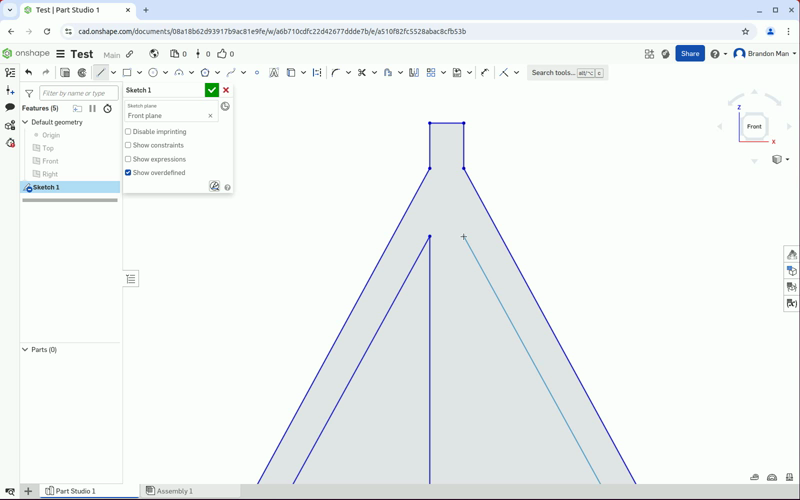
scroll(-6)
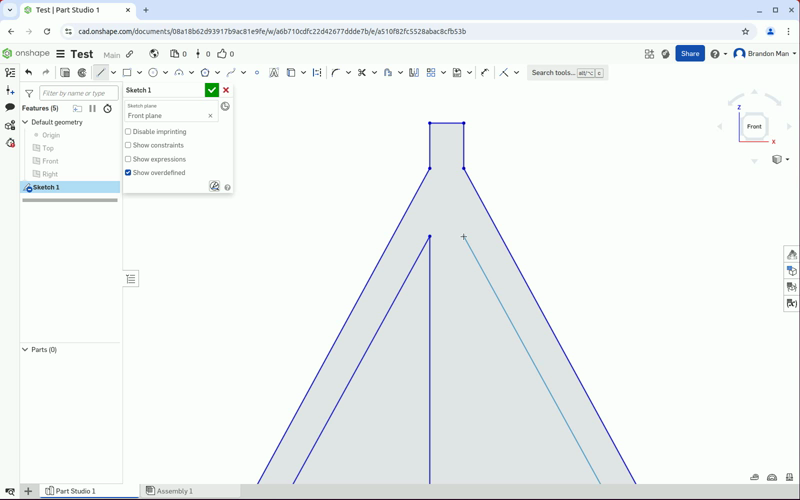
scroll(-6)
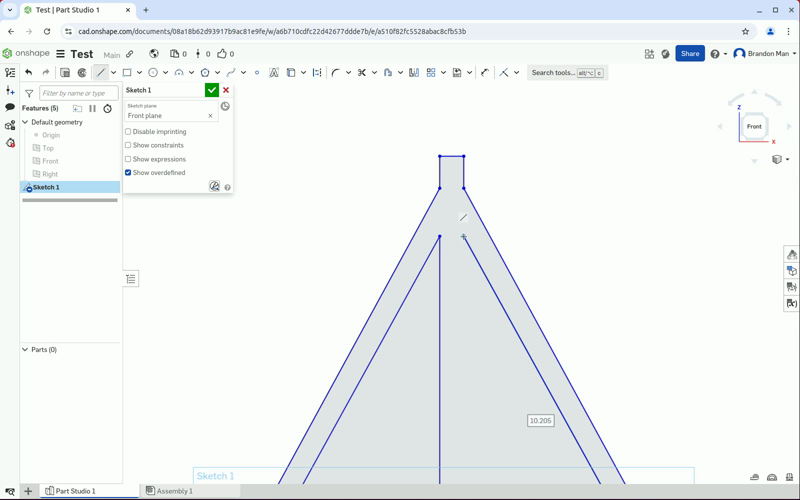
scroll(-6)
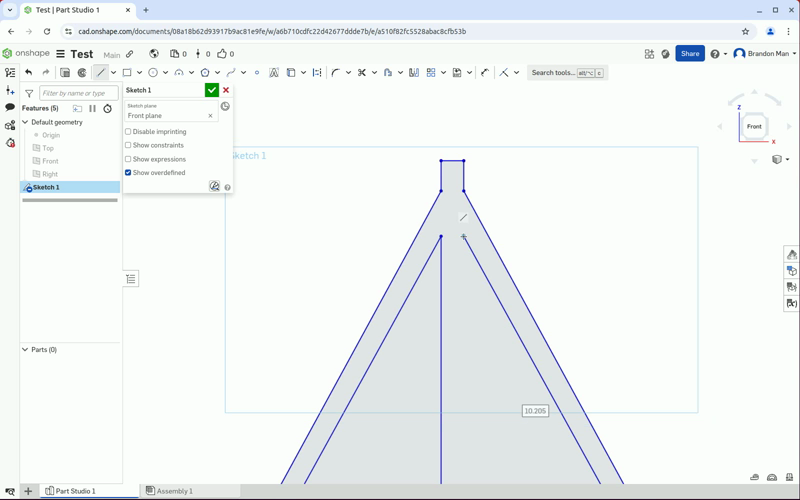
scroll(-6)
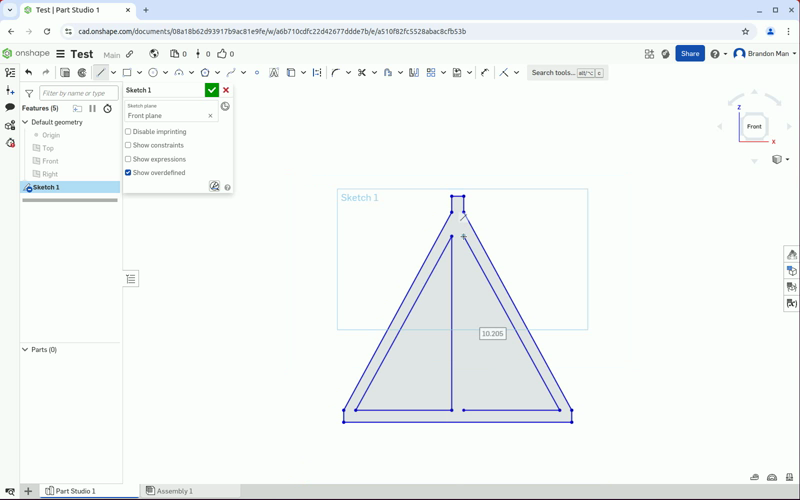
scroll(-6)
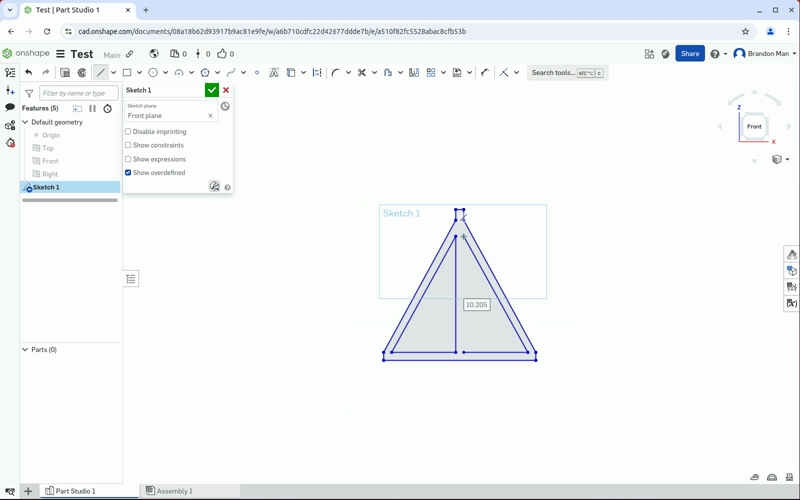
scroll(-6)
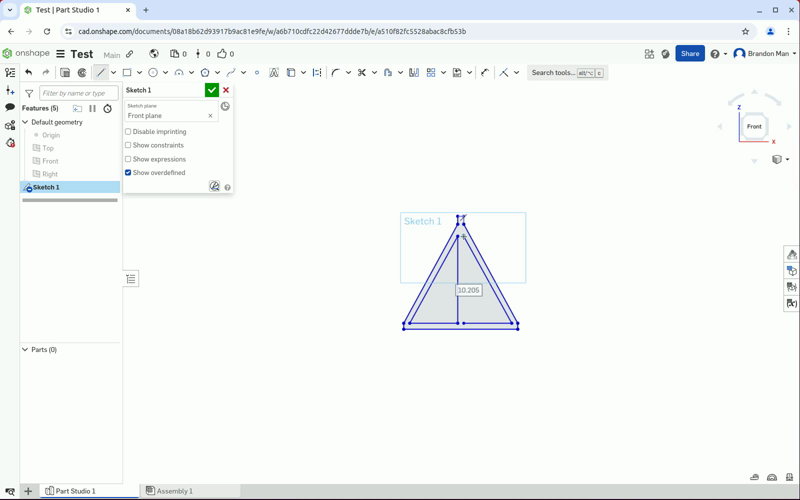
scroll(-6)
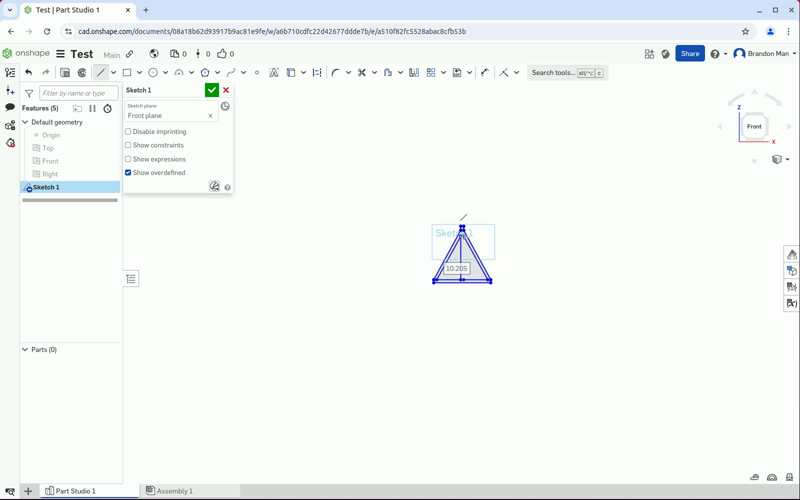
key_up(shift)
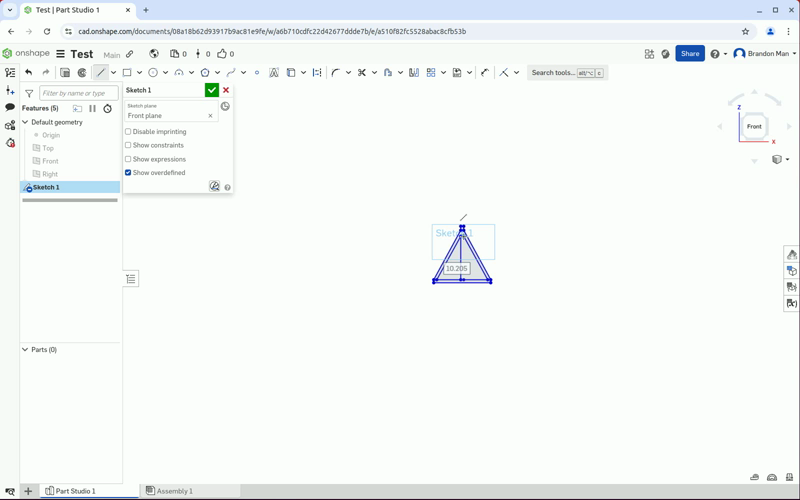
mouse_move(493, 236)
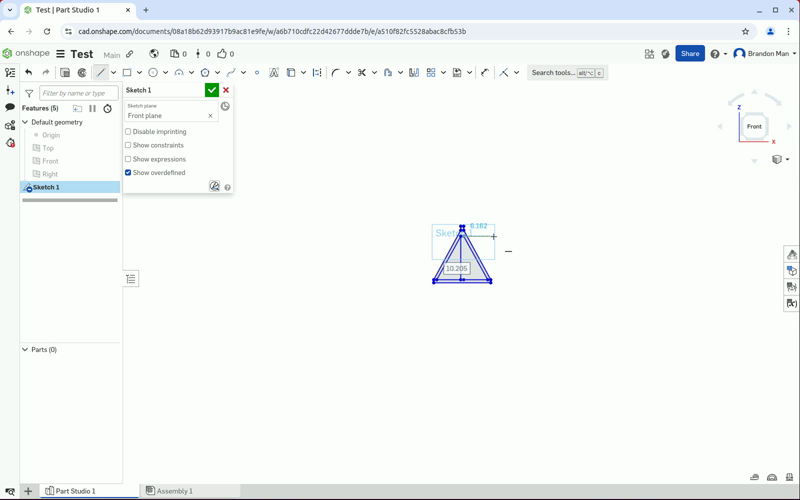
key_down(shift)
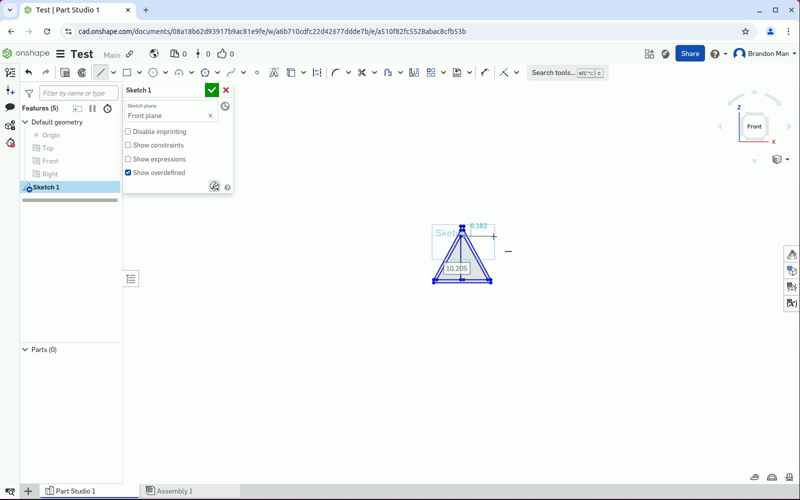
mouse_move(463, 279)
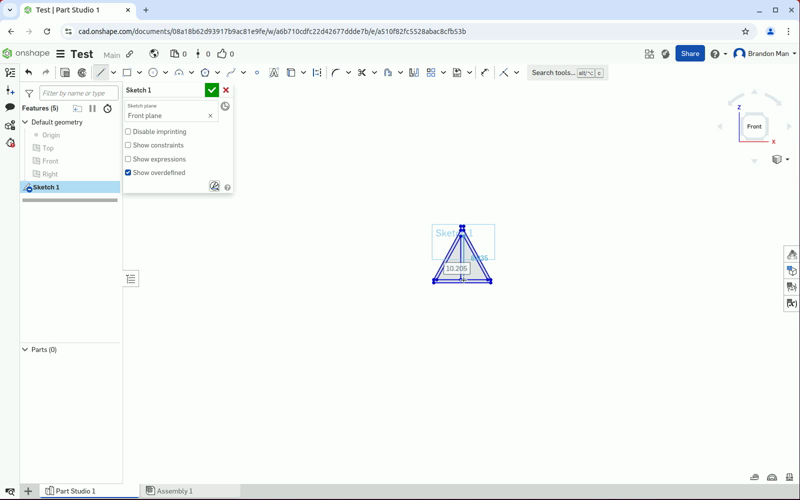
scroll(6)
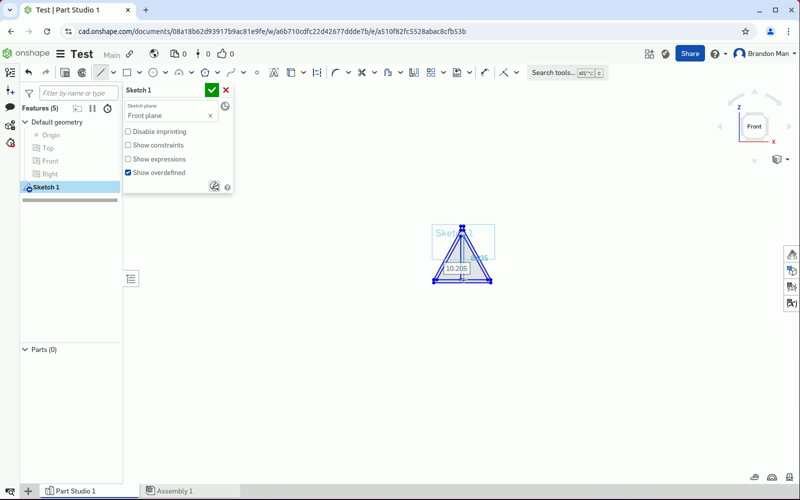
scroll(6)
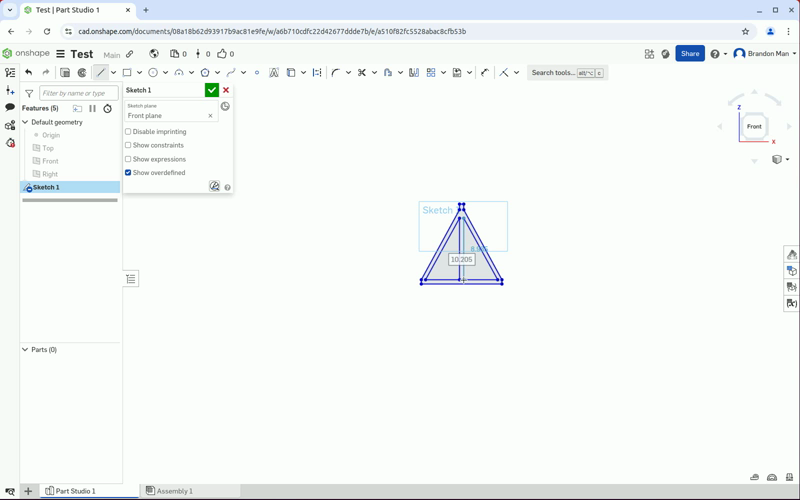
scroll(6)
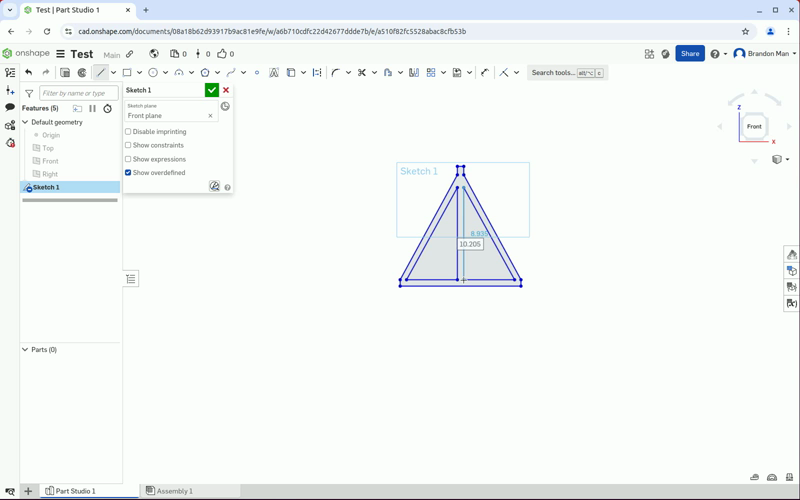
scroll(6)
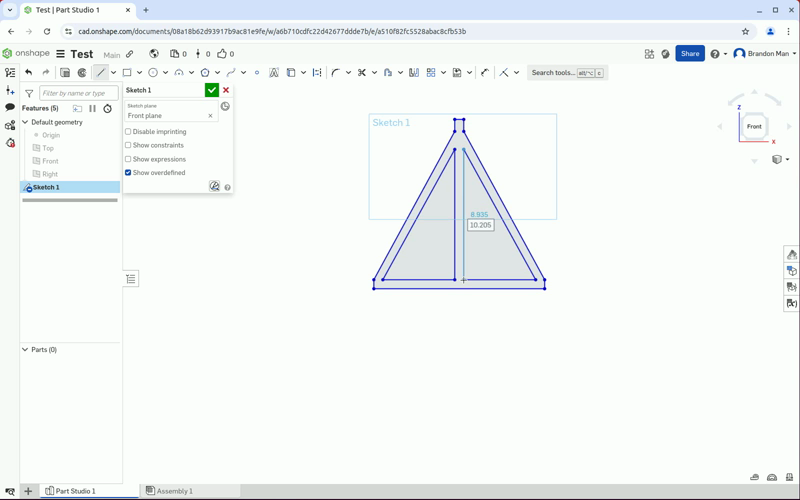
scroll(6)
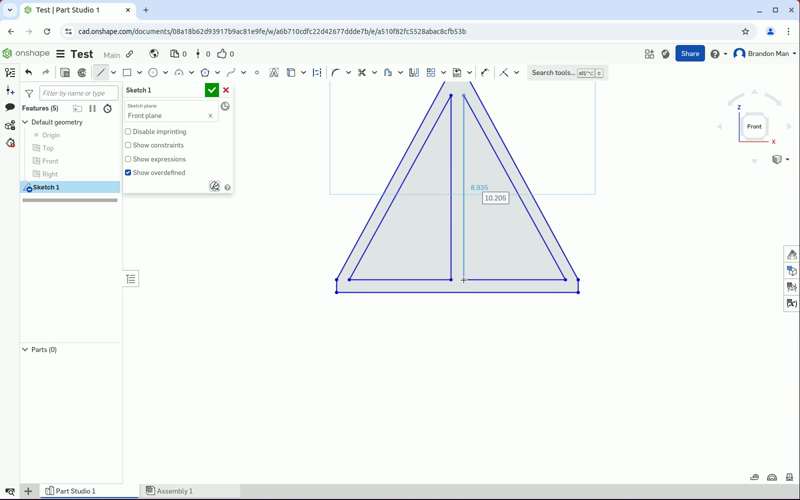
scroll(6)
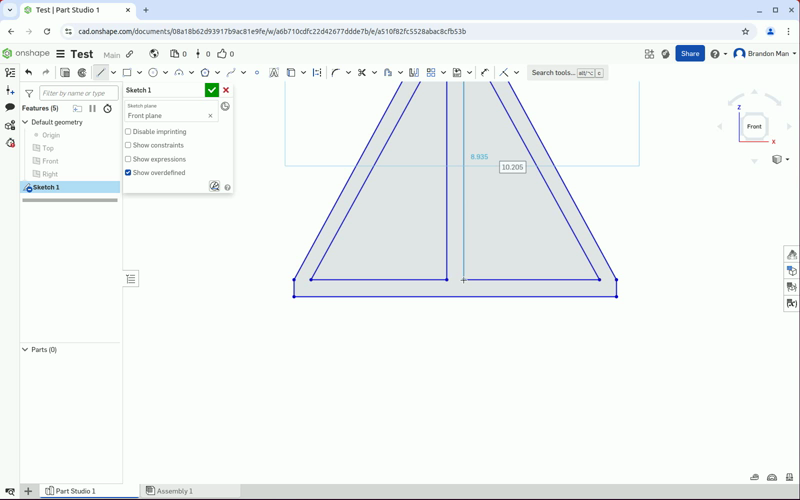
scroll(6)
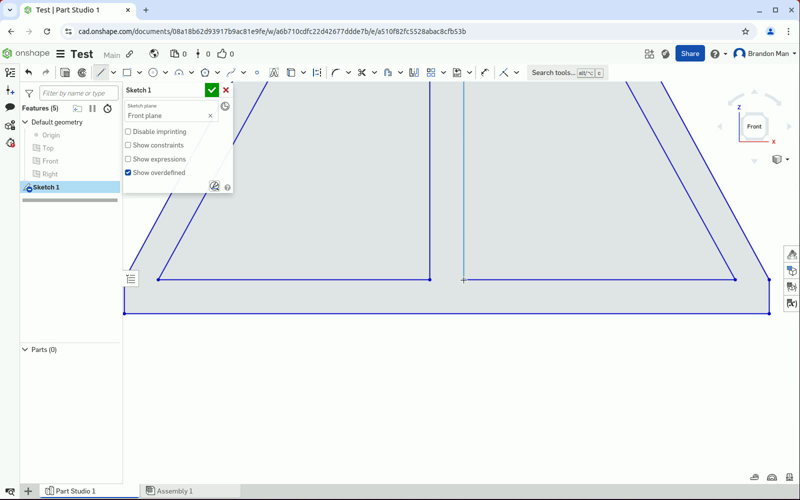
key_up(shift)
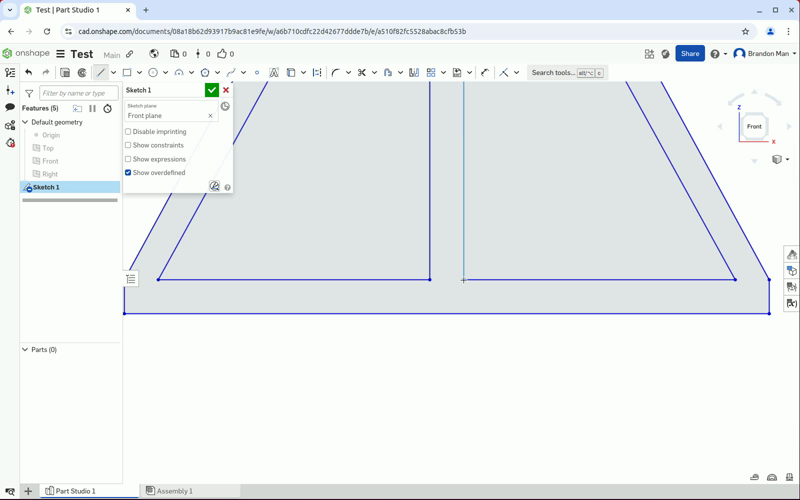
click(463, 279)
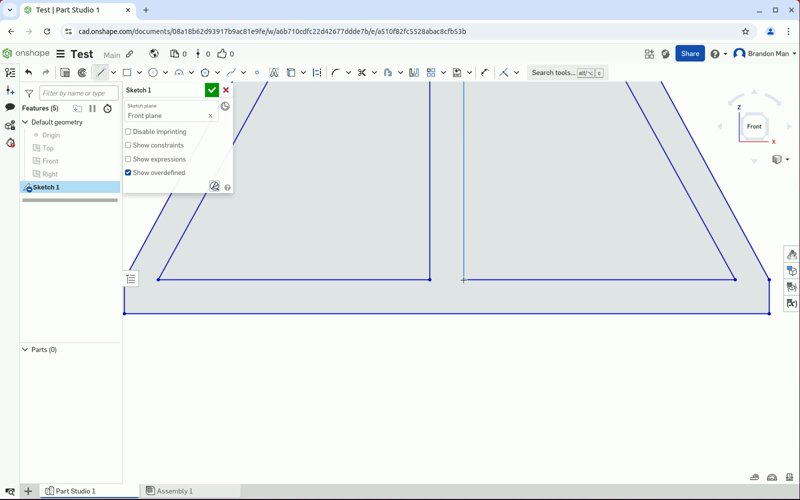
scroll(-6)
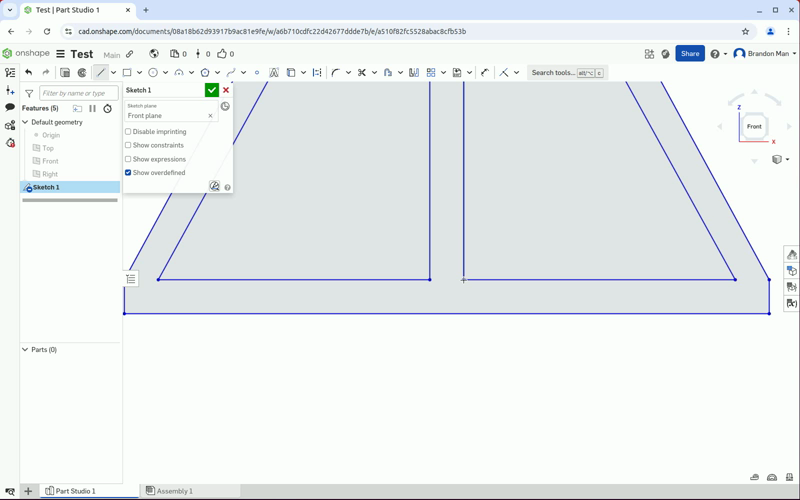
scroll(-6)
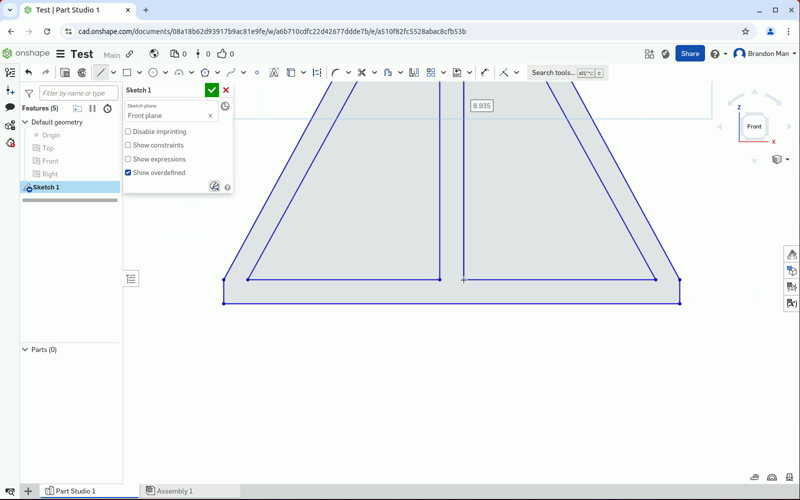
scroll(-6)
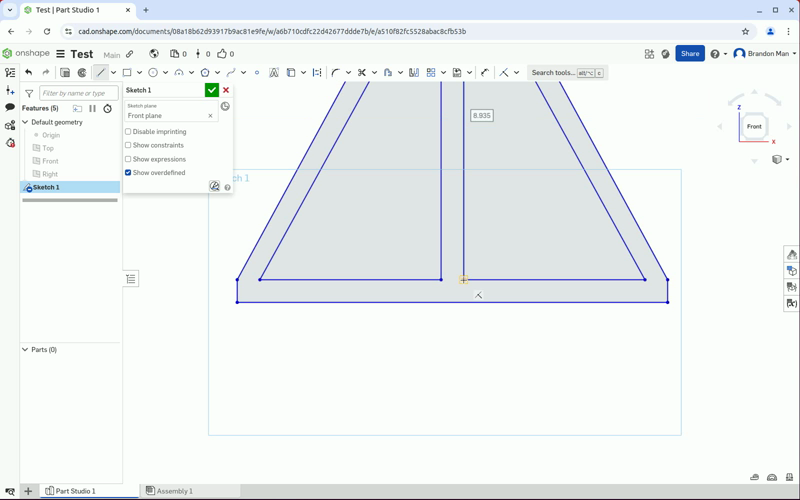
scroll(-6)
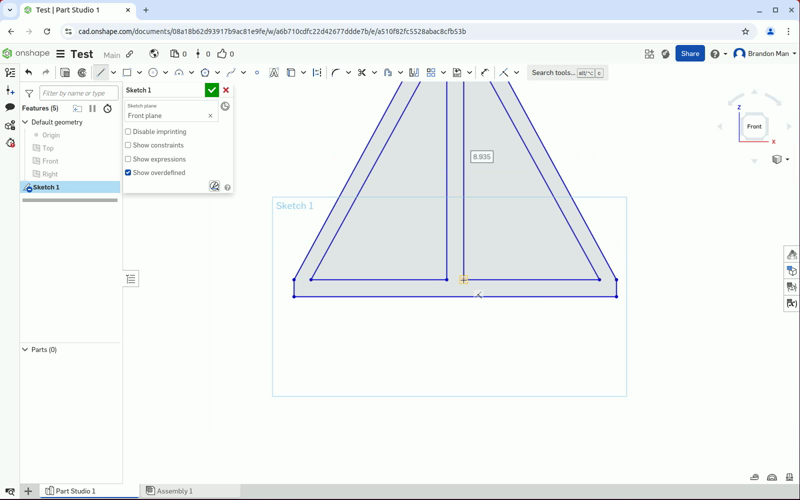
scroll(-6)
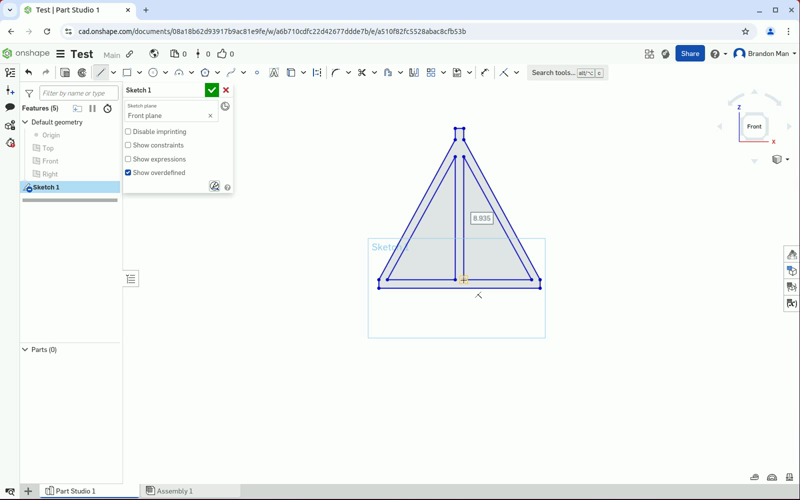
scroll(-6)
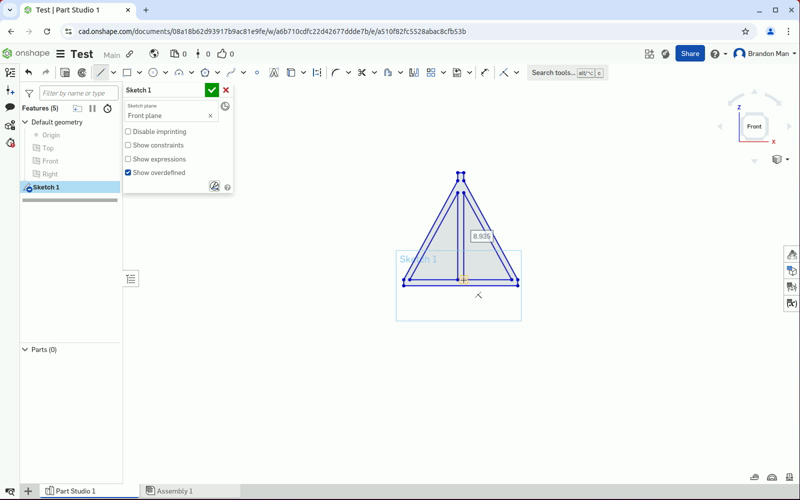
scroll(-6)
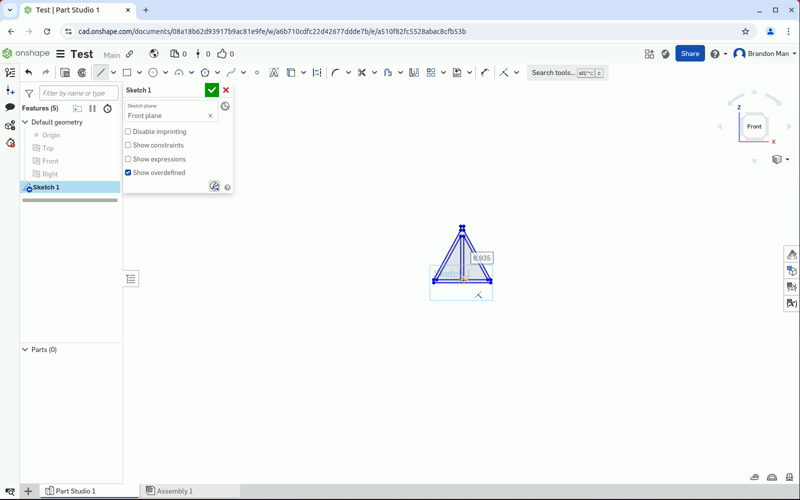
key(esc)
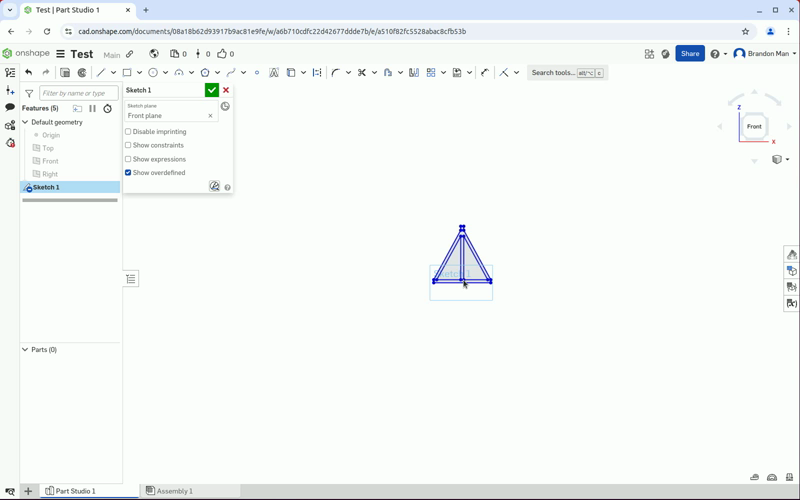
mouse_move(461, 261)
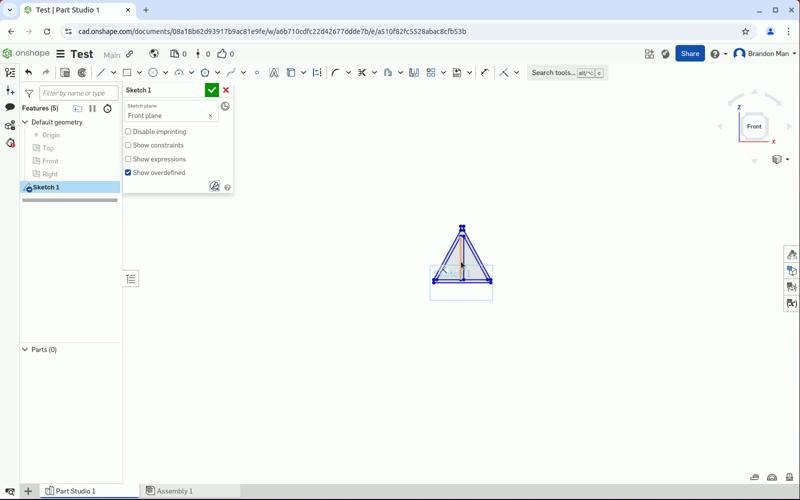
scroll(6)
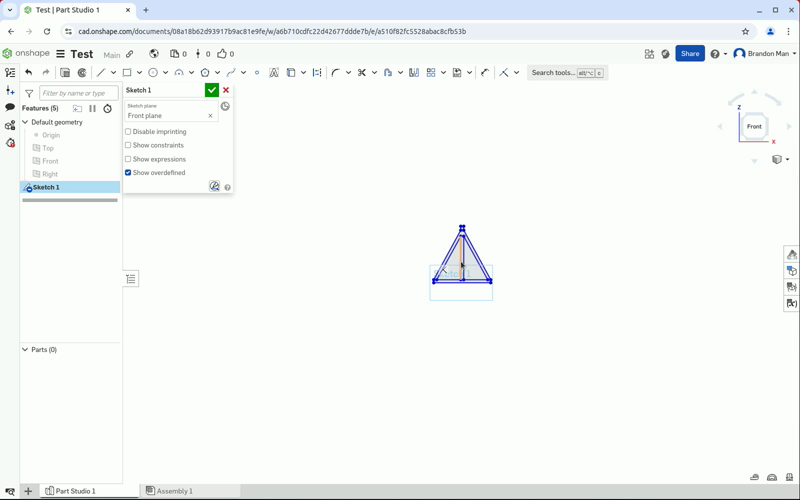
scroll(6)
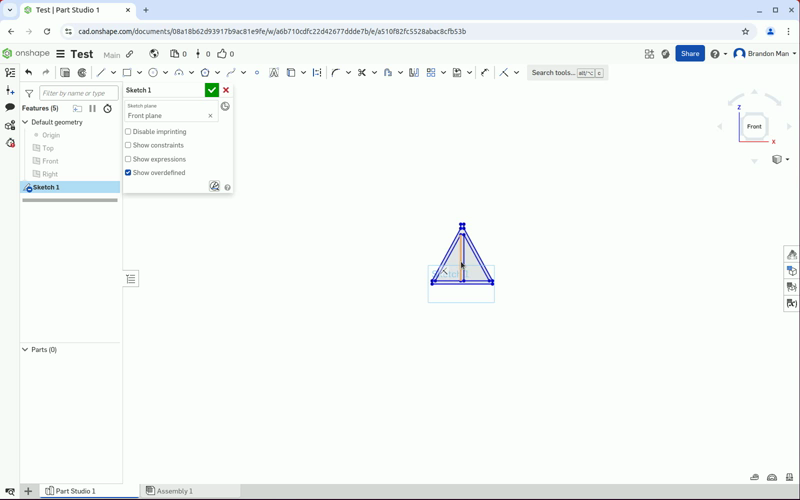
scroll(6)
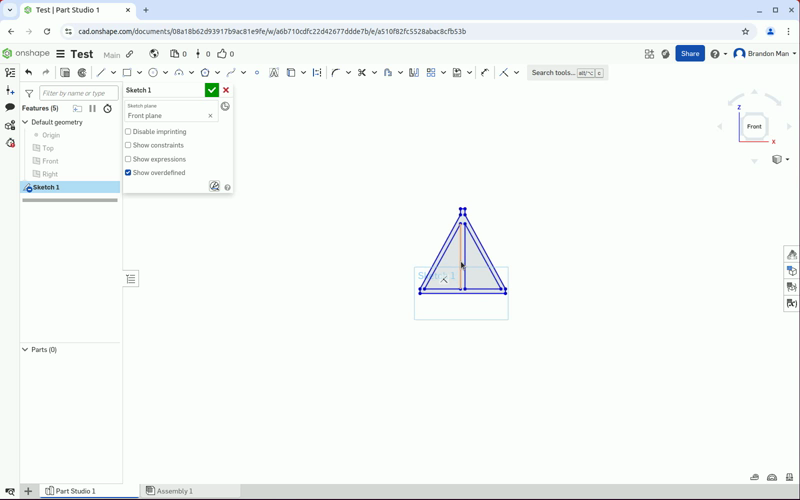
scroll(6)
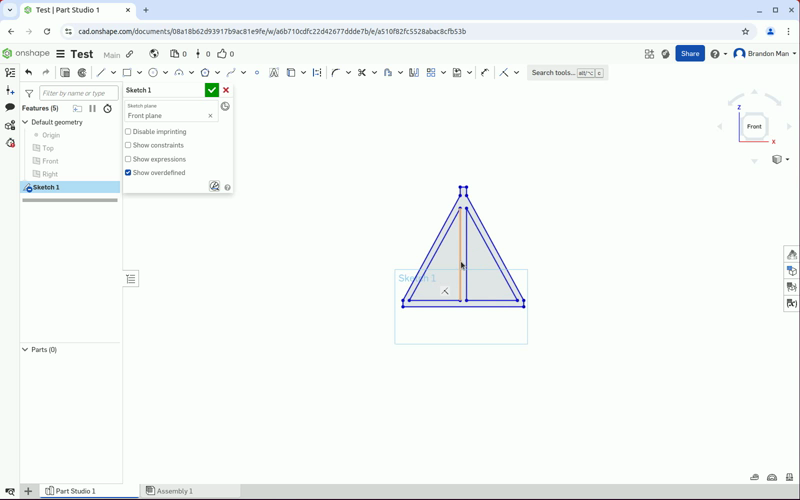
scroll(6)
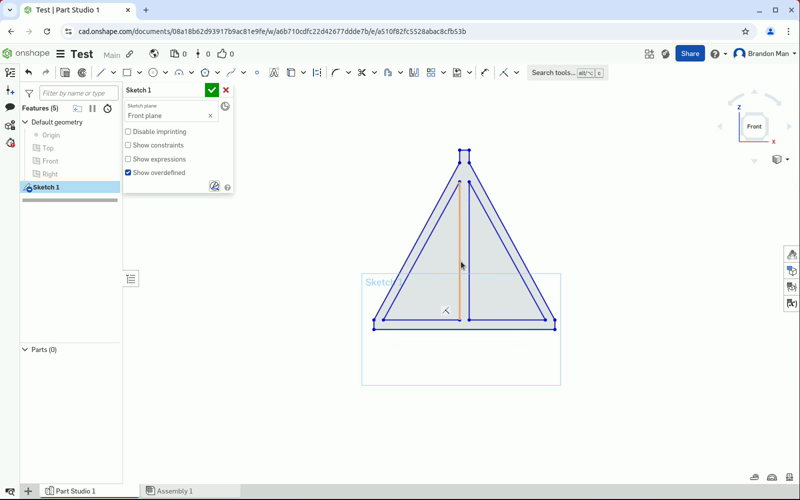
scroll(6)
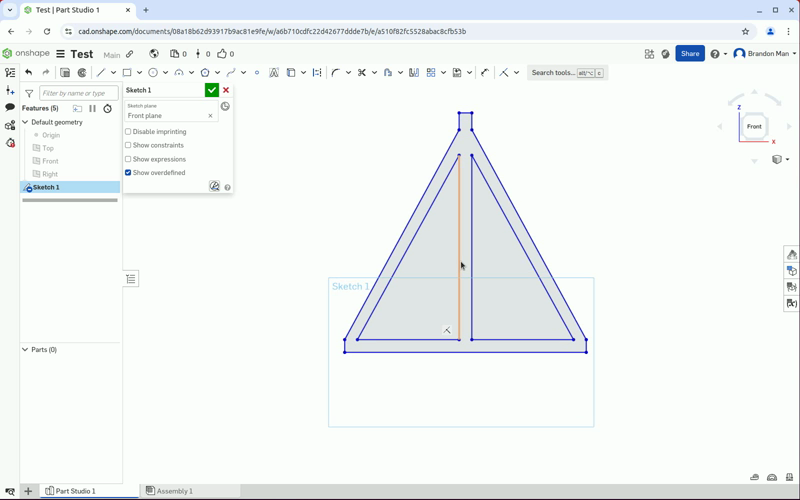
scroll(6)
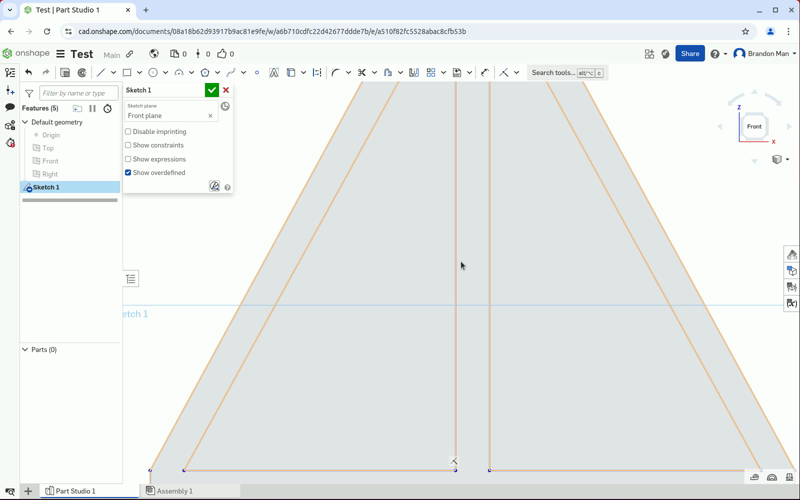
click(461, 261)
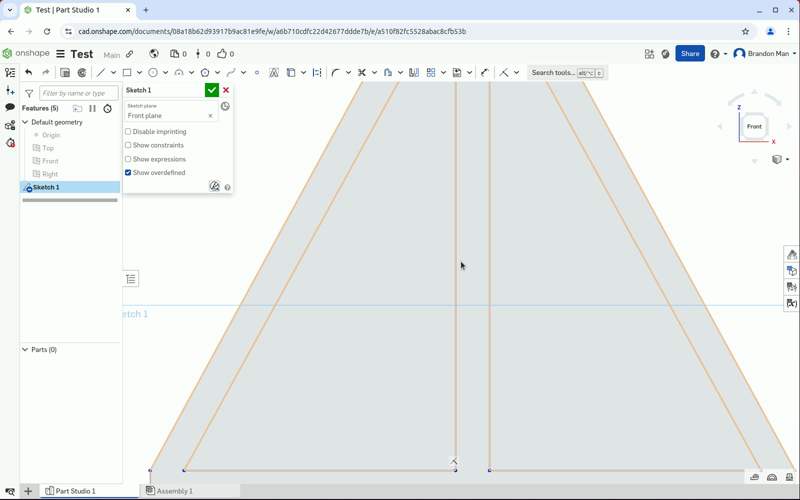
scroll(-6)
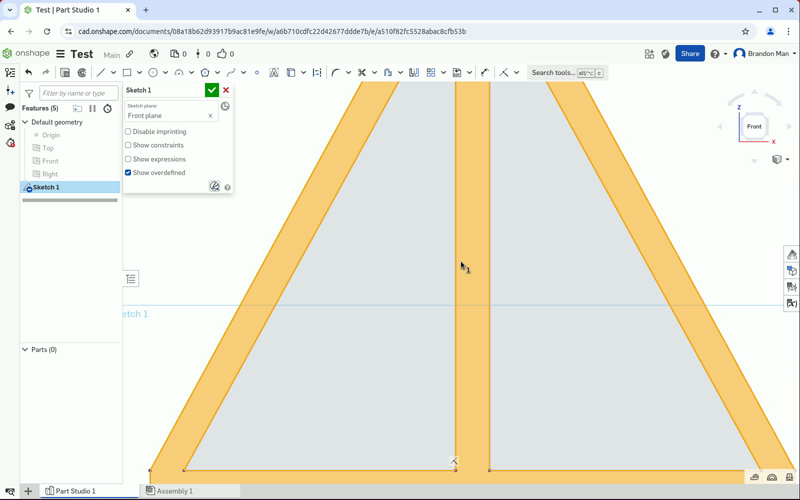
scroll(-6)
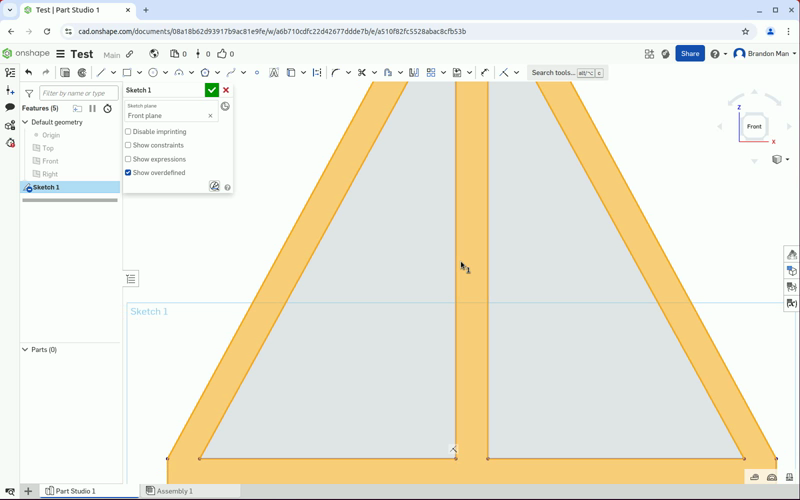
scroll(-6)
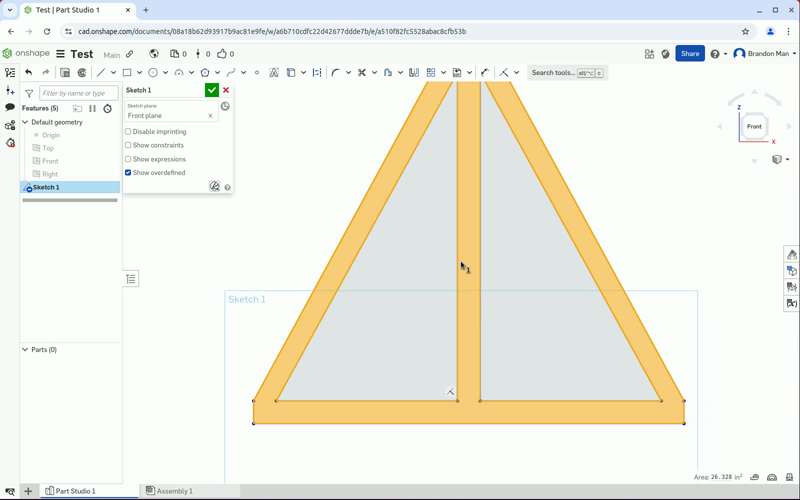
scroll(-6)
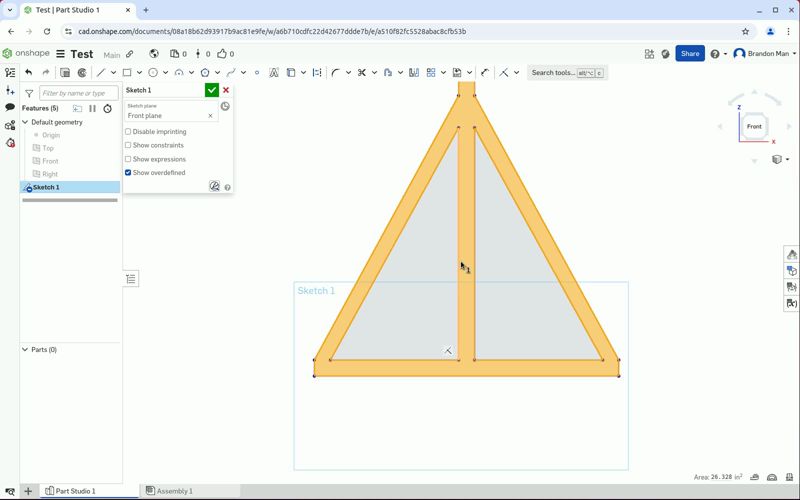
scroll(-6)
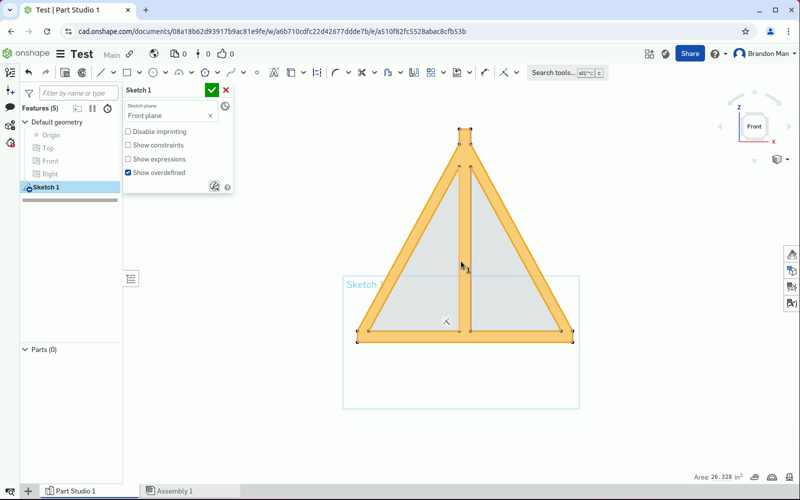
scroll(-6)
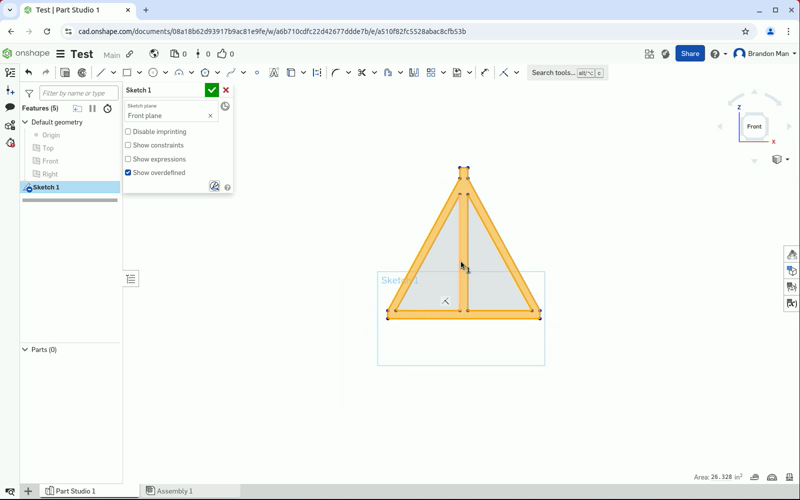
scroll(-6)
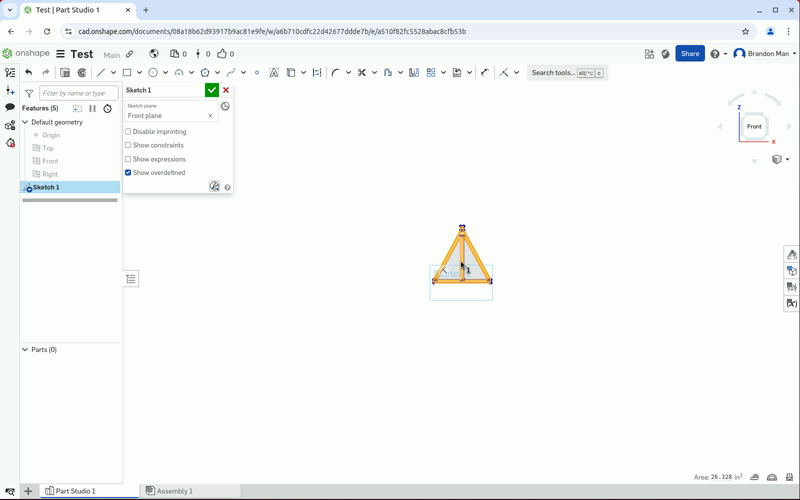
mouse_move(73, 352)
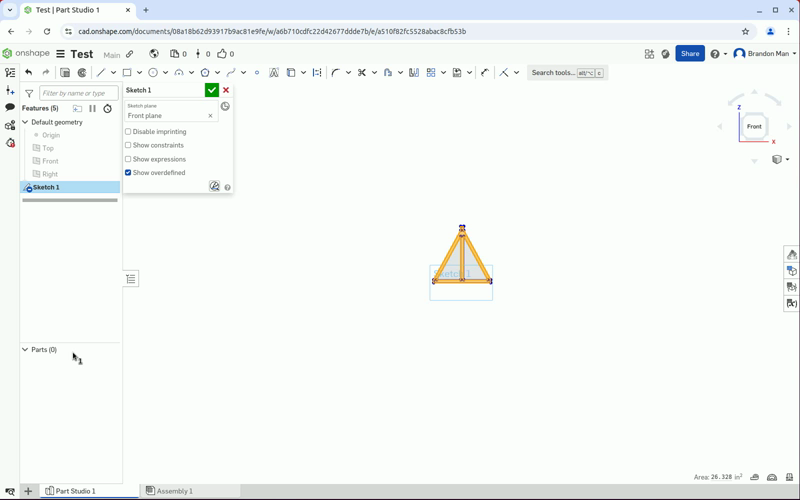
key(shift+y)
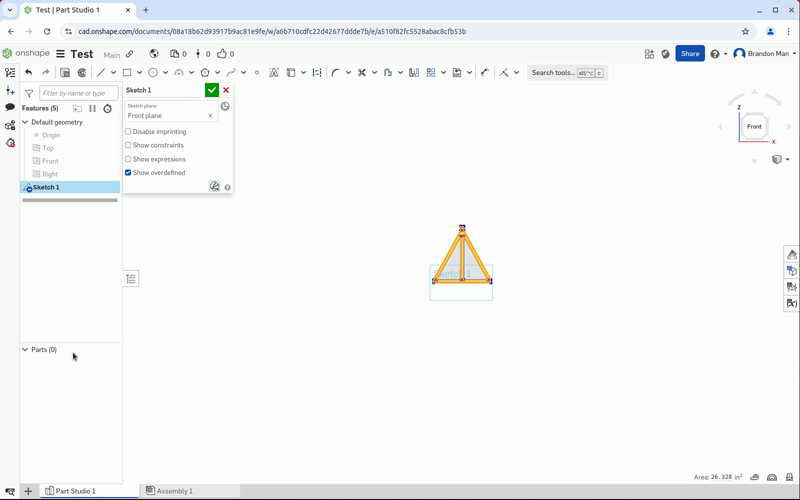
key(shift+e)
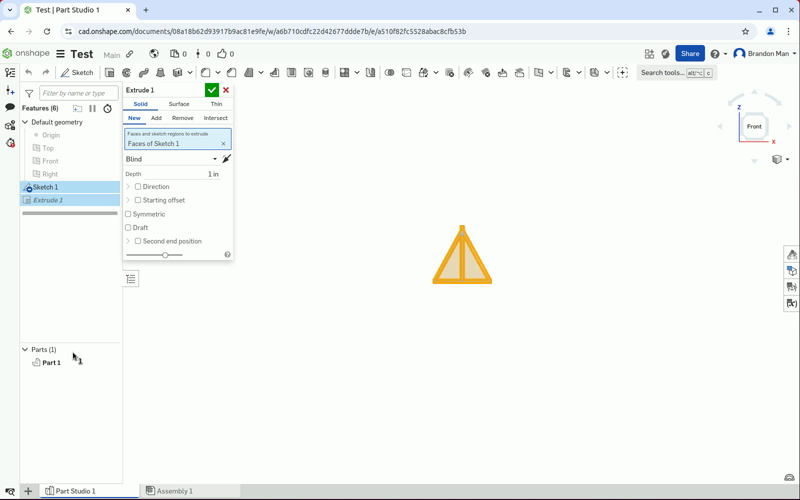
mouse_move(143, 106)
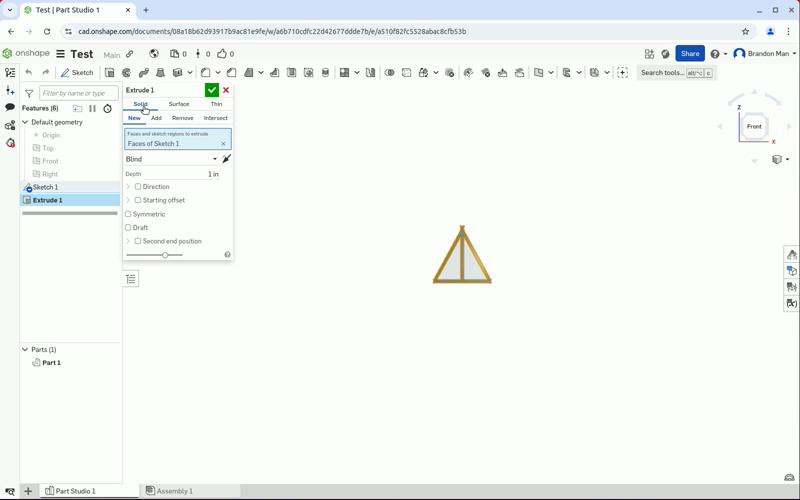
click(143, 106)
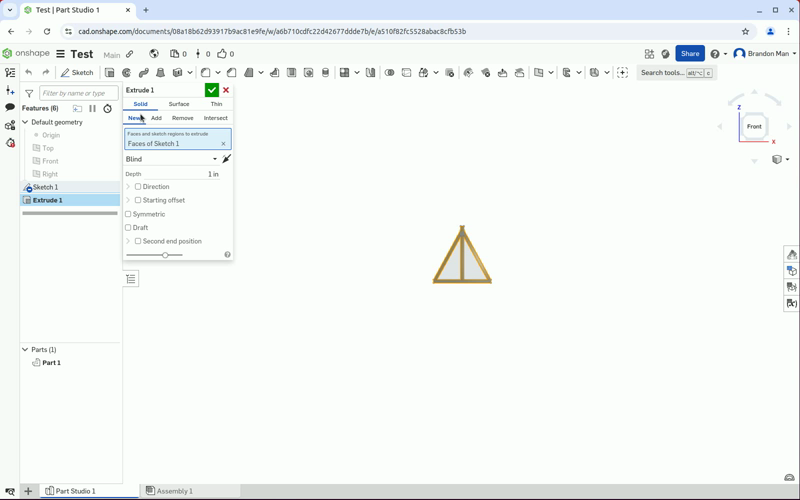
mouse_move(137, 120)
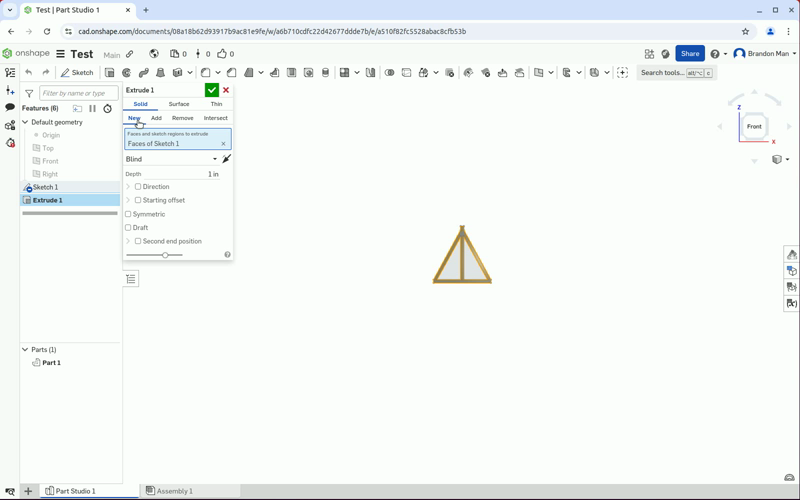
click(137, 120)
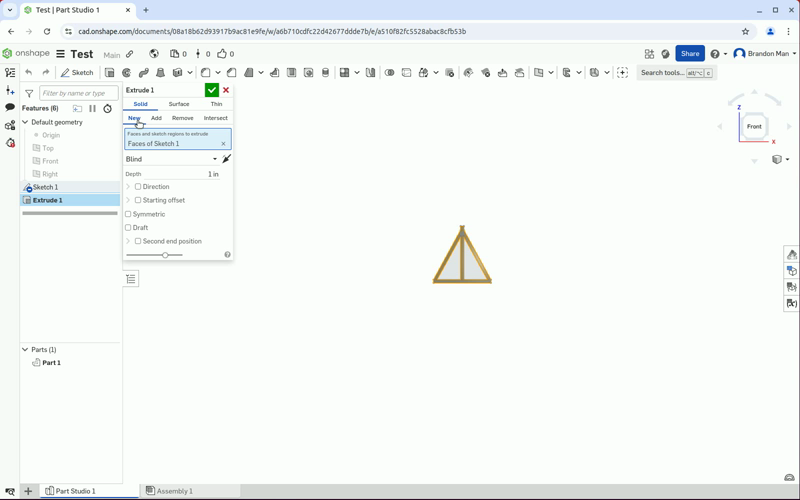
key(tab, 4)
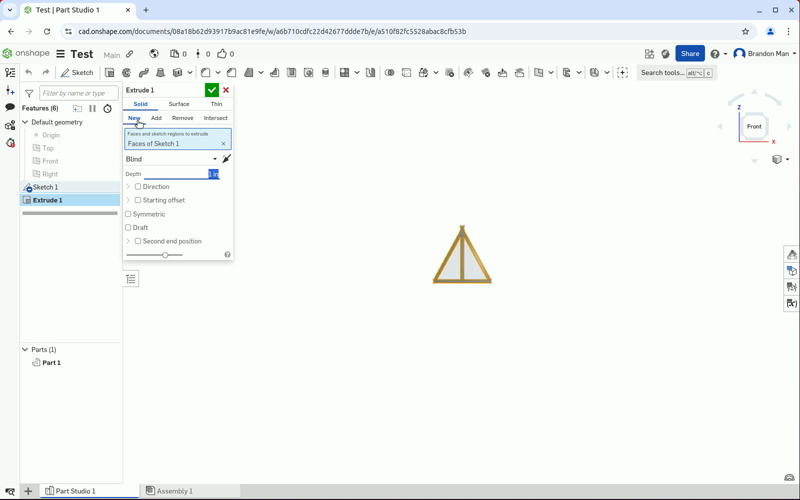
text(0.482)
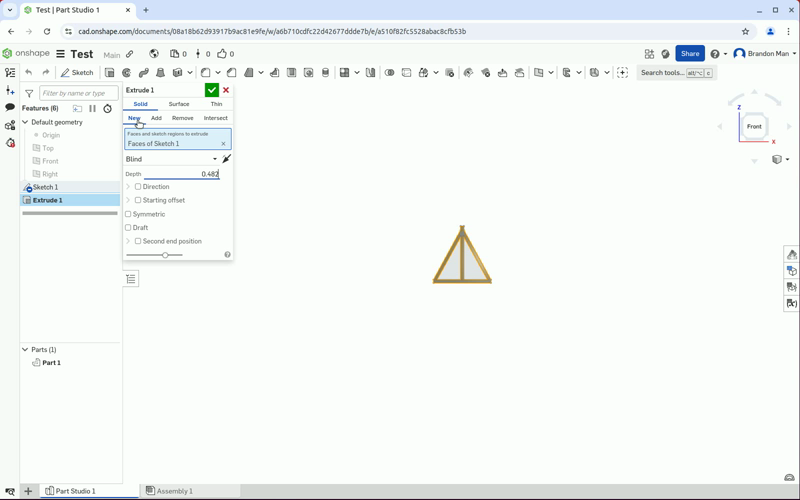
key(tab, 3)
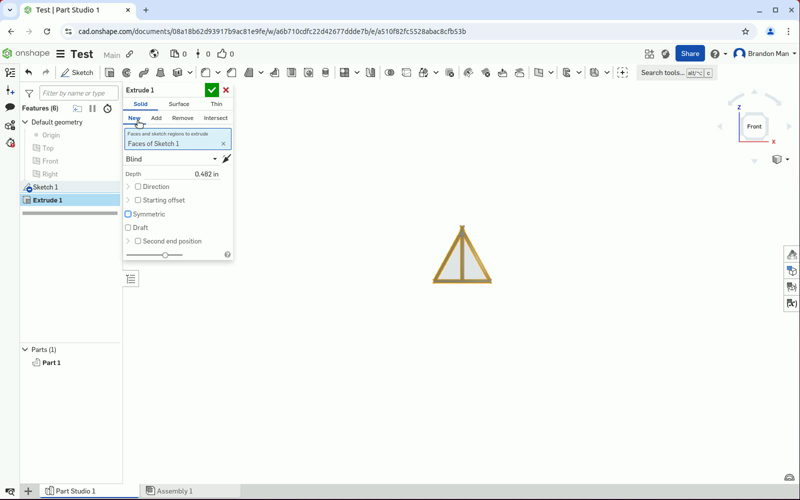
key(space)
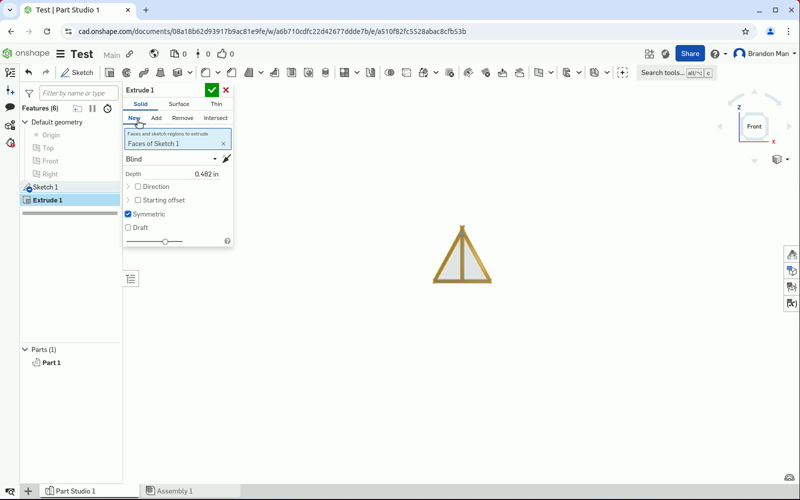
key(enter)
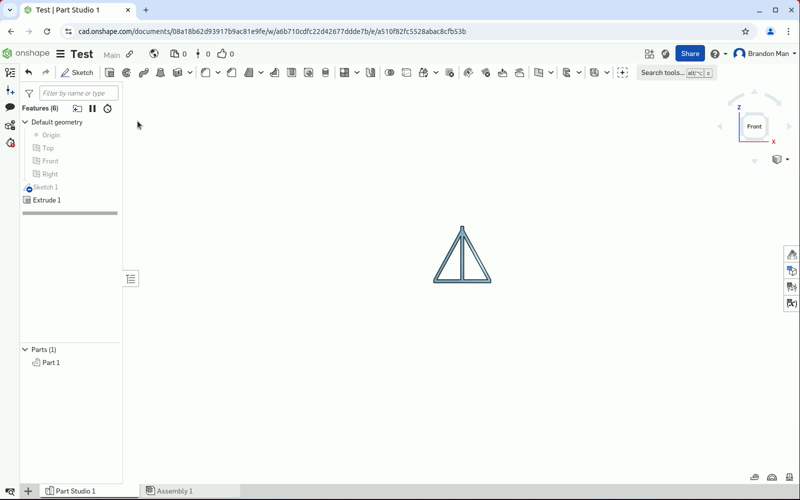
key(shift+h)
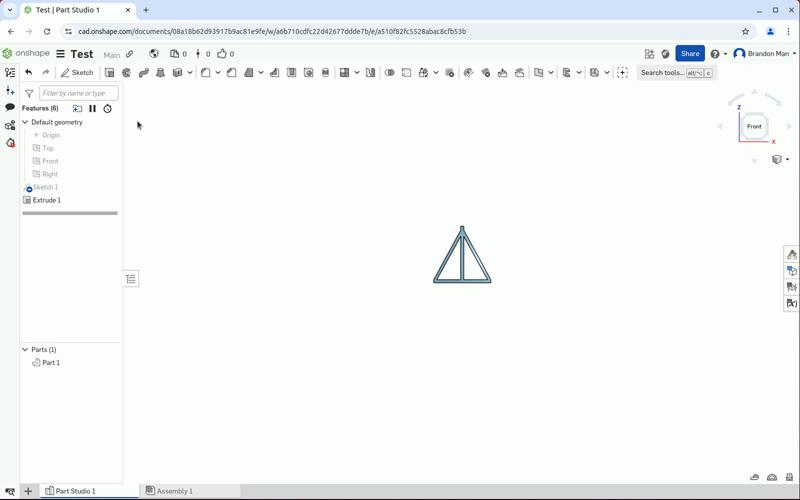
key(shift+h)
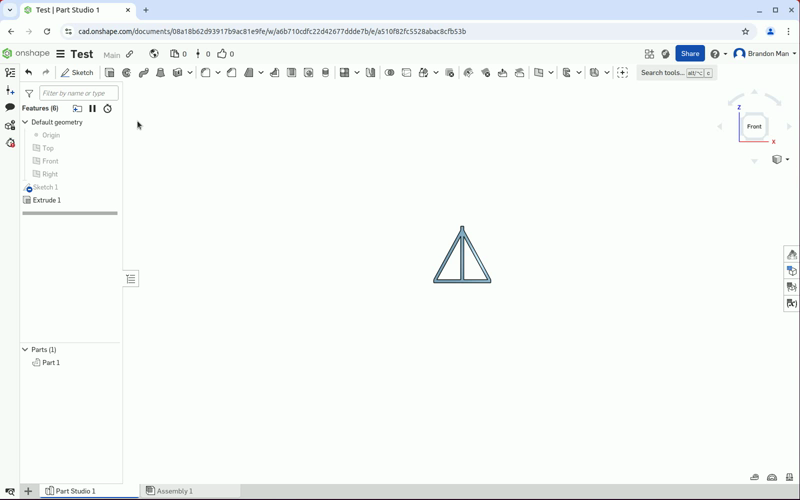
mouse_move(73, 189)
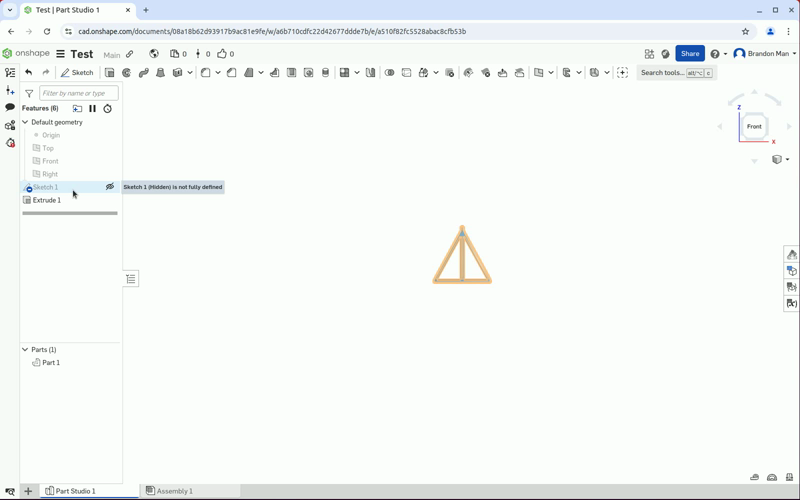
click(73, 189)
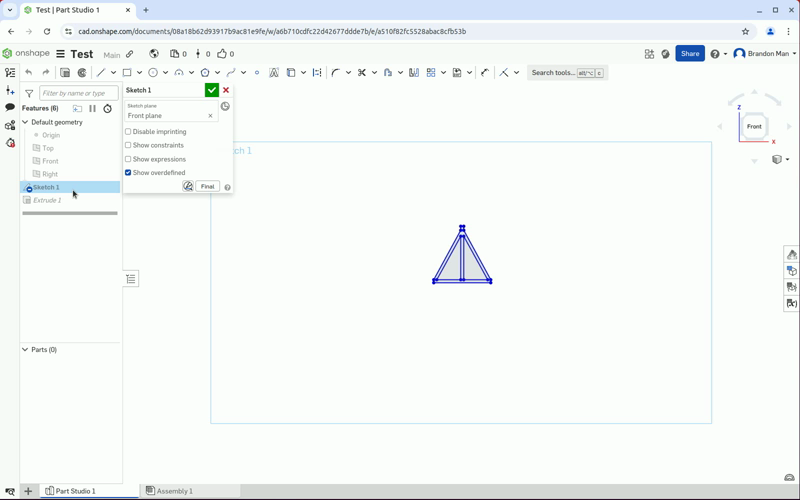
mouse_move(229, 92)
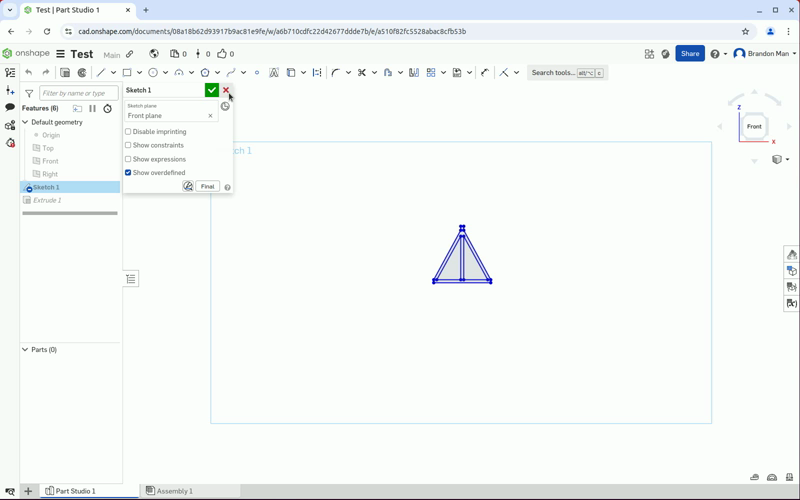
click(229, 92)
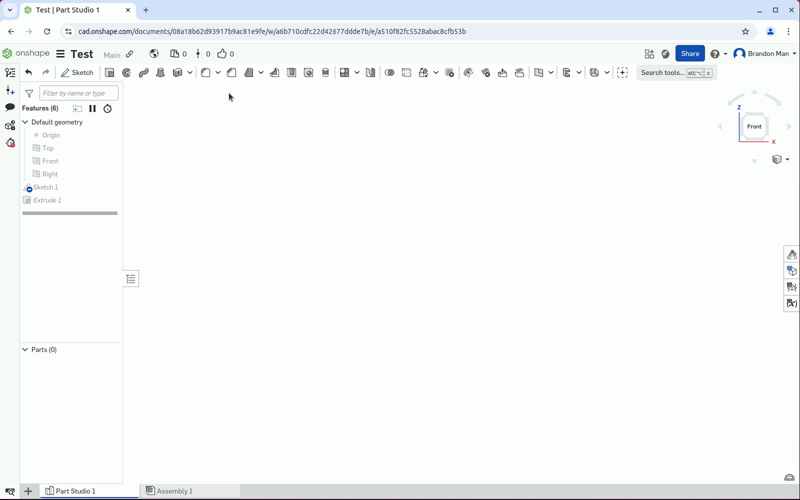
mouse_move(73, 352)
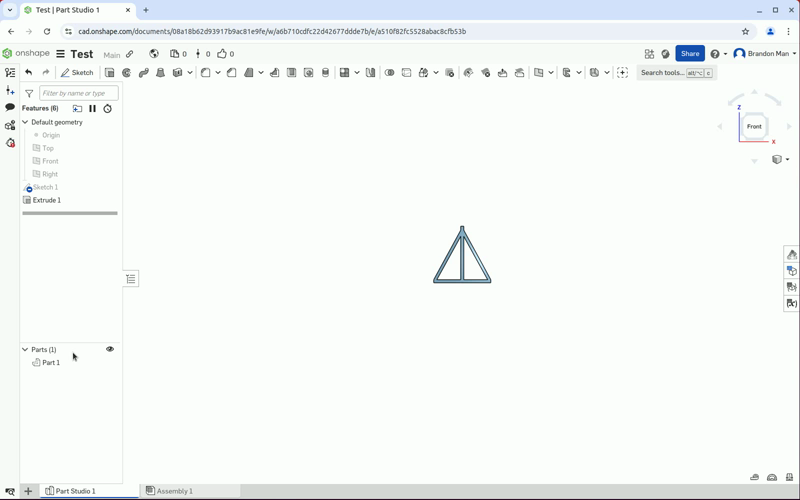
key(y)
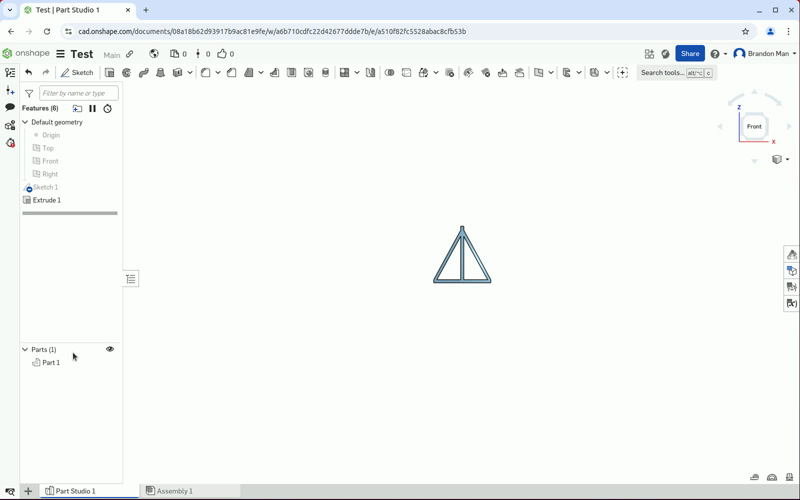
key(shift+p)
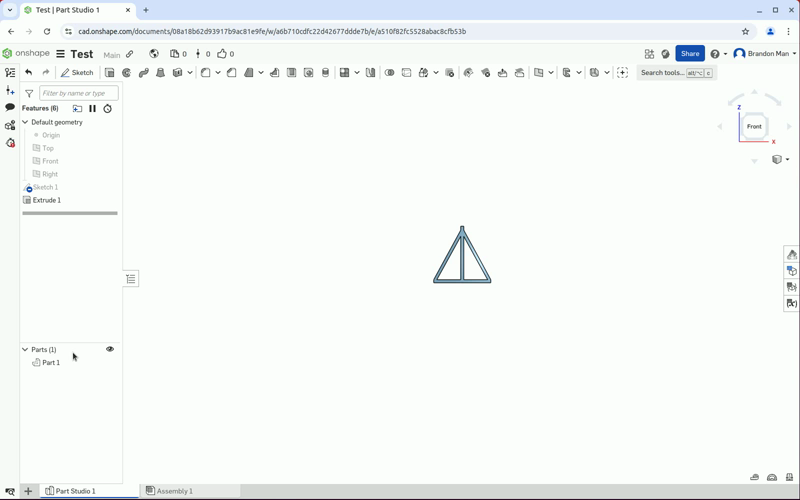
key(space)
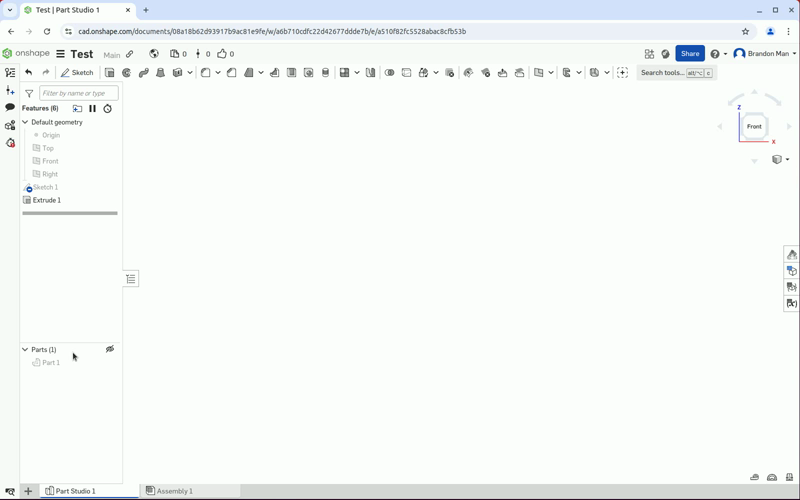
key_down(shift)
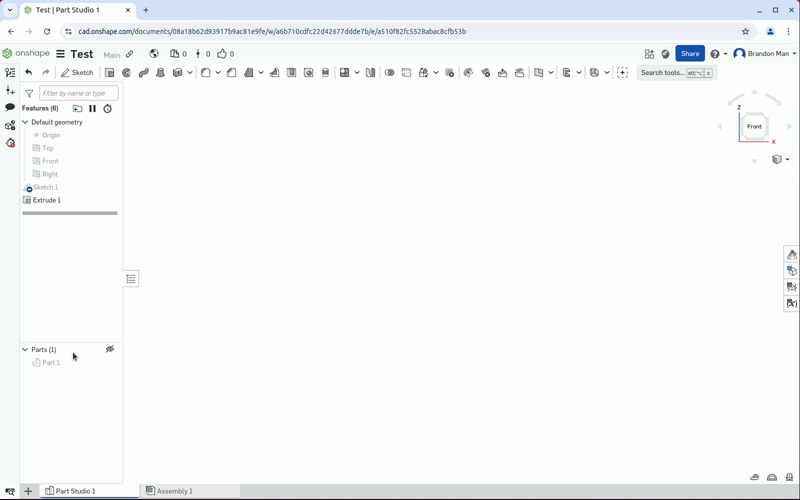
key(left)
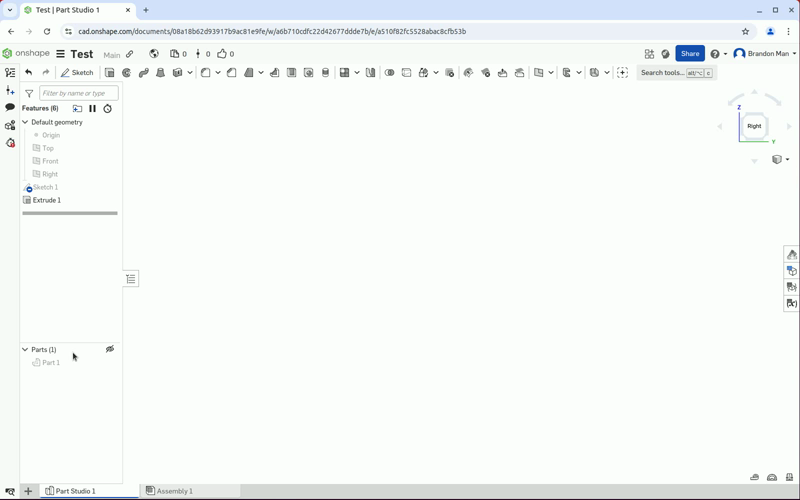
key_up(shift)
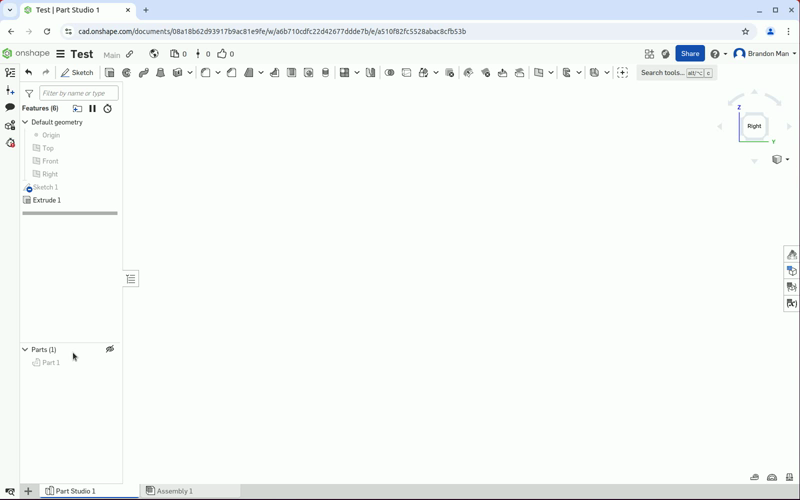
mouse_move(73, 352)
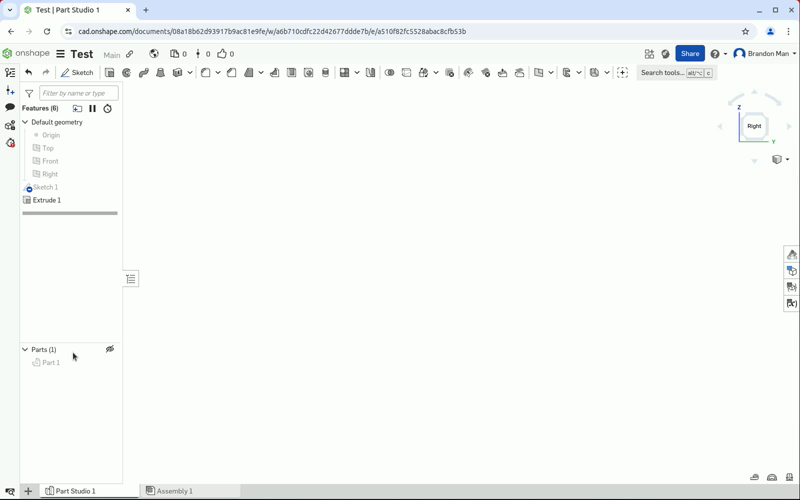
key(shift+y)
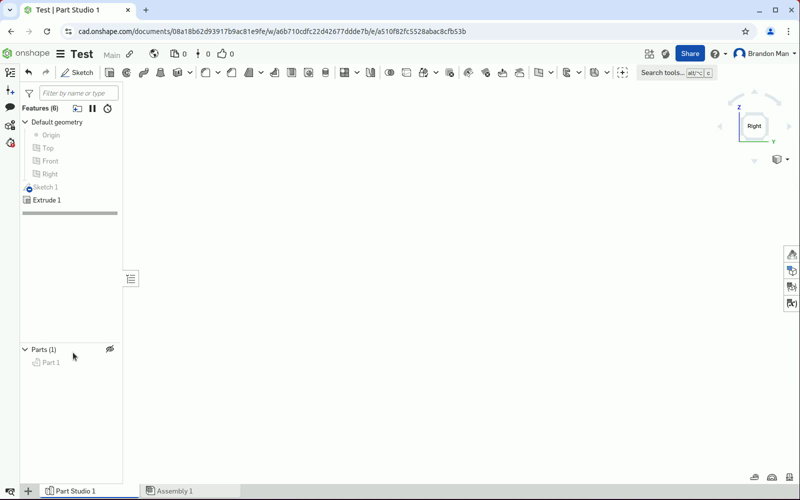
key(shift+s)
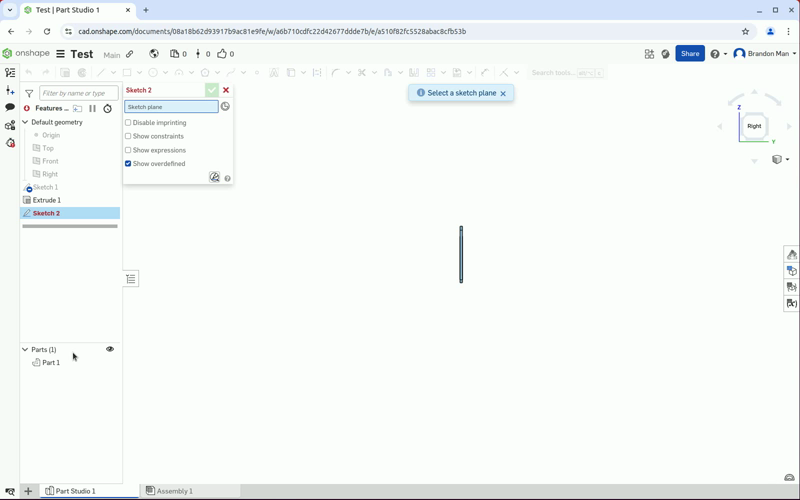
mouse_move(73, 176)
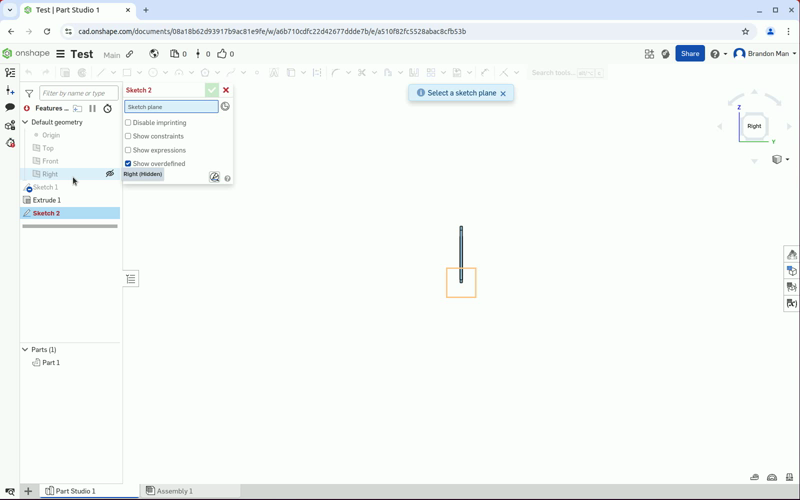
click(73, 176)
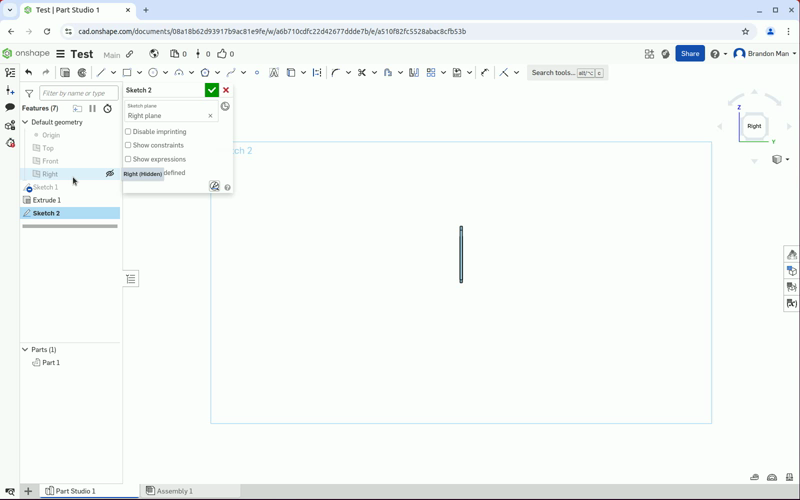
mouse_move(73, 352)
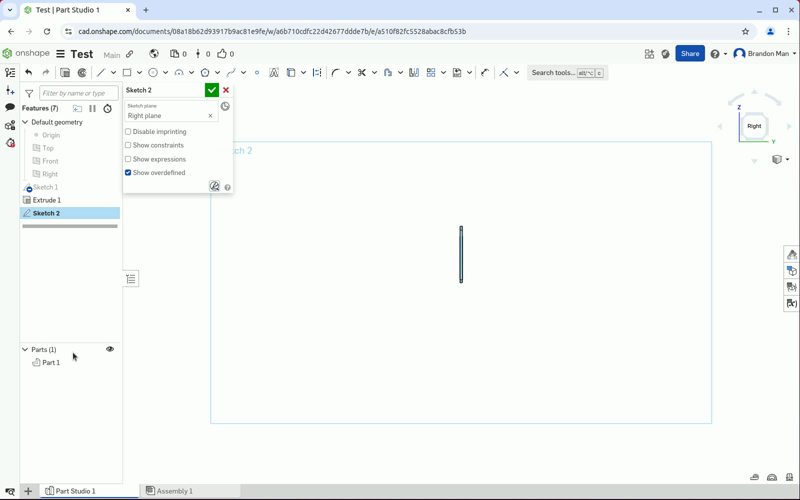
key(y)
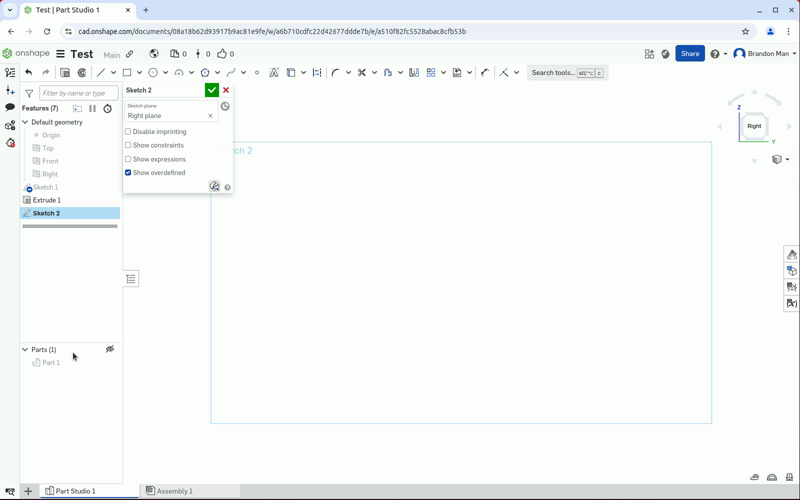
key(l)
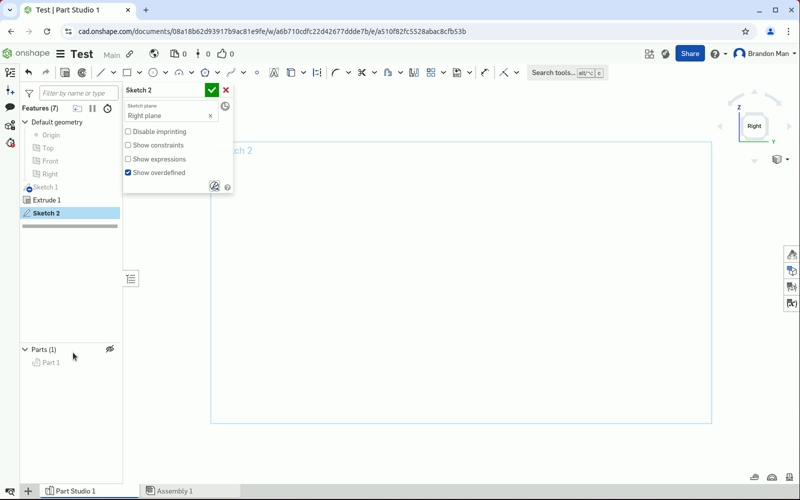
key_down(shift)
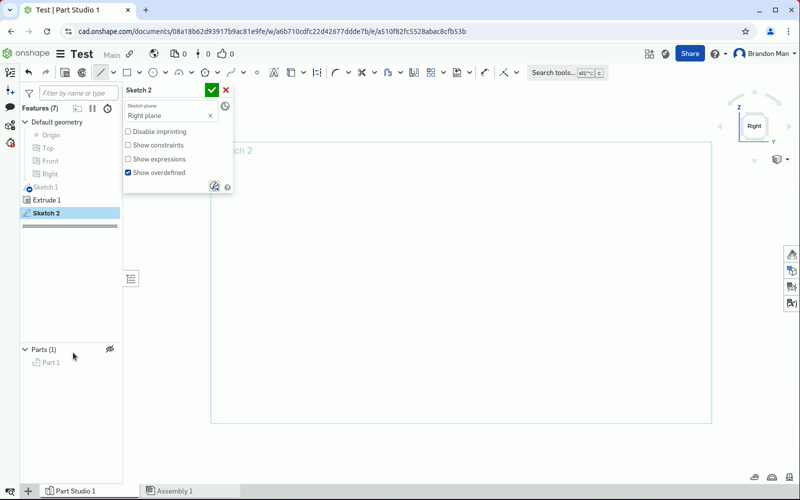
mouse_move(432, 282)
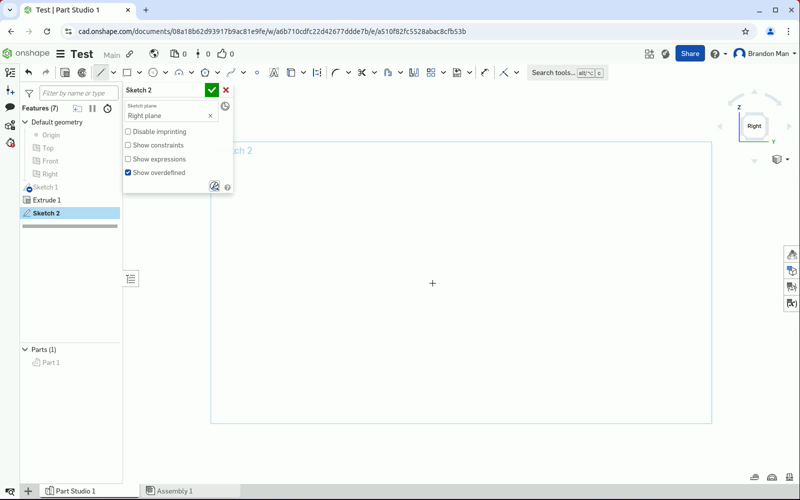
click(432, 282)
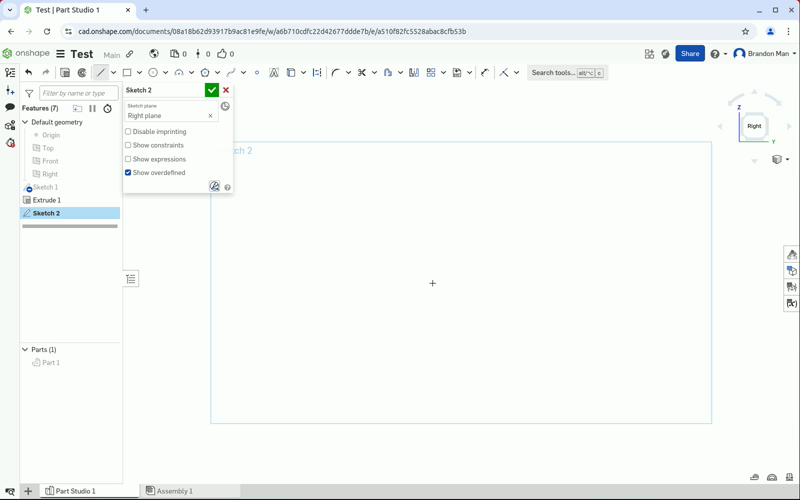
key_up(shift)
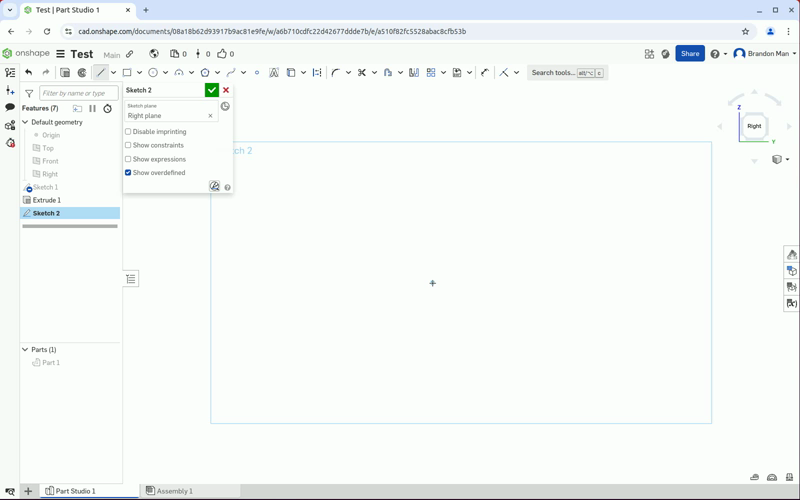
key_down(shift)
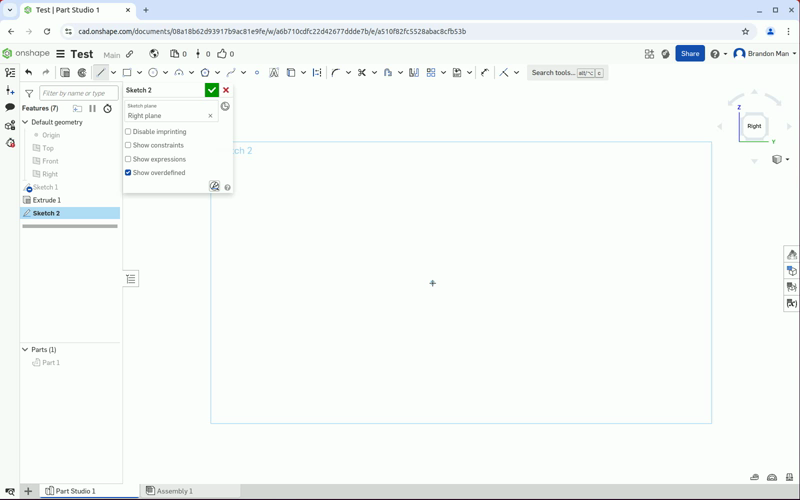
mouse_move(462, 282)
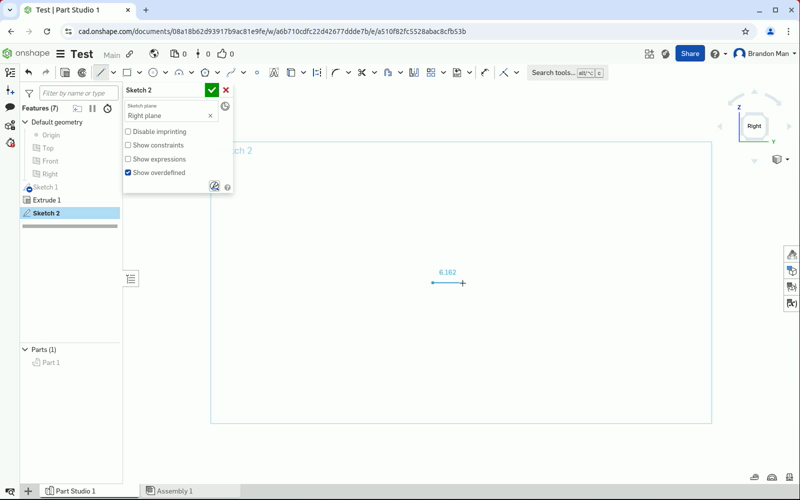
mouse_move(489, 282)
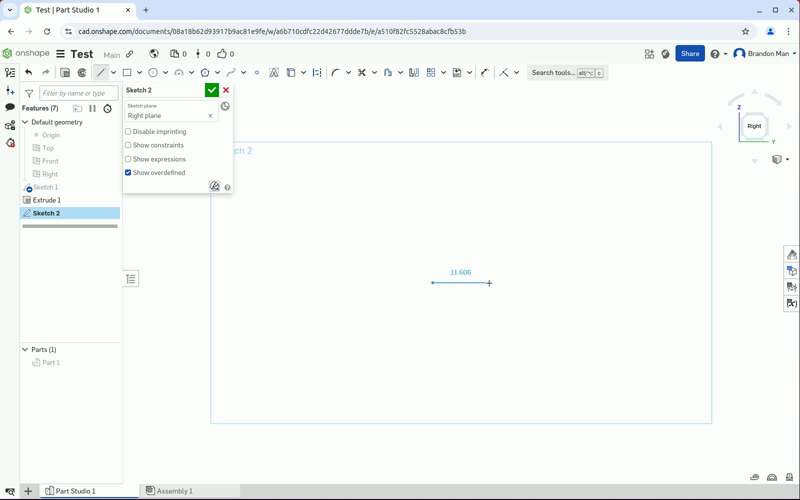
click(489, 282)
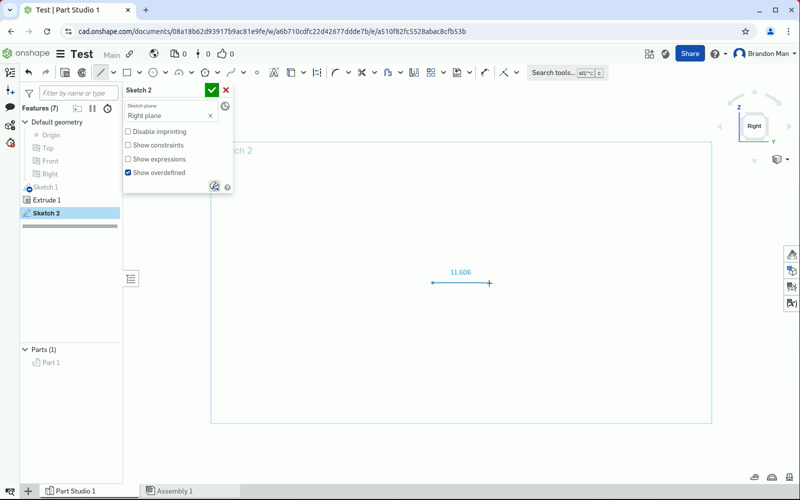
key_up(shift)
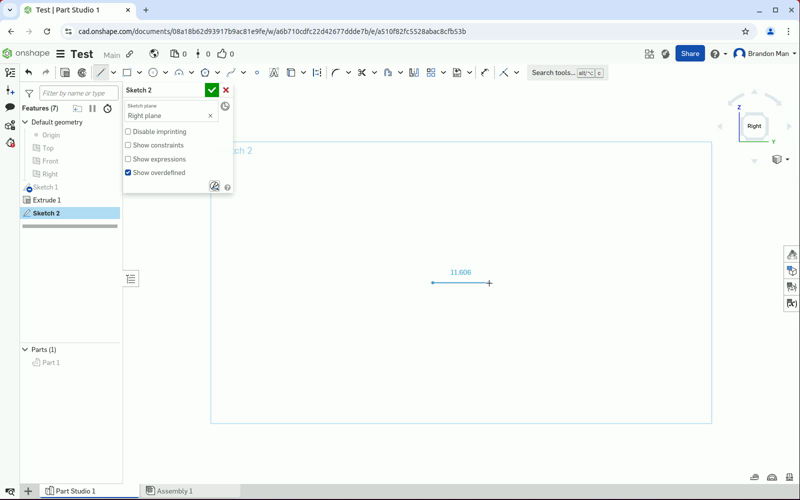
key_down(shift)
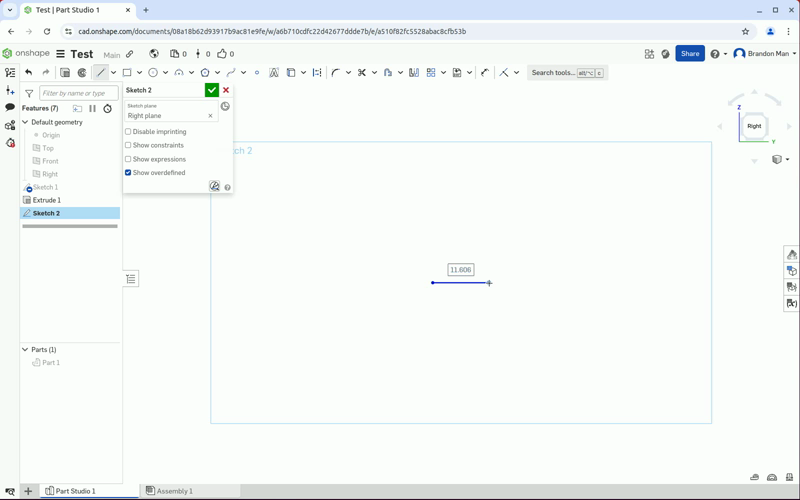
mouse_move(519, 282)
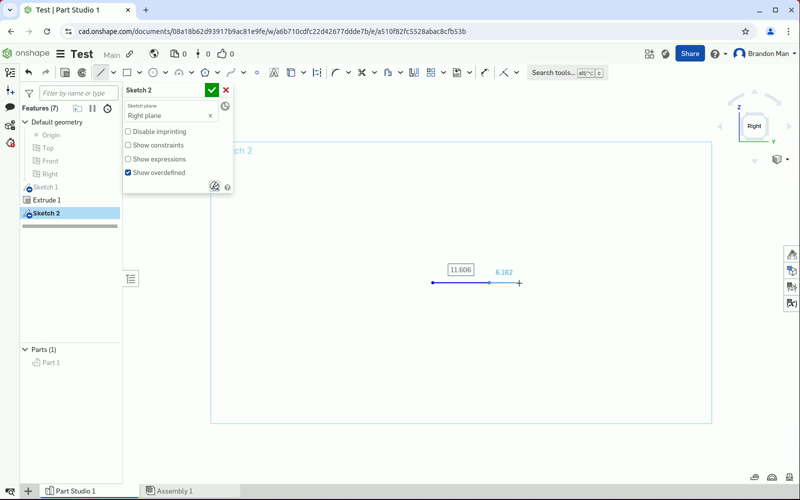
mouse_move(489, 279)
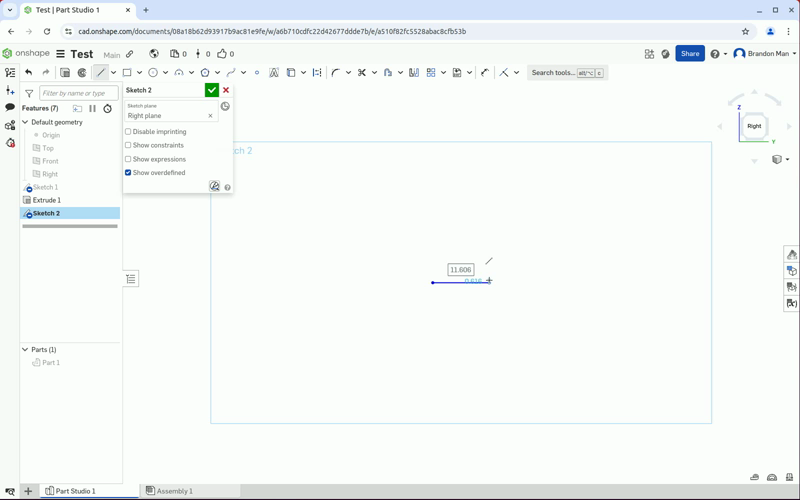
scroll(6)
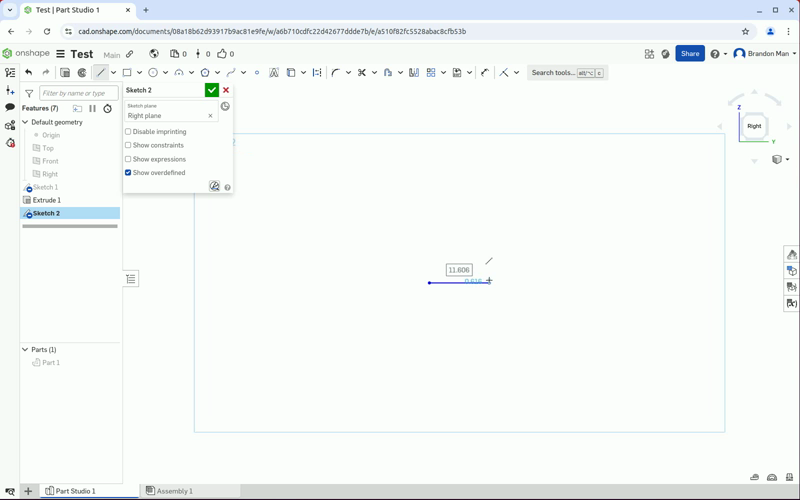
scroll(6)
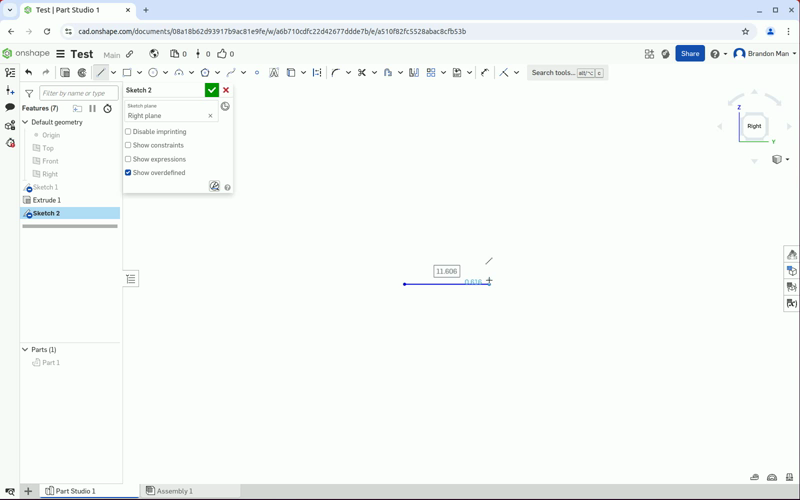
scroll(6)
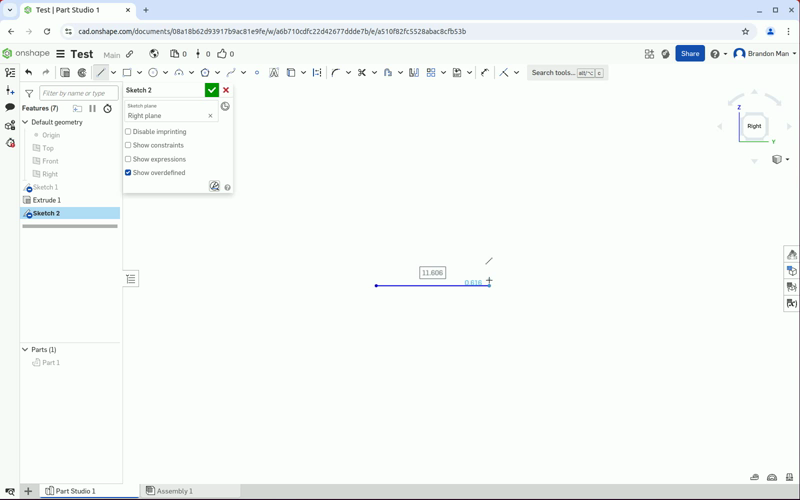
scroll(6)
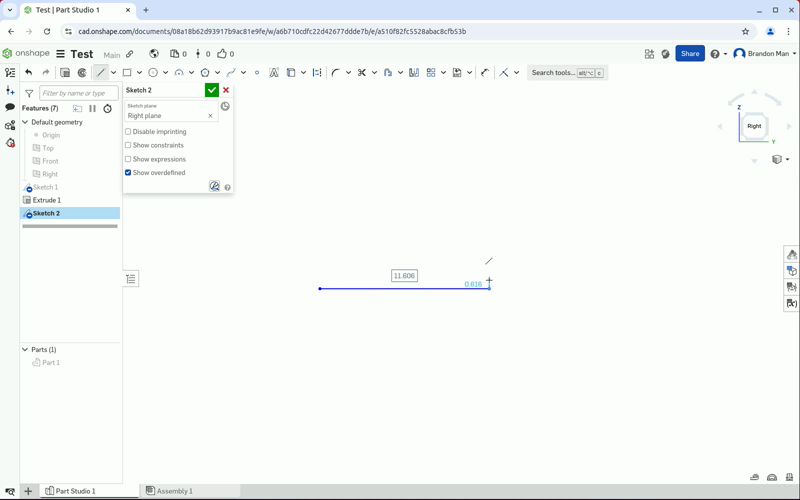
scroll(6)
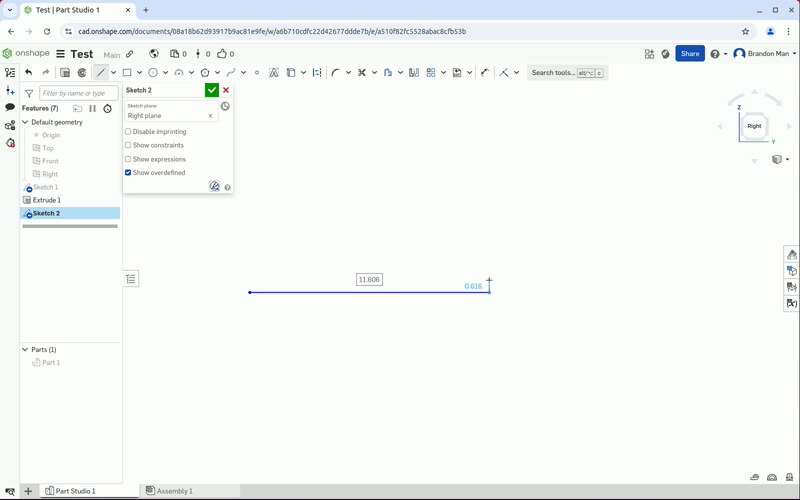
scroll(6)
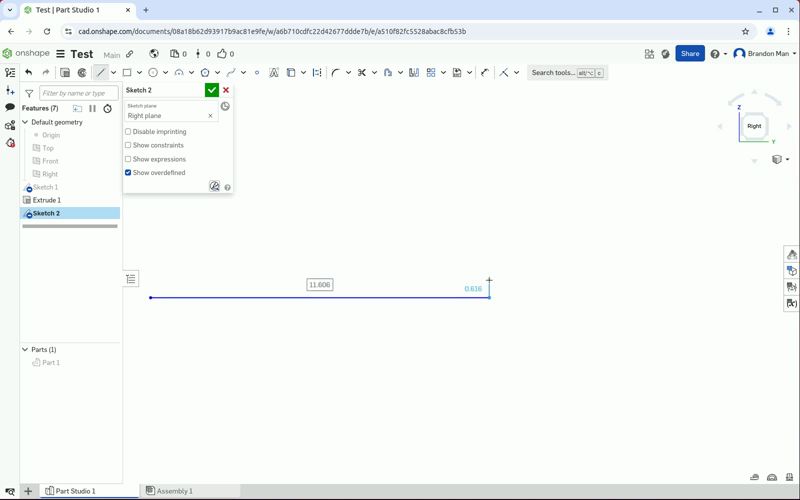
scroll(6)
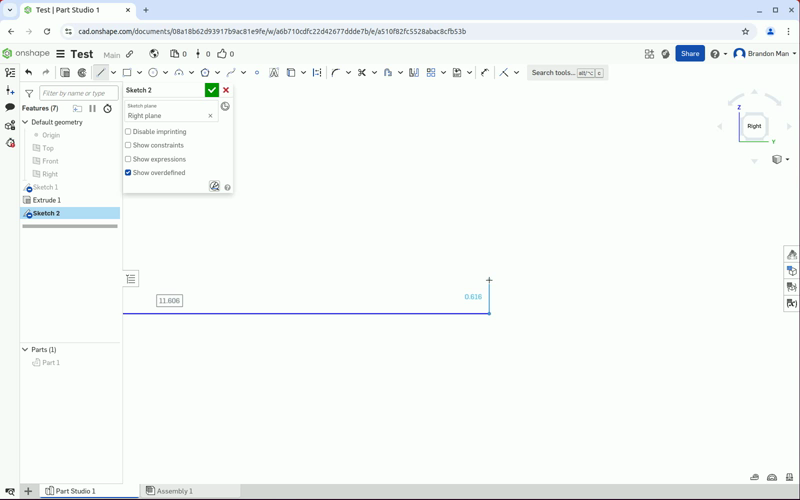
click(489, 279)
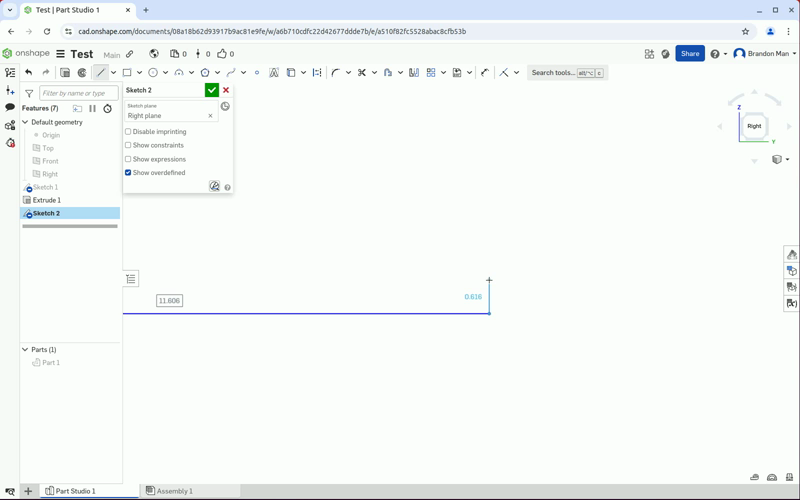
scroll(-6)
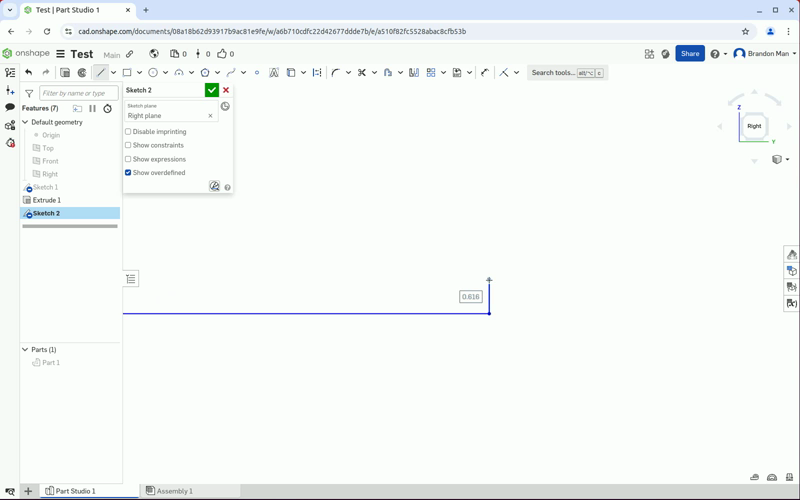
scroll(-6)
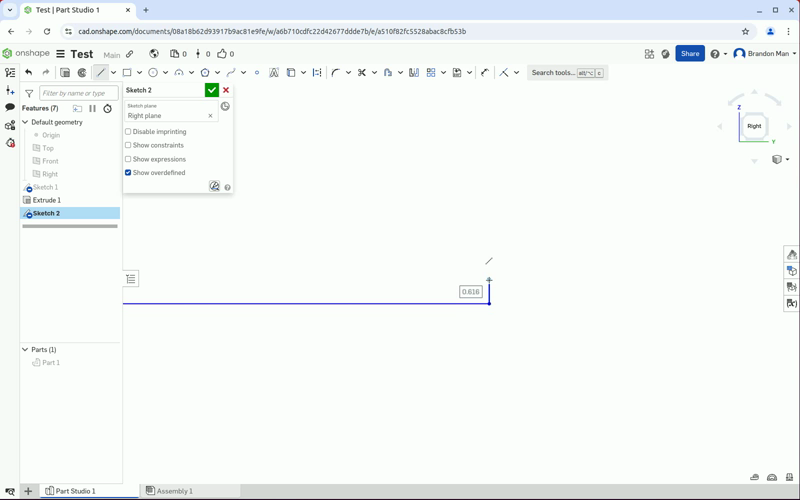
scroll(-6)
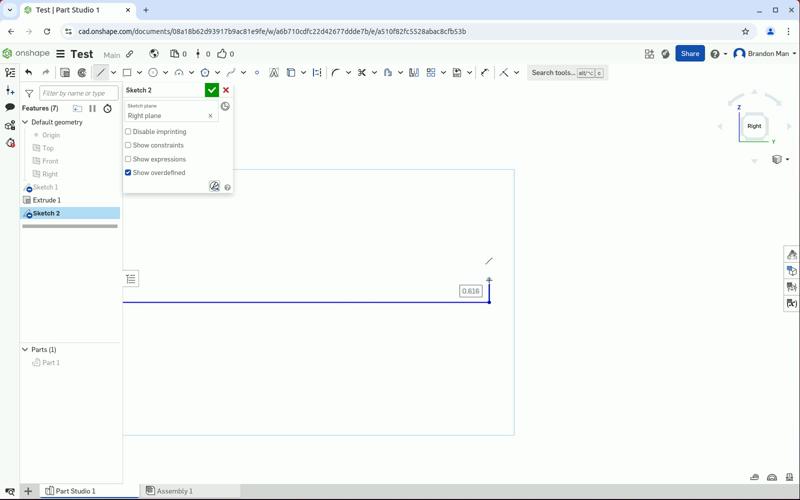
scroll(-6)
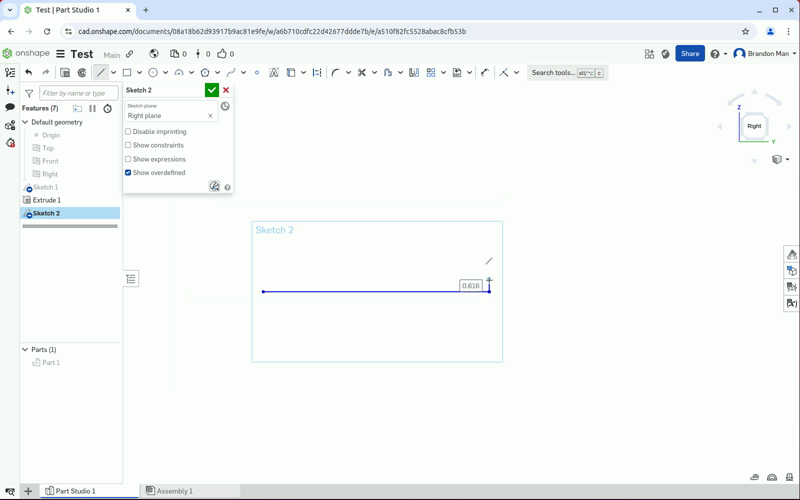
scroll(-6)
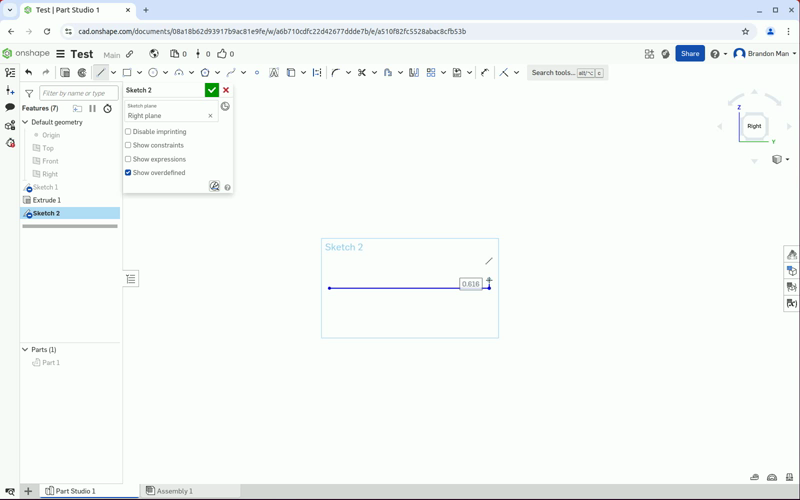
scroll(-6)
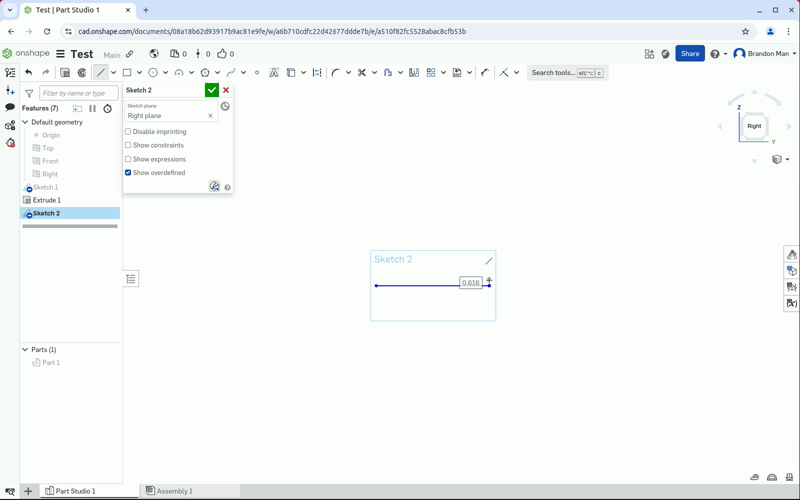
scroll(-6)
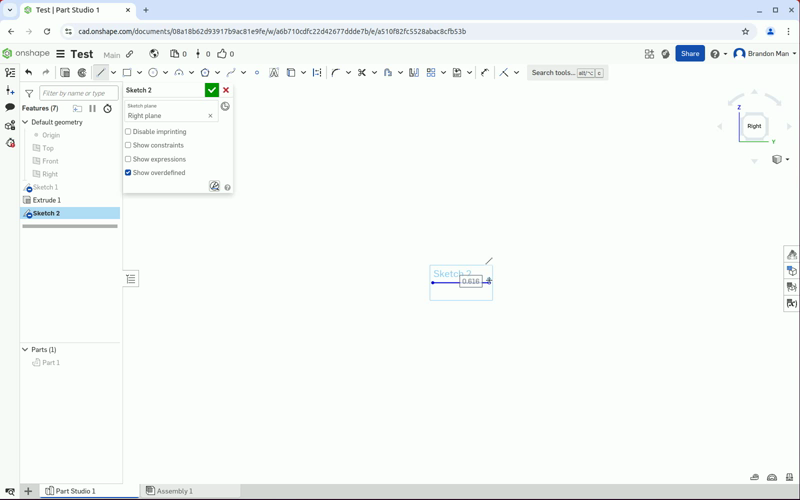
key_up(shift)
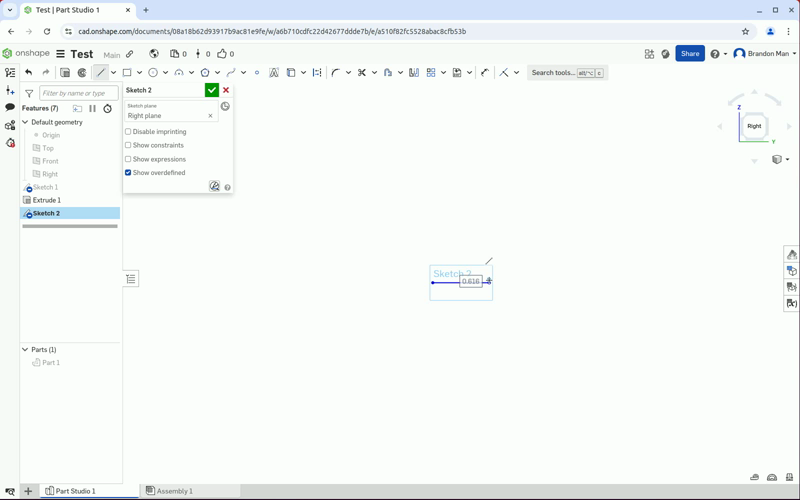
key_down(shift)
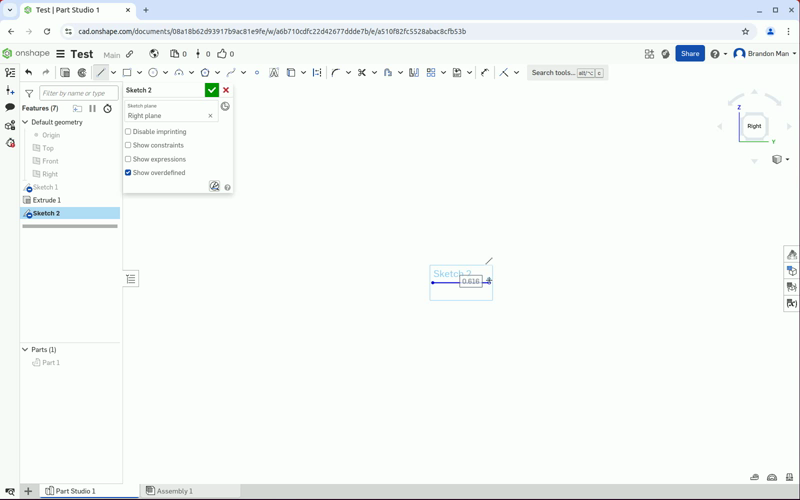
mouse_move(519, 279)
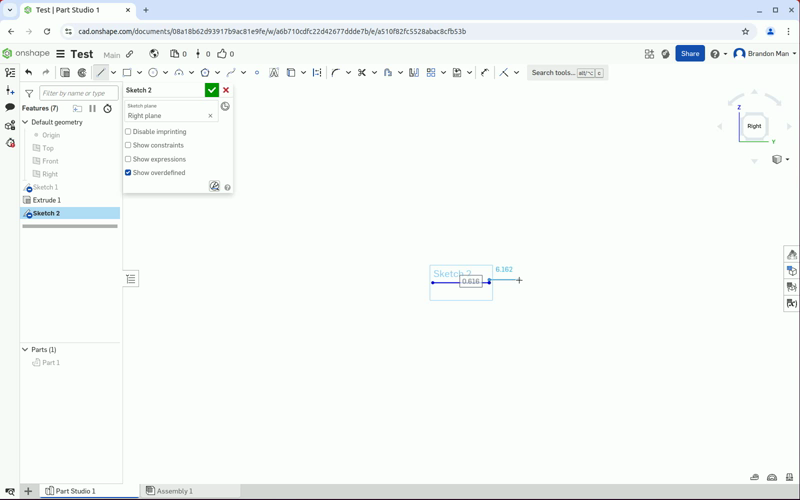
mouse_move(462, 230)
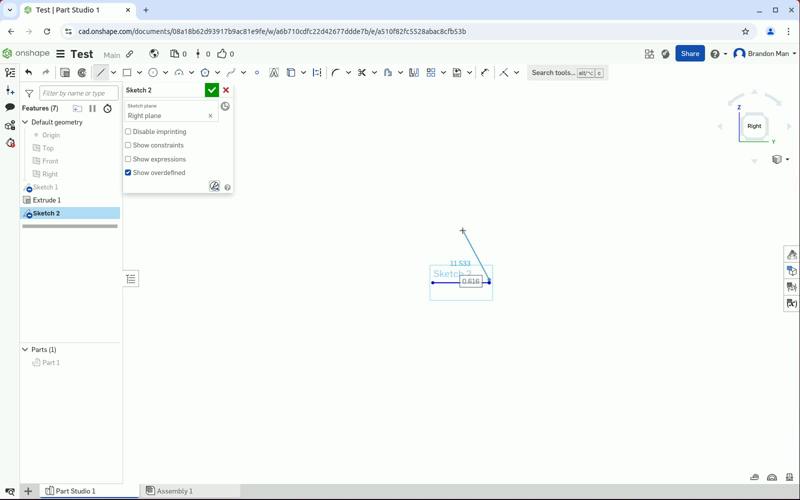
click(462, 230)
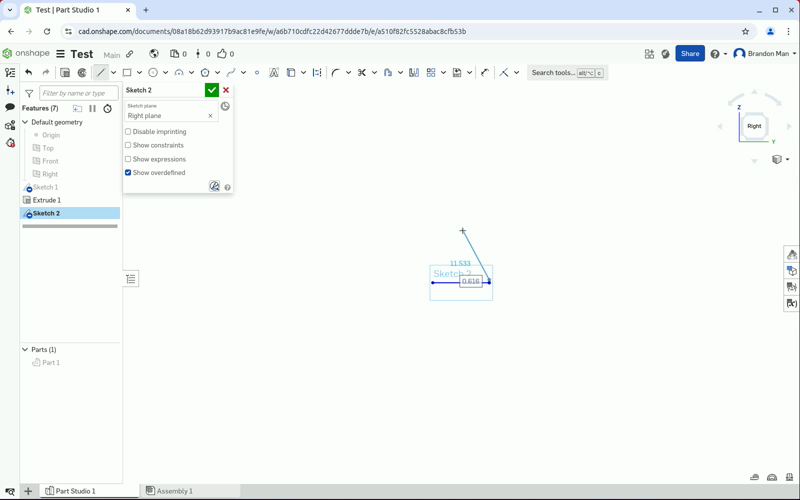
key_up(shift)
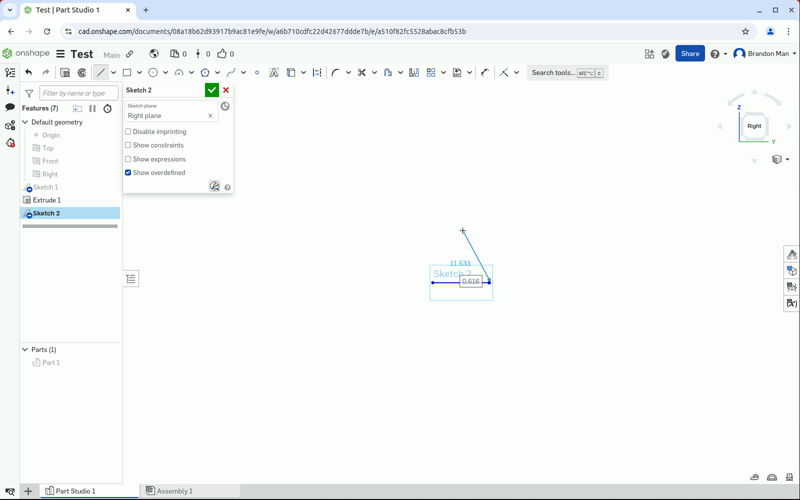
key_down(shift)
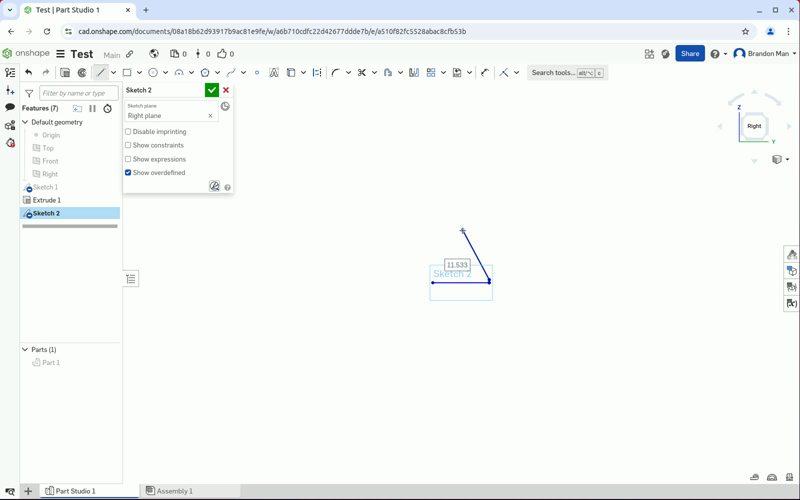
mouse_move(492, 230)
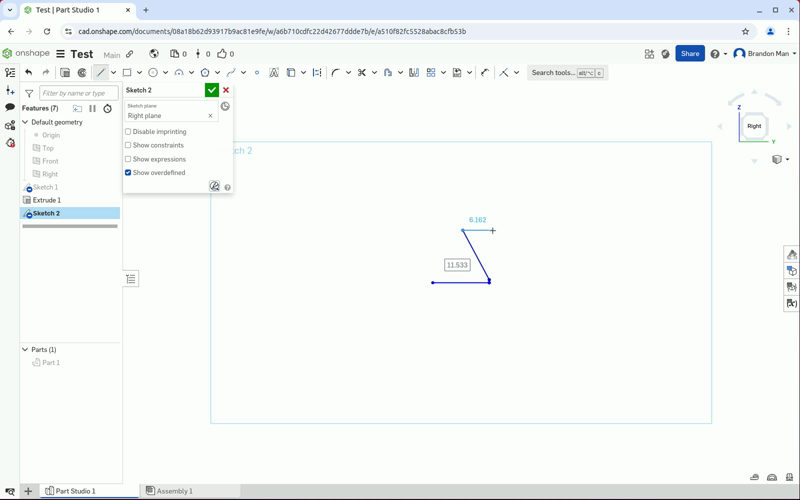
mouse_move(459, 230)
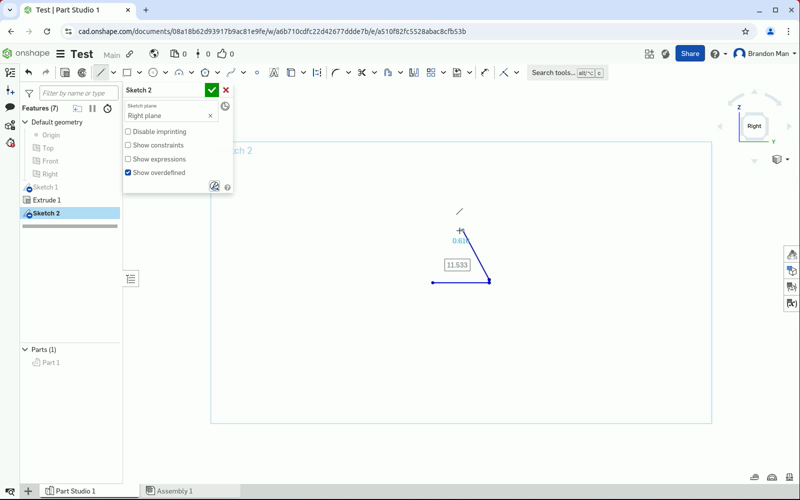
scroll(6)
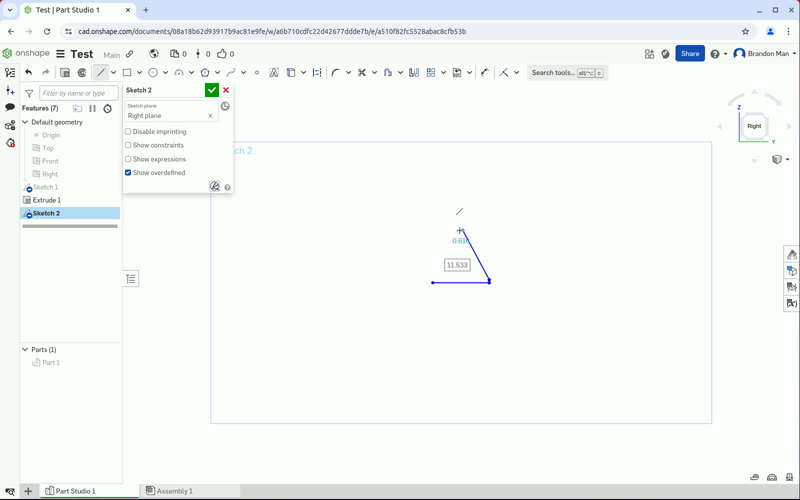
scroll(6)
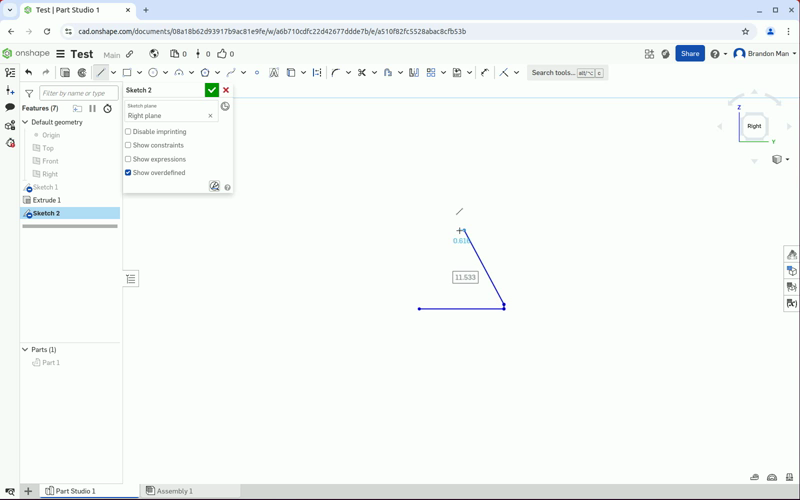
scroll(6)
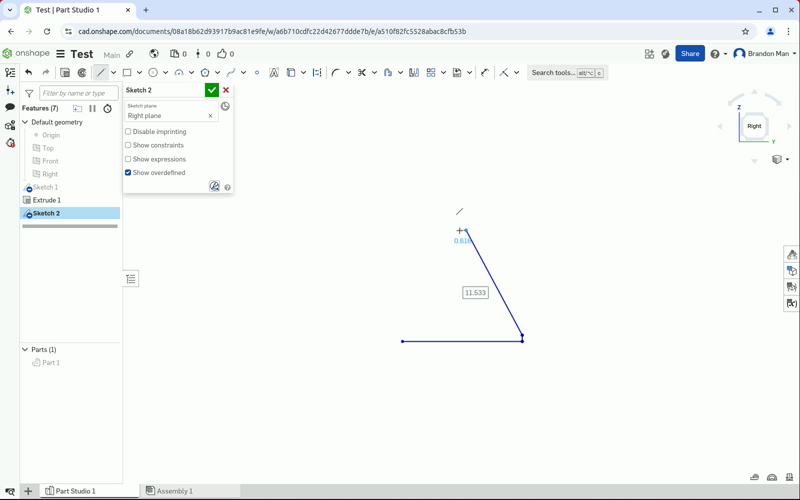
scroll(6)
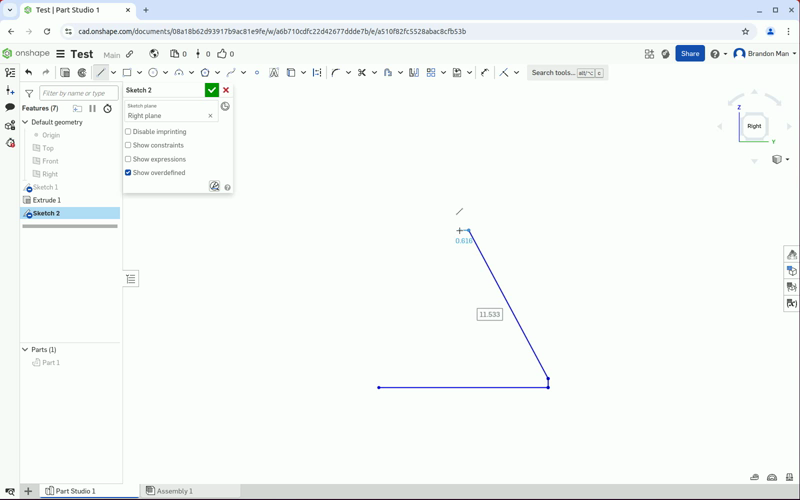
scroll(6)
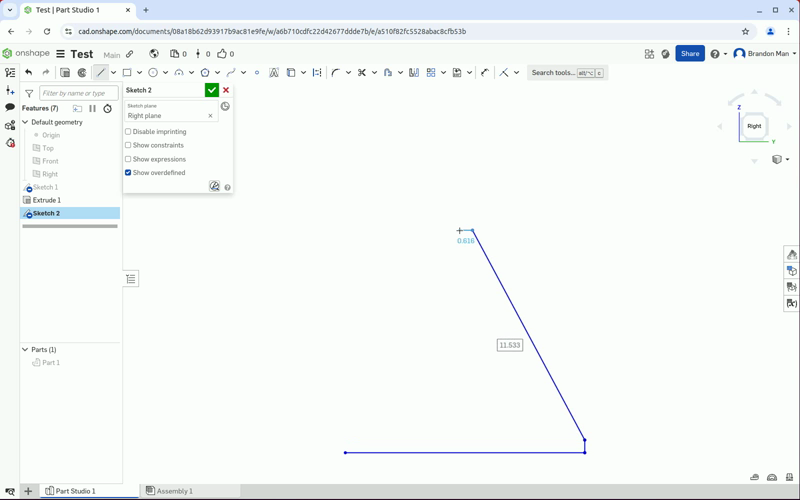
scroll(6)
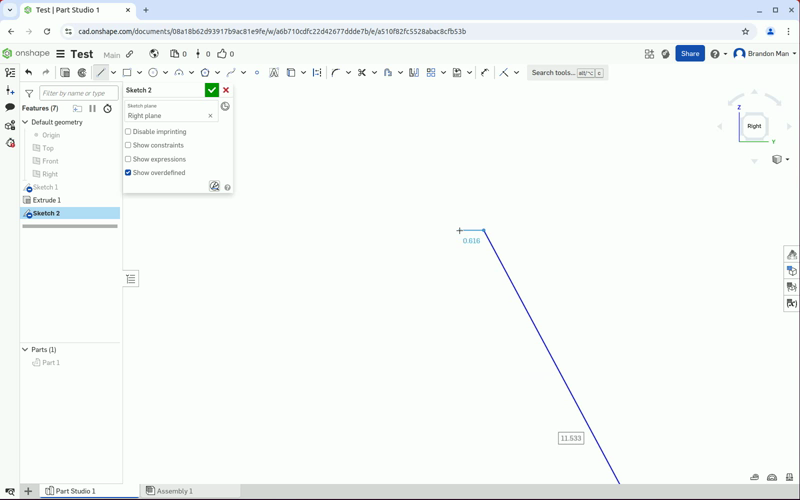
scroll(6)
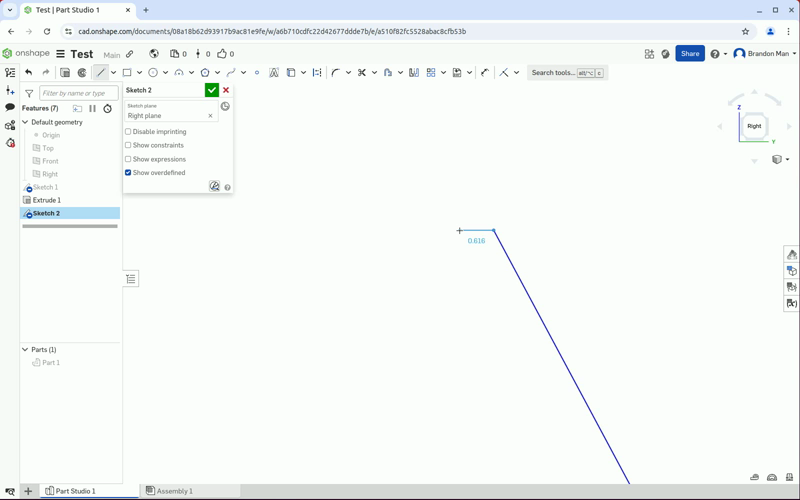
click(459, 230)
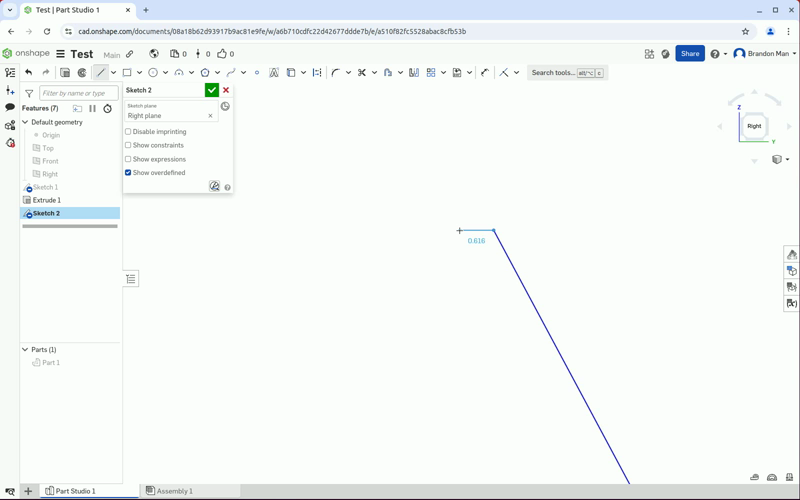
scroll(-6)
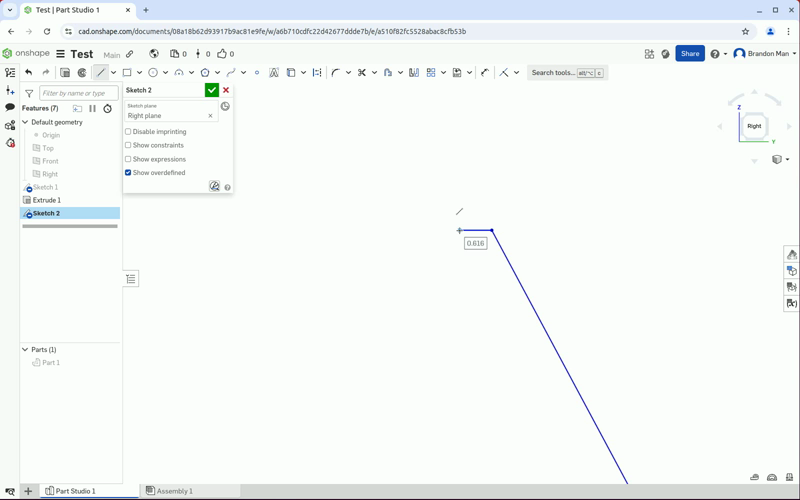
scroll(-6)
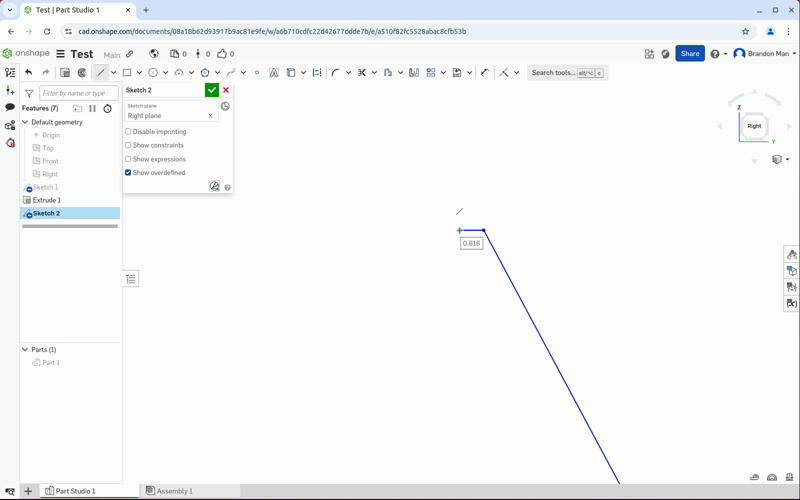
scroll(-6)
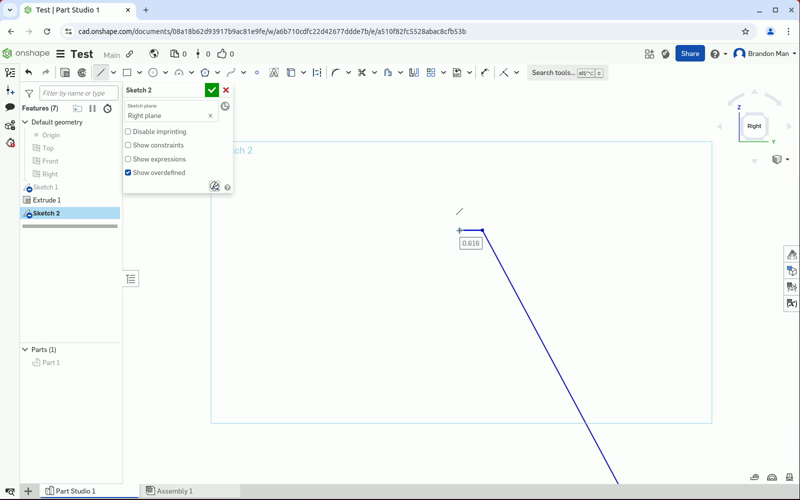
scroll(-6)
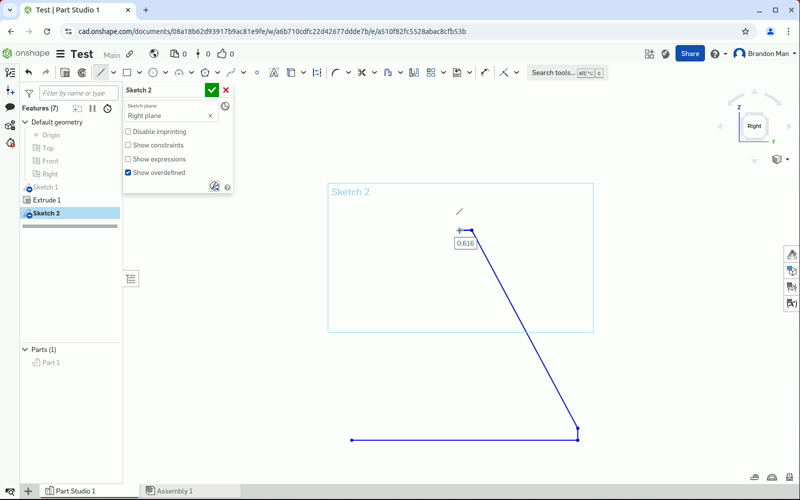
scroll(-6)
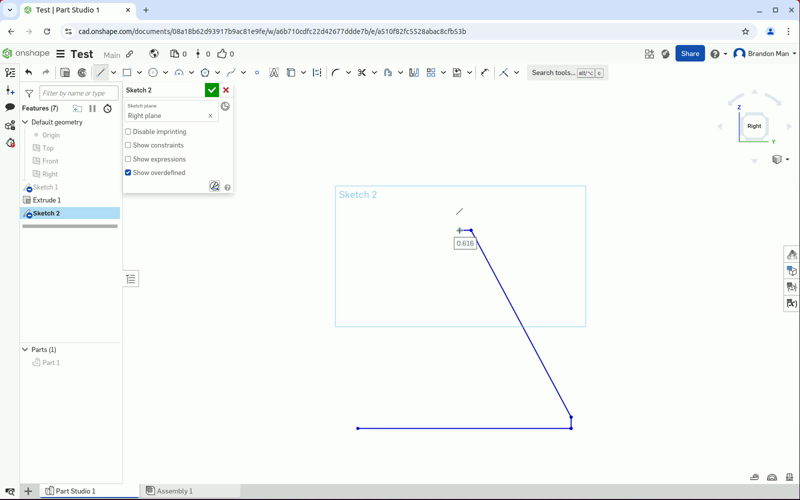
scroll(-6)
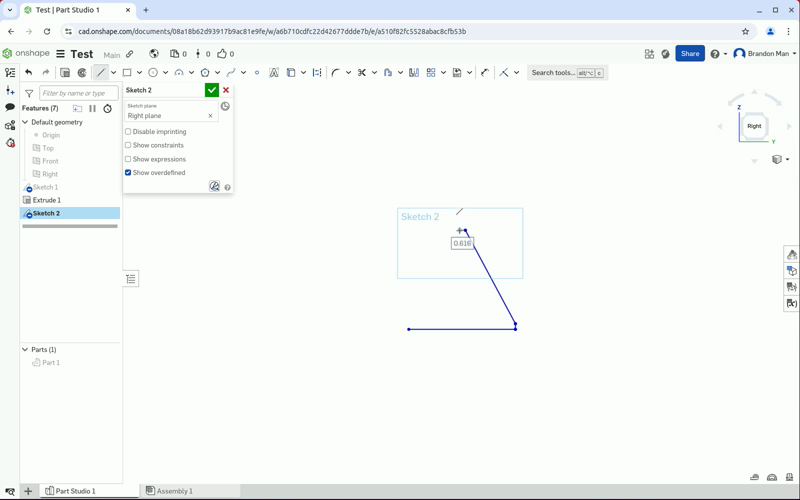
scroll(-6)
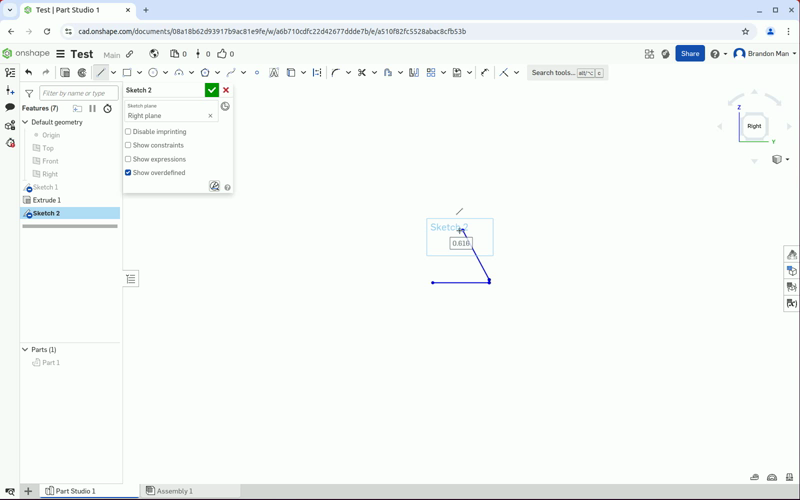
key_up(shift)
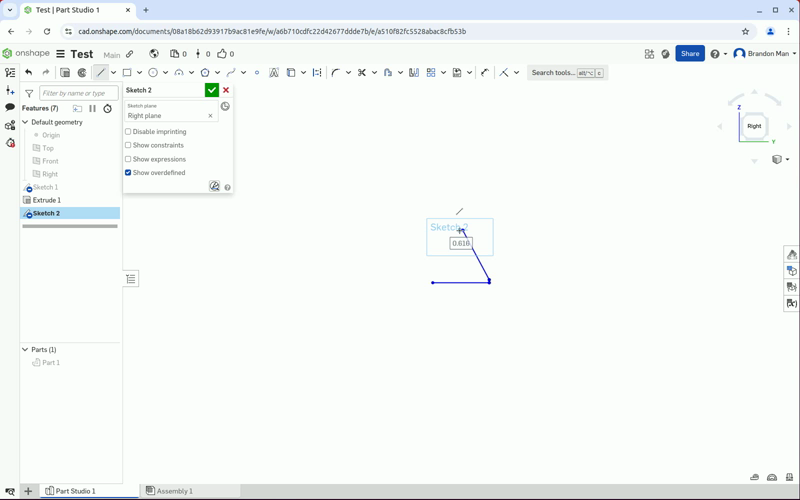
key_down(shift)
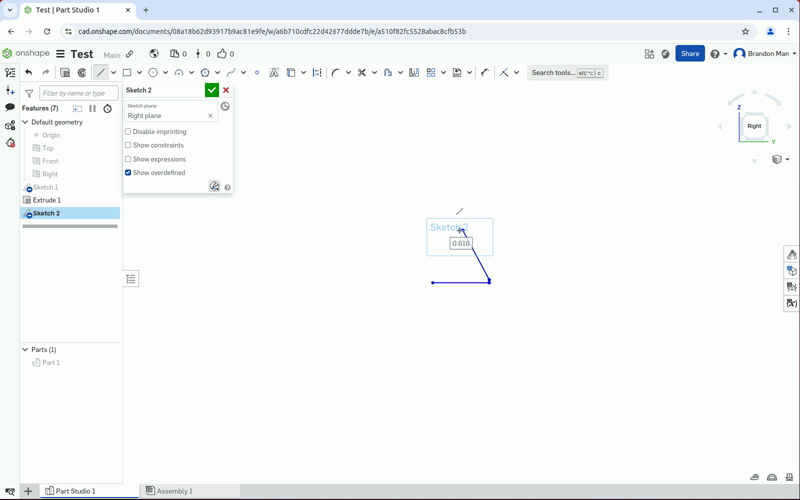
mouse_move(489, 230)
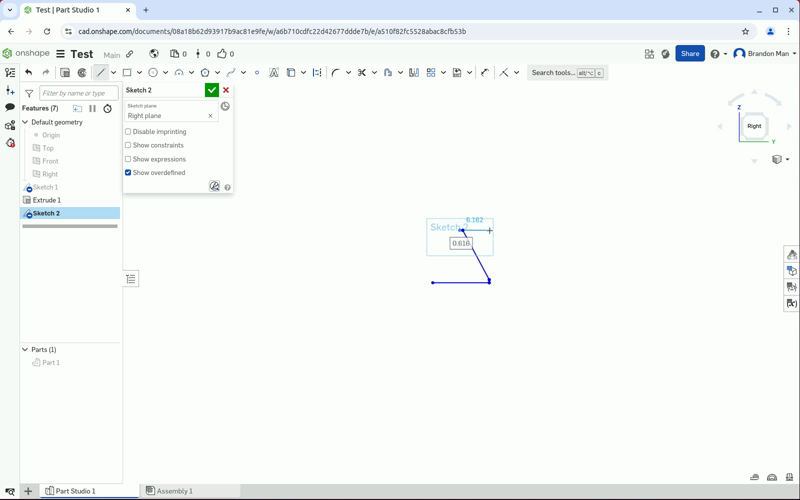
mouse_move(432, 279)
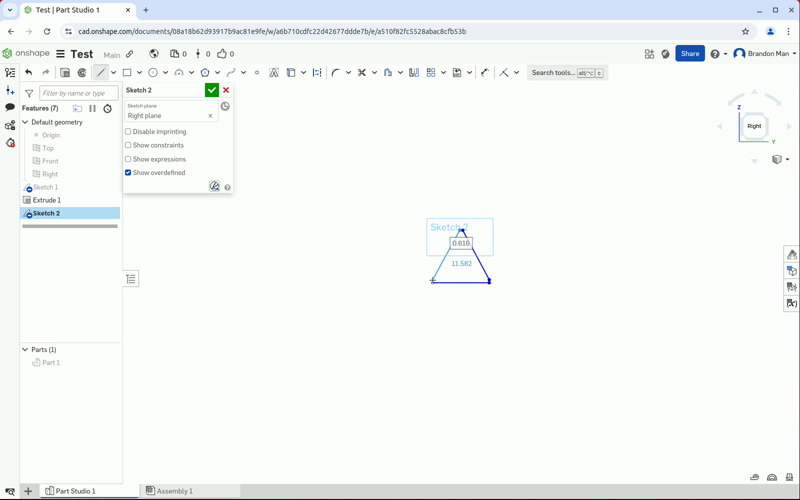
scroll(6)
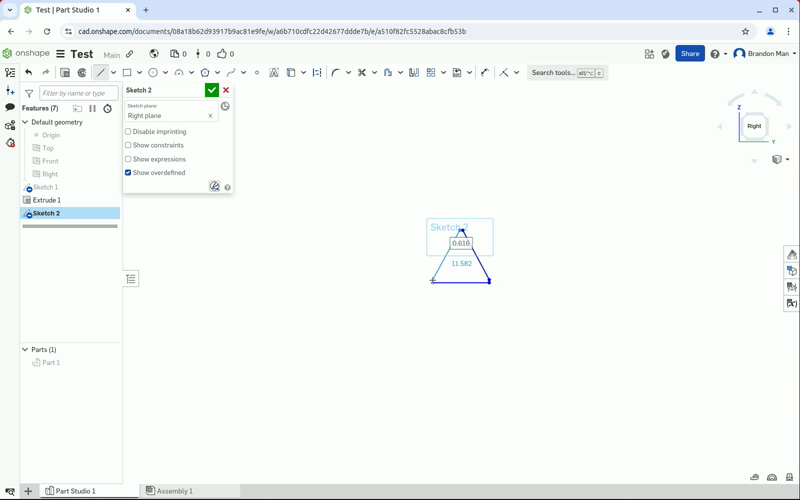
scroll(6)
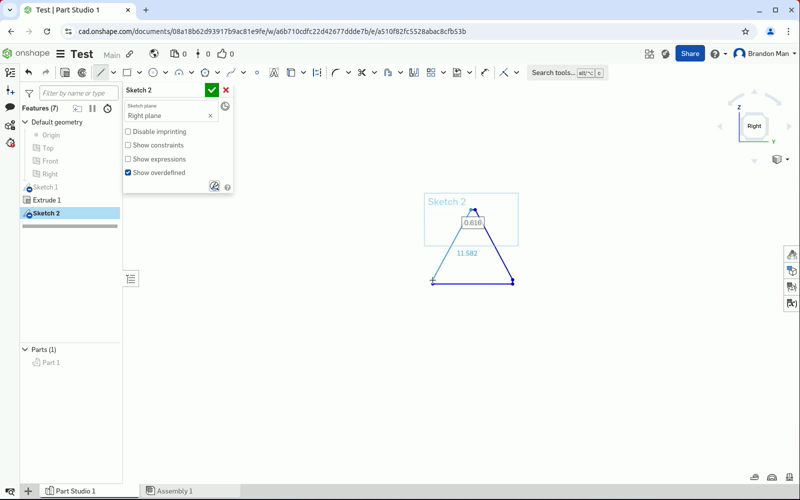
scroll(6)
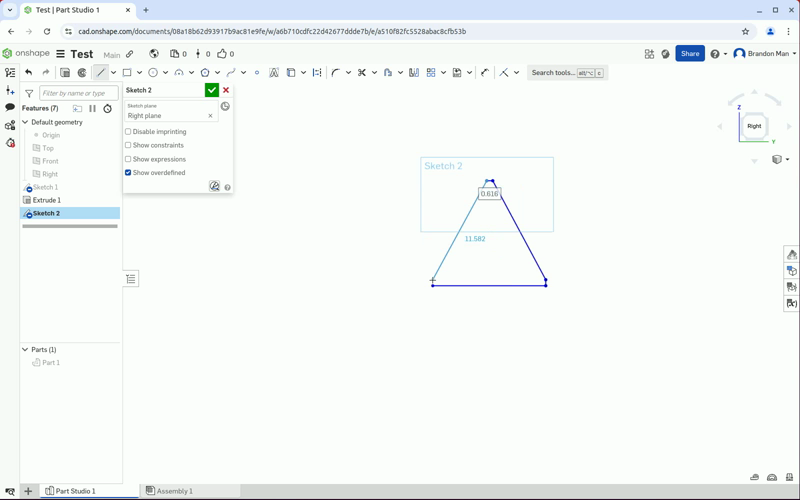
scroll(6)
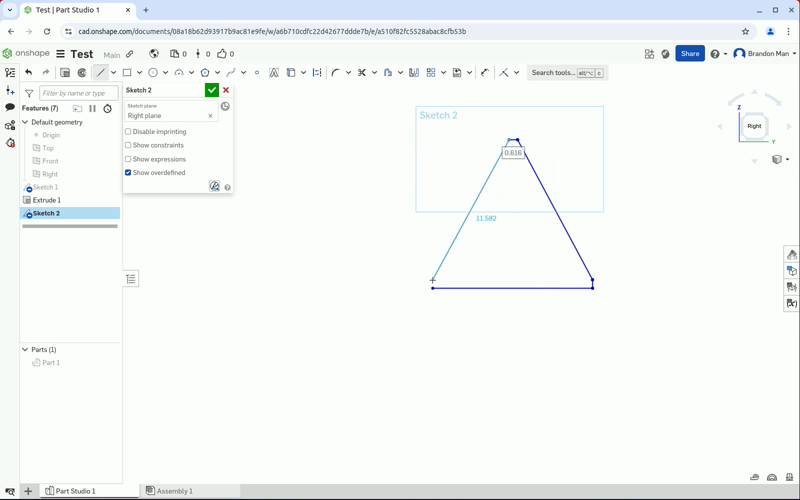
scroll(6)
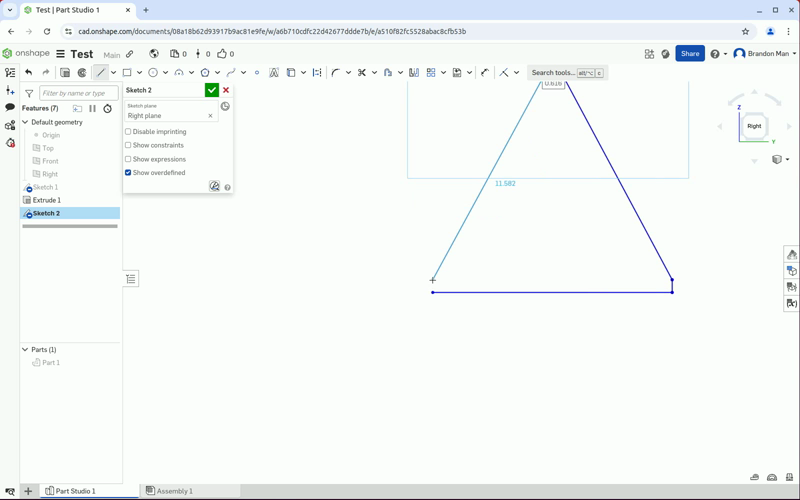
scroll(6)
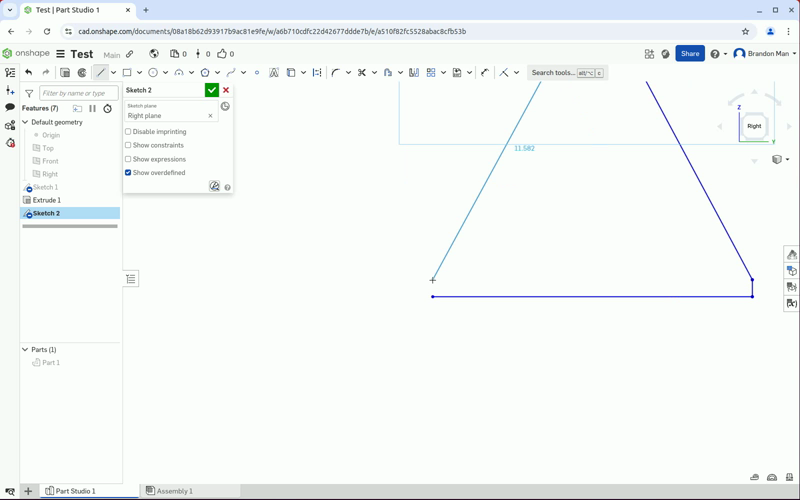
scroll(6)
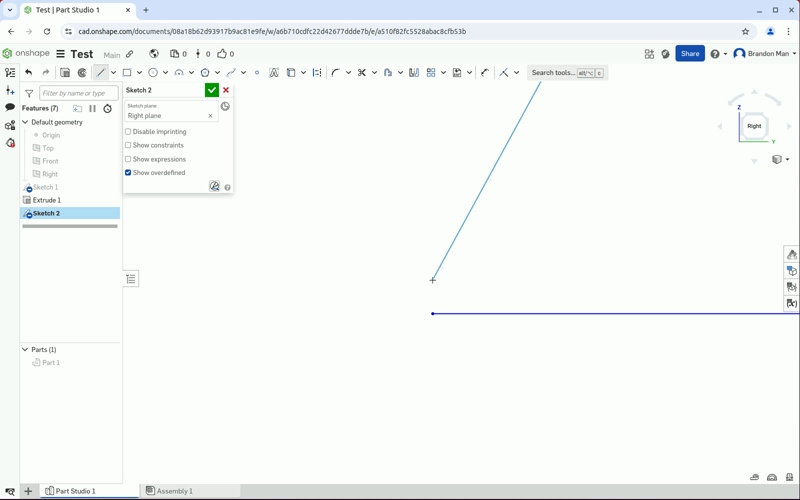
click(432, 279)
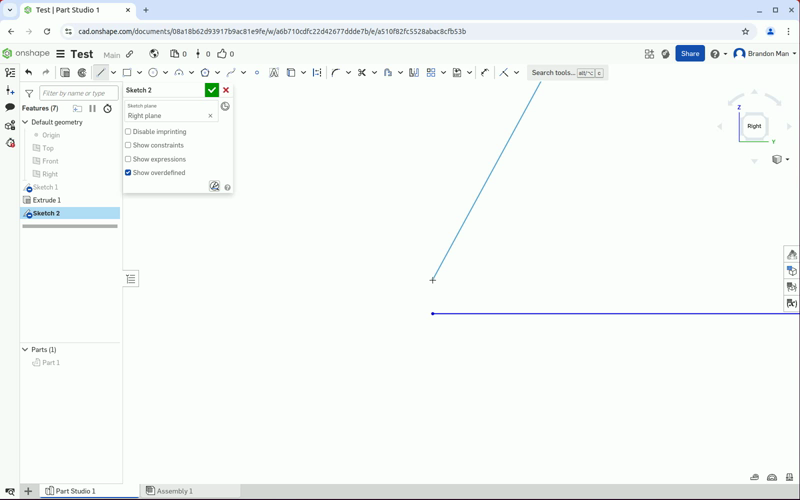
scroll(-6)
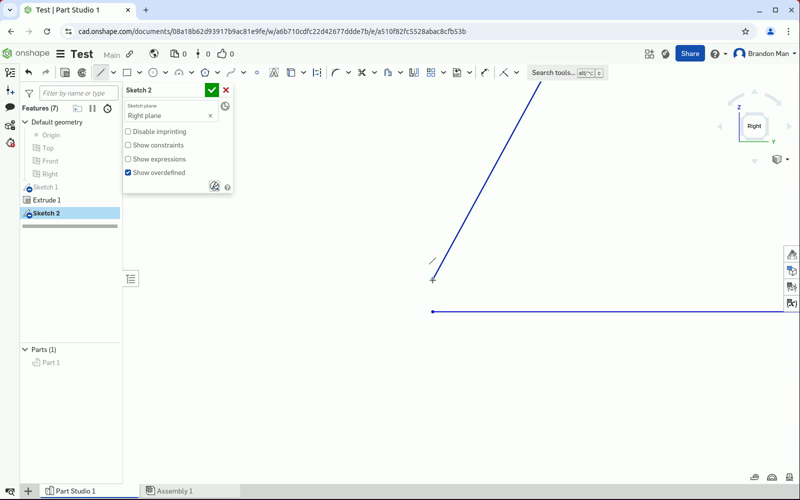
scroll(-6)
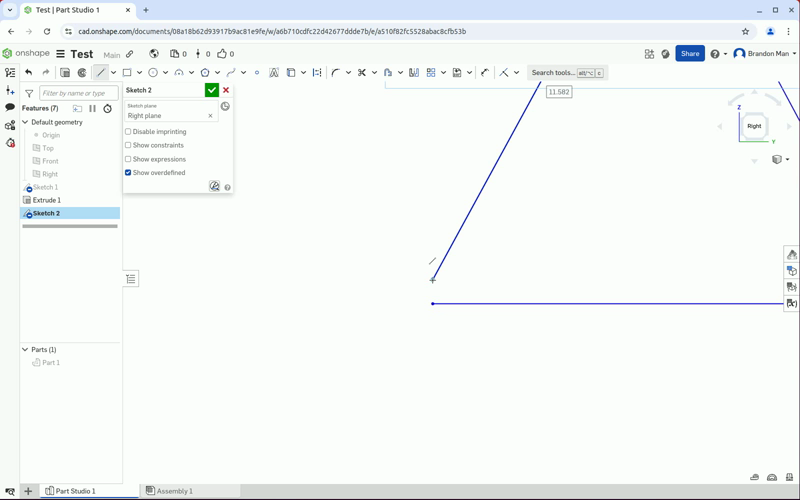
scroll(-6)
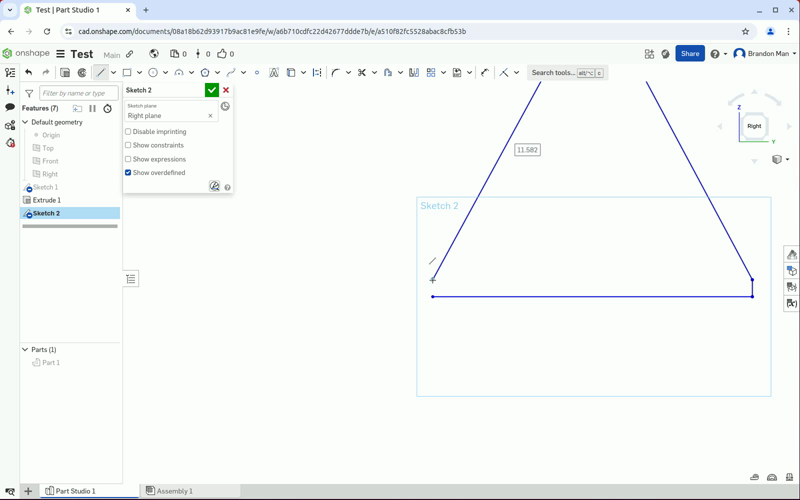
scroll(-6)
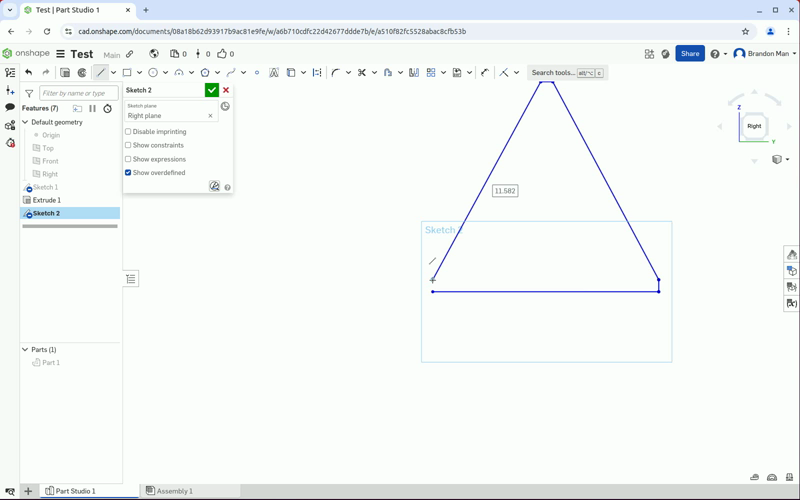
scroll(-6)
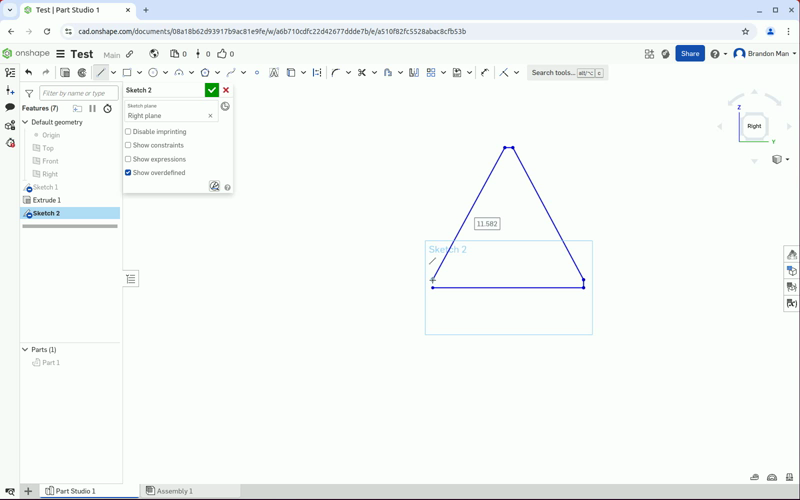
scroll(-6)
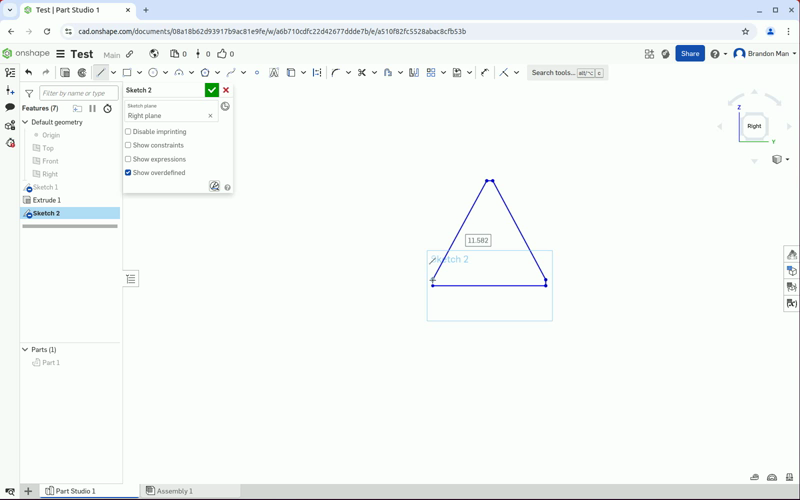
scroll(-6)
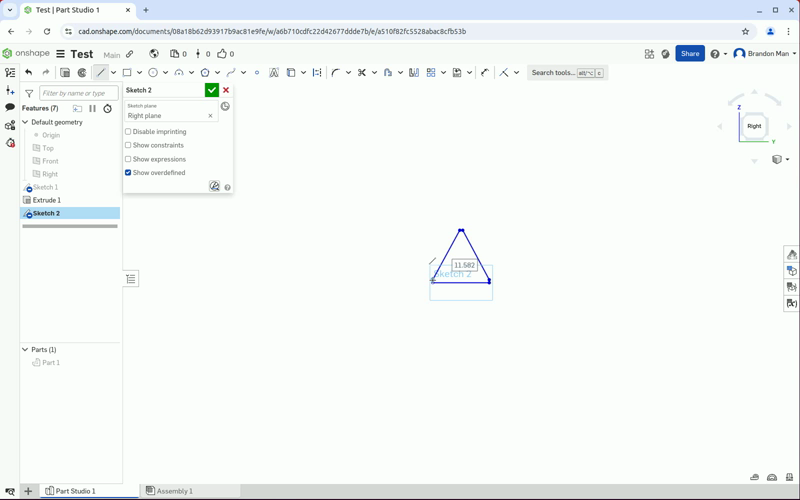
key_up(shift)
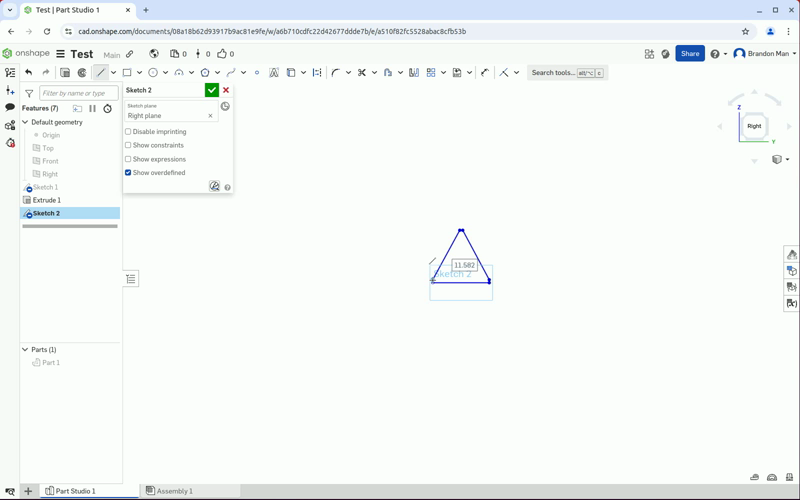
mouse_move(462, 279)
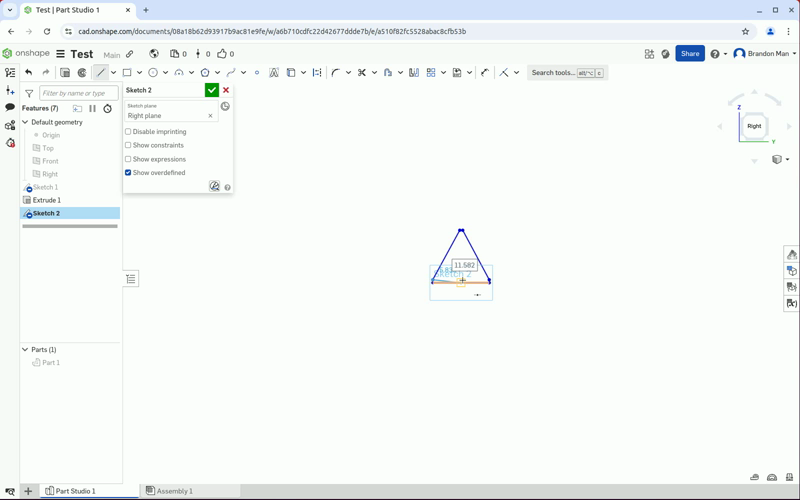
key_down(shift)
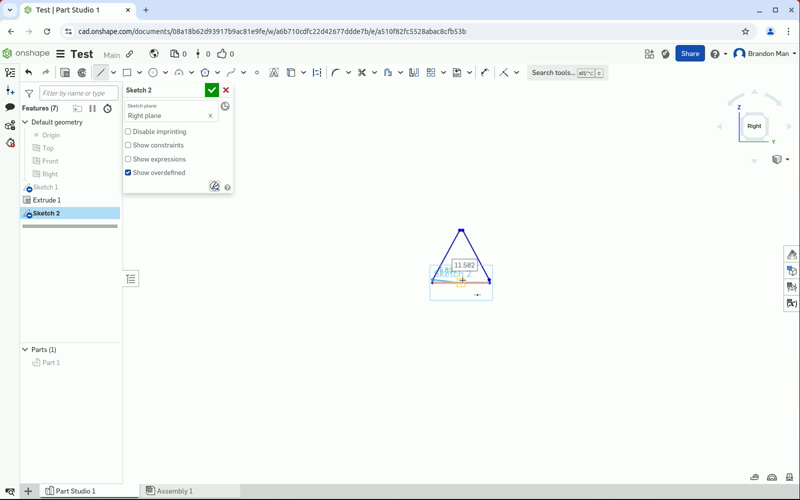
mouse_move(432, 282)
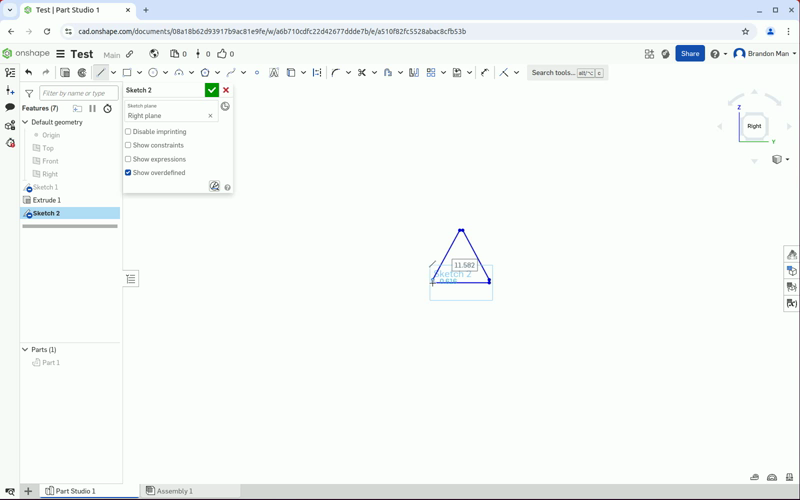
scroll(6)
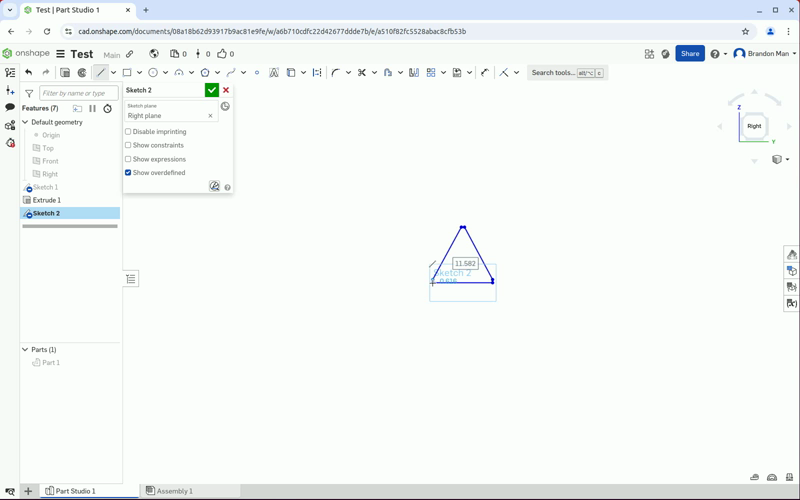
scroll(6)
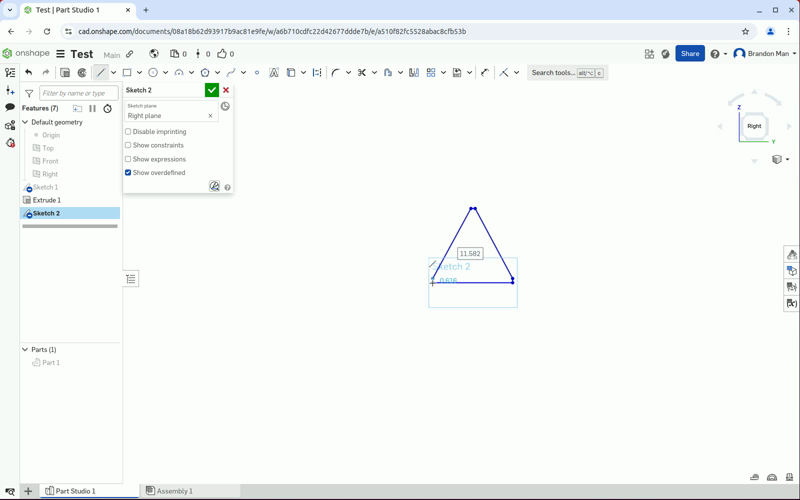
scroll(6)
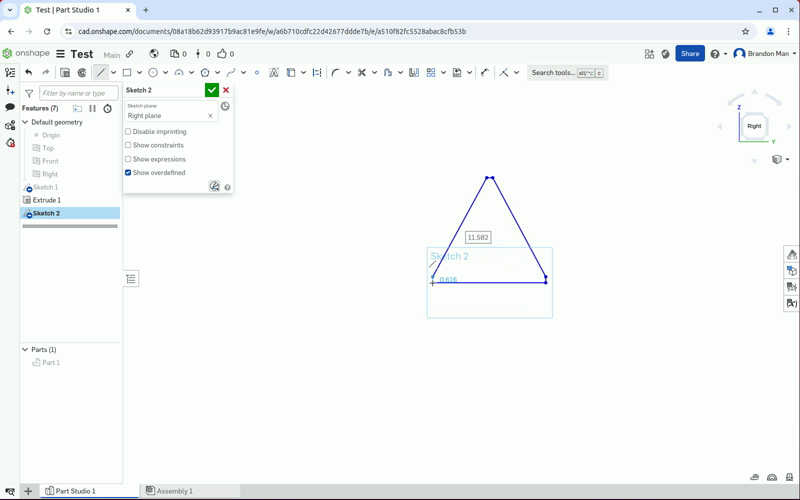
scroll(6)
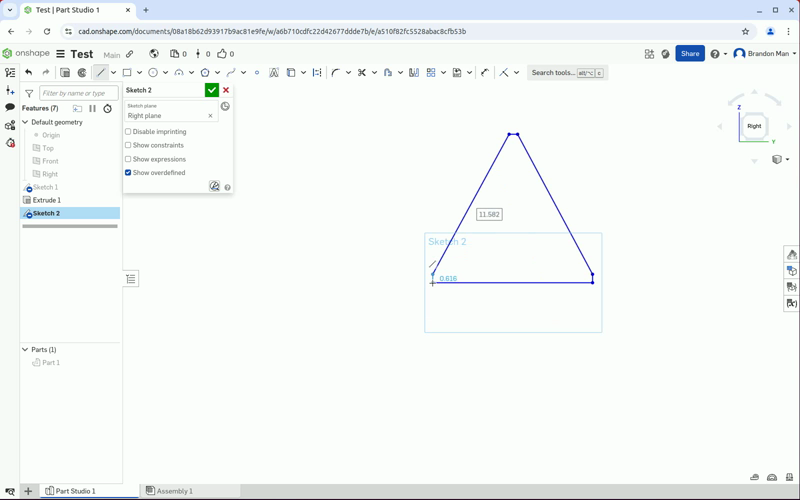
scroll(6)
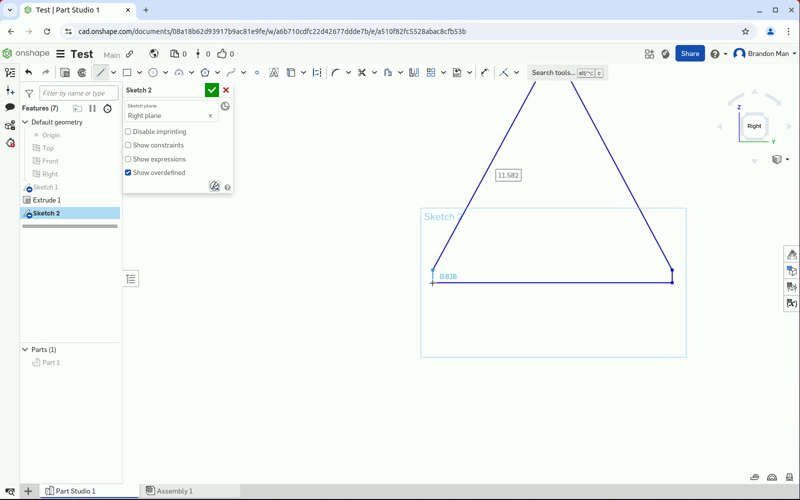
scroll(6)
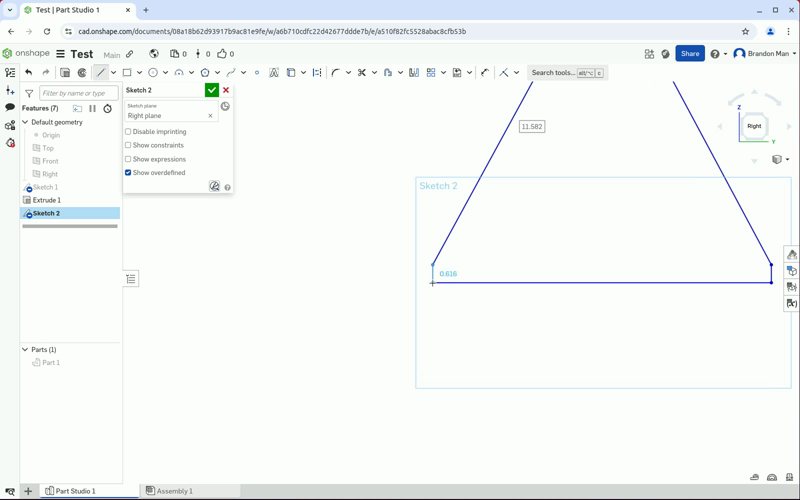
scroll(6)
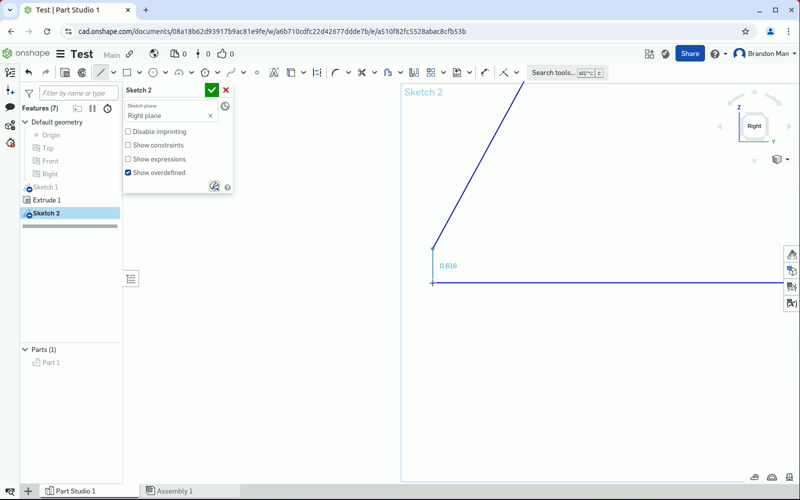
key_up(shift)
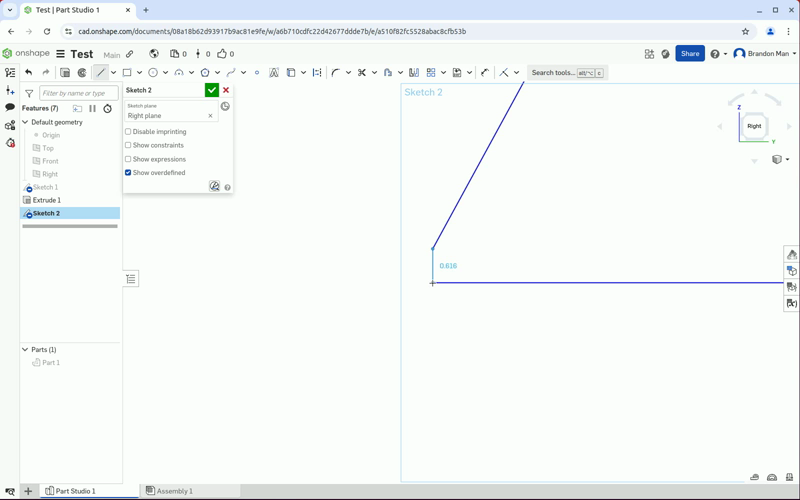
click(432, 282)
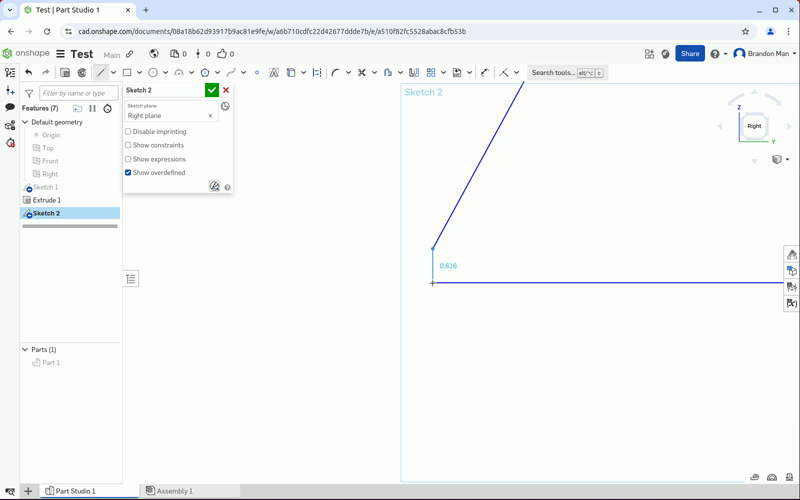
scroll(-6)
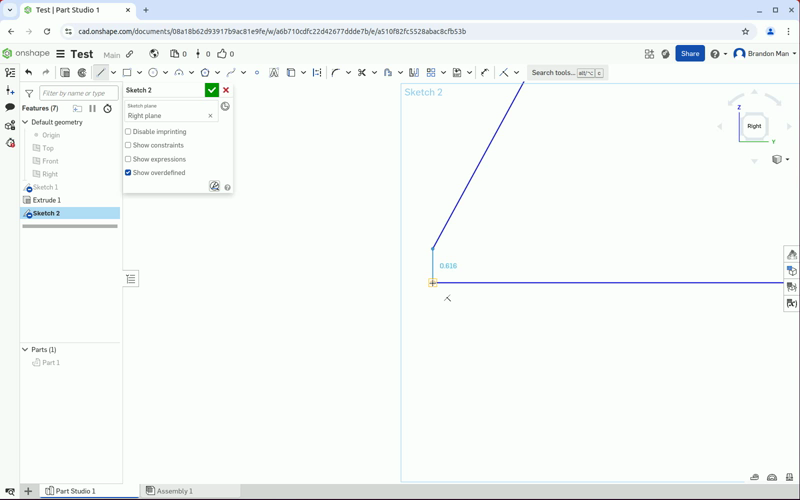
scroll(-6)
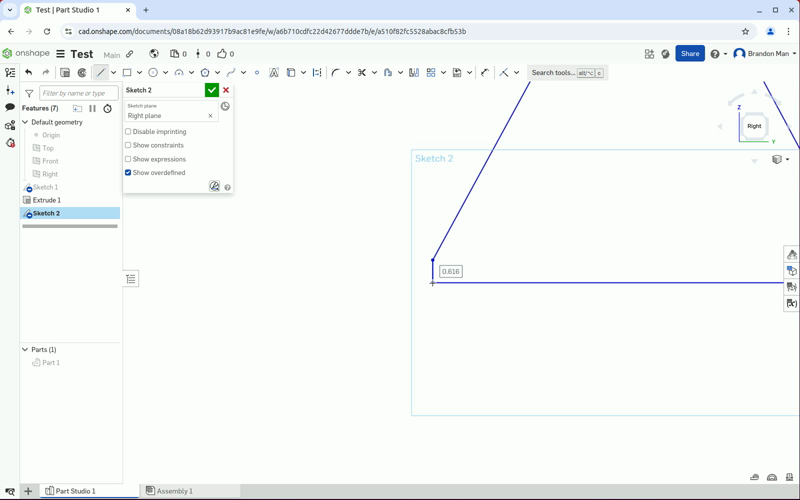
scroll(-6)
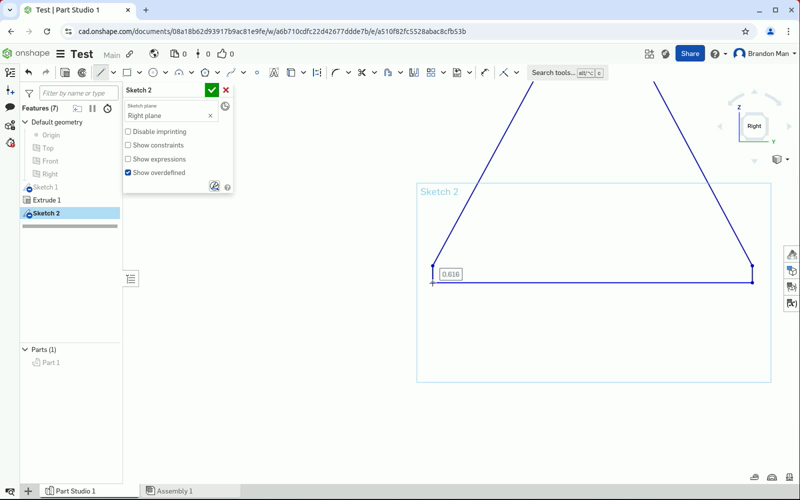
scroll(-6)
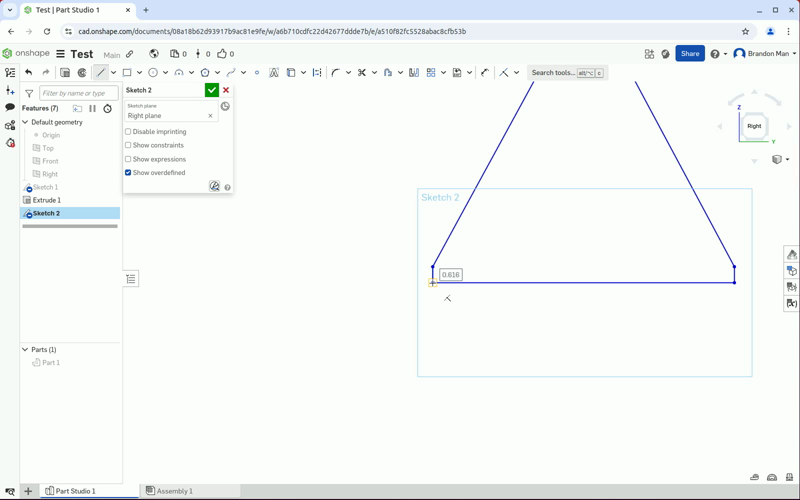
scroll(-6)
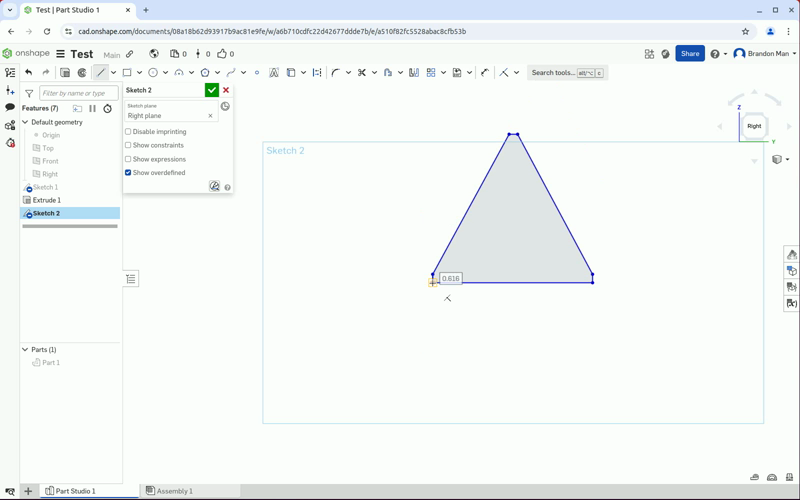
scroll(-6)
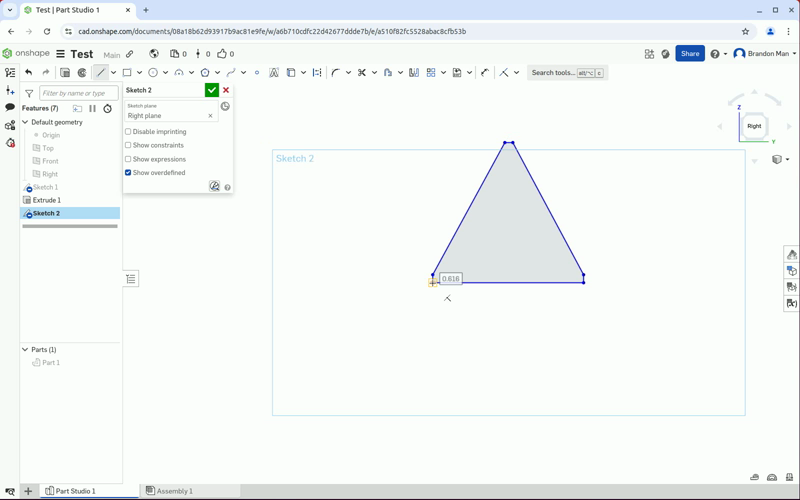
scroll(-6)
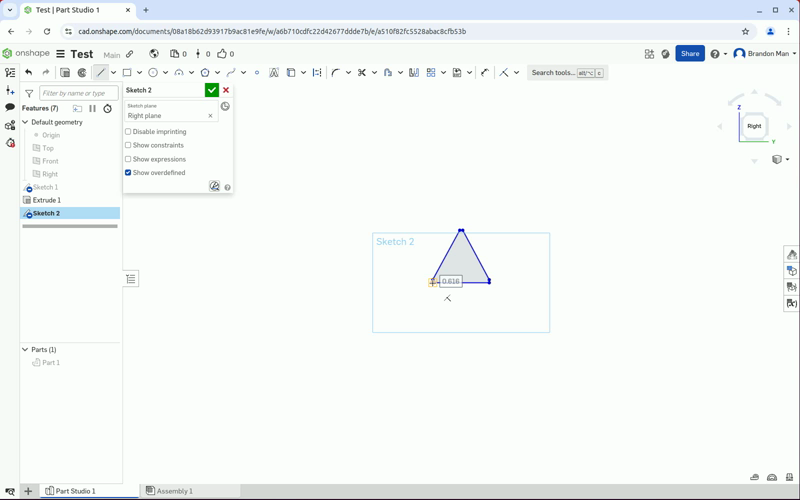
key(esc)
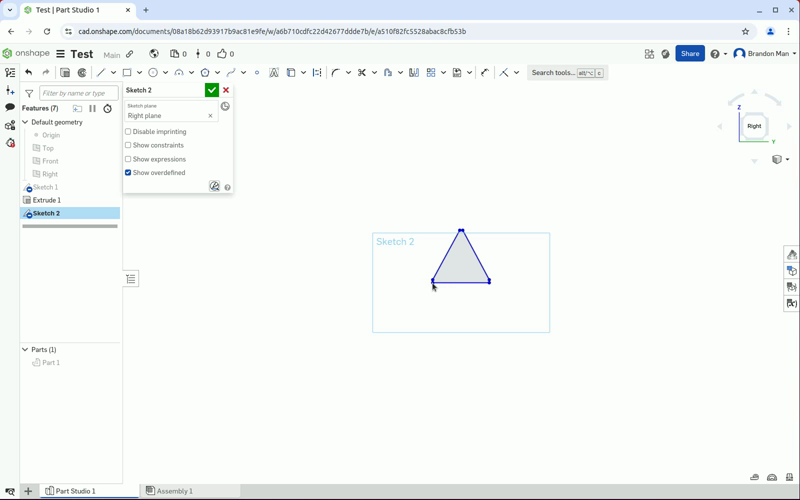
key(l)
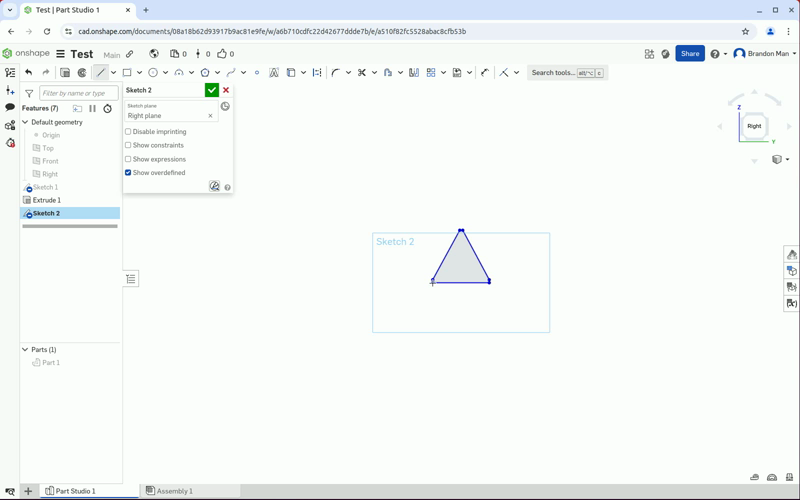
key_down(shift)
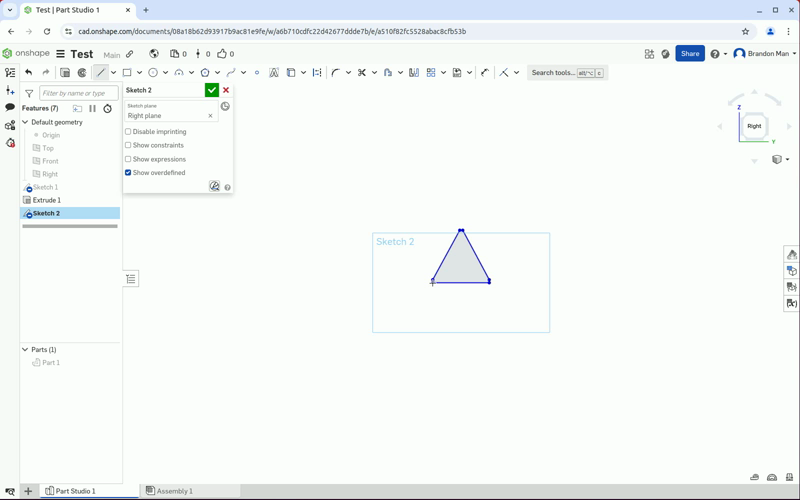
mouse_move(435, 279)
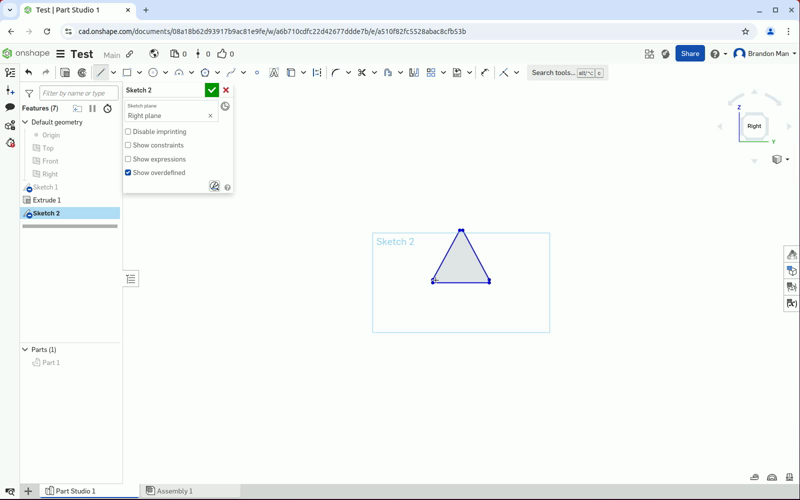
scroll(6)
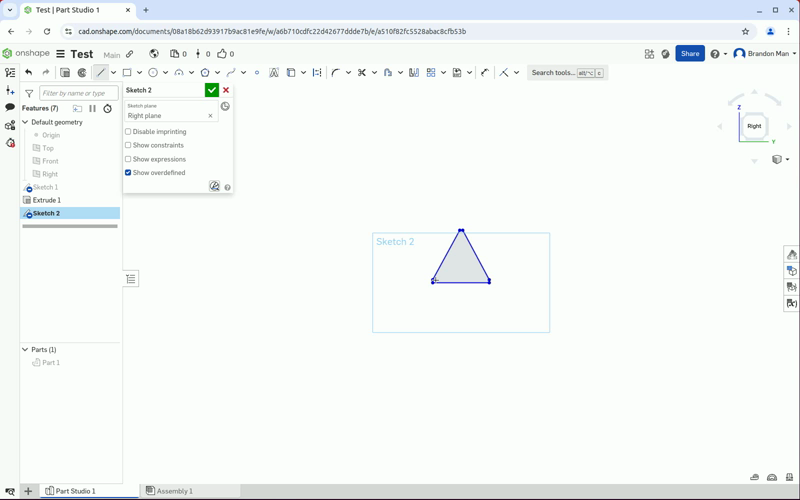
scroll(6)
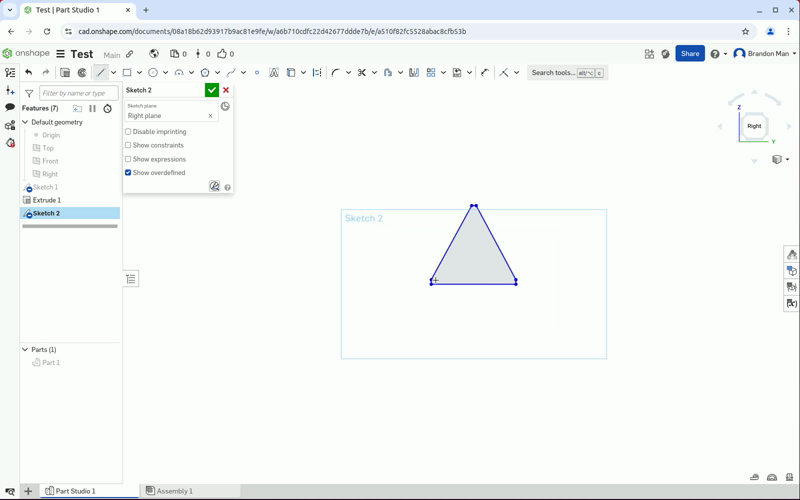
scroll(6)
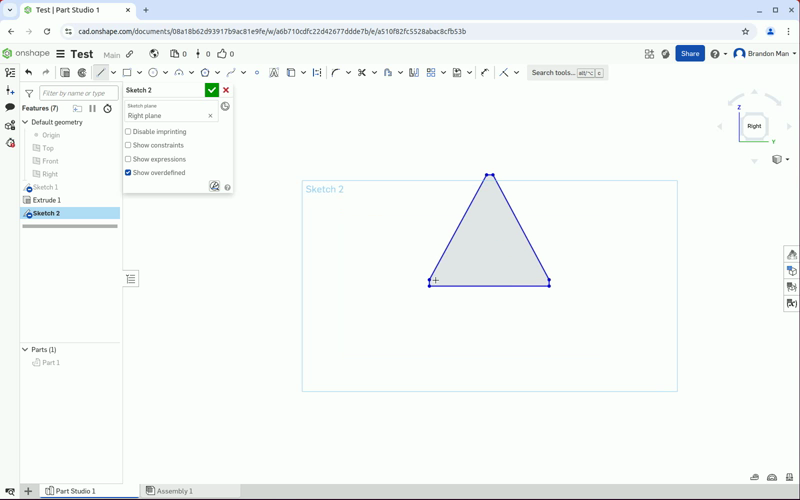
scroll(6)
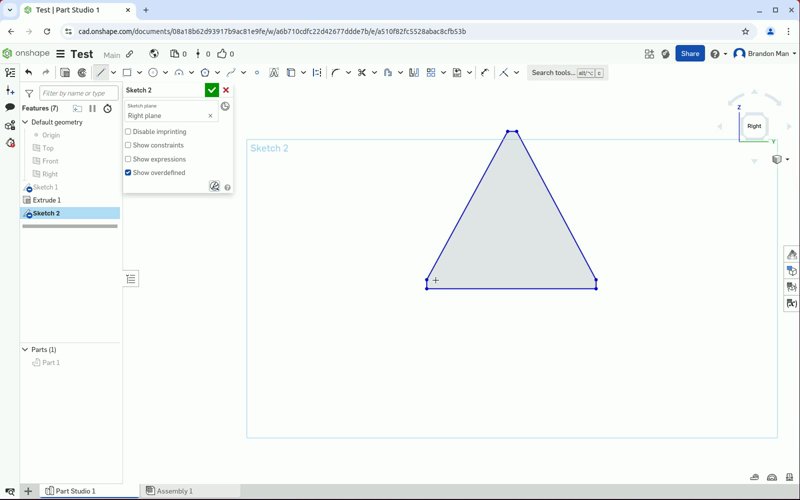
scroll(6)
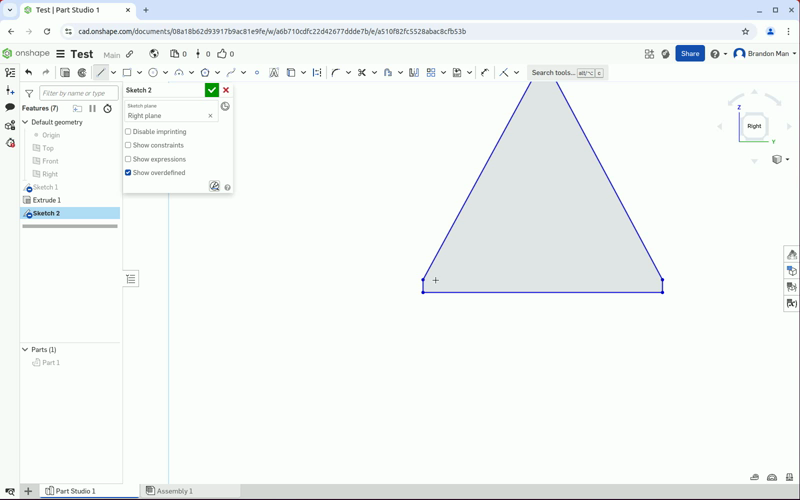
scroll(6)
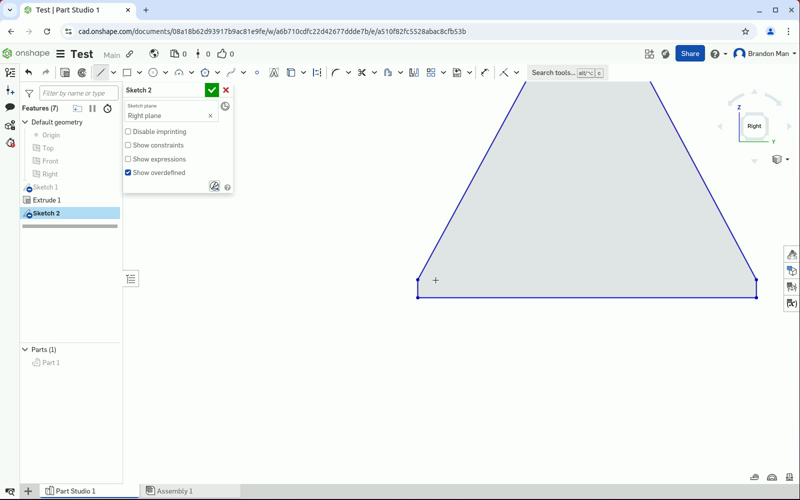
scroll(6)
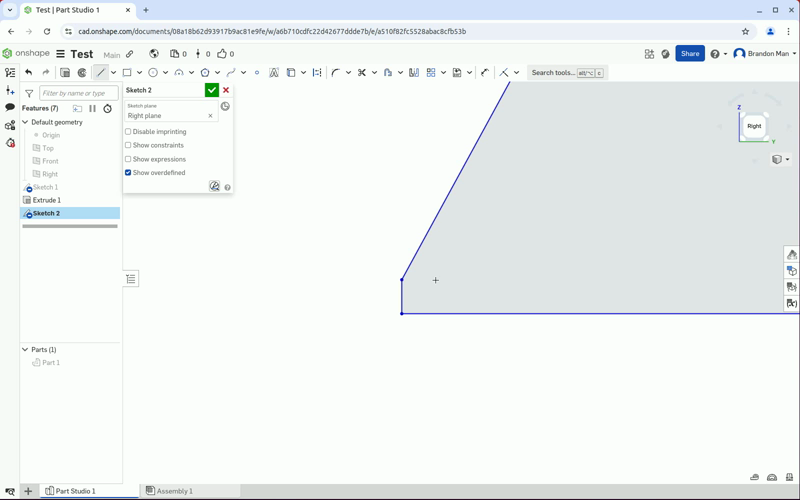
click(435, 279)
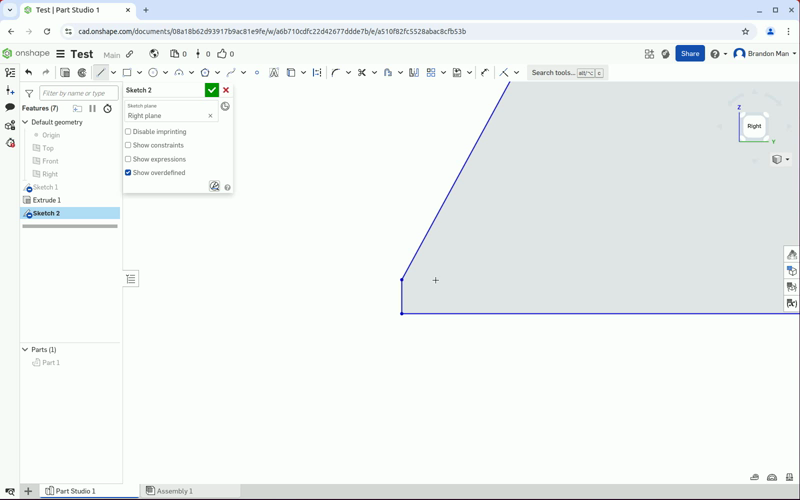
scroll(-6)
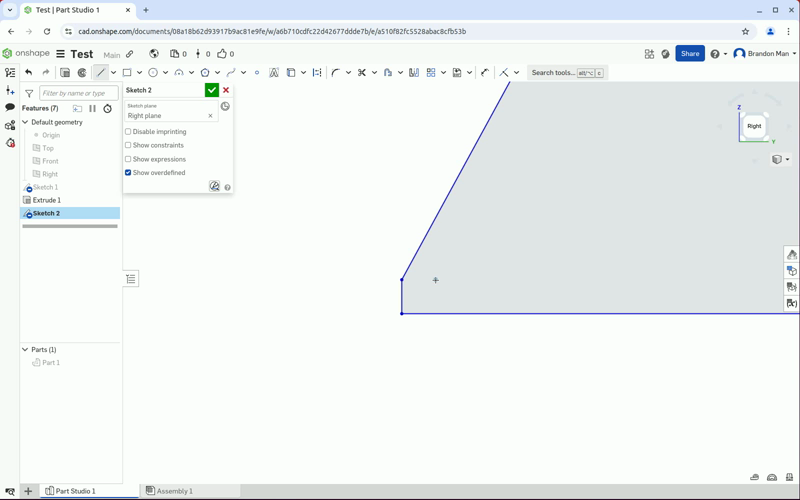
scroll(-6)
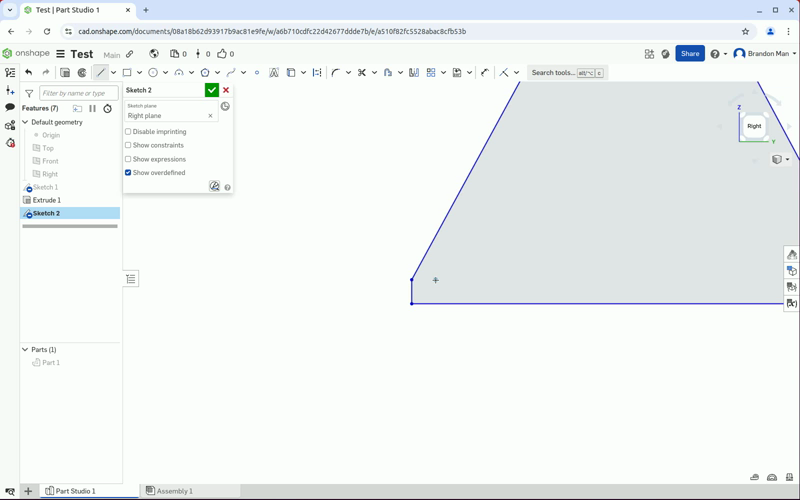
scroll(-6)
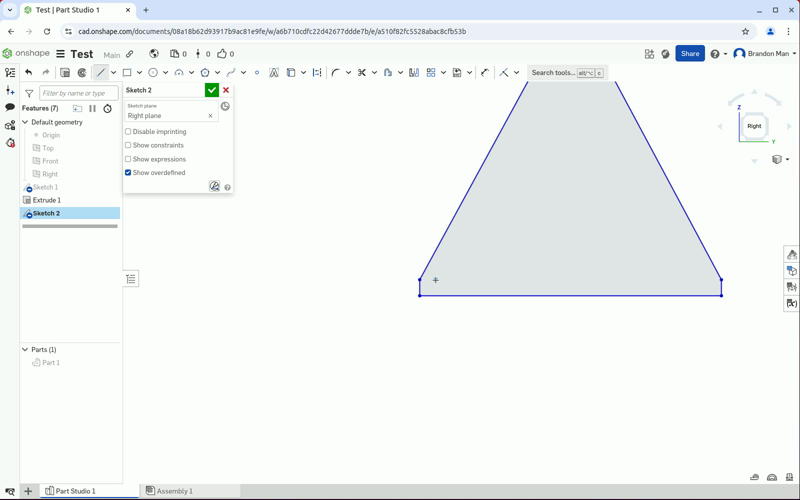
scroll(-6)
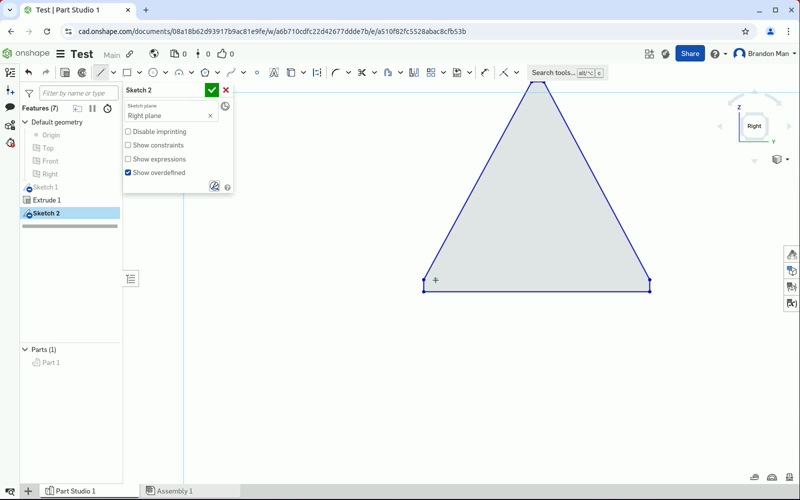
scroll(-6)
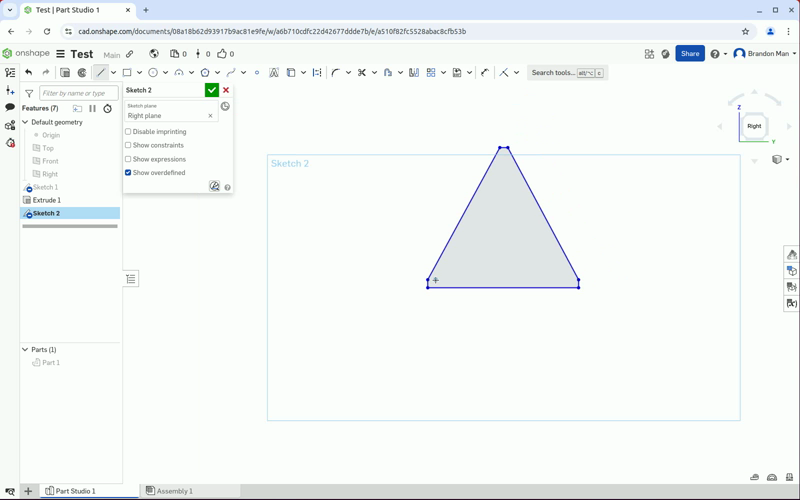
scroll(-6)
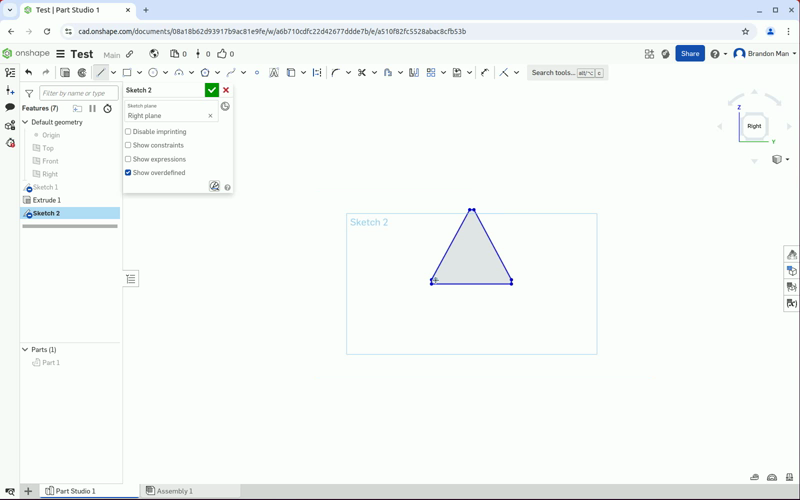
scroll(-6)
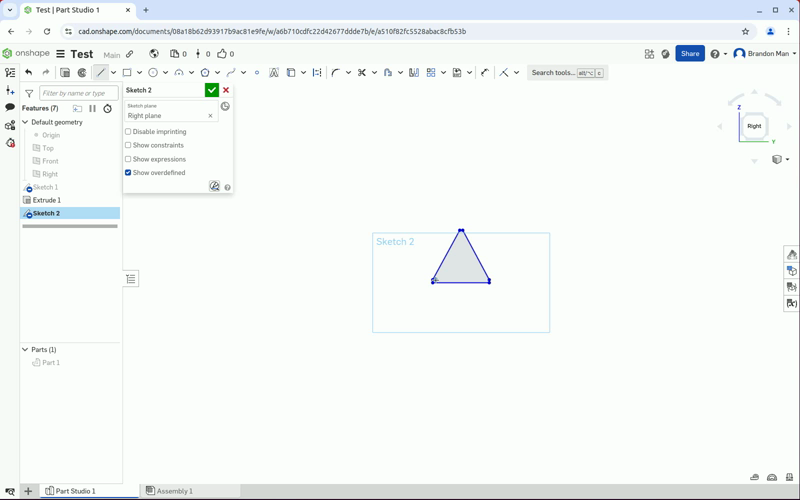
key_up(shift)
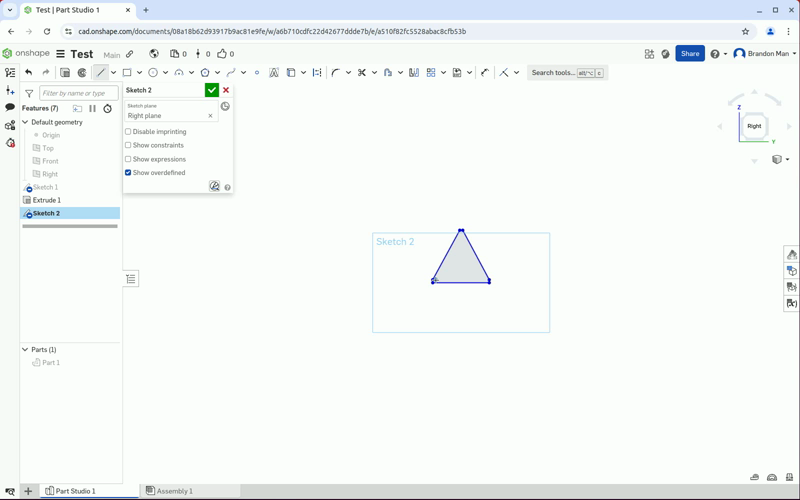
key_down(shift)
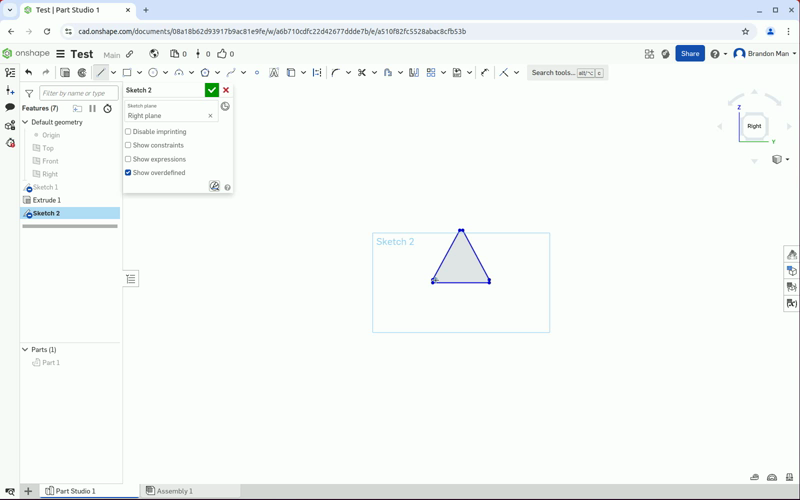
mouse_move(465, 279)
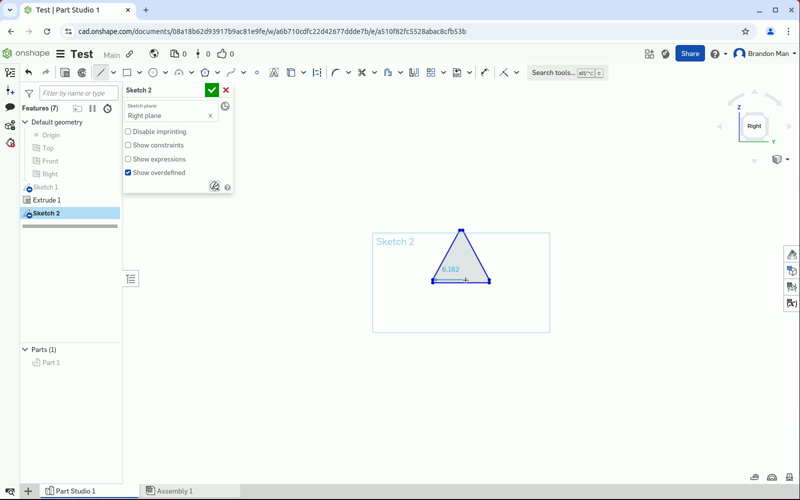
mouse_move(459, 279)
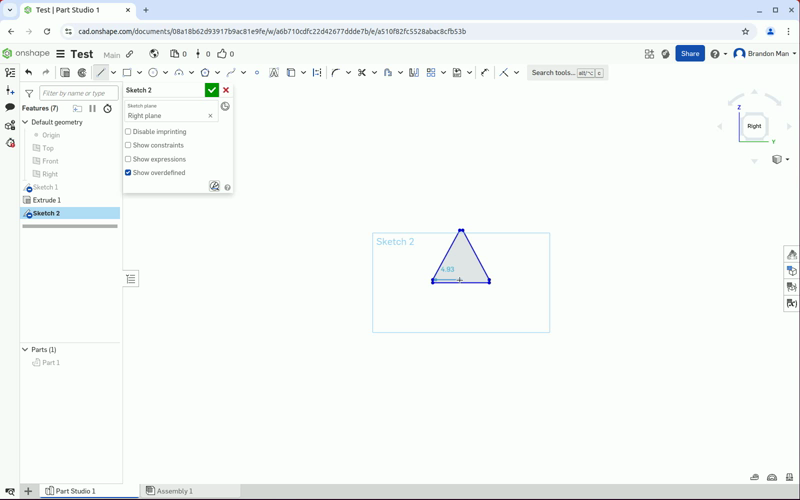
click(459, 279)
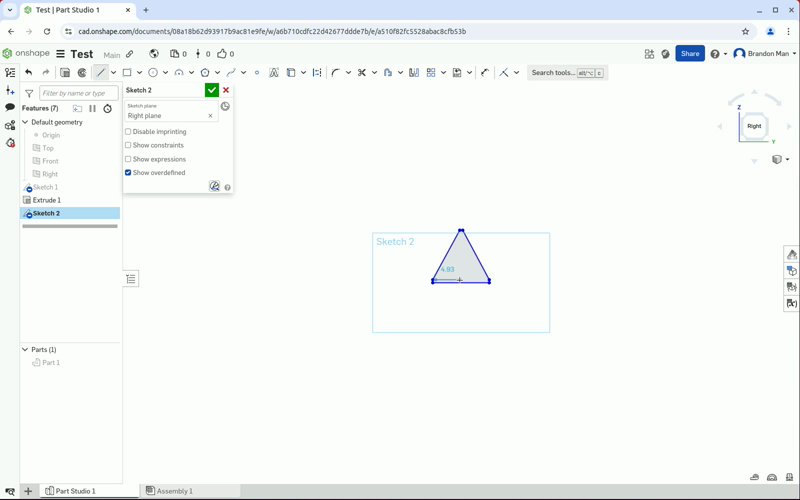
key_up(shift)
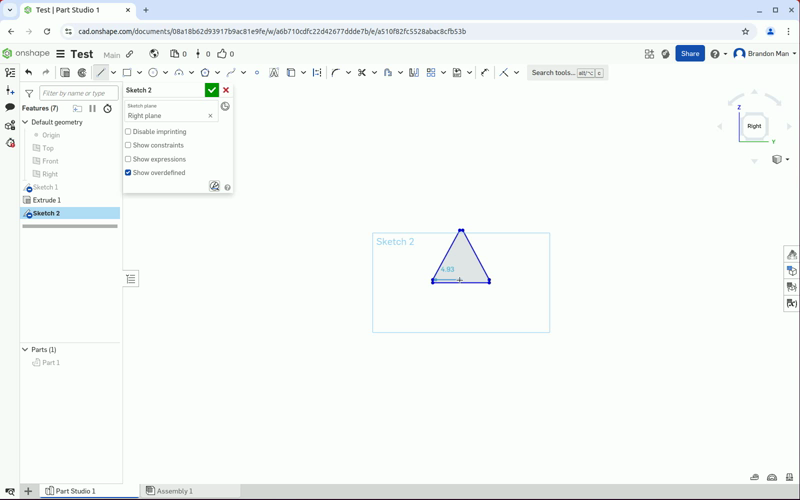
key_down(shift)
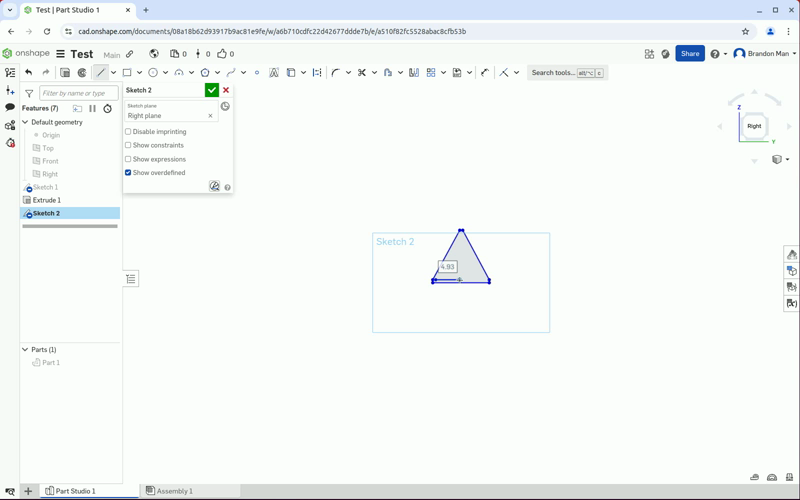
mouse_move(489, 279)
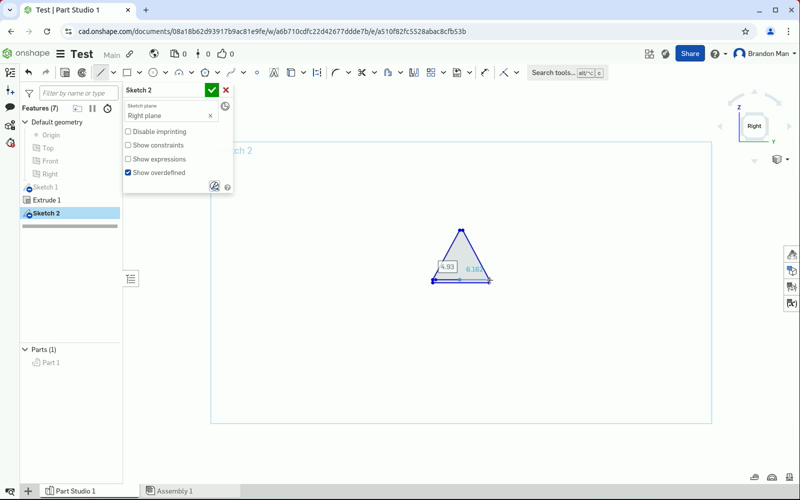
mouse_move(459, 236)
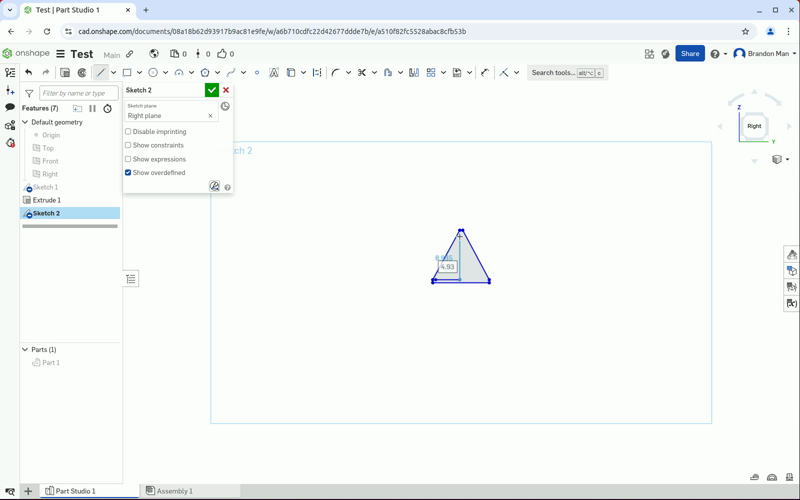
click(459, 236)
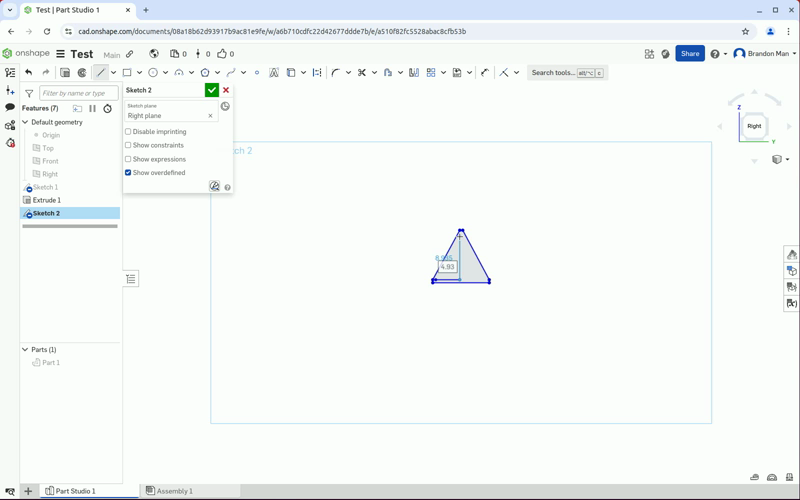
key_up(shift)
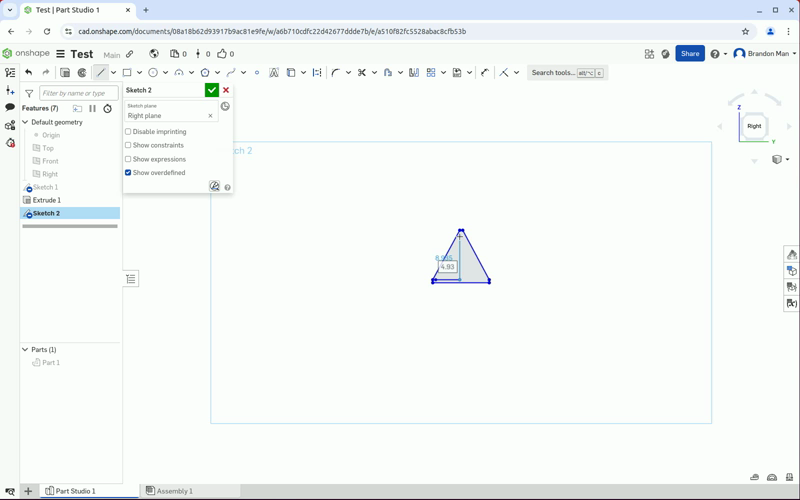
mouse_move(489, 236)
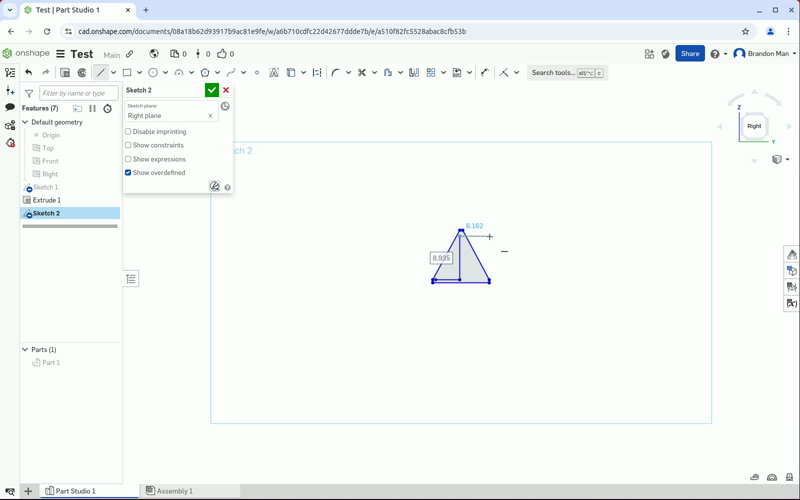
key_down(shift)
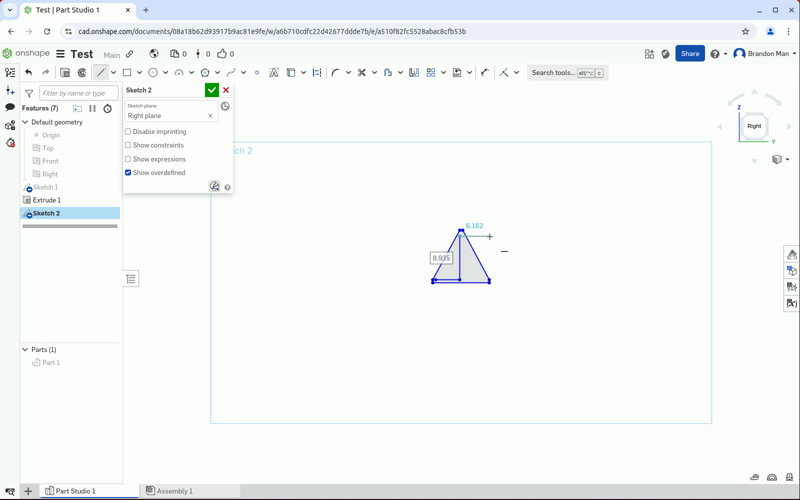
mouse_move(435, 279)
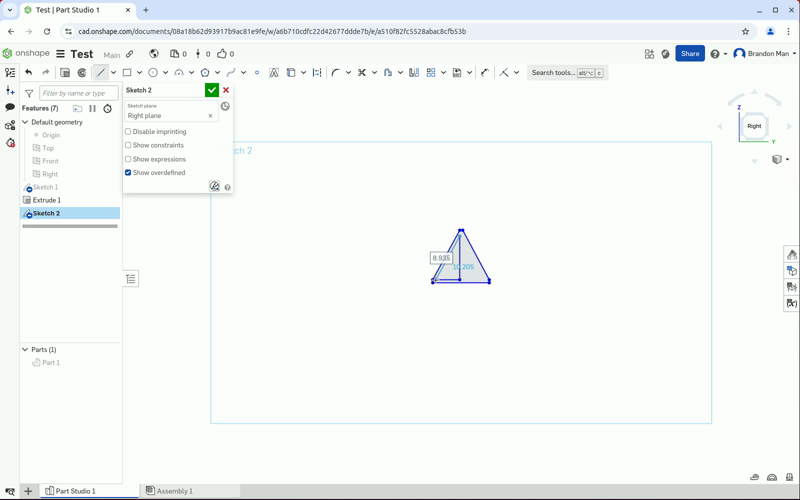
scroll(6)
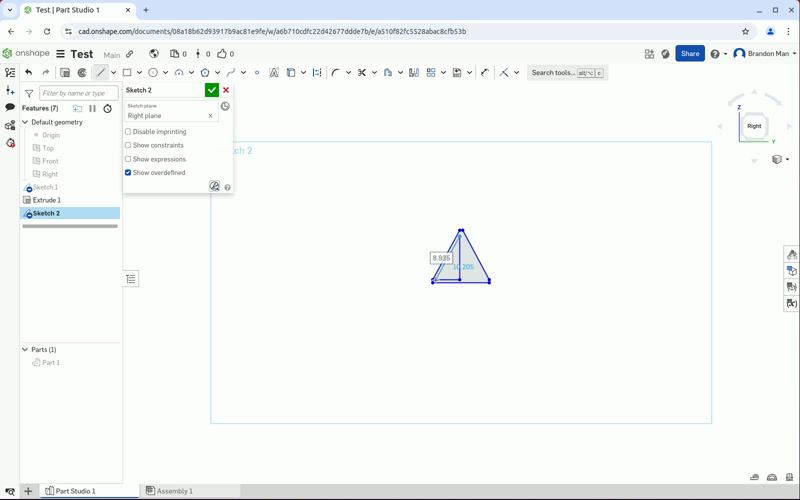
scroll(6)
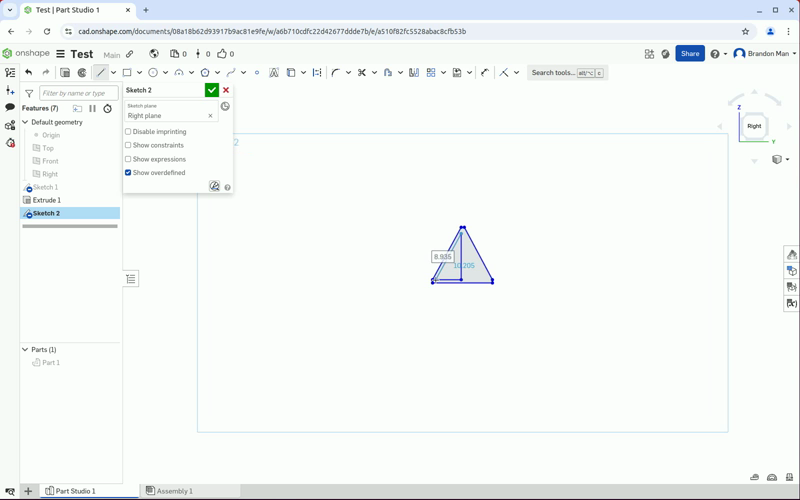
scroll(6)
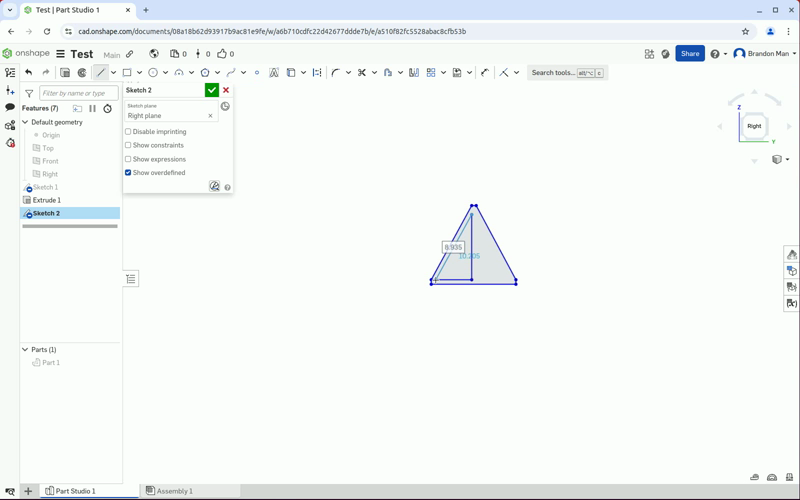
scroll(6)
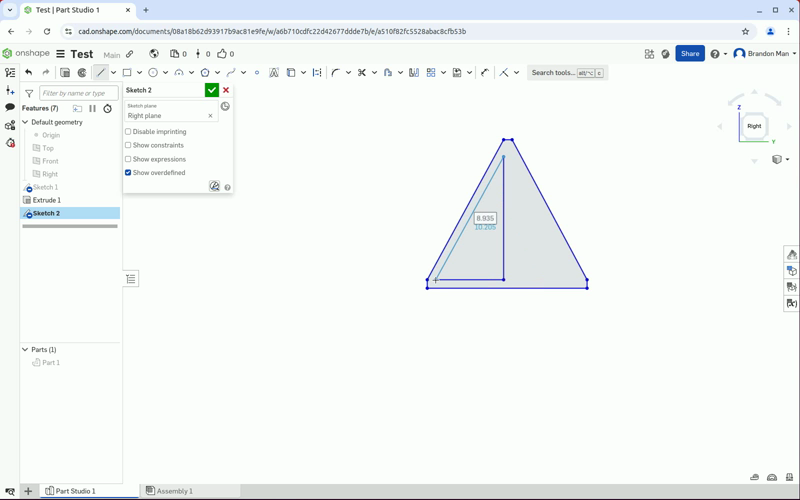
scroll(6)
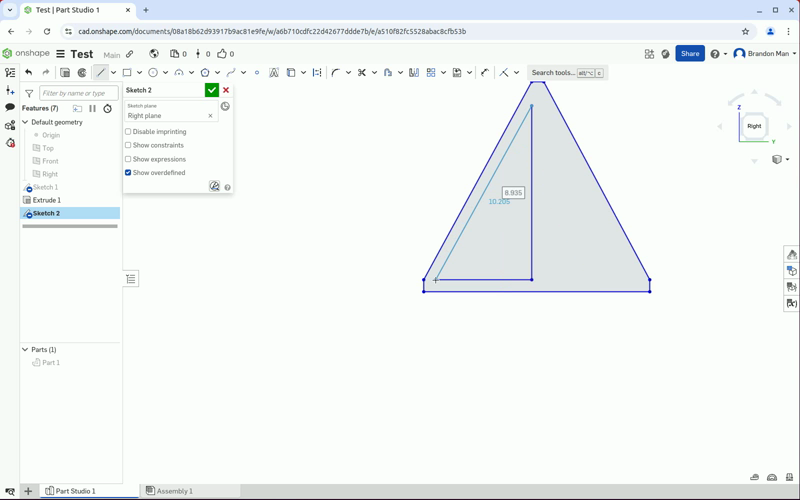
scroll(6)
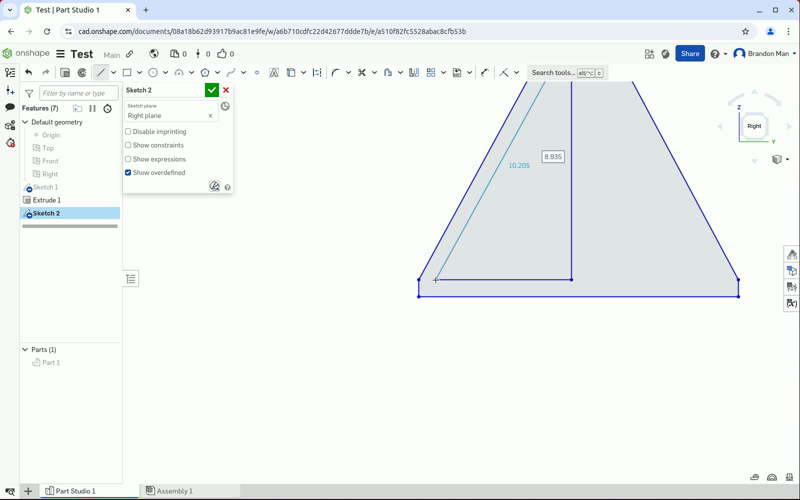
scroll(6)
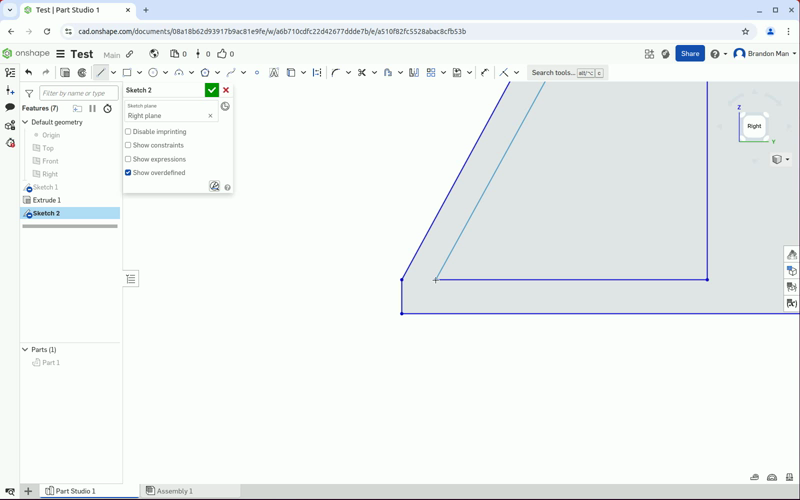
key_up(shift)
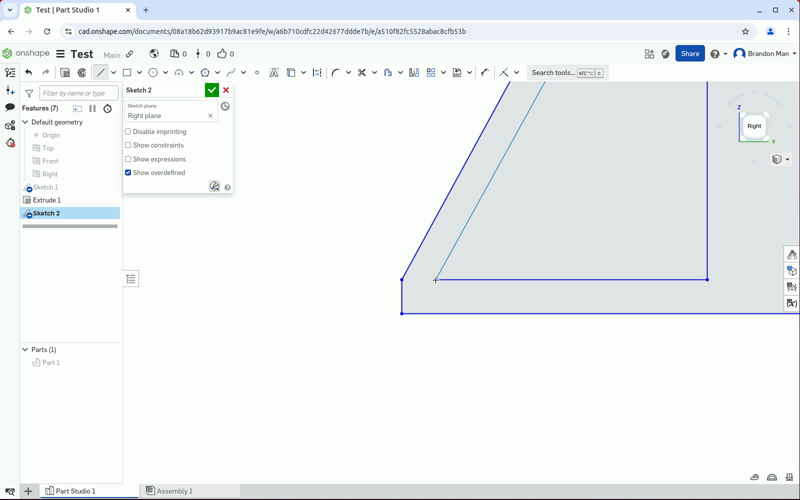
click(435, 279)
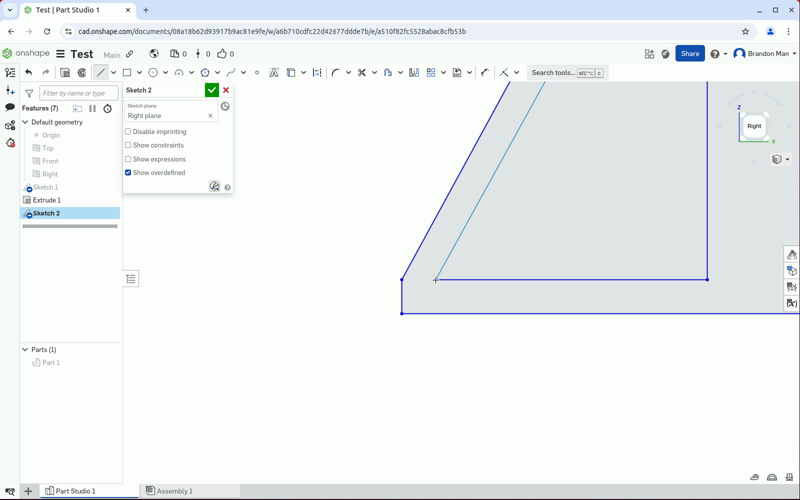
scroll(-6)
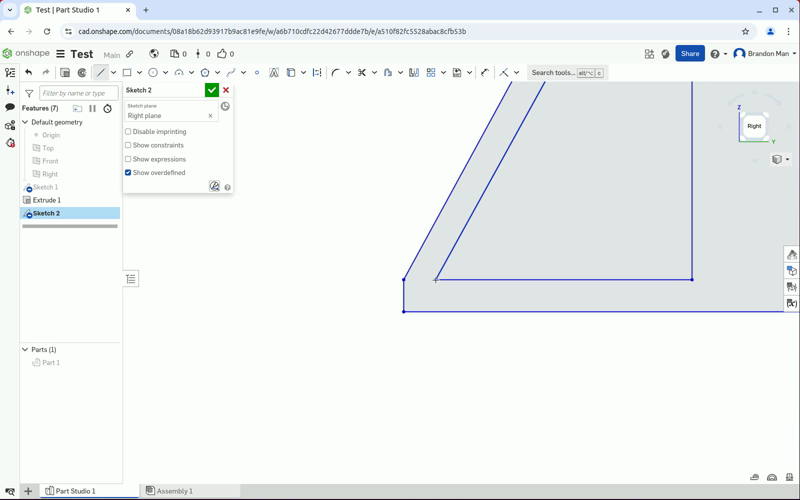
scroll(-6)
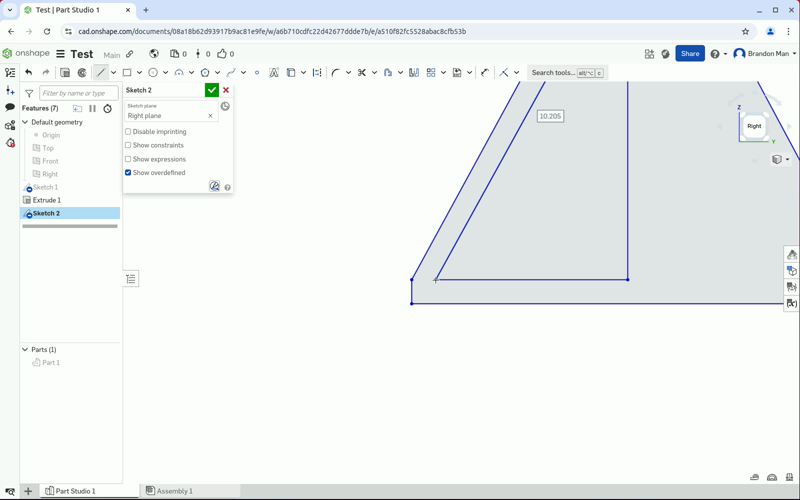
scroll(-6)
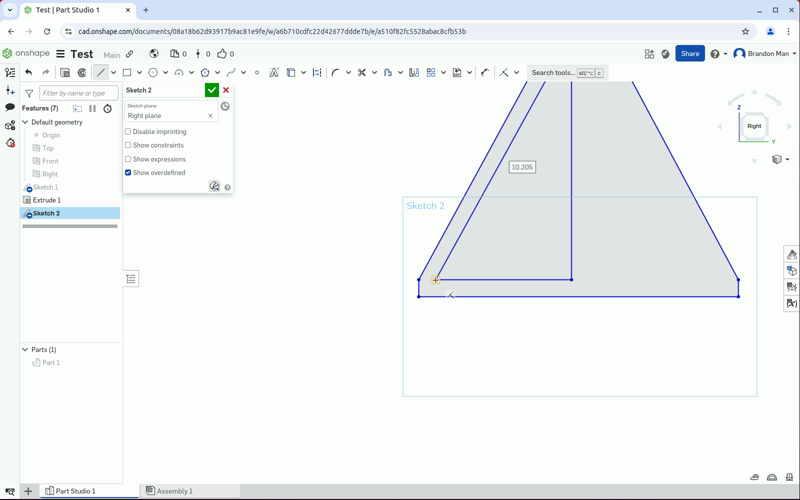
scroll(-6)
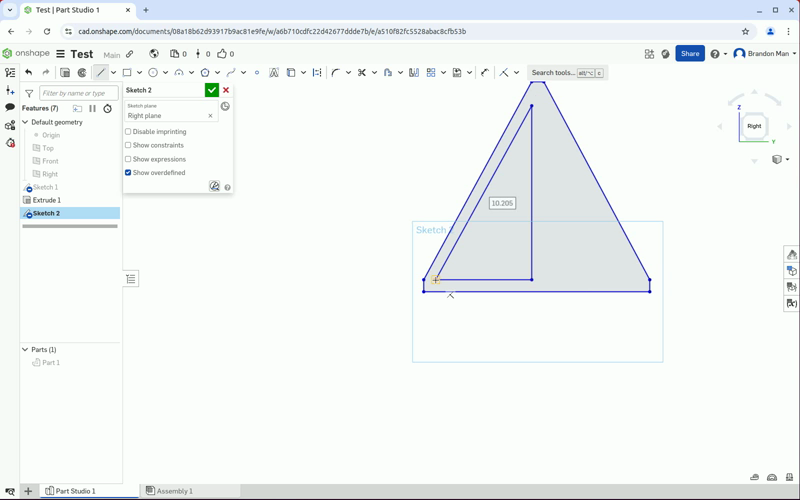
scroll(-6)
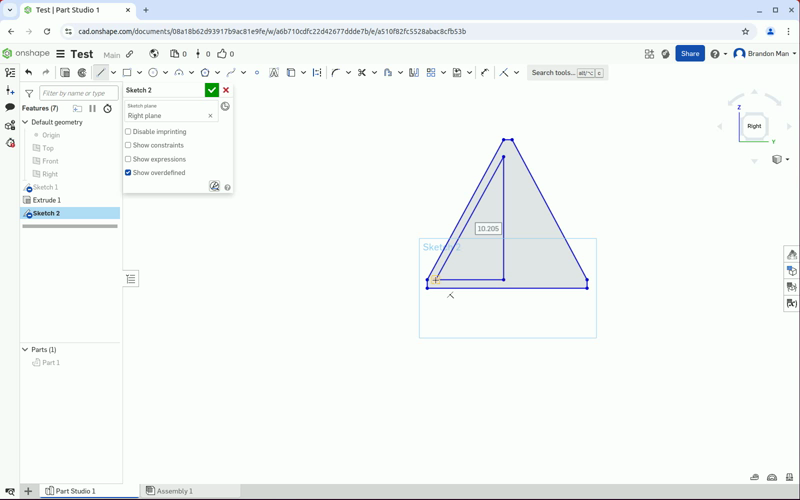
scroll(-6)
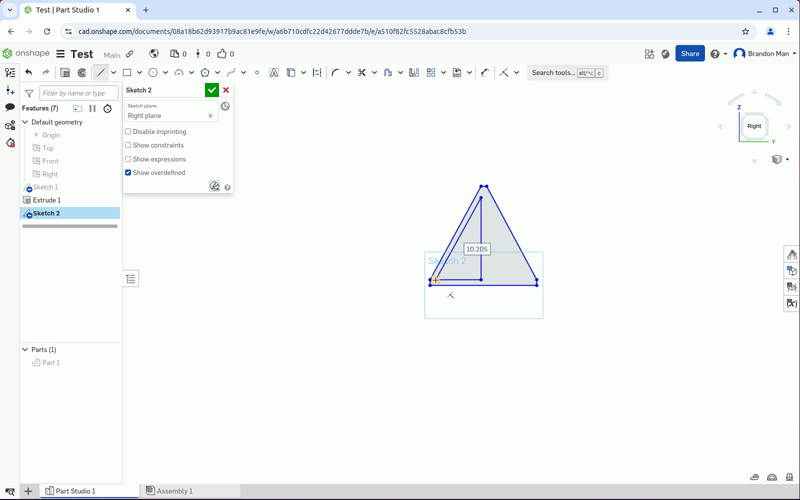
scroll(-6)
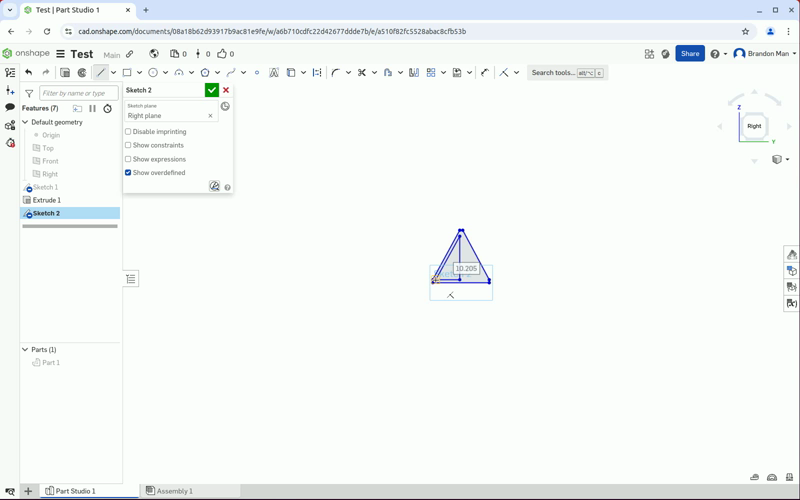
key(esc)
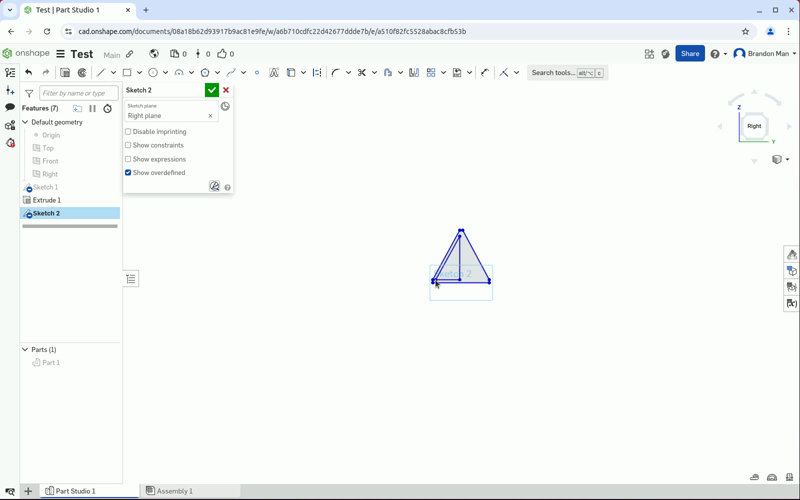
key(l)
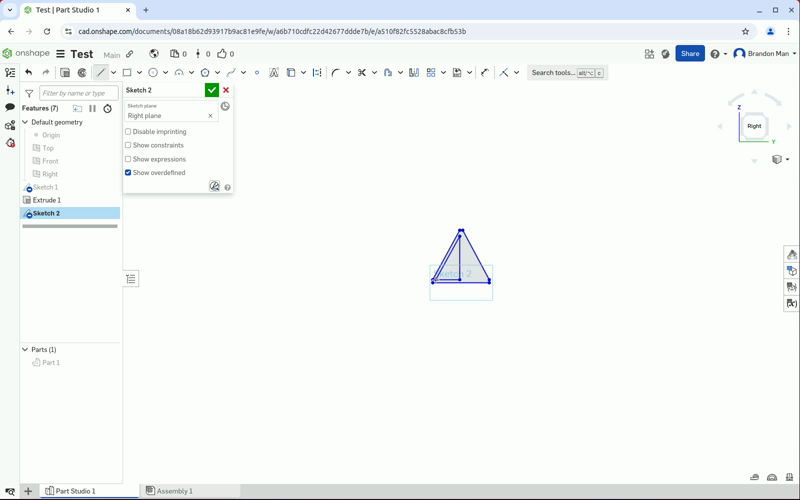
key_down(shift)
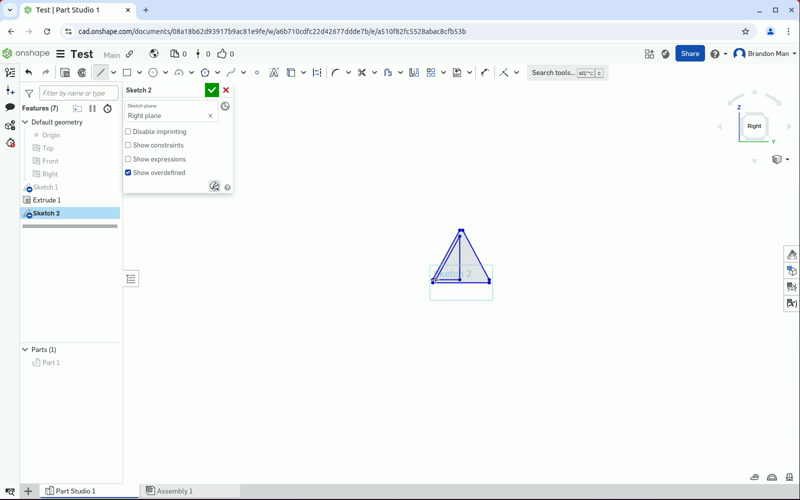
mouse_move(462, 279)
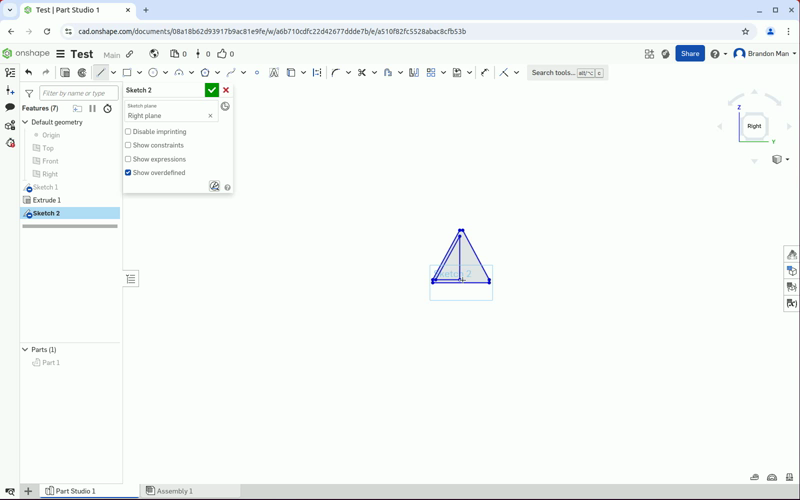
scroll(6)
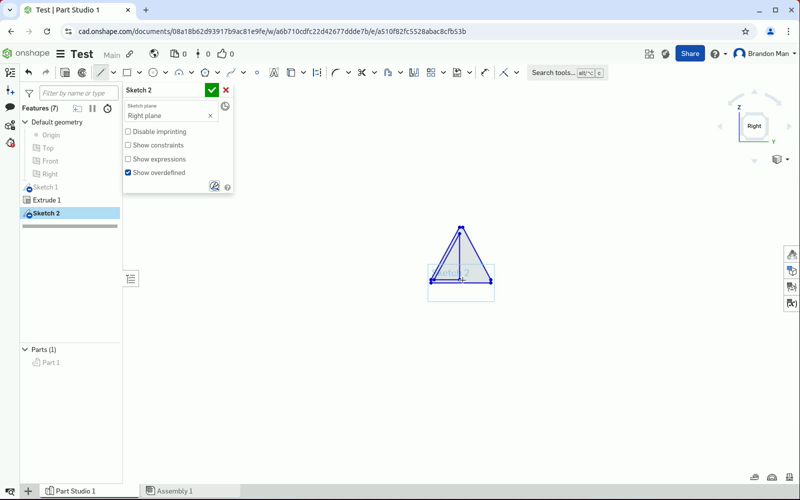
scroll(6)
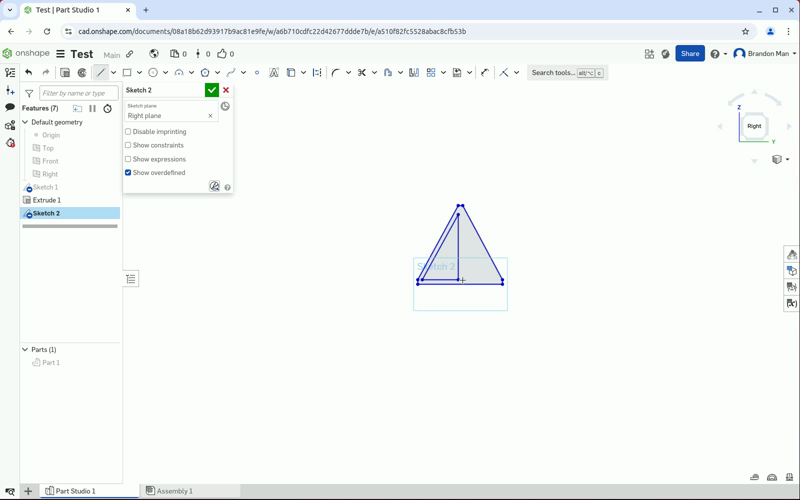
scroll(6)
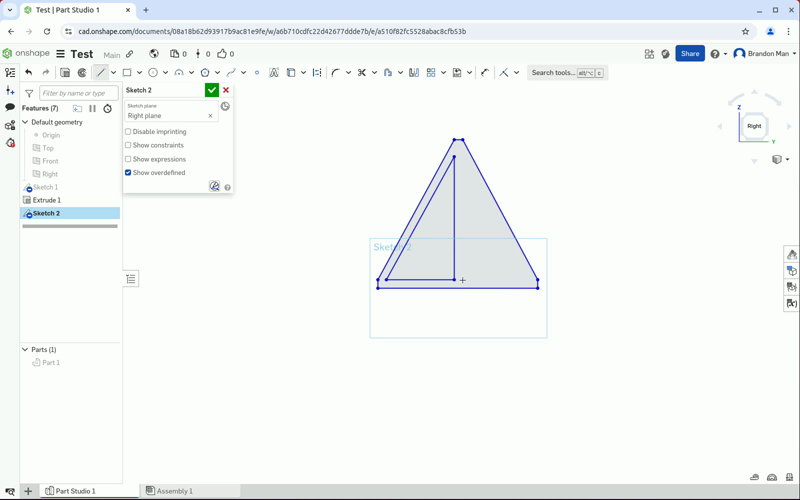
scroll(6)
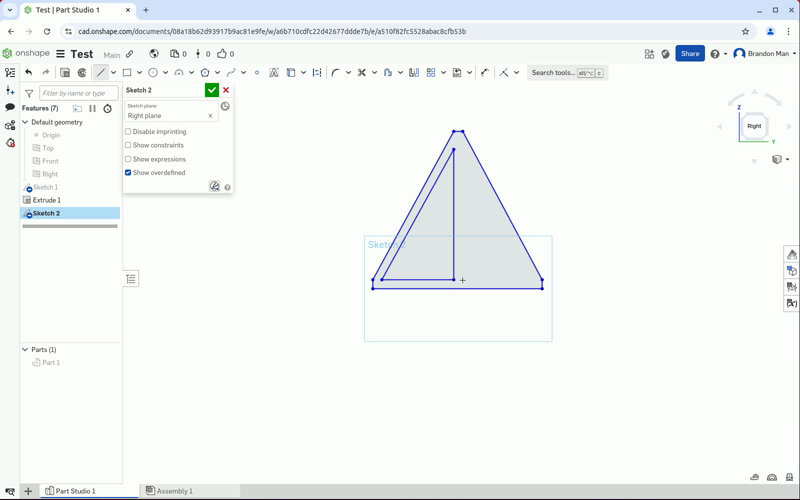
scroll(6)
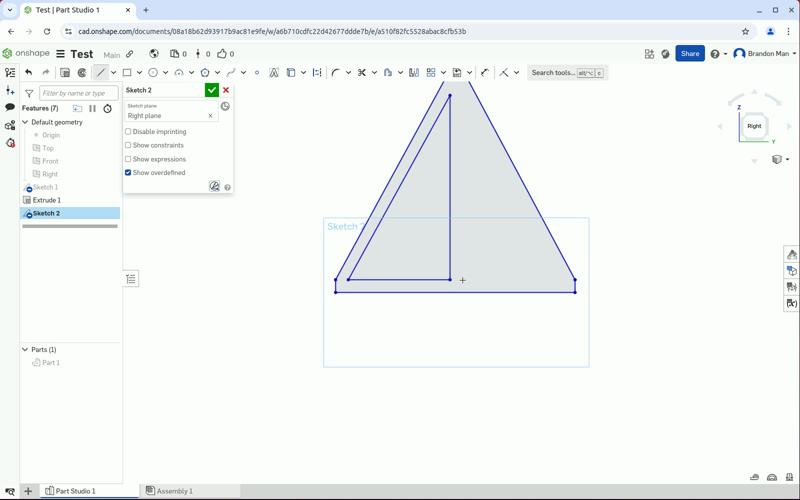
scroll(6)
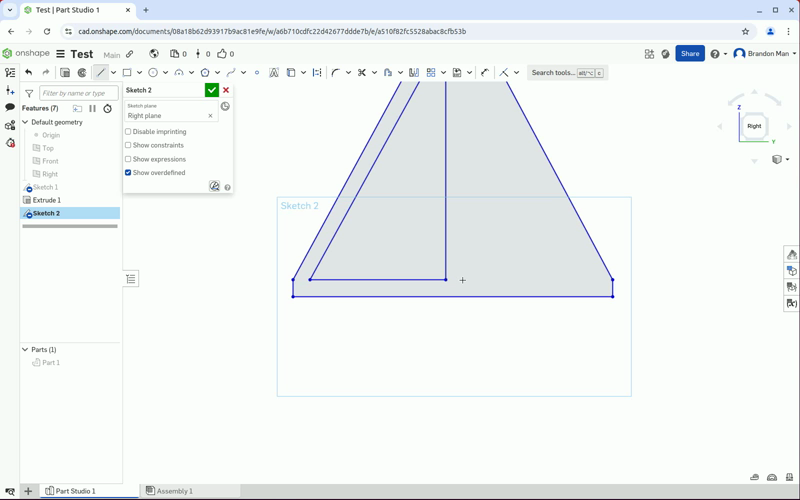
scroll(6)
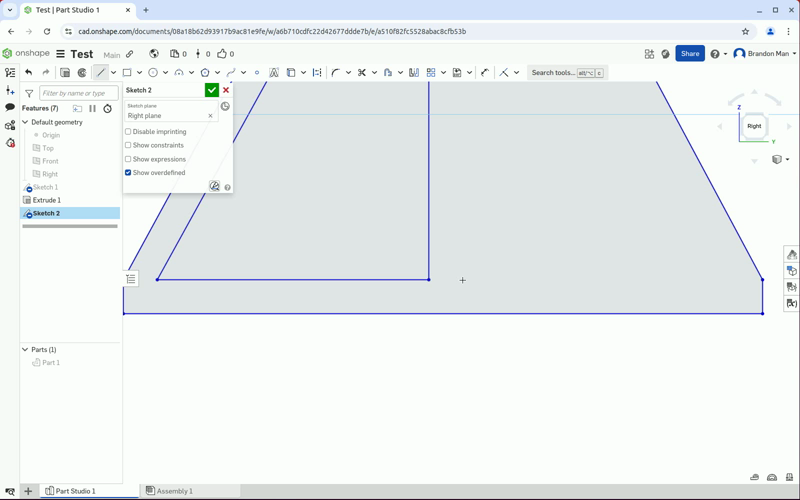
click(462, 279)
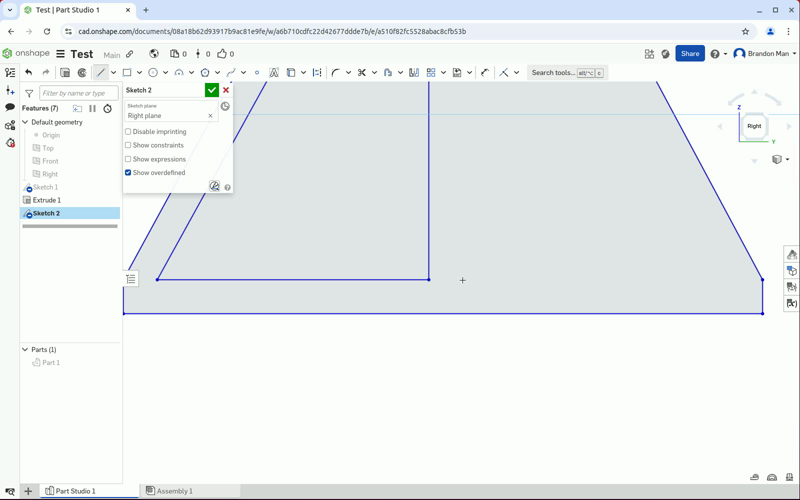
scroll(-6)
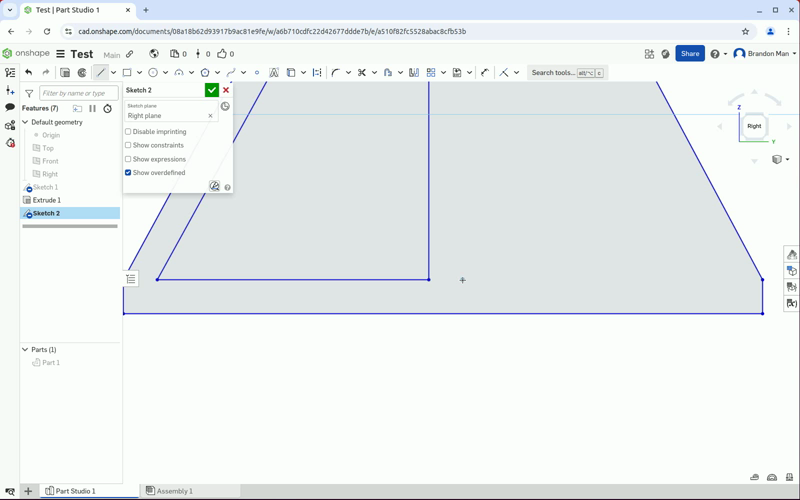
scroll(-6)
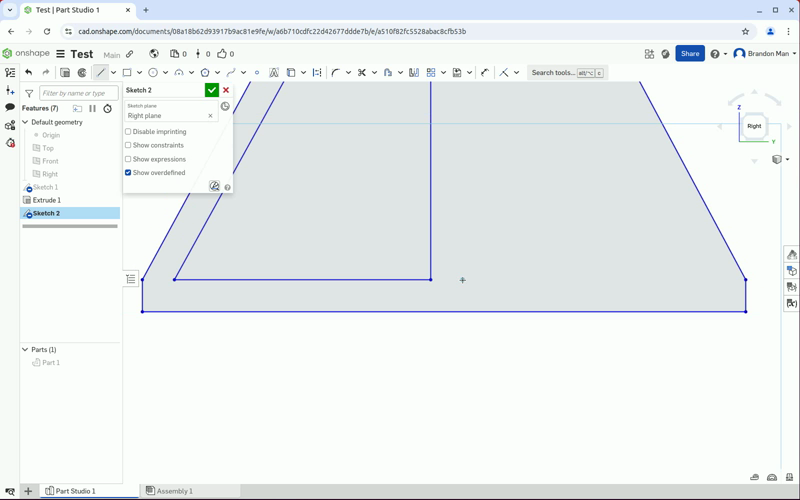
scroll(-6)
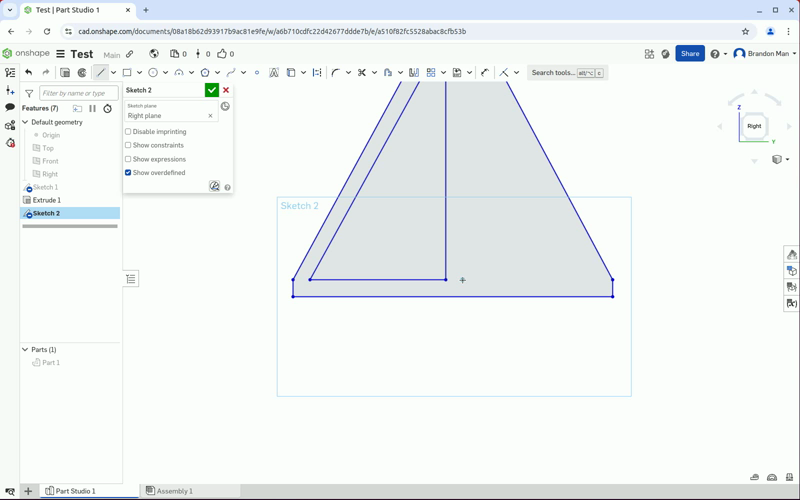
scroll(-6)
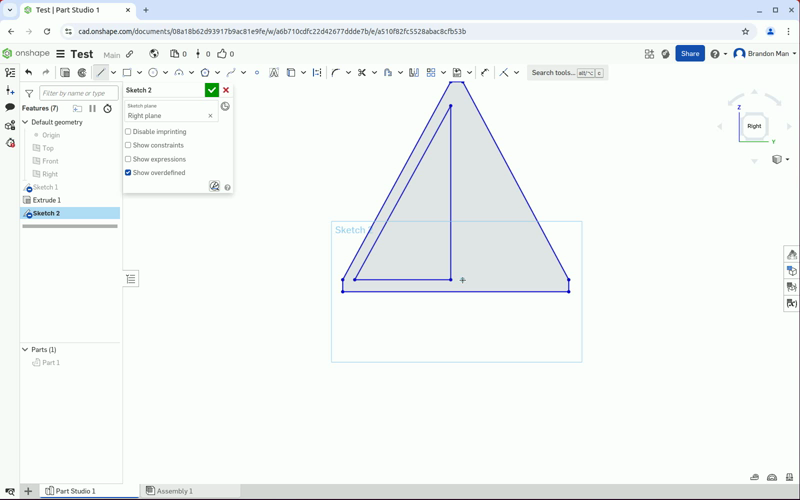
scroll(-6)
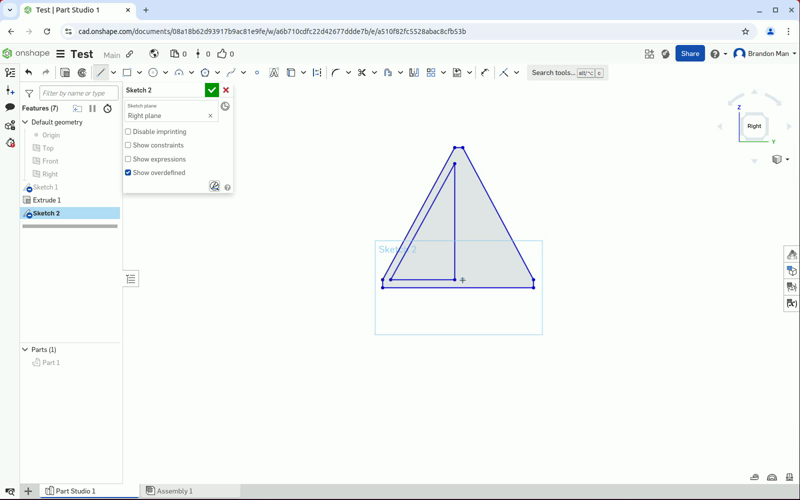
scroll(-6)
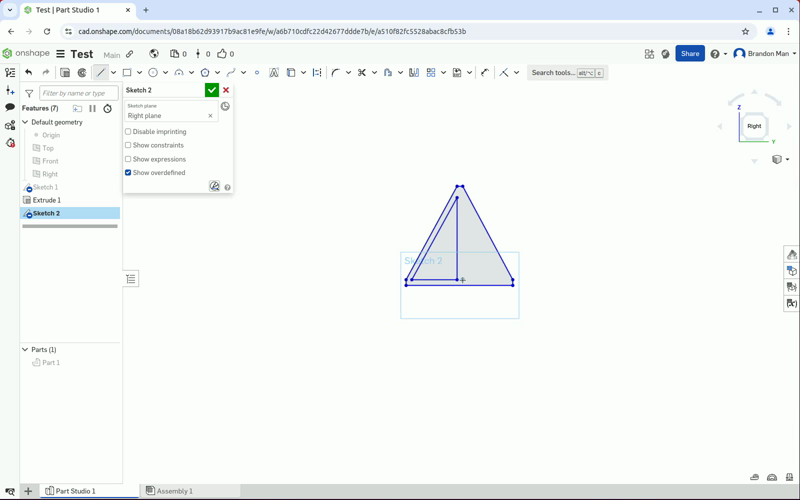
scroll(-6)
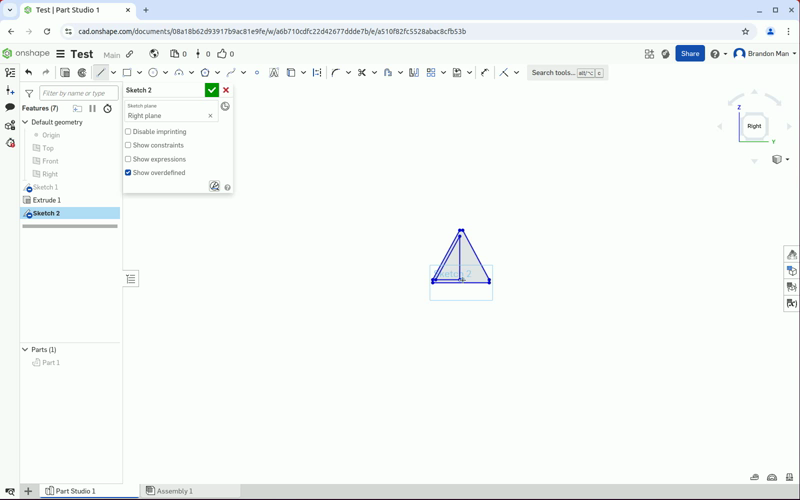
key_up(shift)
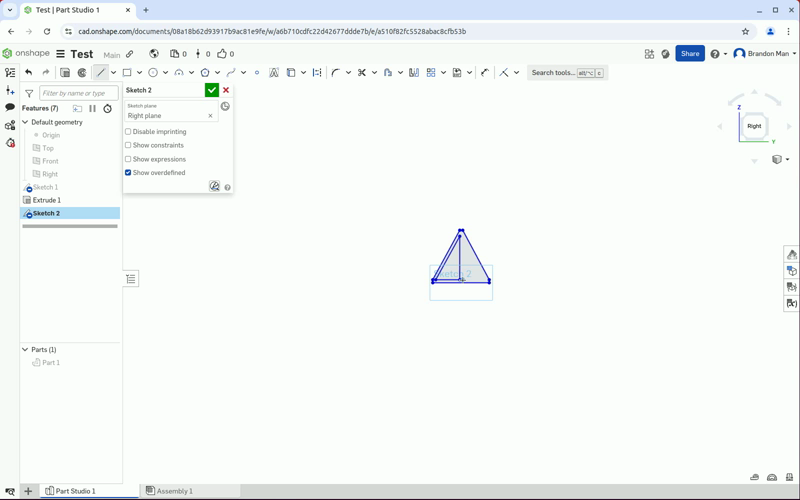
key_down(shift)
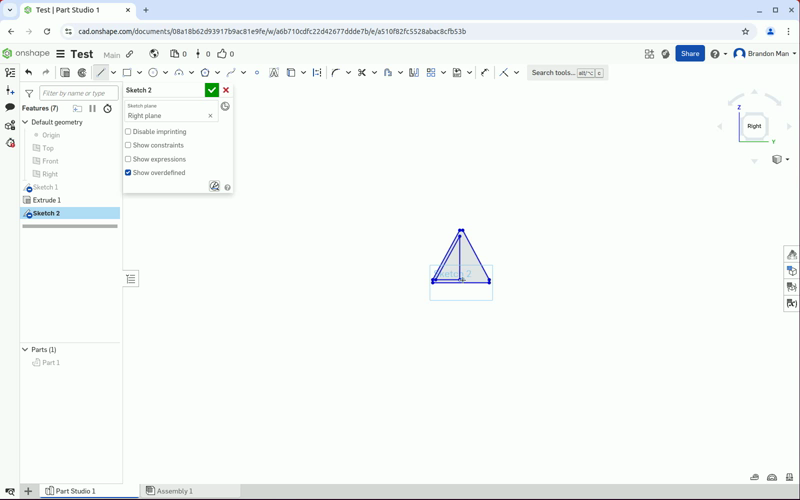
mouse_move(492, 279)
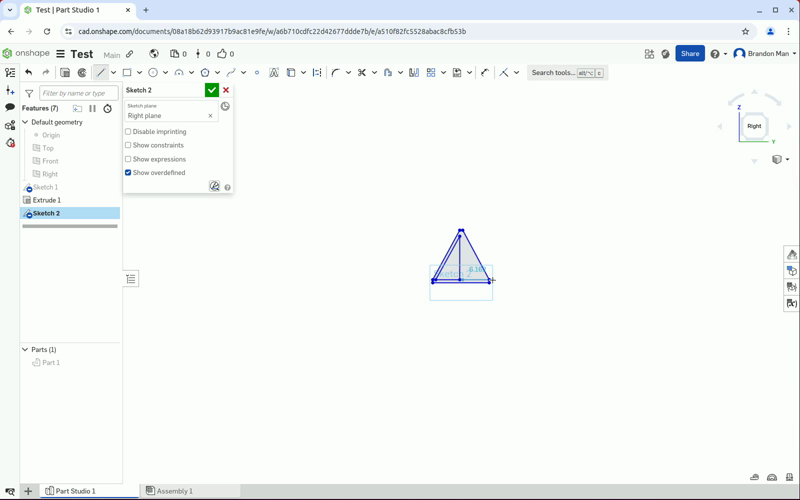
mouse_move(486, 279)
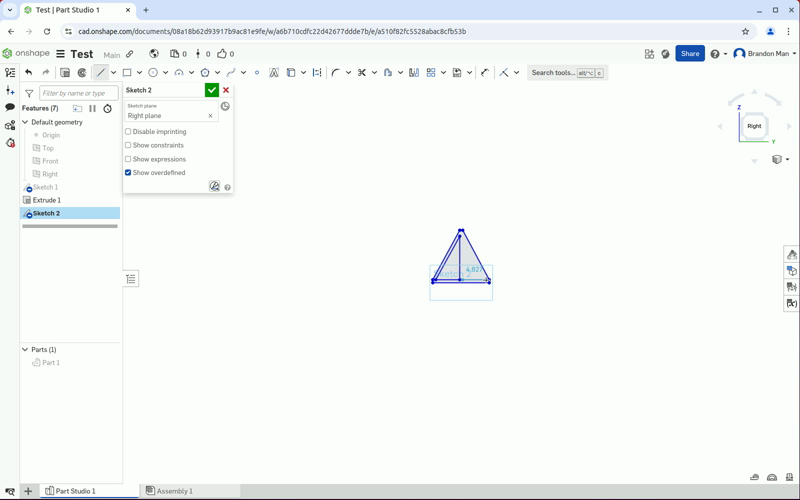
scroll(6)
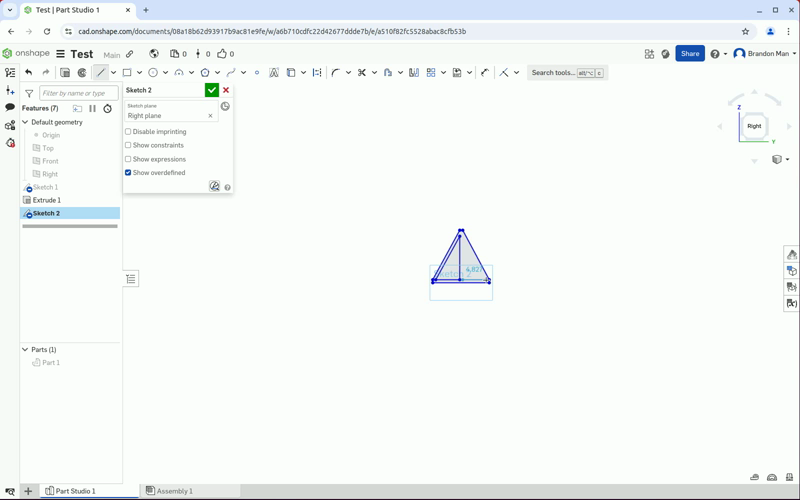
scroll(6)
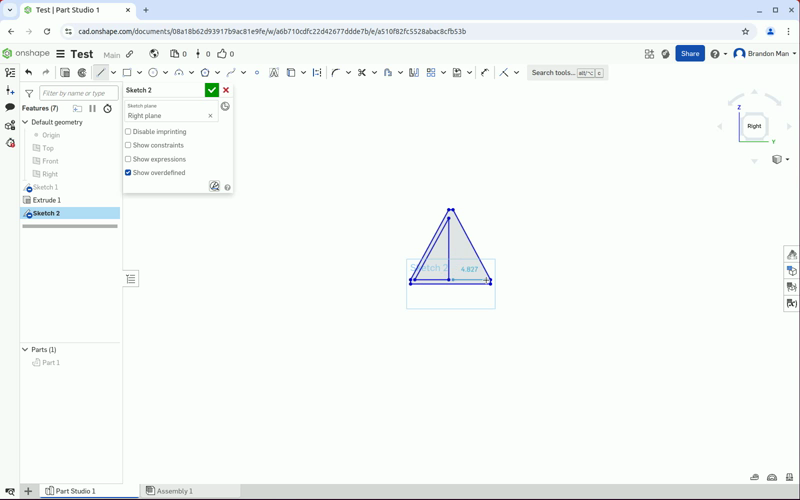
scroll(6)
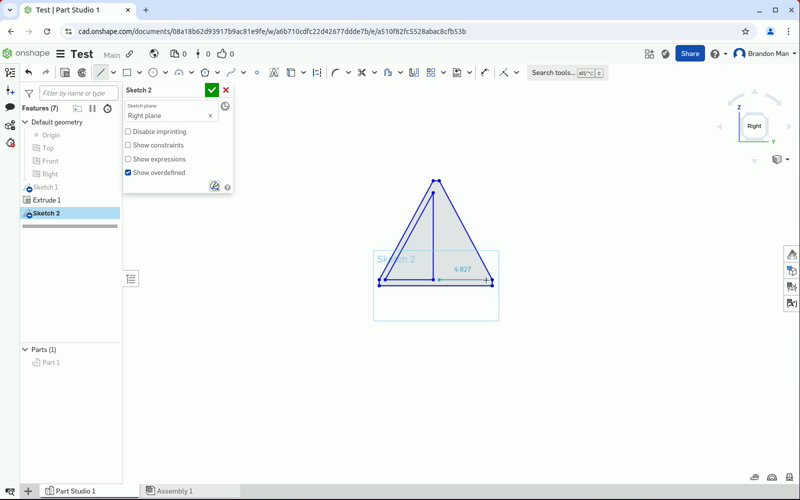
scroll(6)
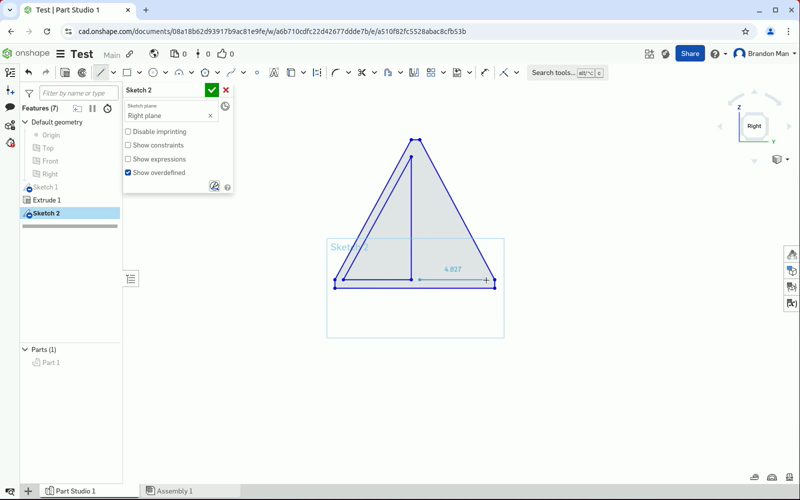
scroll(6)
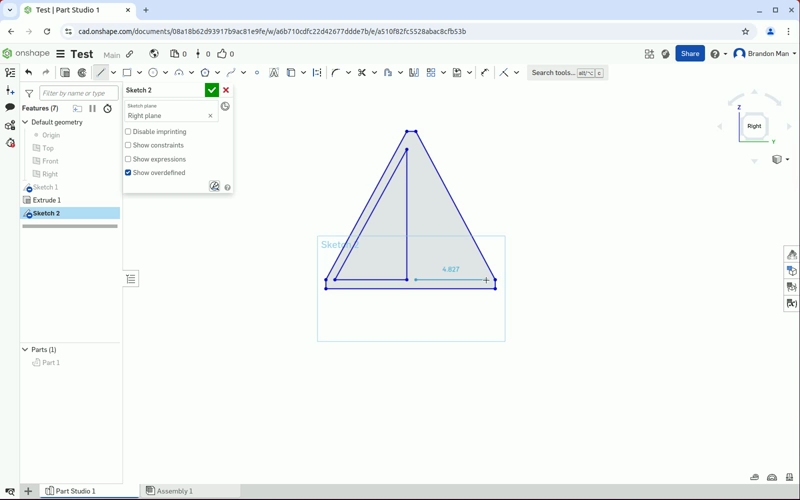
scroll(6)
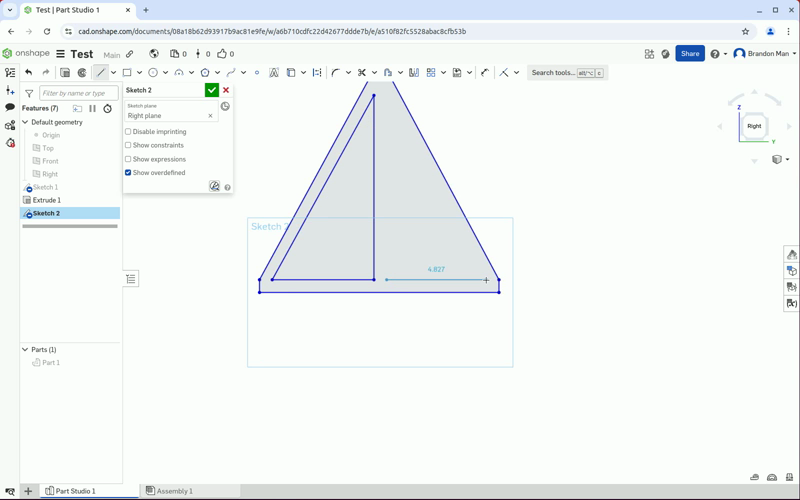
scroll(6)
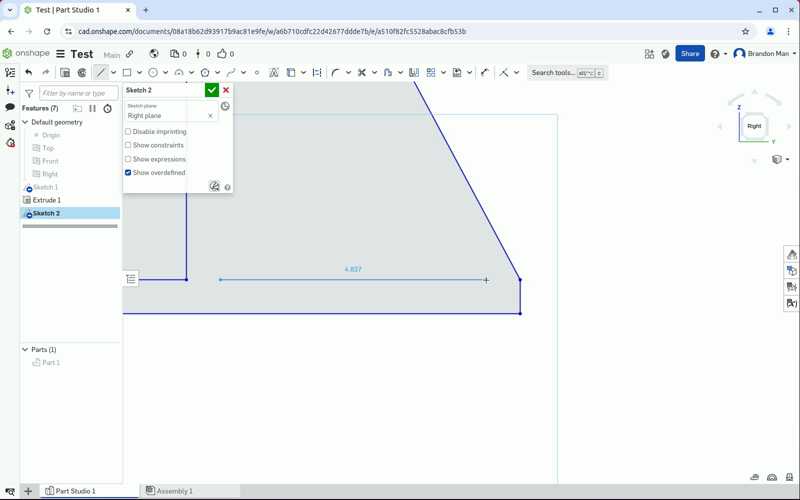
click(486, 279)
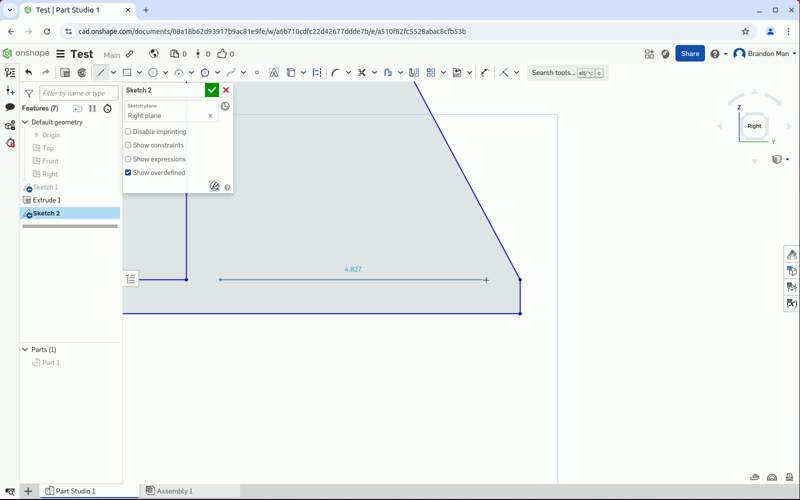
scroll(-6)
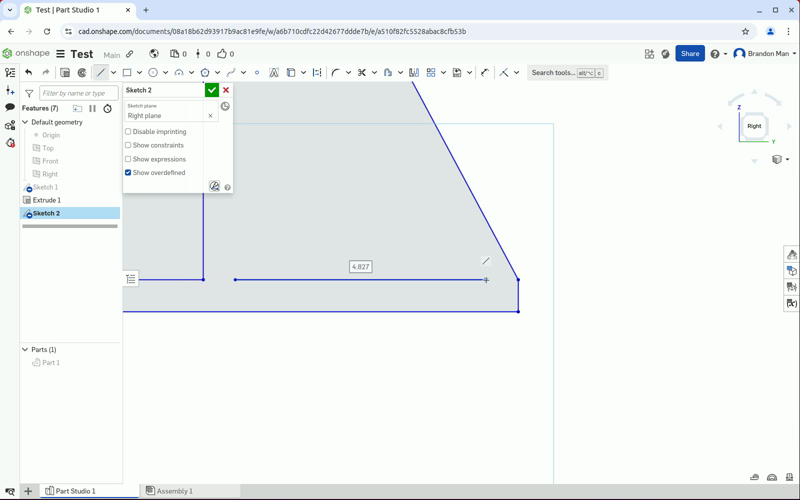
scroll(-6)
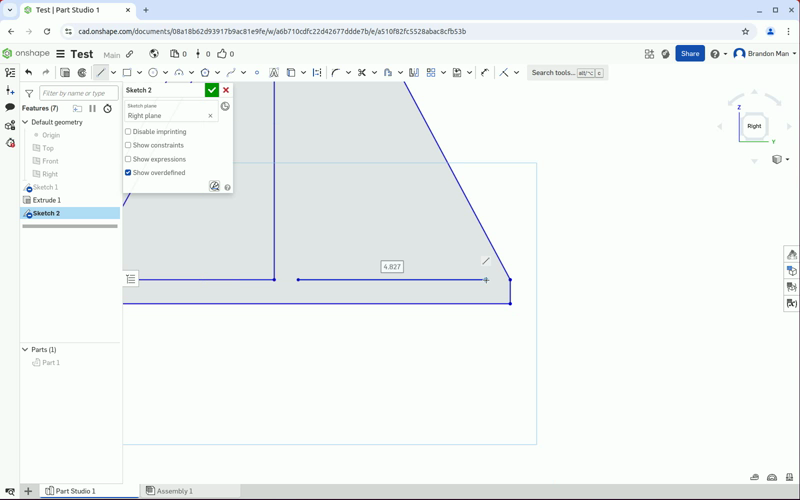
scroll(-6)
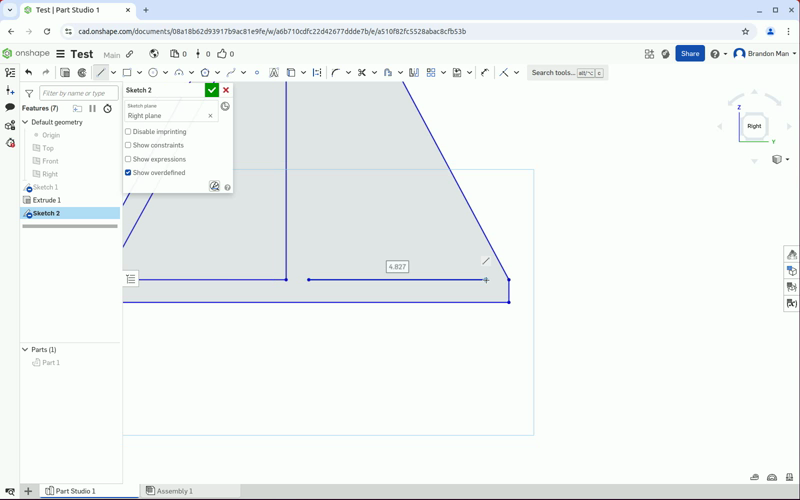
scroll(-6)
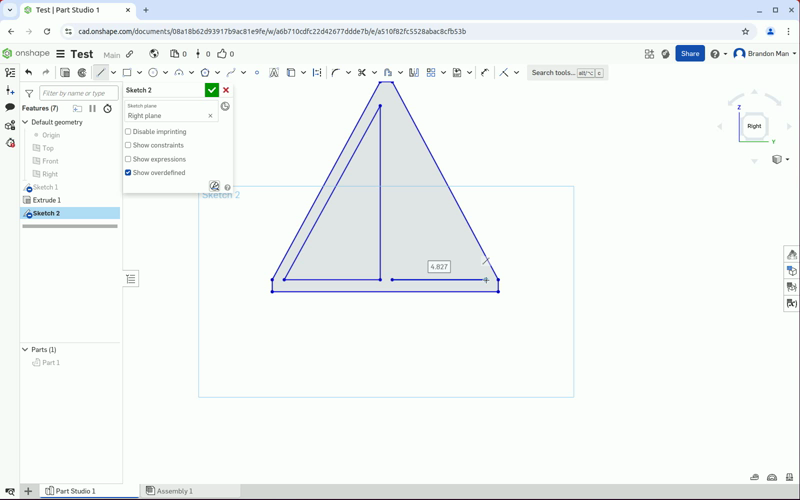
scroll(-6)
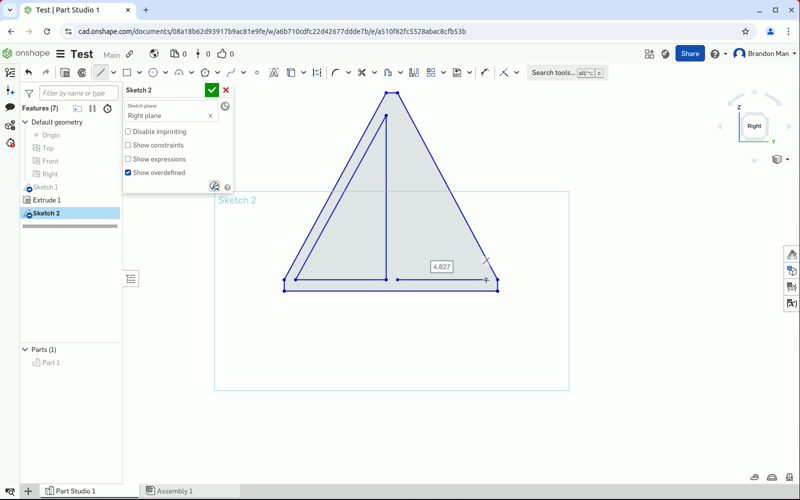
scroll(-6)
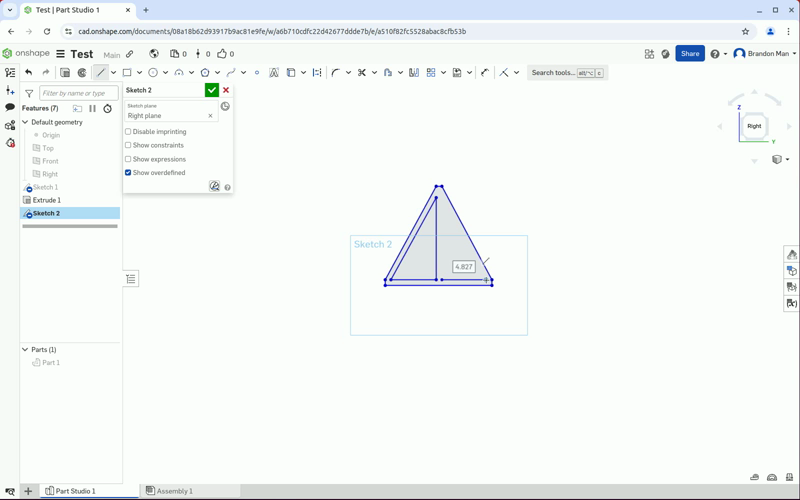
scroll(-6)
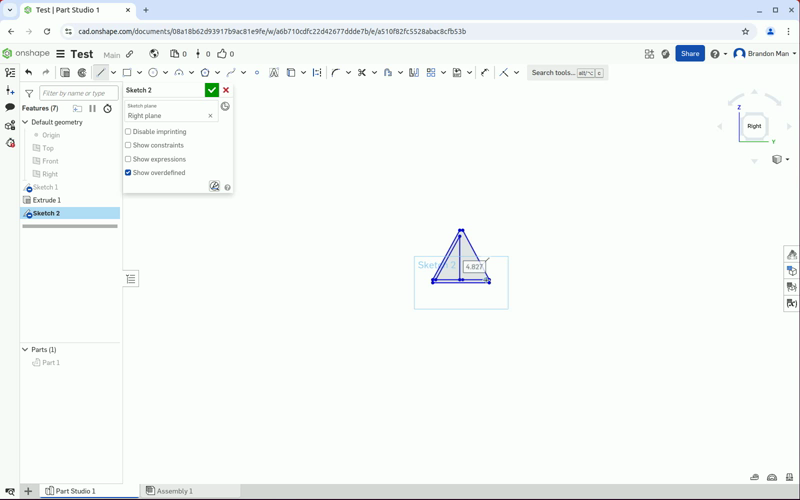
key_up(shift)
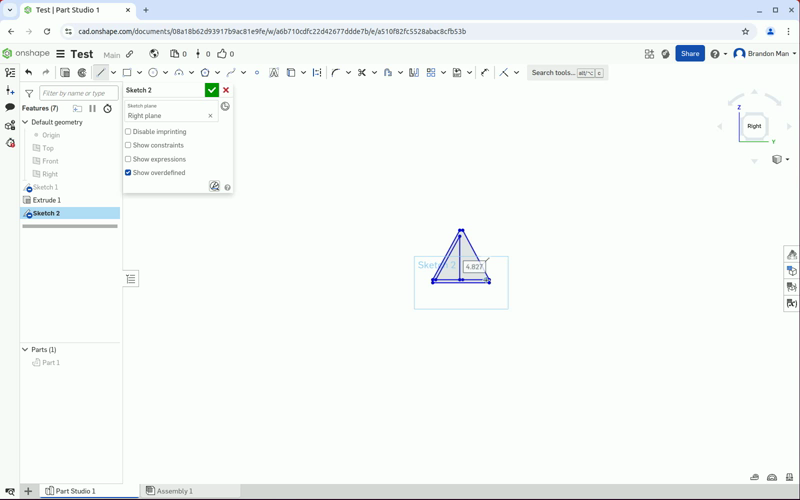
key_down(shift)
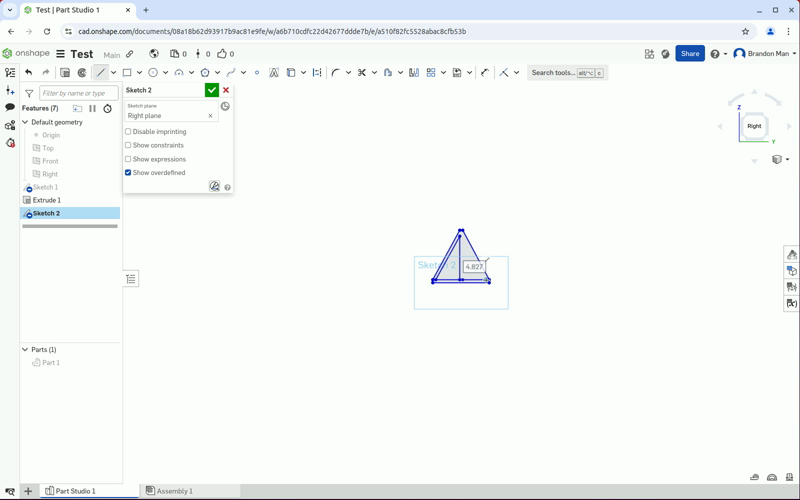
mouse_move(516, 279)
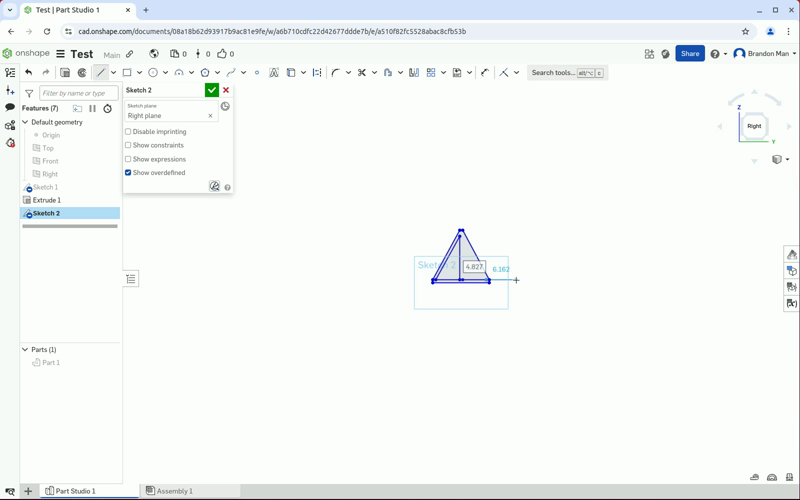
mouse_move(462, 236)
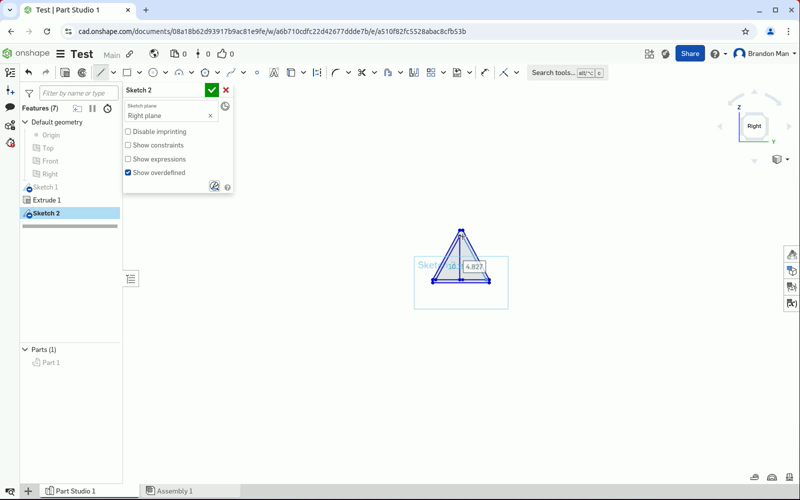
scroll(6)
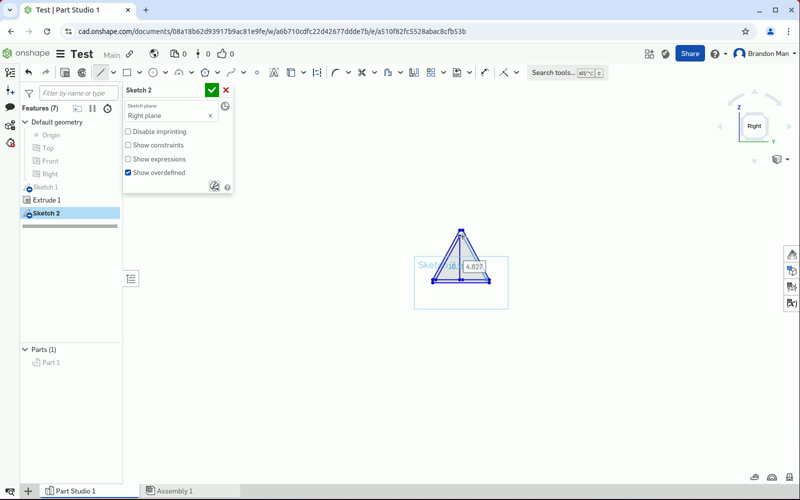
scroll(6)
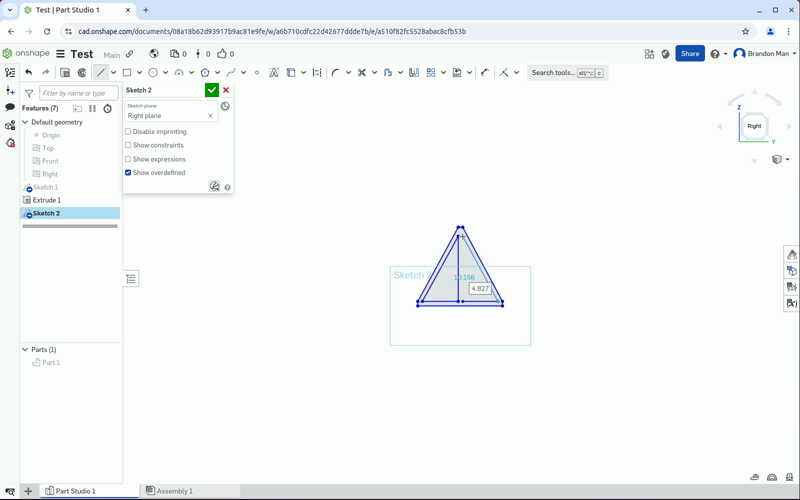
scroll(6)
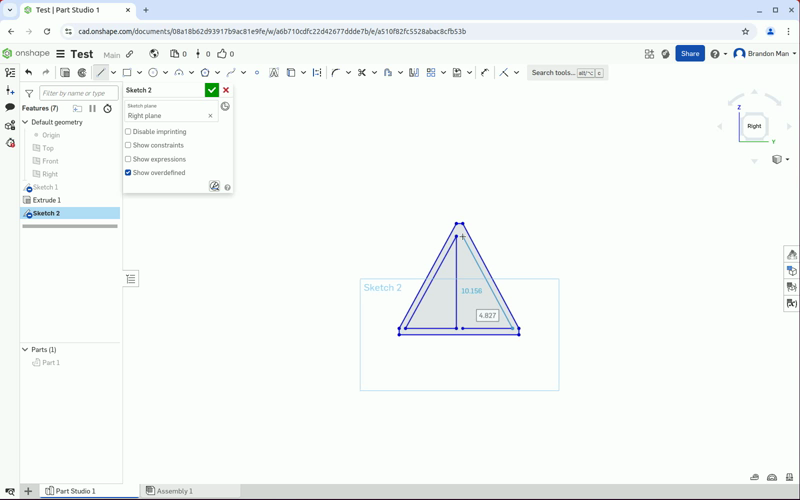
scroll(6)
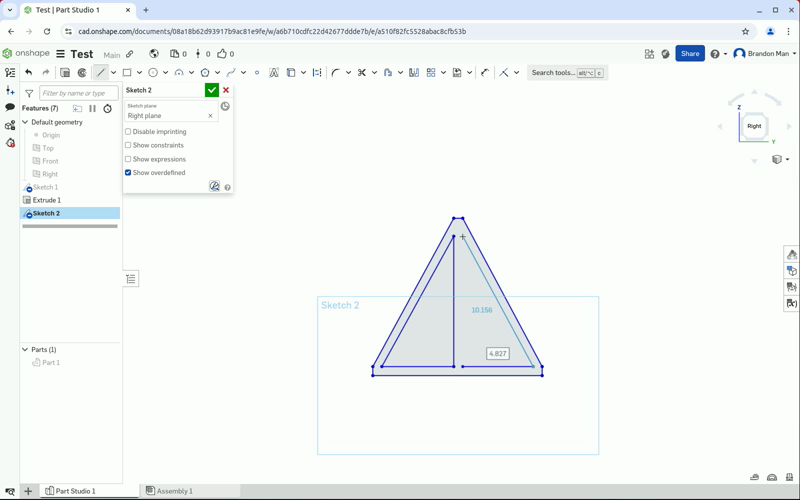
scroll(6)
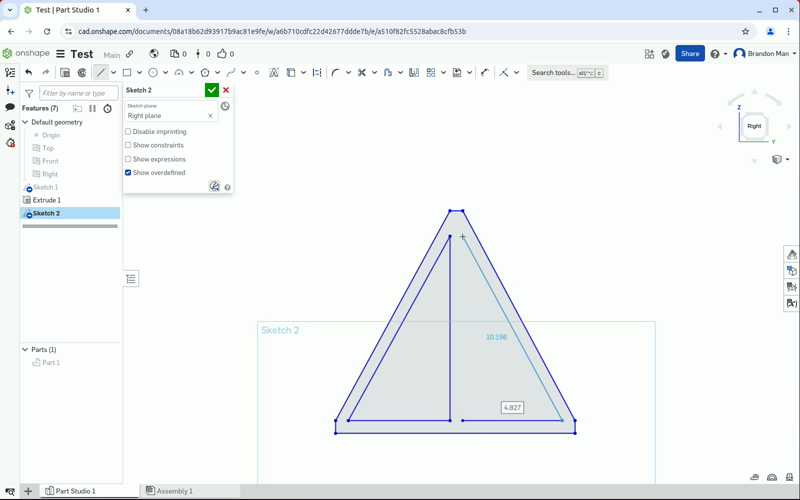
scroll(6)
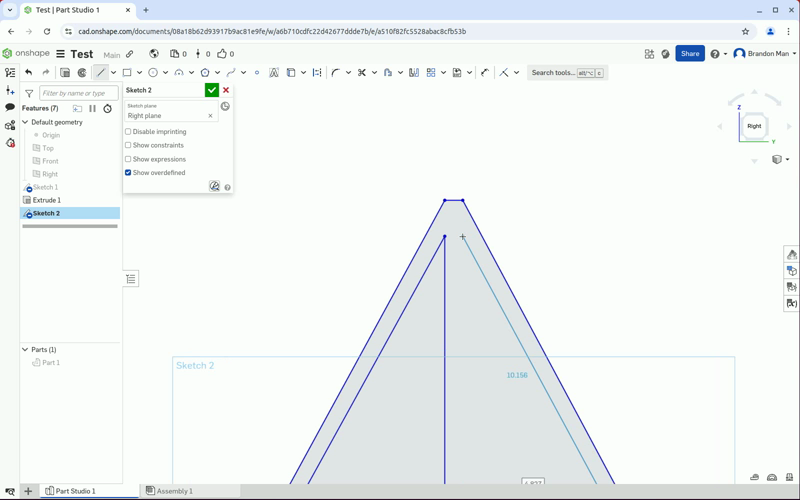
scroll(6)
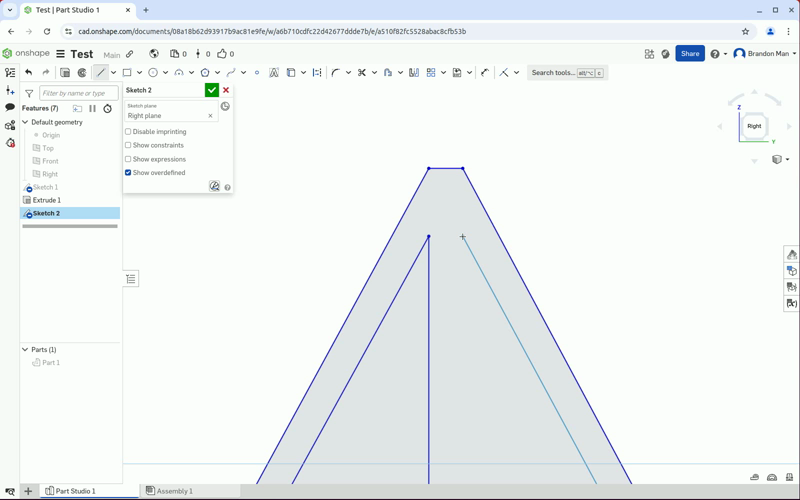
click(462, 236)
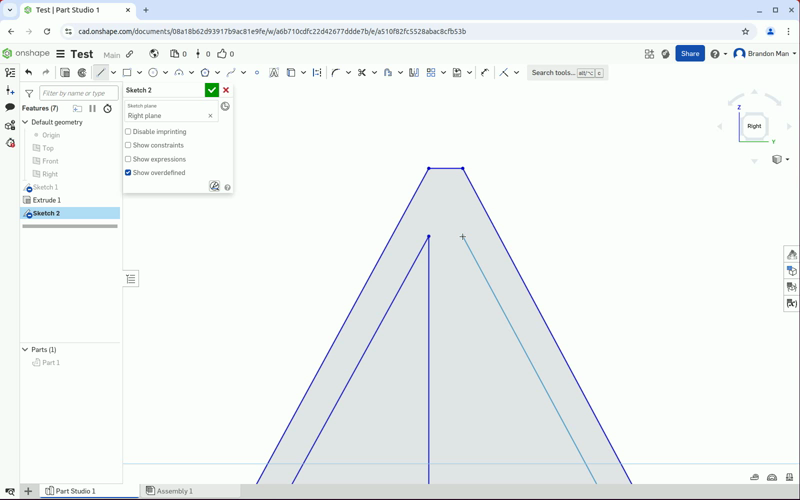
scroll(-6)
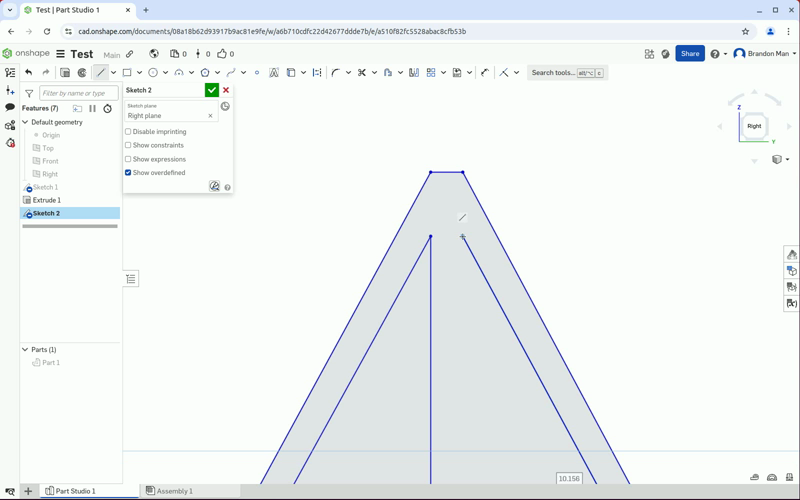
scroll(-6)
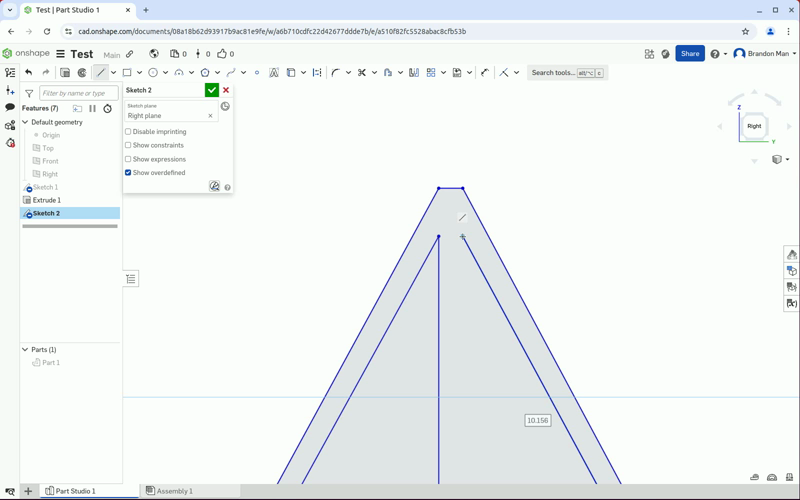
scroll(-6)
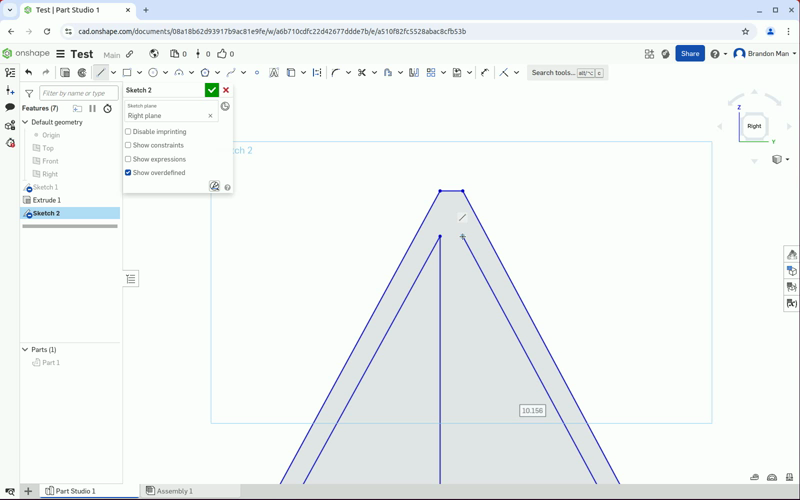
scroll(-6)
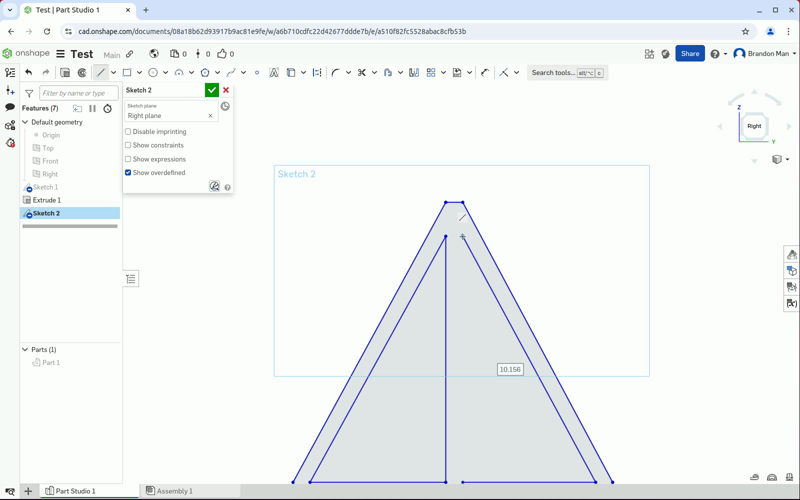
scroll(-6)
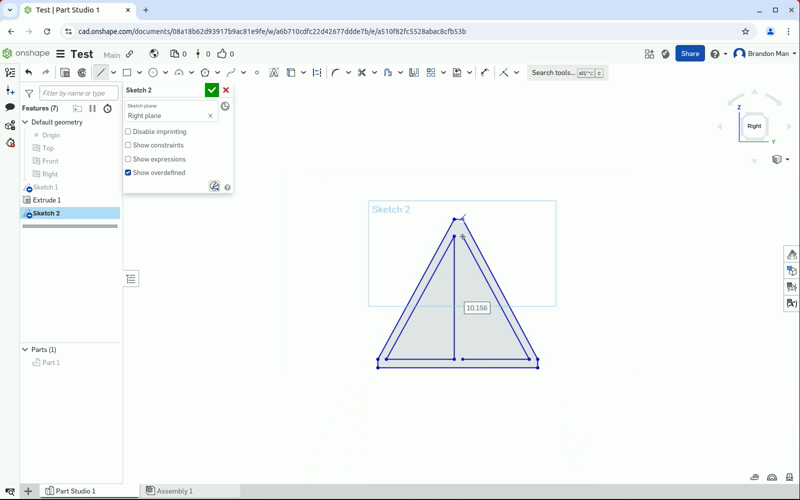
scroll(-6)
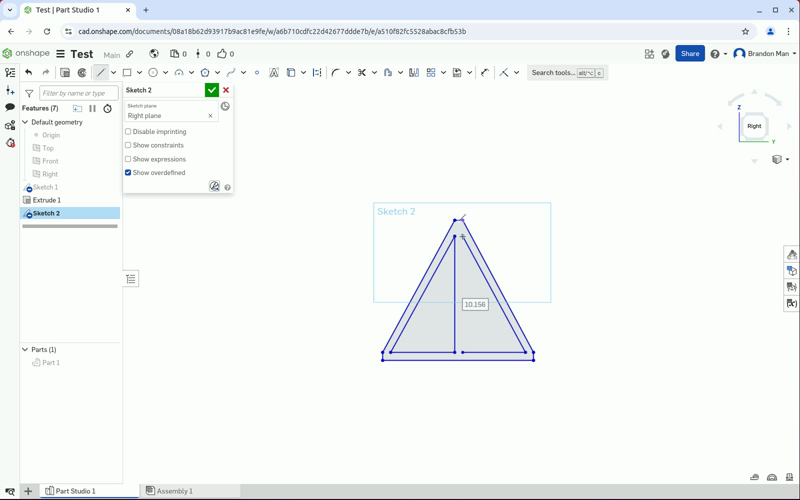
scroll(-6)
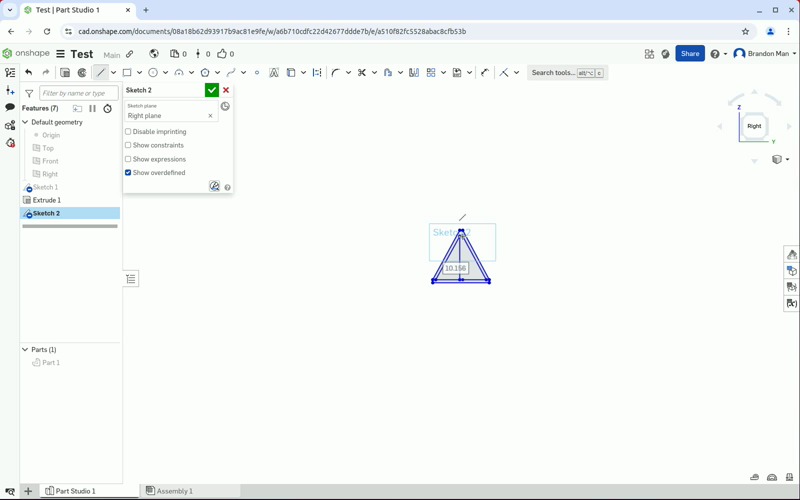
key_up(shift)
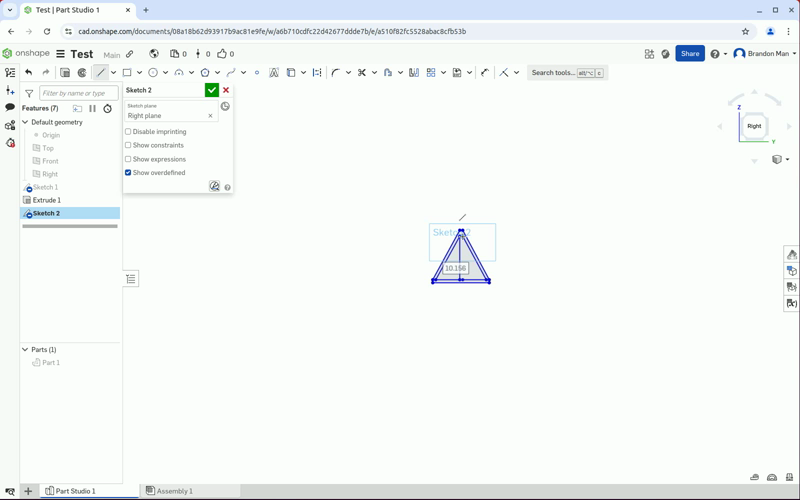
mouse_move(492, 236)
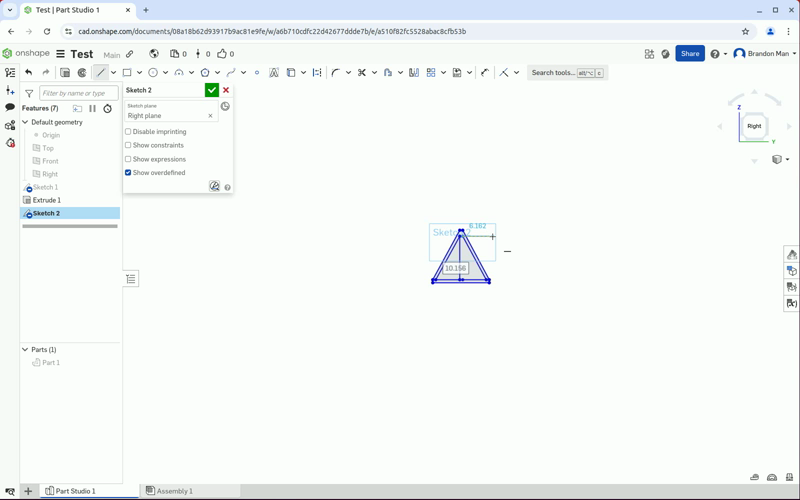
key_down(shift)
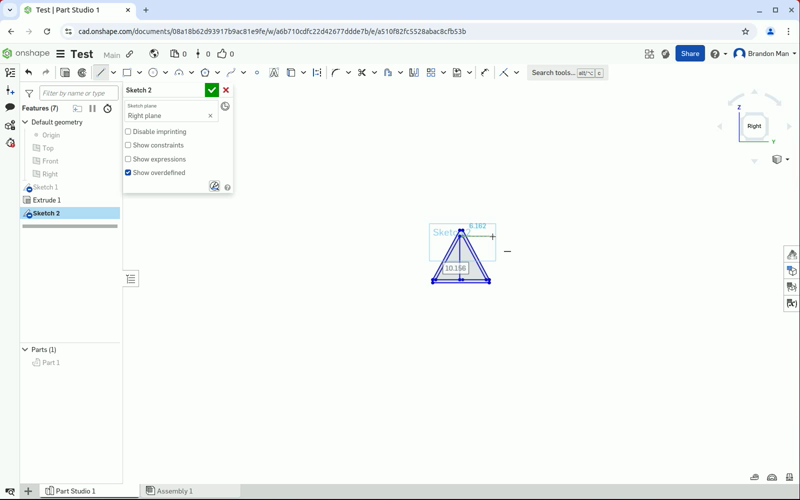
mouse_move(462, 279)
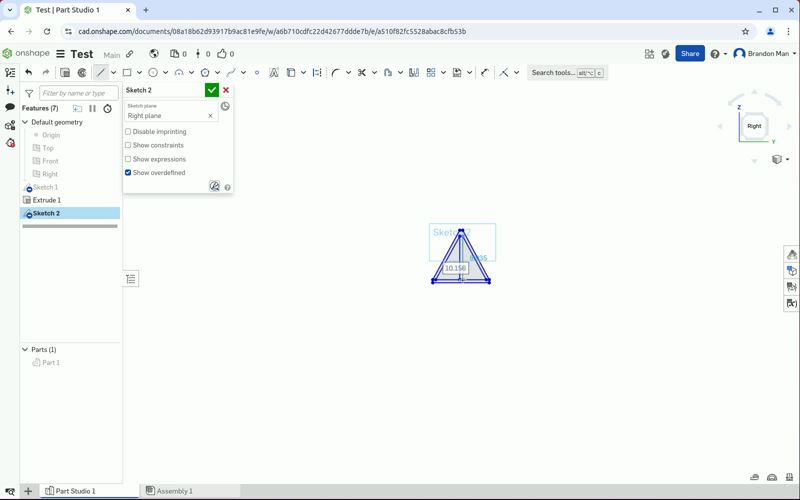
scroll(6)
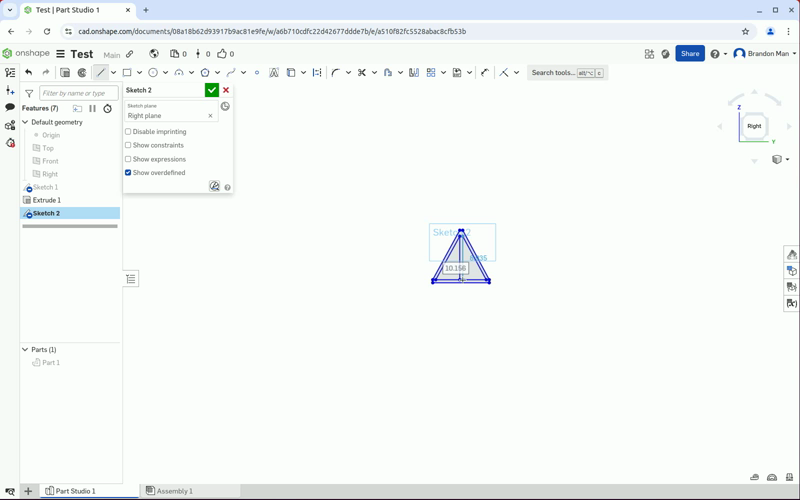
scroll(6)
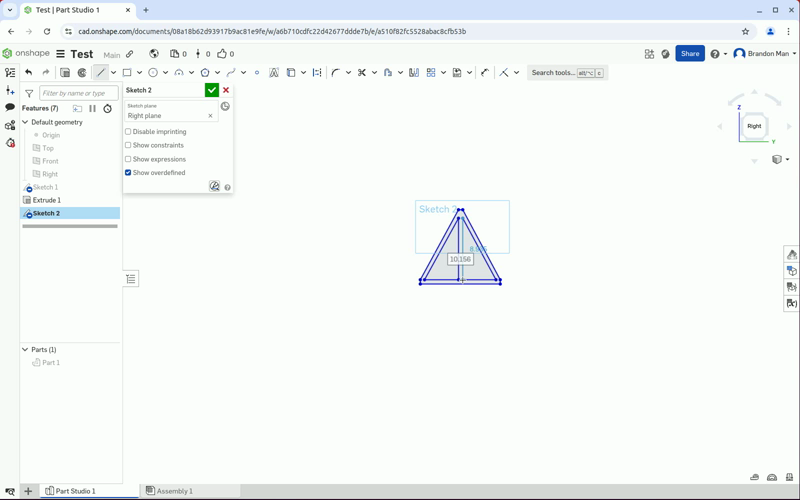
scroll(6)
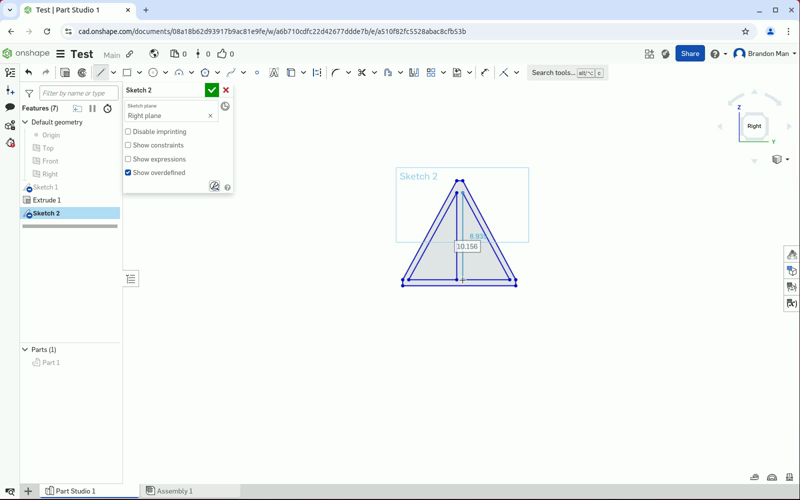
scroll(6)
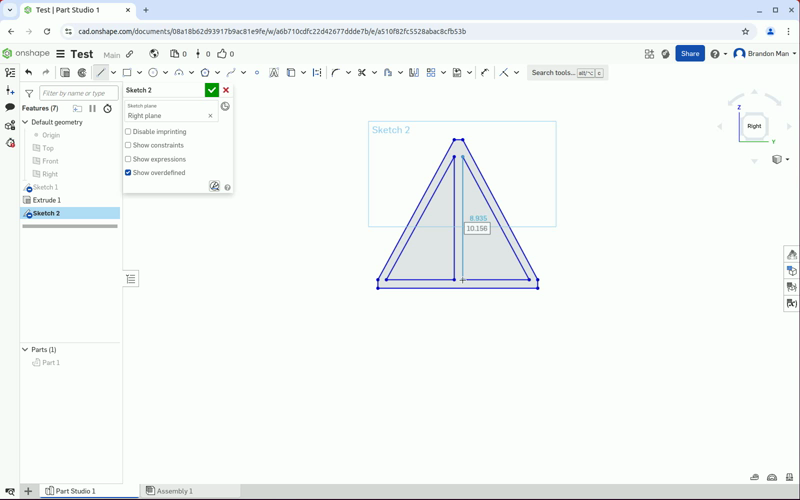
scroll(6)
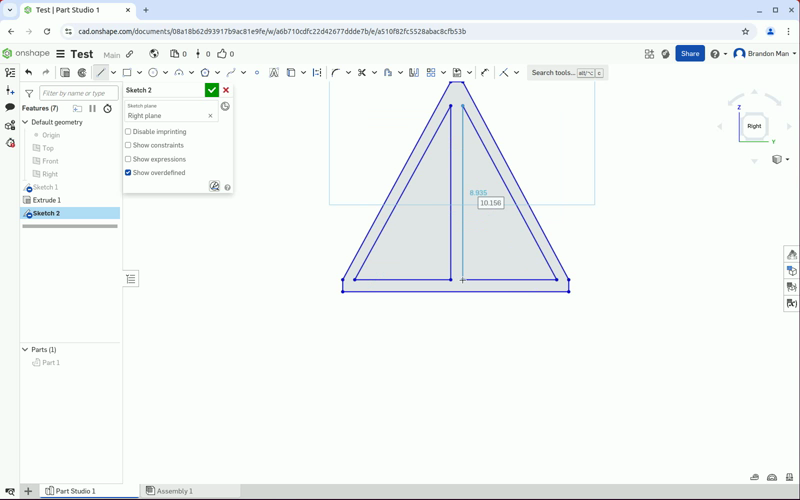
scroll(6)
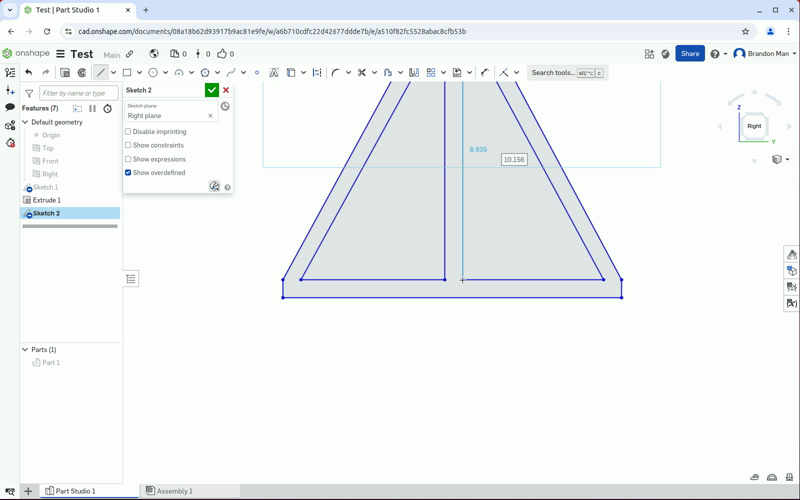
scroll(6)
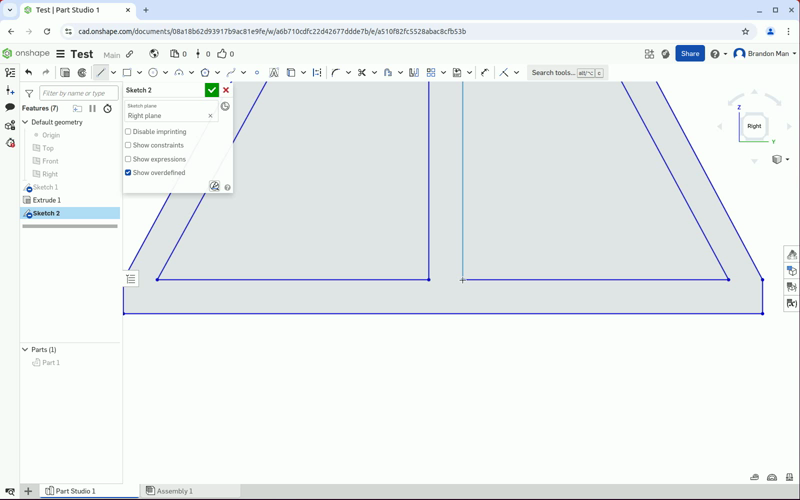
key_up(shift)
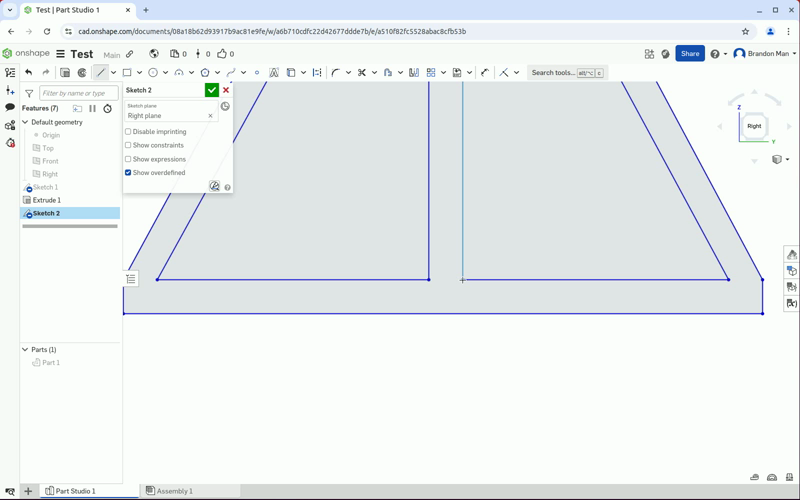
click(462, 279)
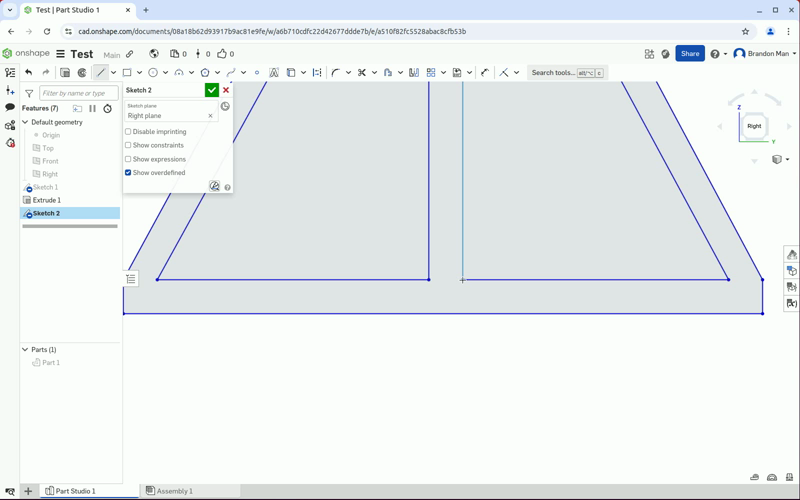
scroll(-6)
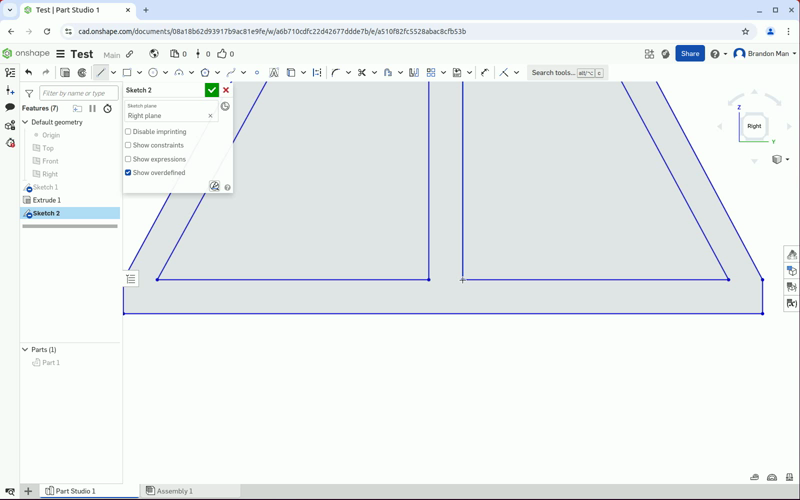
scroll(-6)
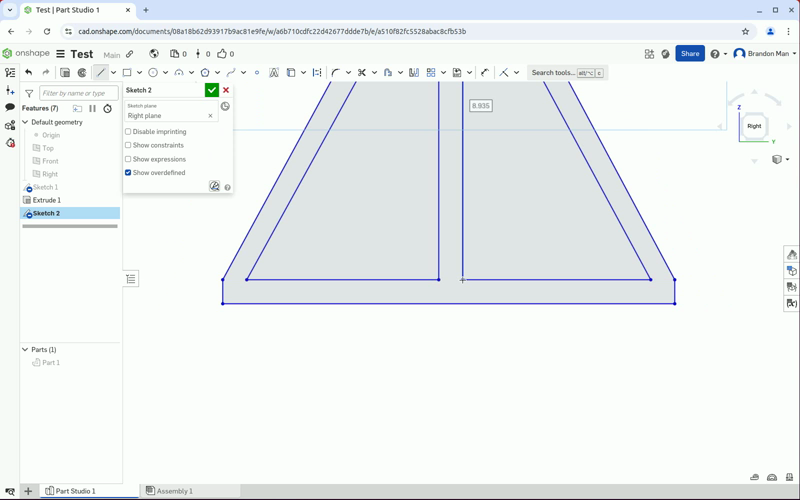
scroll(-6)
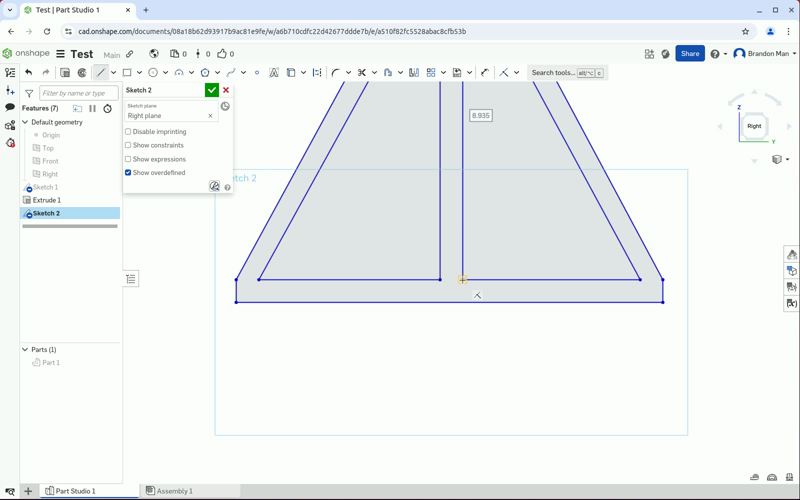
scroll(-6)
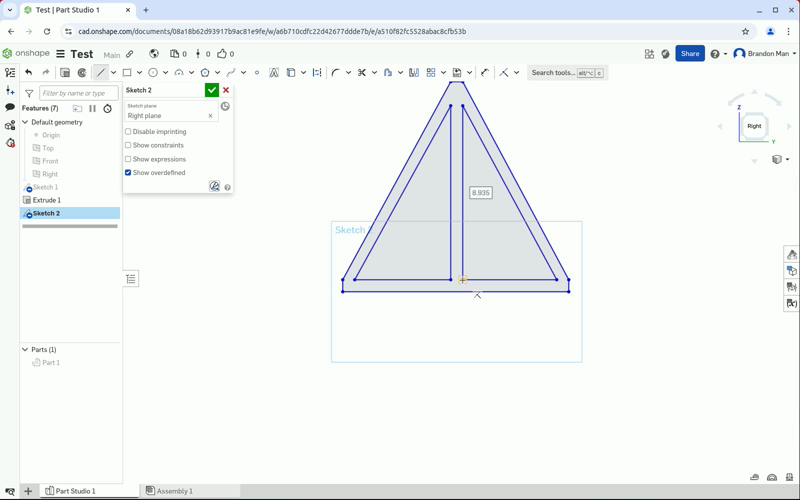
scroll(-6)
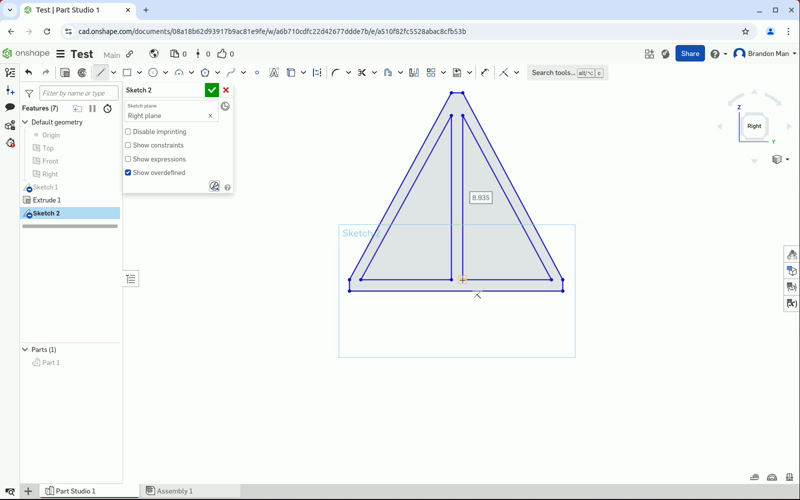
scroll(-6)
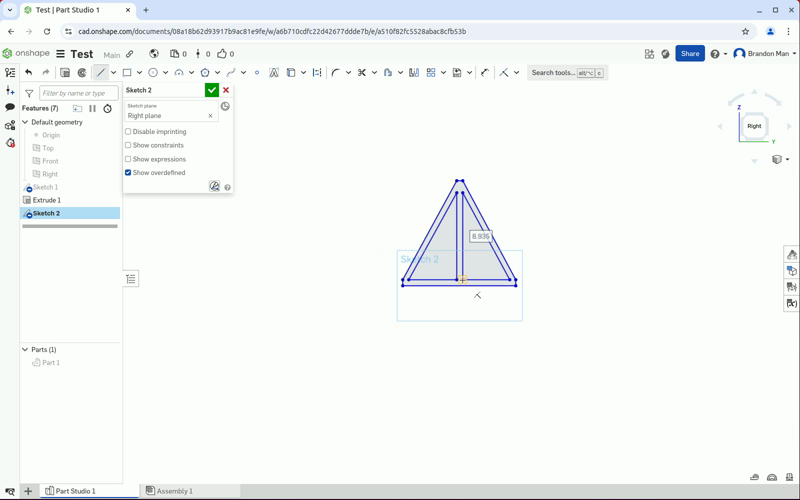
scroll(-6)
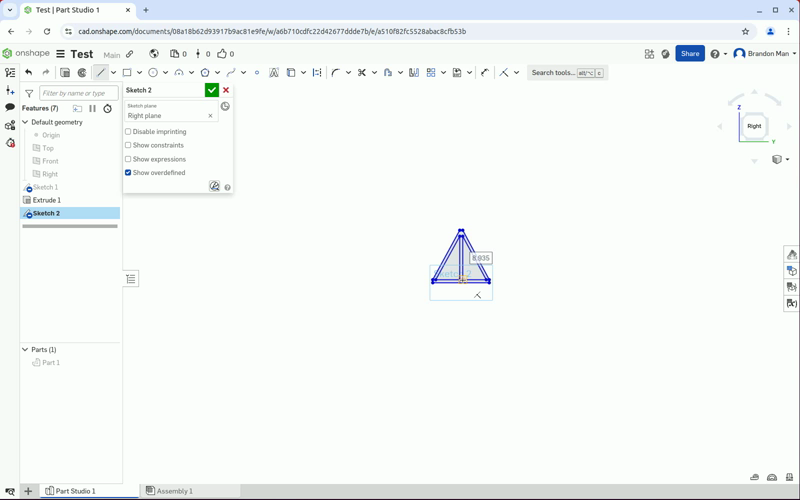
key(esc)
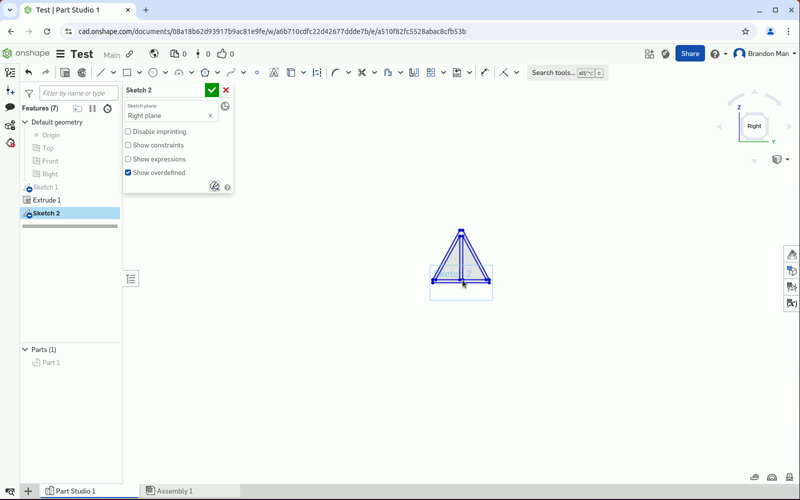
mouse_move(467, 244)
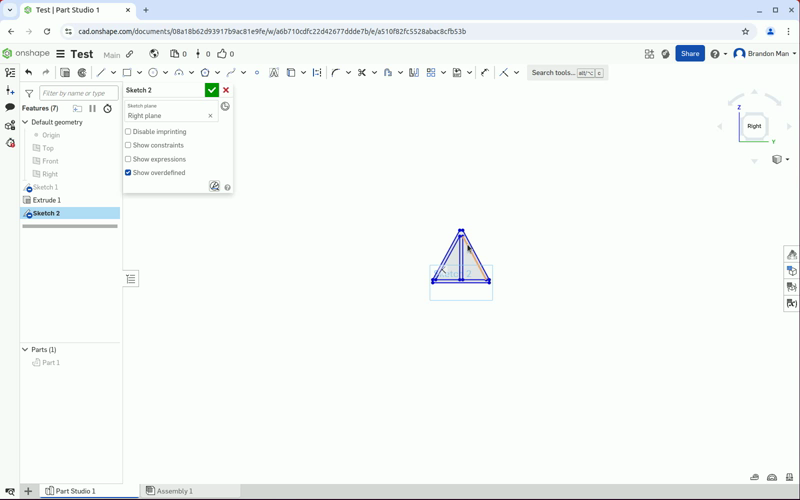
scroll(6)
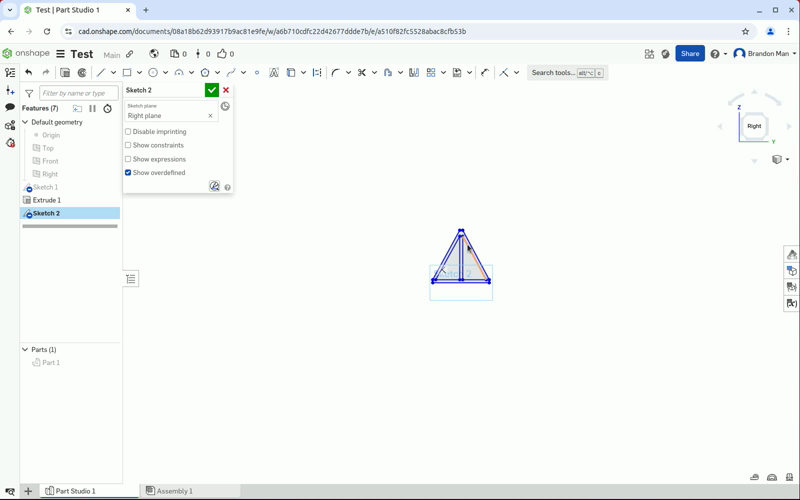
scroll(6)
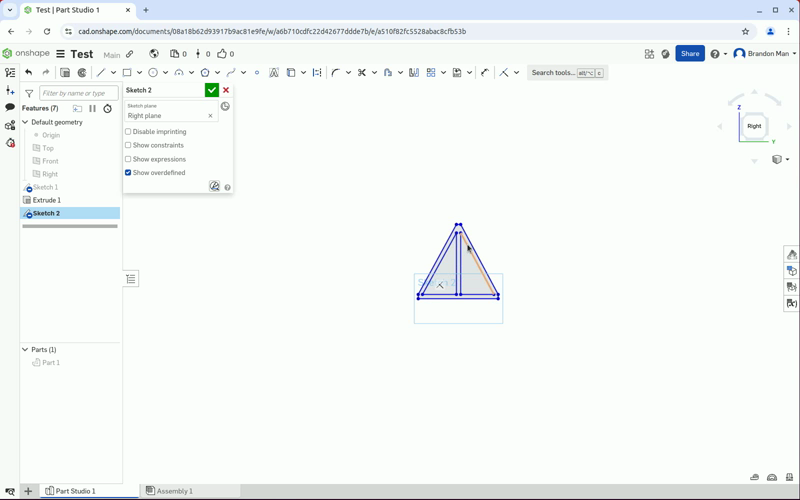
scroll(6)
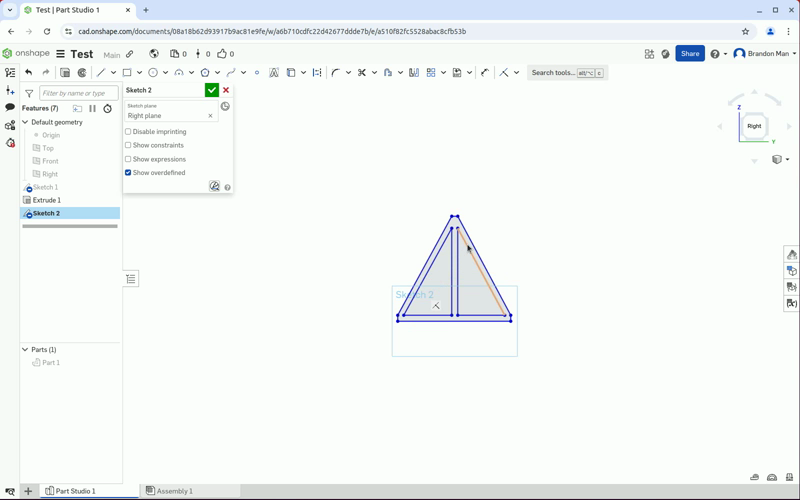
scroll(6)
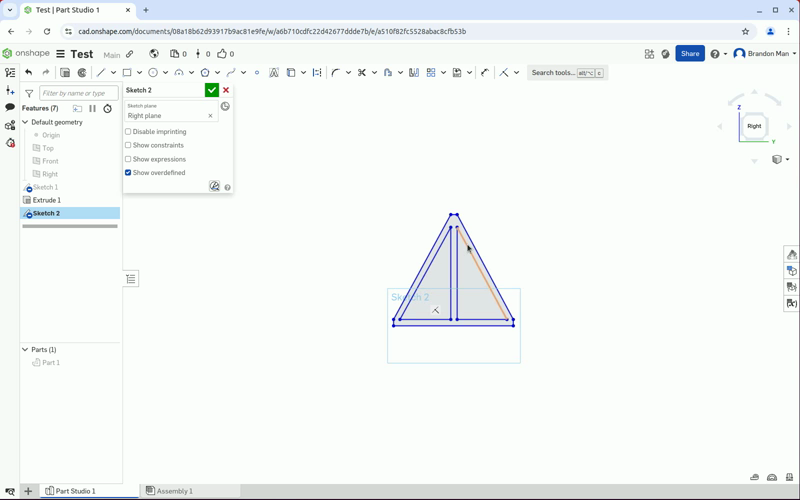
scroll(6)
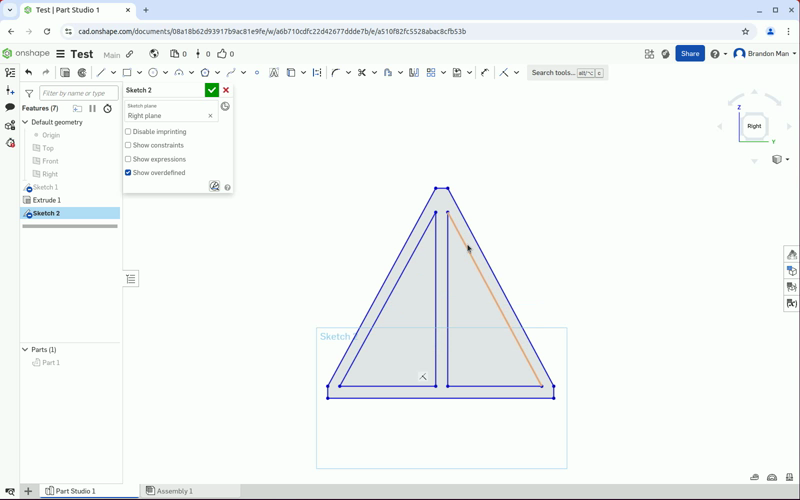
scroll(6)
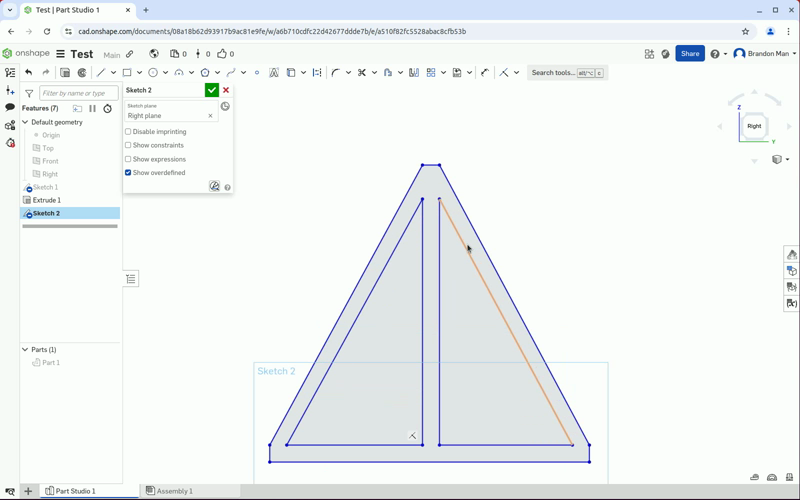
scroll(6)
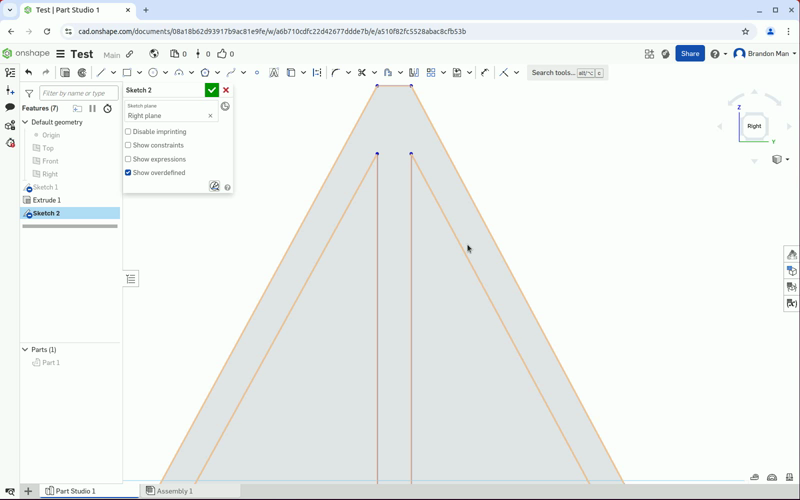
click(467, 244)
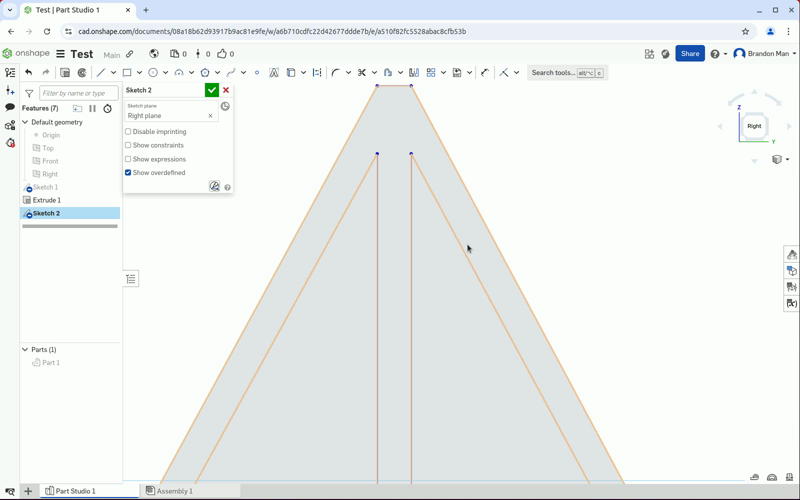
scroll(-6)
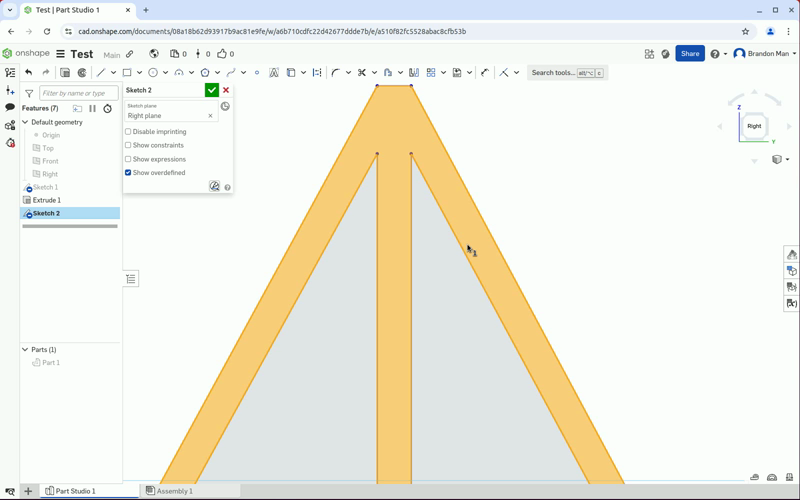
scroll(-6)
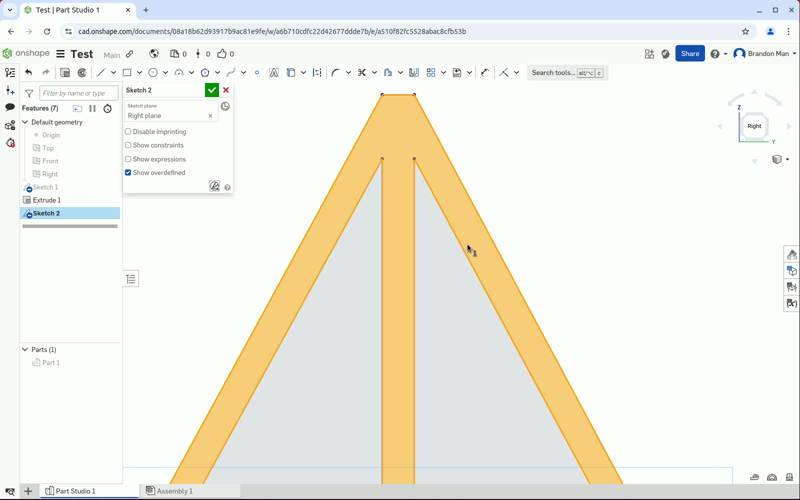
scroll(-6)
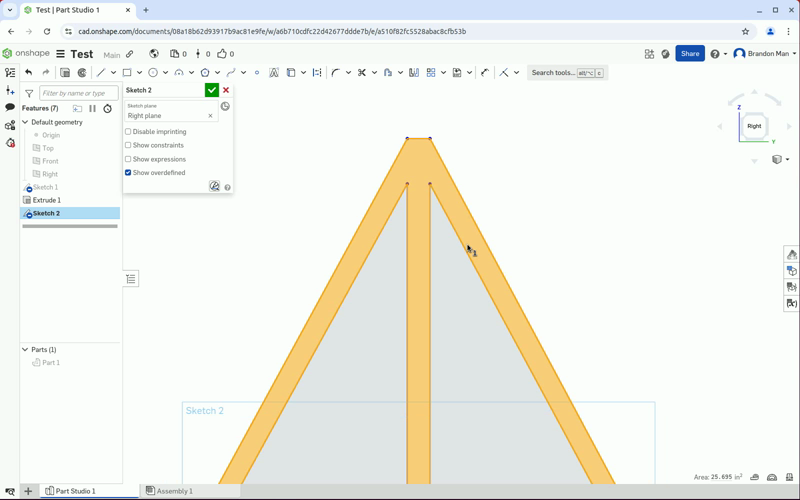
scroll(-6)
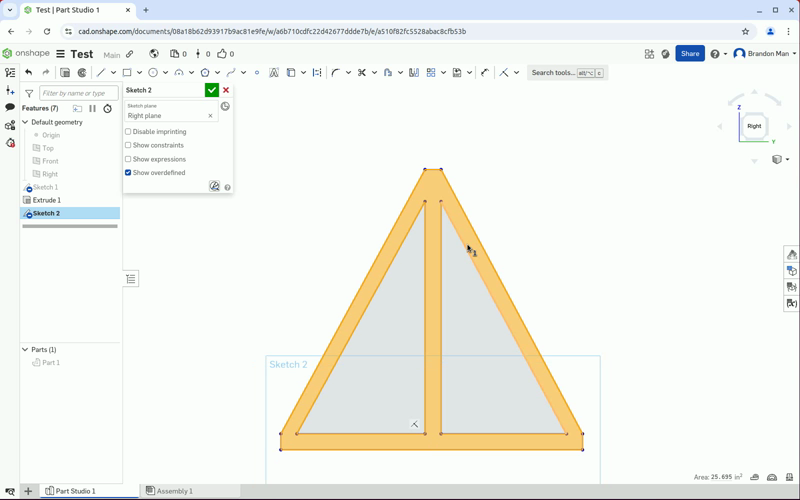
scroll(-6)
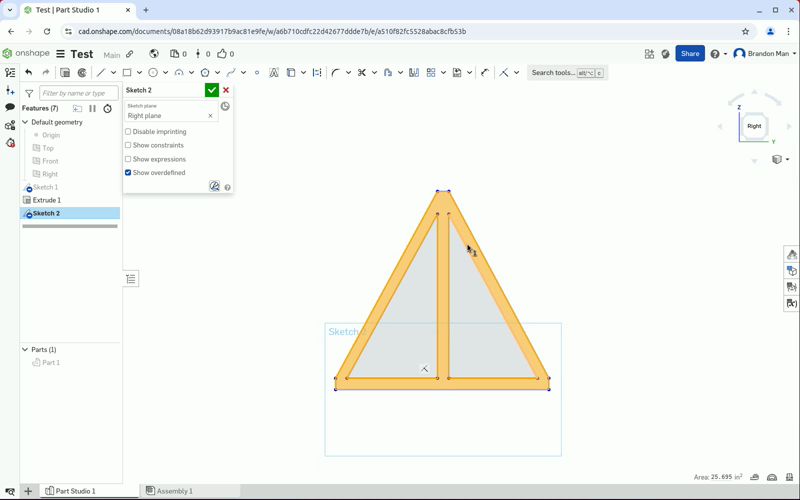
scroll(-6)
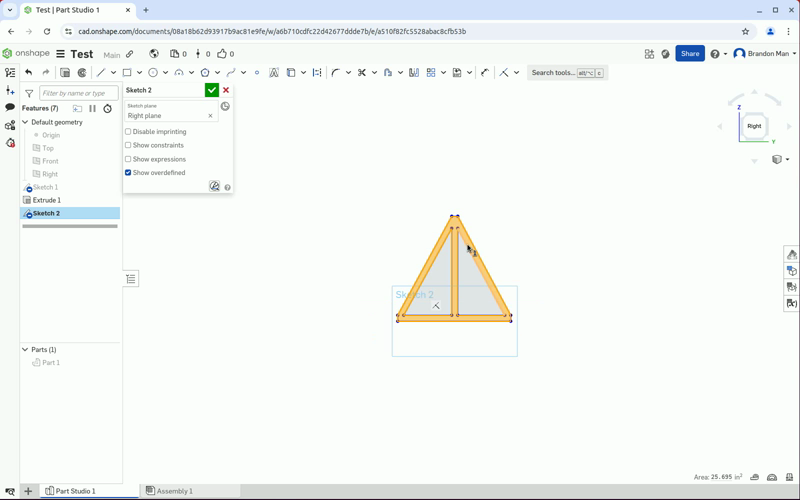
scroll(-6)
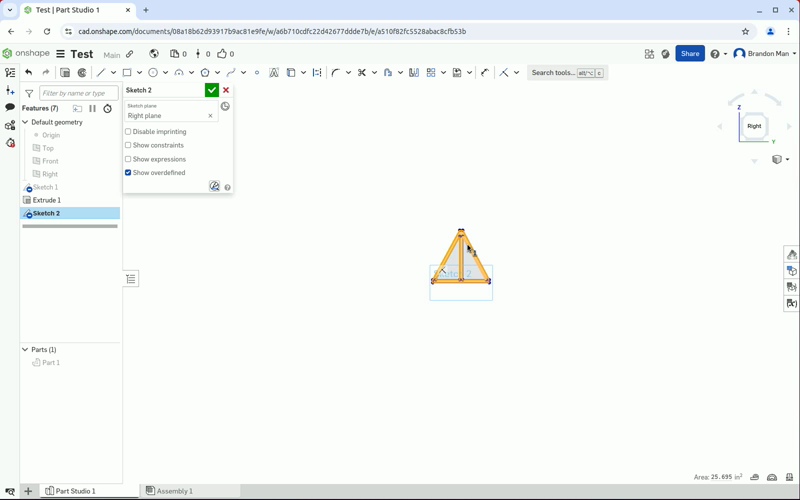
mouse_move(73, 352)
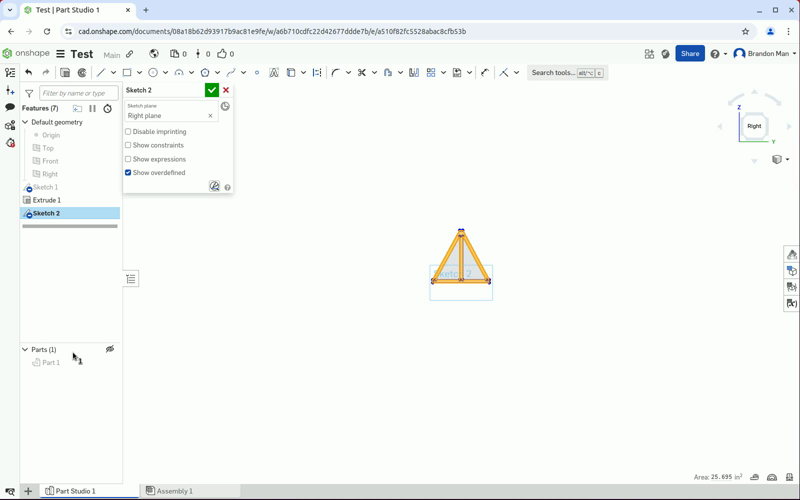
key(shift+y)
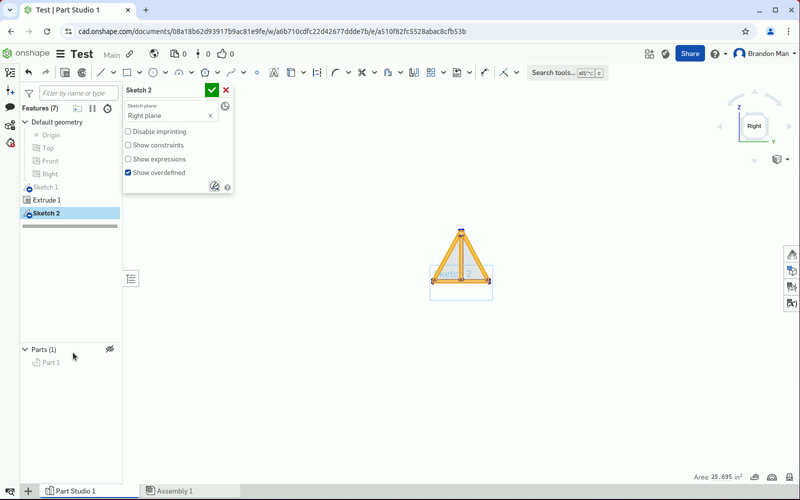
key(shift+e)
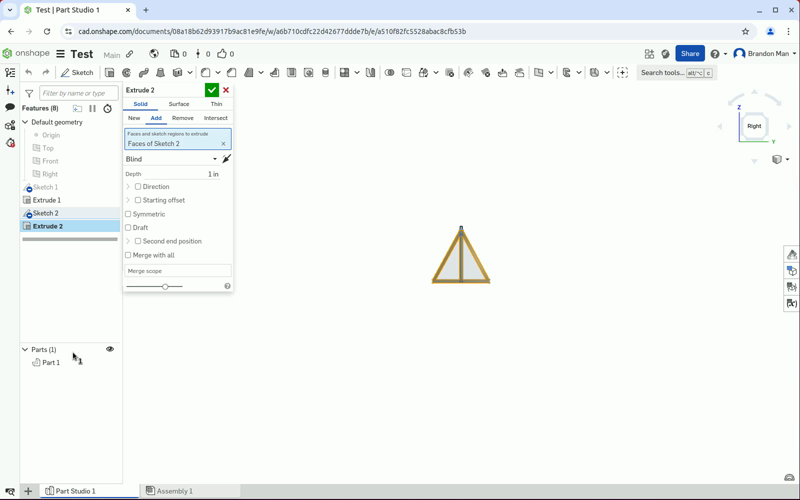
mouse_move(143, 106)
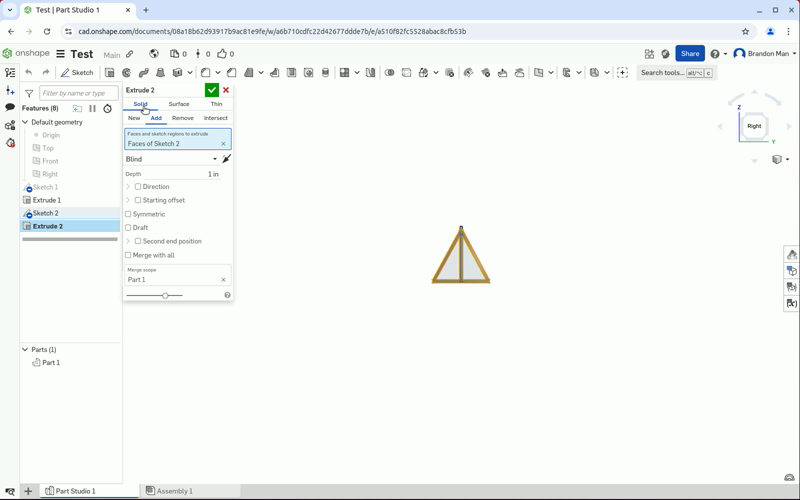
click(143, 106)
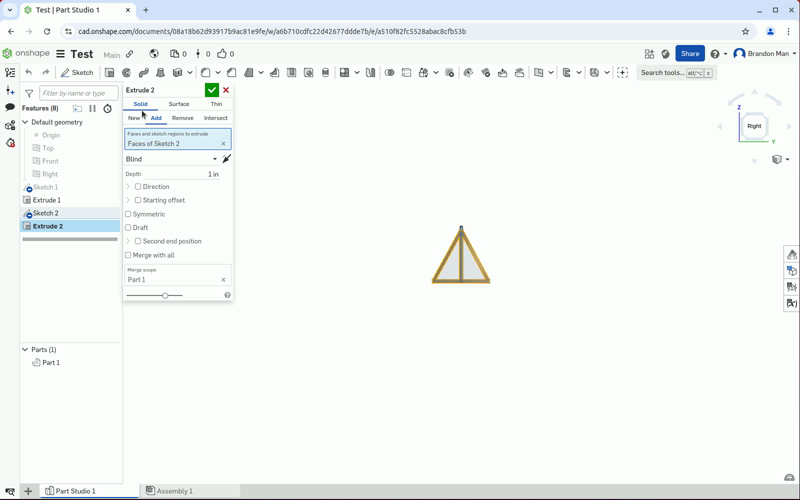
mouse_move(137, 120)
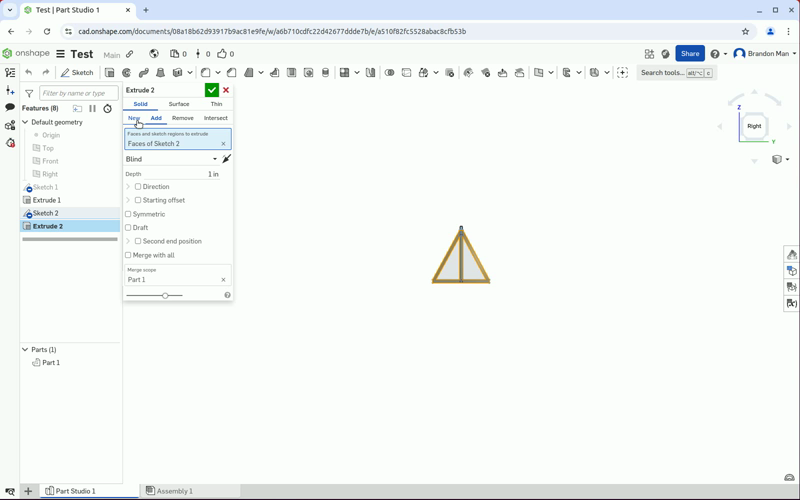
click(137, 120)
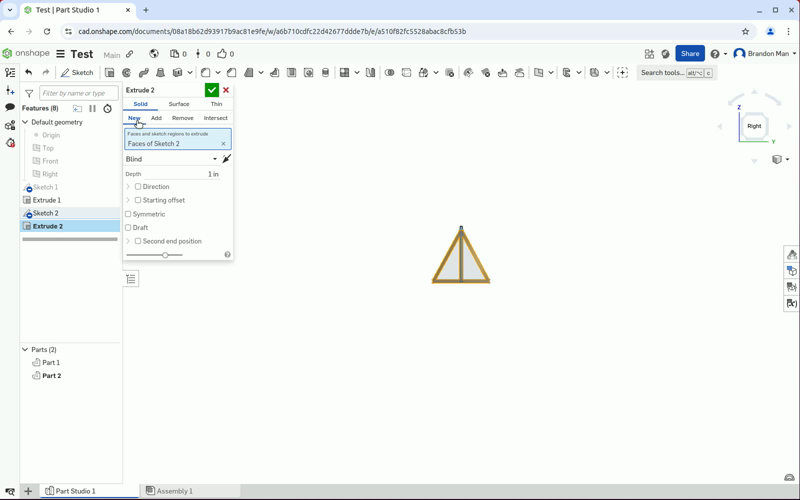
key(tab, 4)
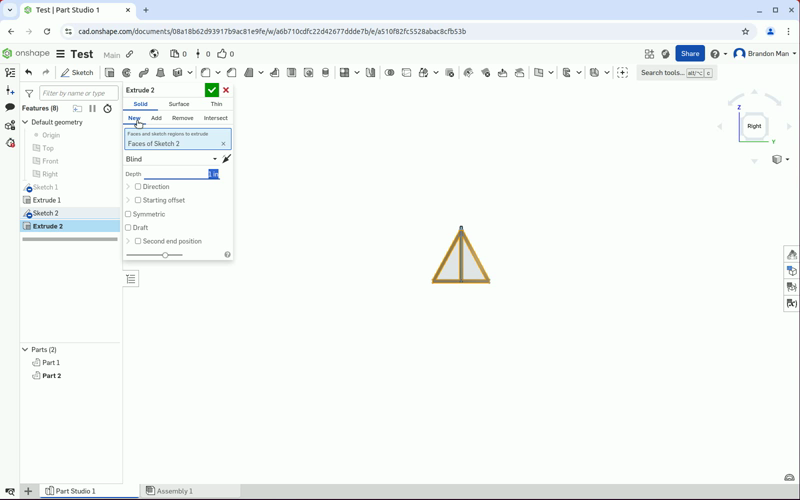
text(0.481)
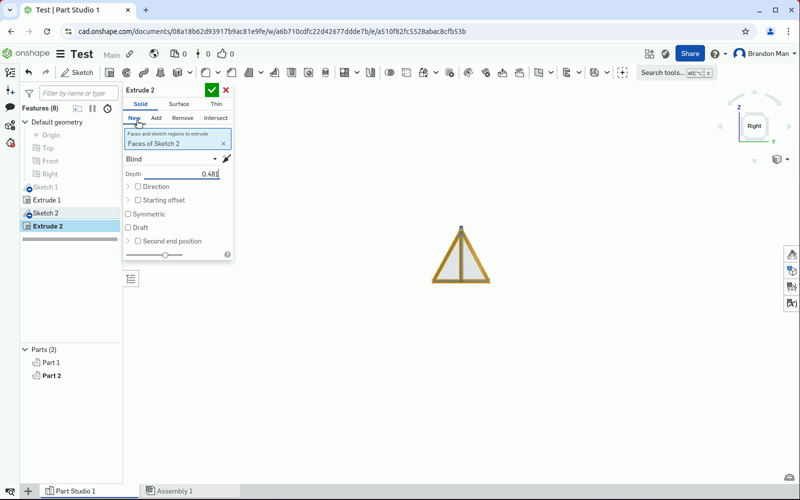
key(enter)
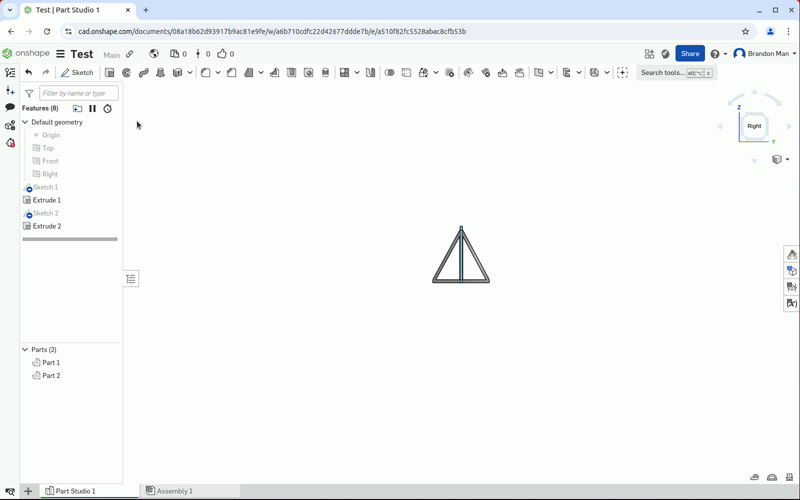
key(shift+h)
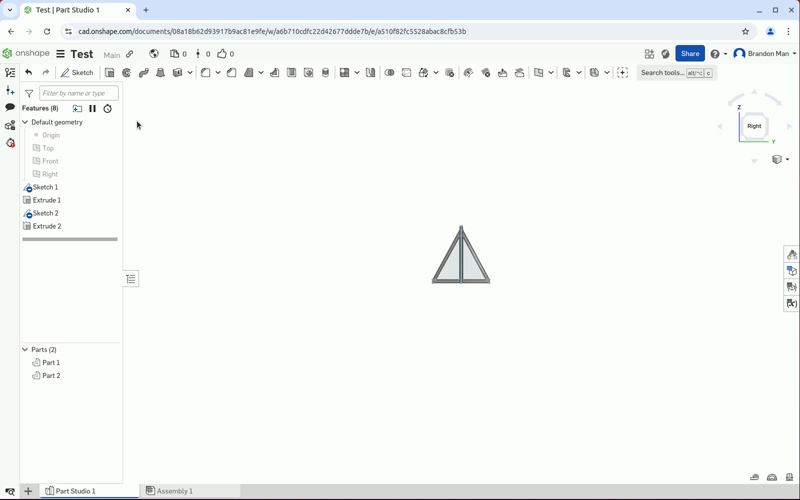
key(shift+h)
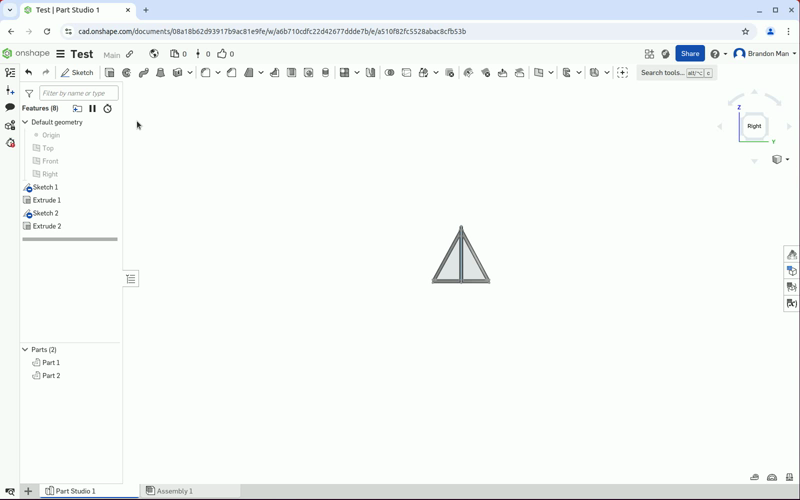
key(shift+7)
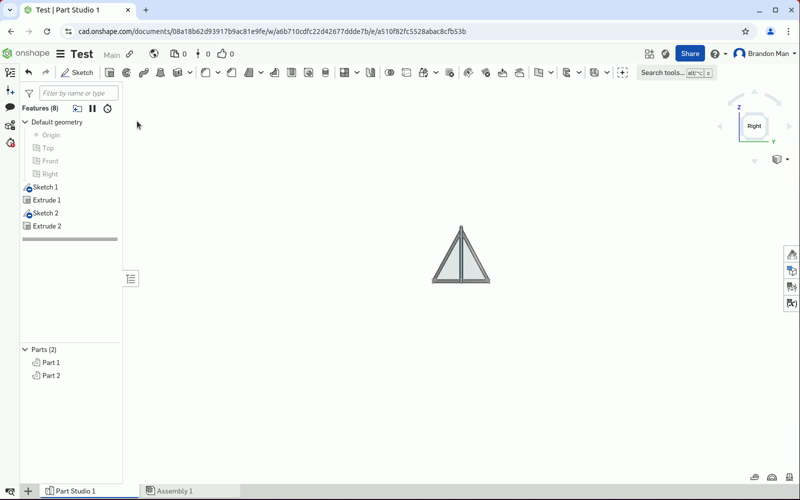
key(right, 2)
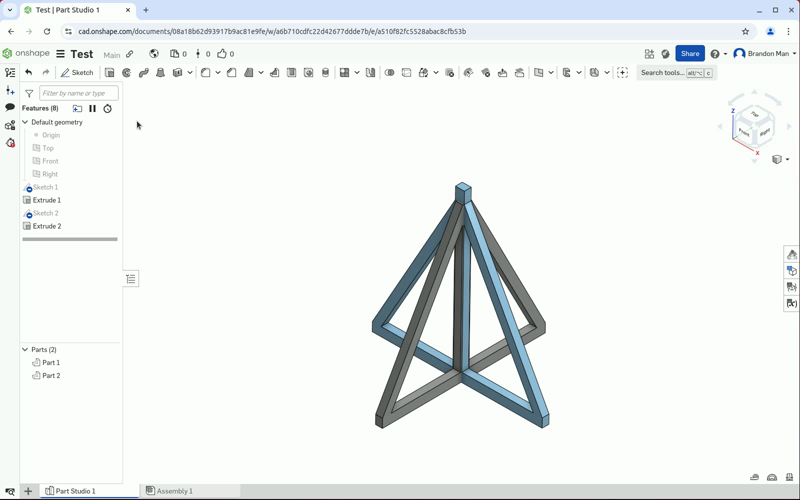
key(down, 2)
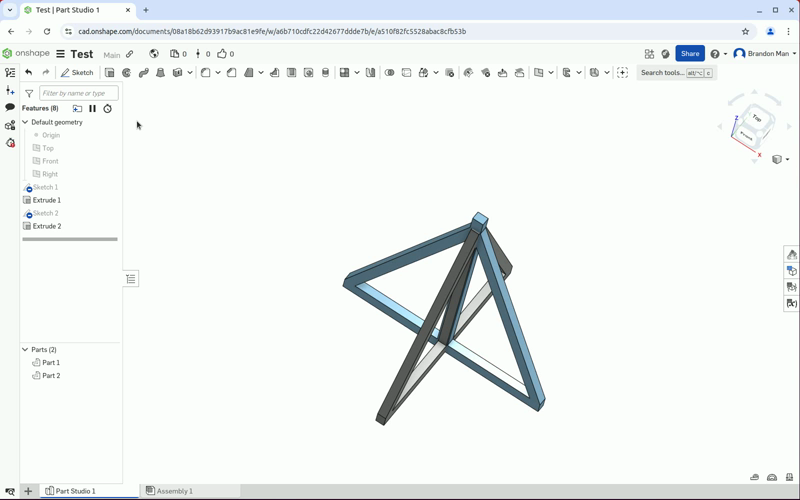
key(up, 2)
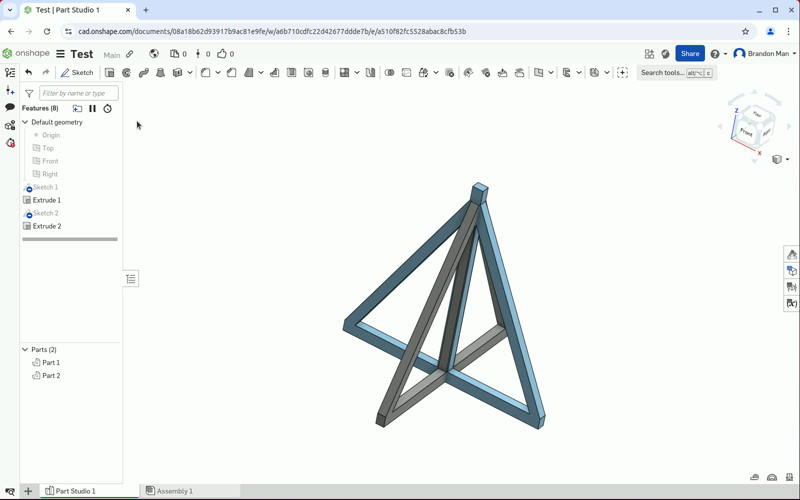
key(left, 2)
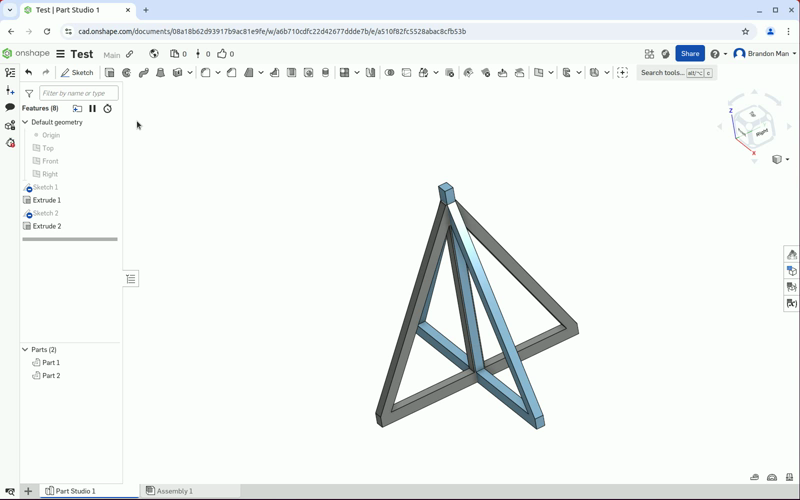
mouse_move(73, 189)
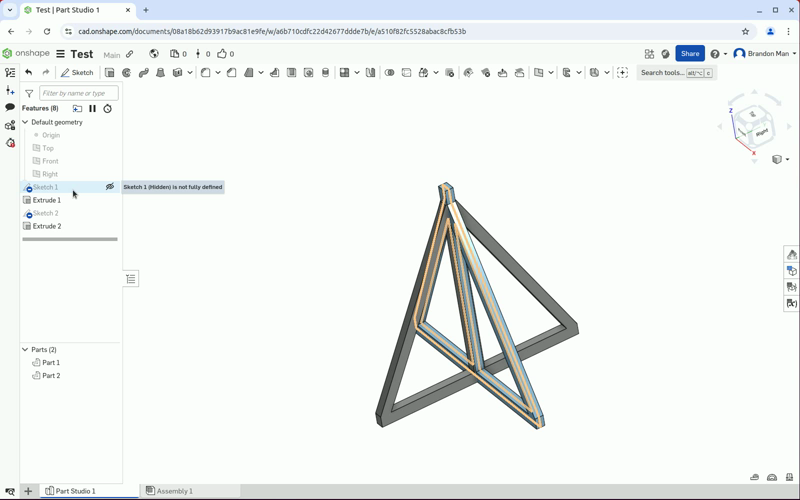
click(73, 189)